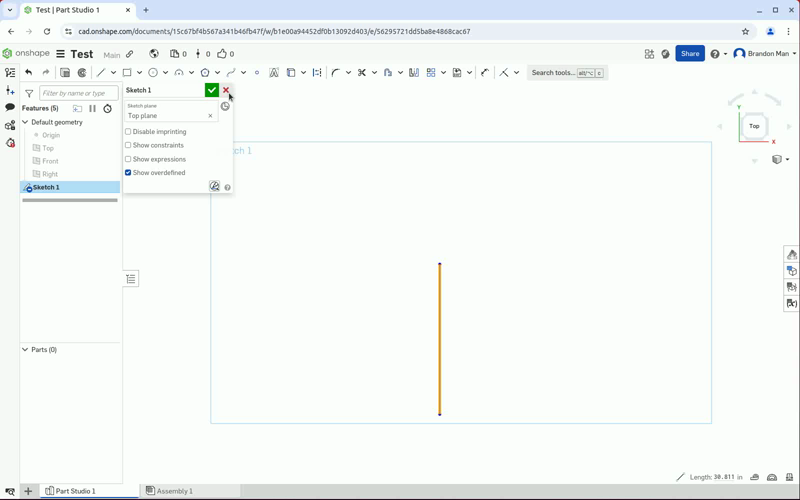
key(shift+h)
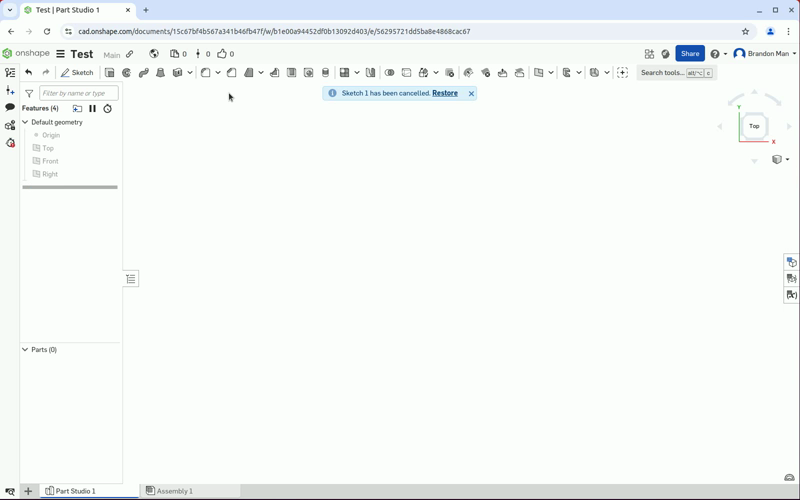
mouse_move(73, 352)
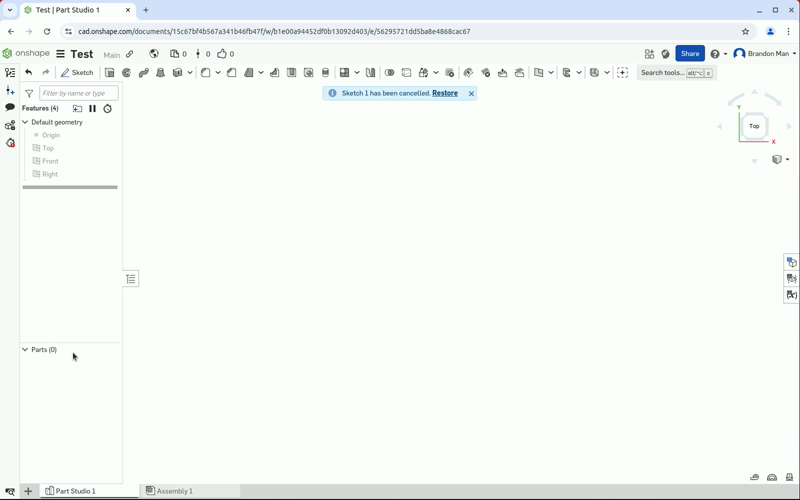
key(y)
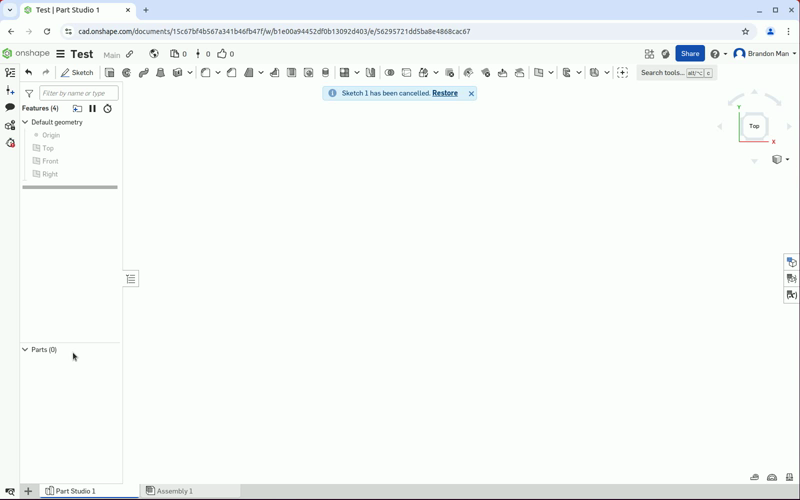
key(shift+p)
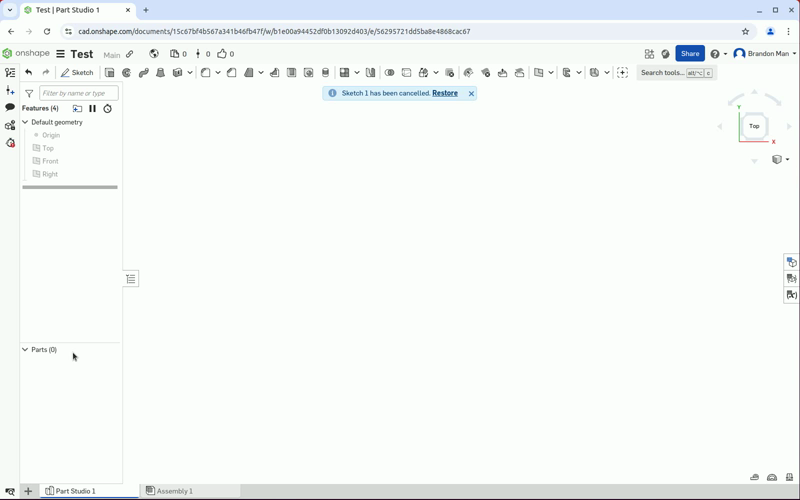
key(space)
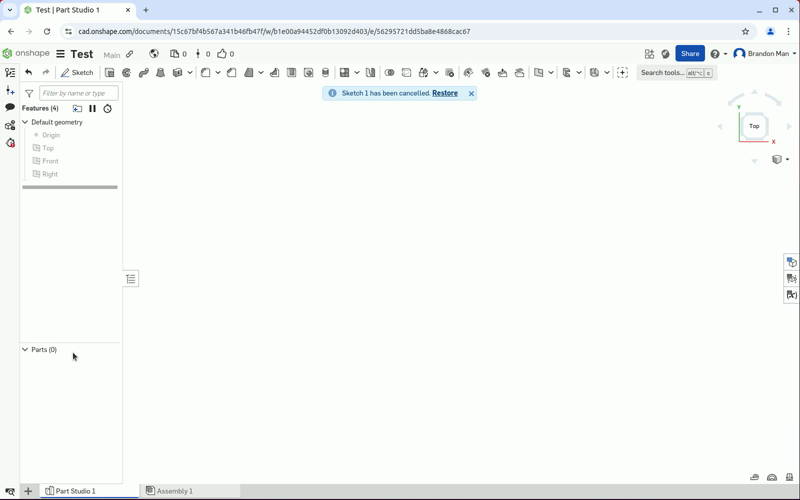
key_down(shift)
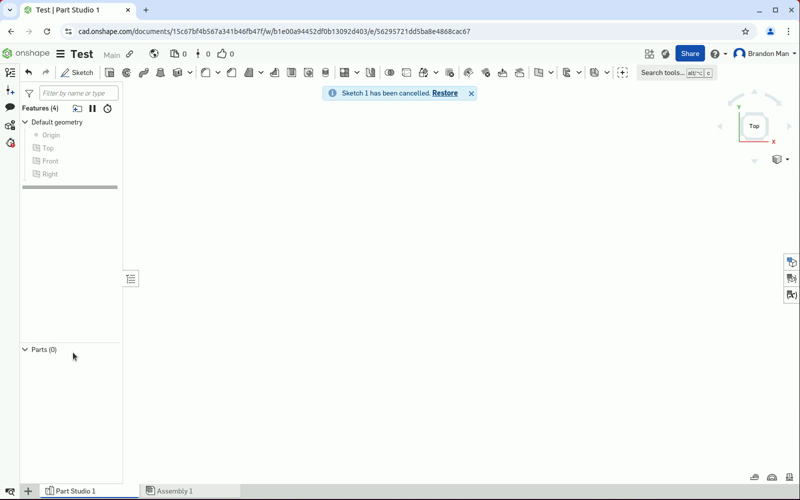
key(up)
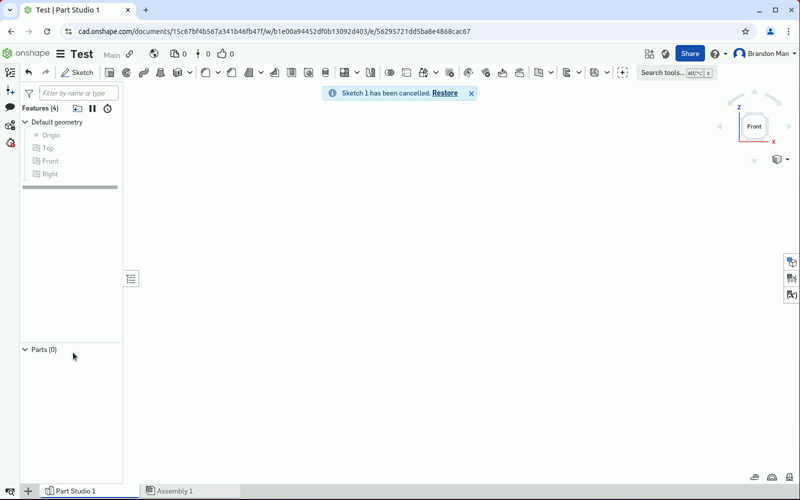
key_up(shift)
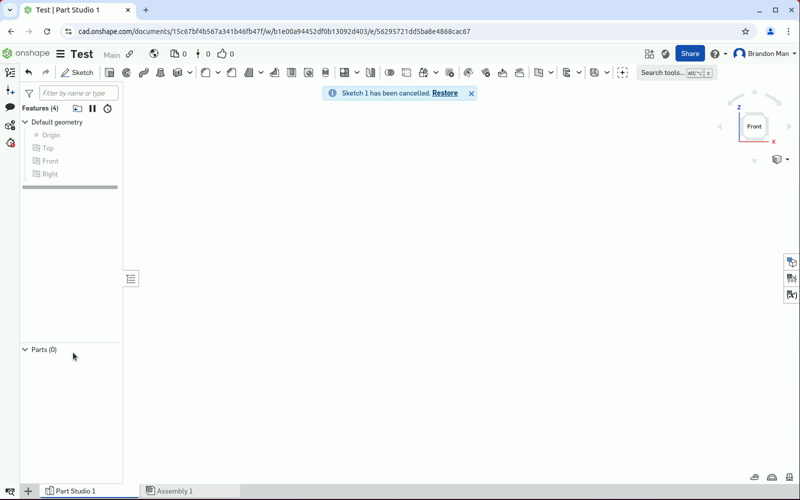
mouse_move(73, 352)
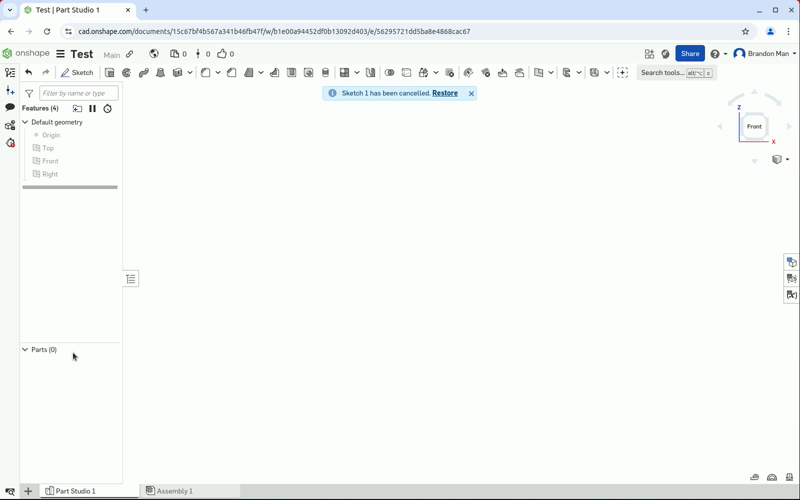
key(shift+y)
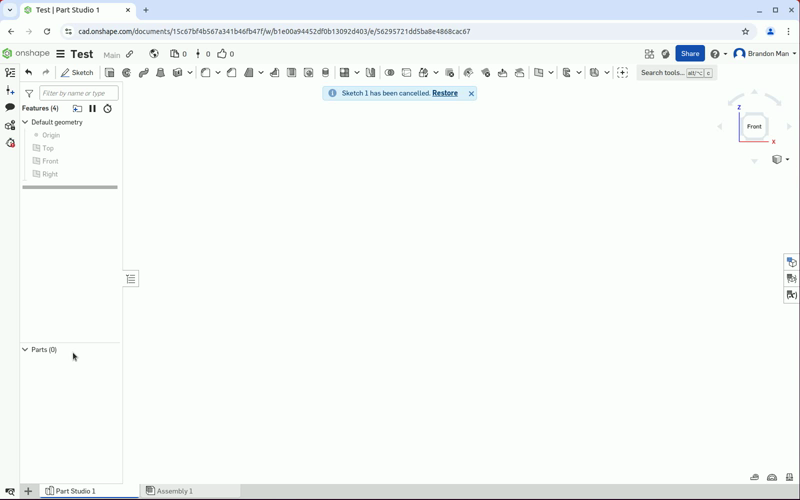
key(shift+s)
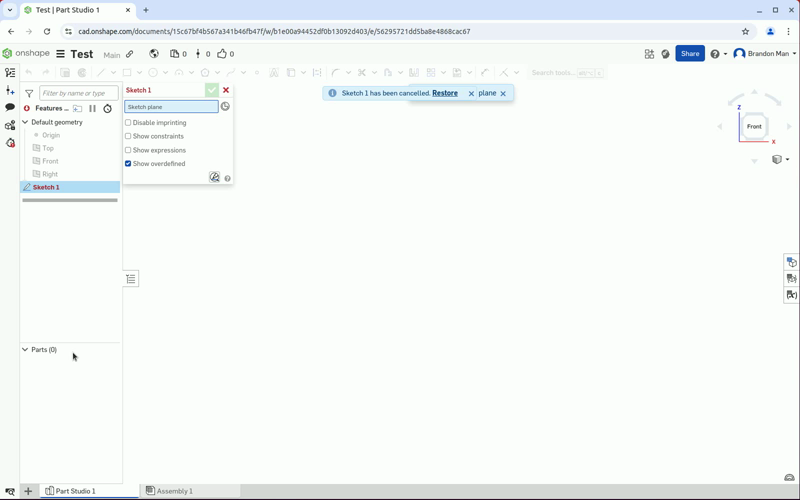
mouse_move(73, 163)
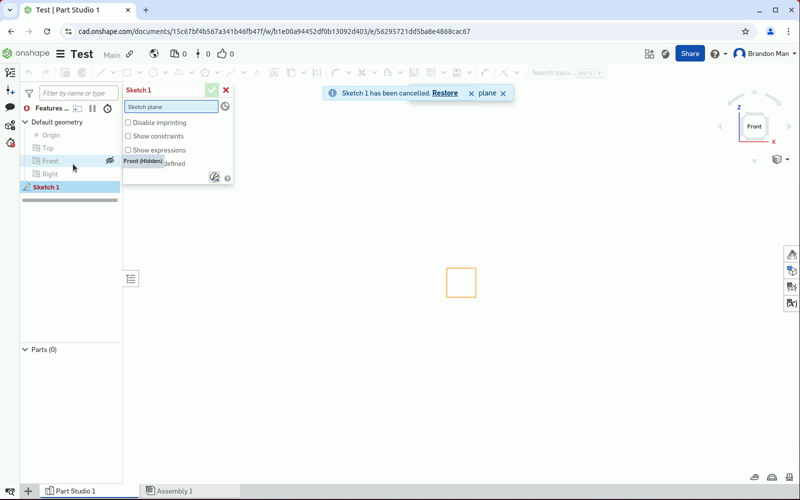
click(73, 163)
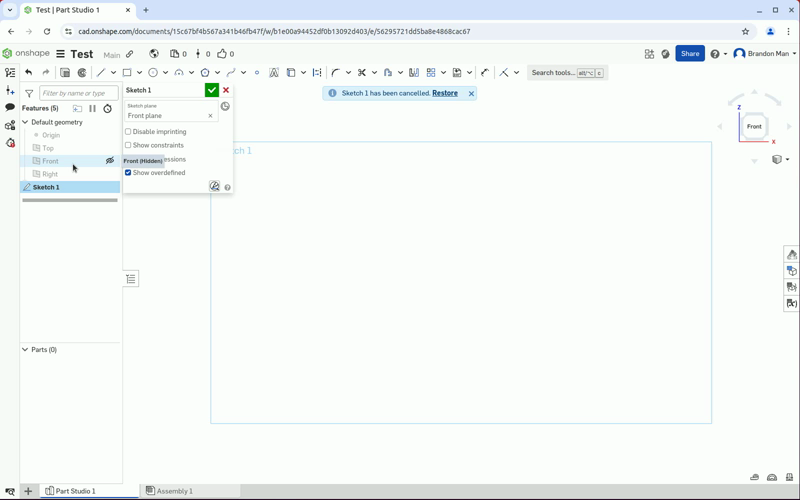
mouse_move(73, 352)
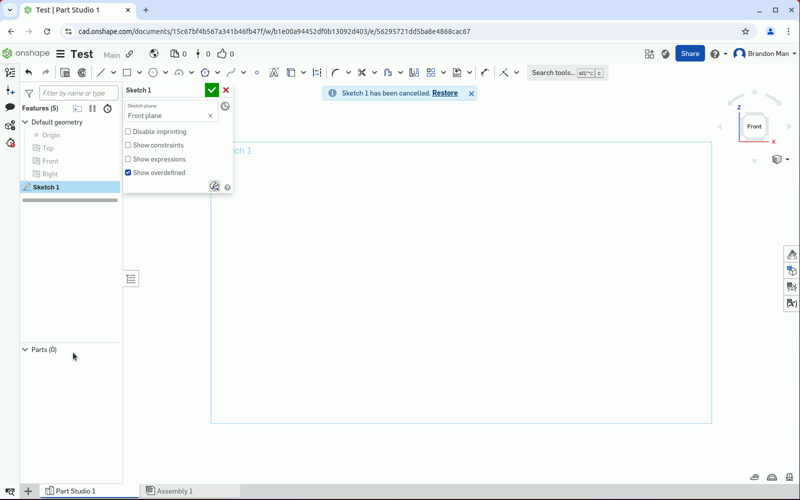
key(y)
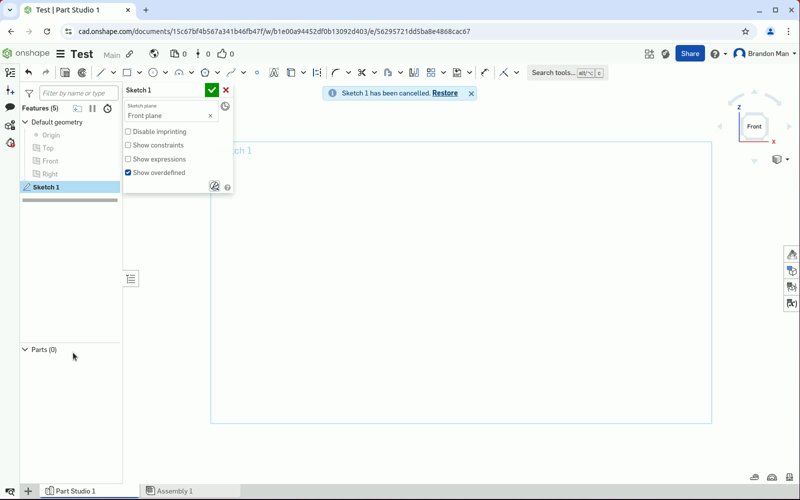
key(l)
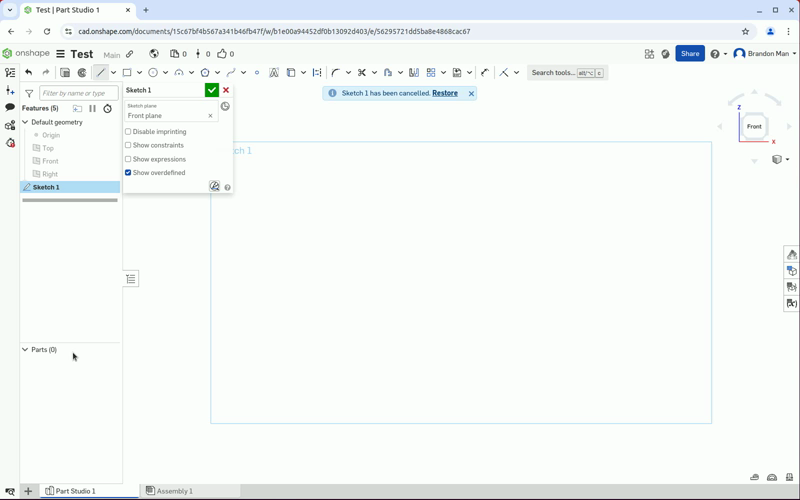
key_down(shift)
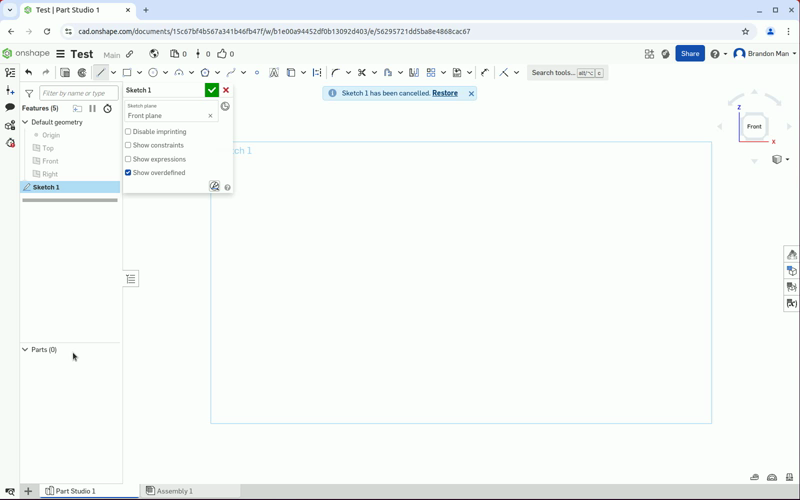
mouse_move(348, 322)
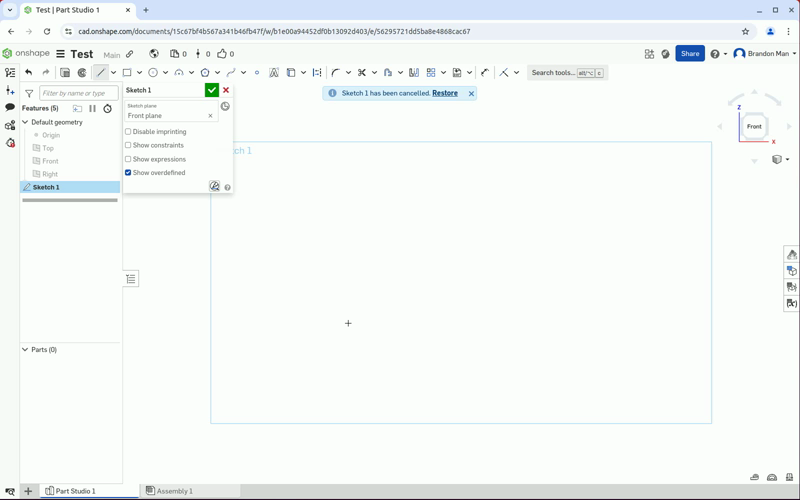
click(348, 322)
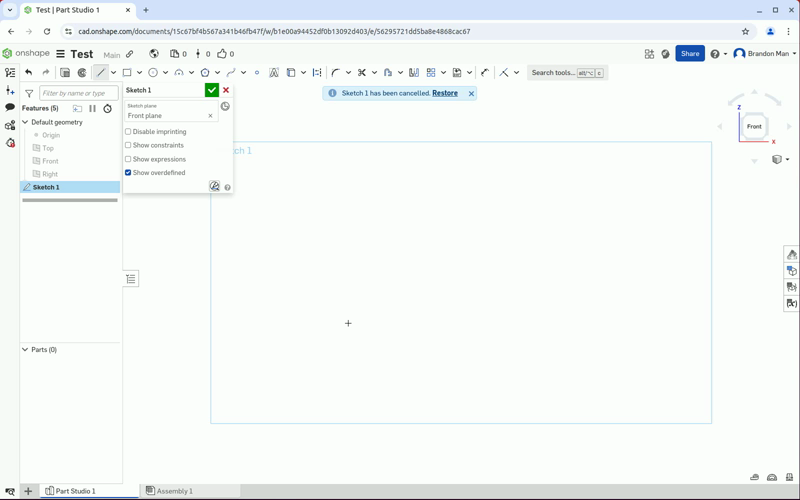
key_up(shift)
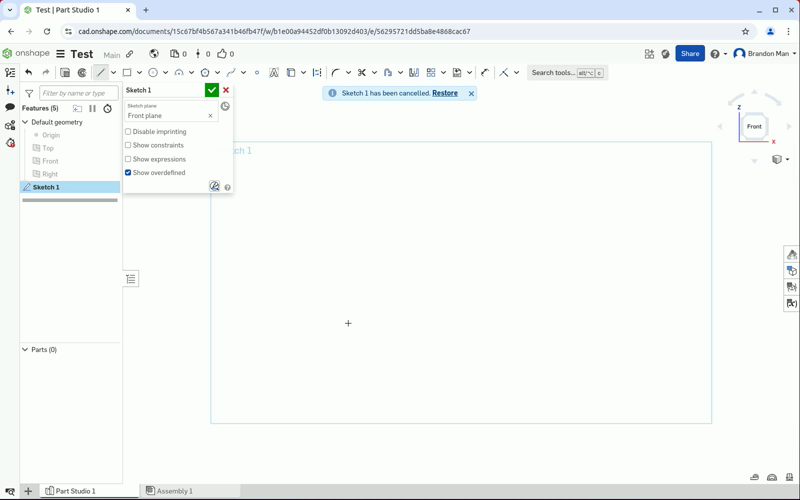
key_down(shift)
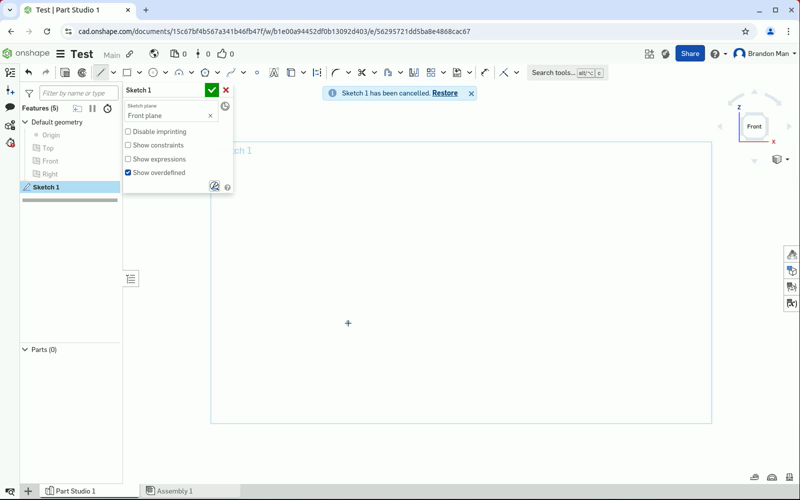
mouse_move(378, 322)
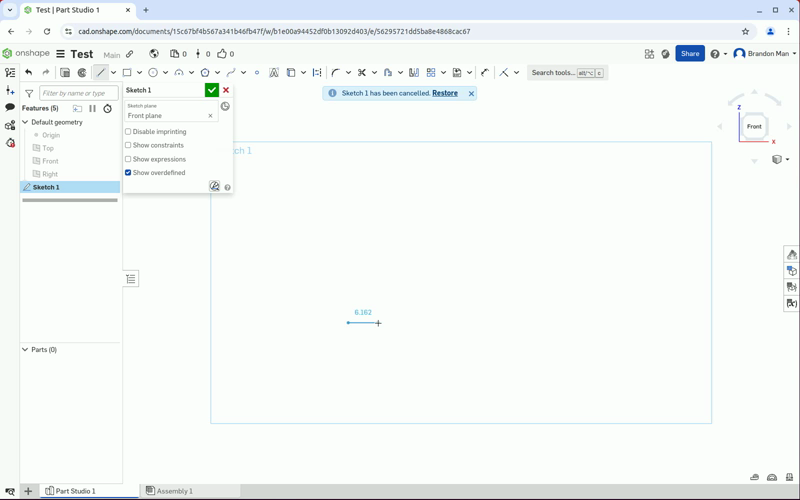
mouse_move(356, 322)
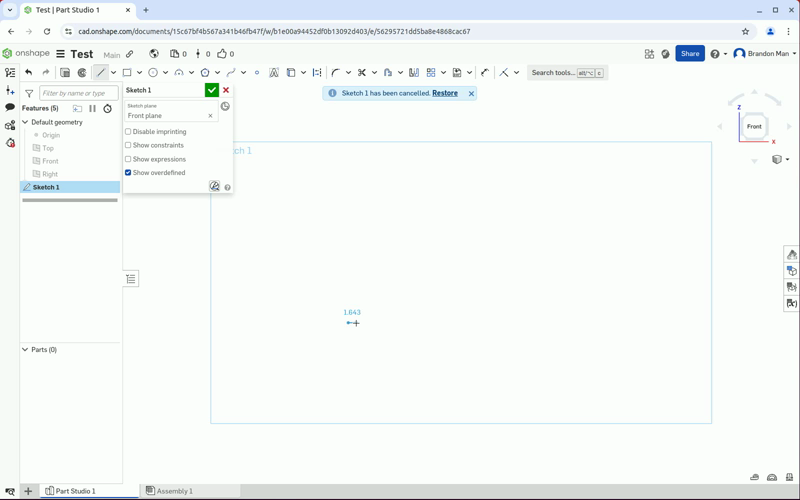
click(356, 322)
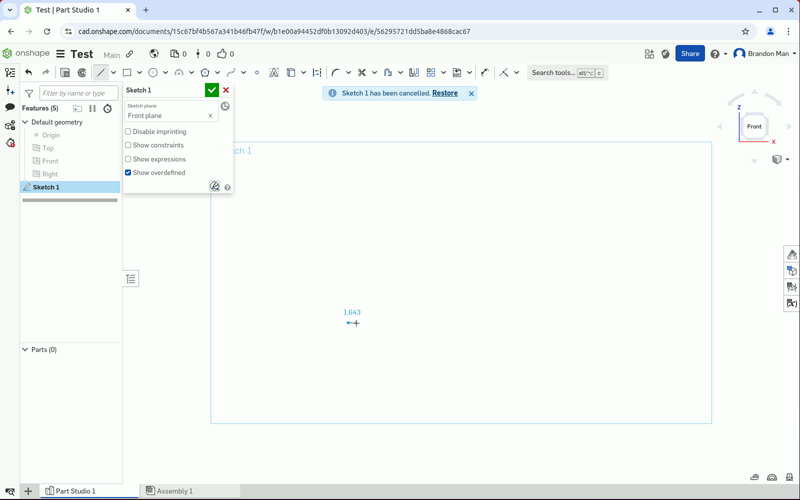
key_up(shift)
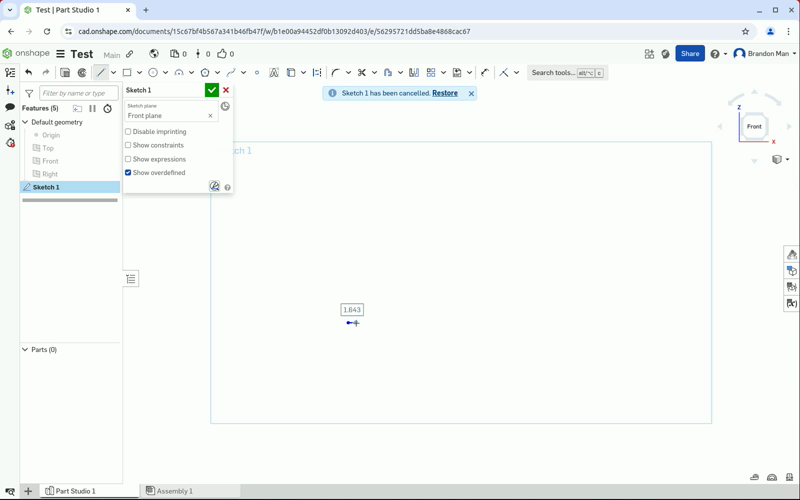
key_down(shift)
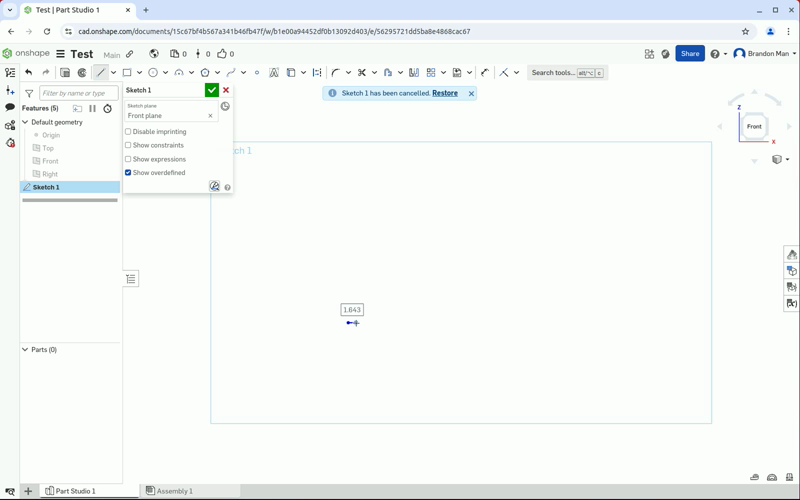
mouse_move(386, 322)
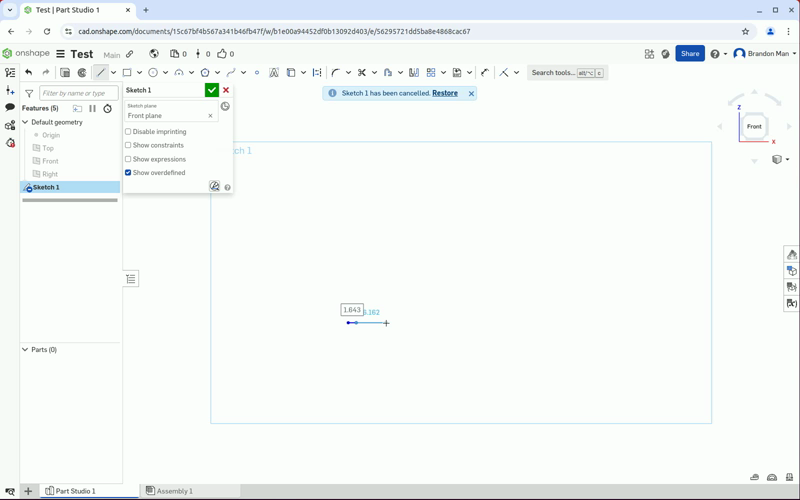
mouse_move(356, 304)
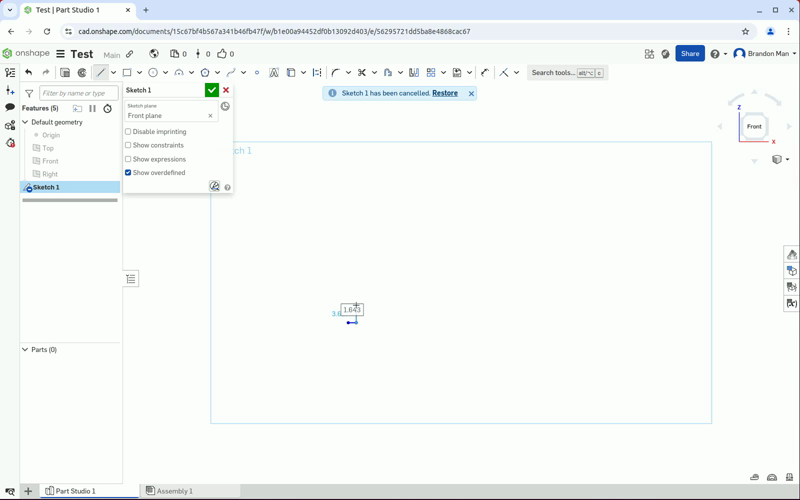
click(356, 304)
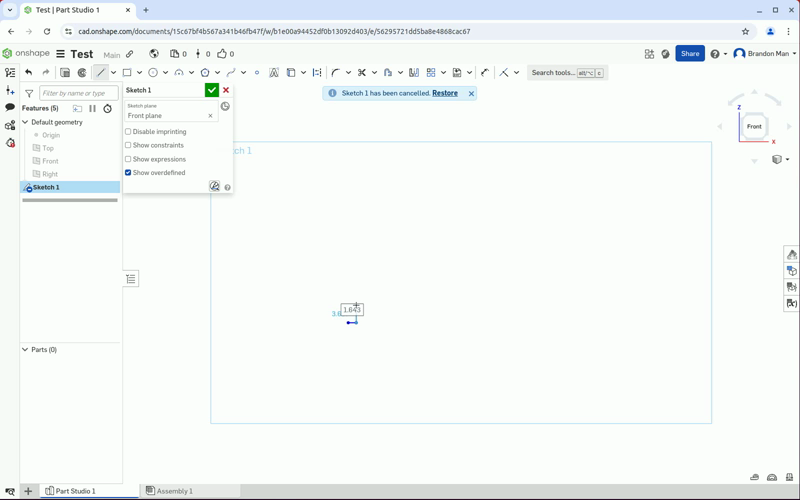
key_up(shift)
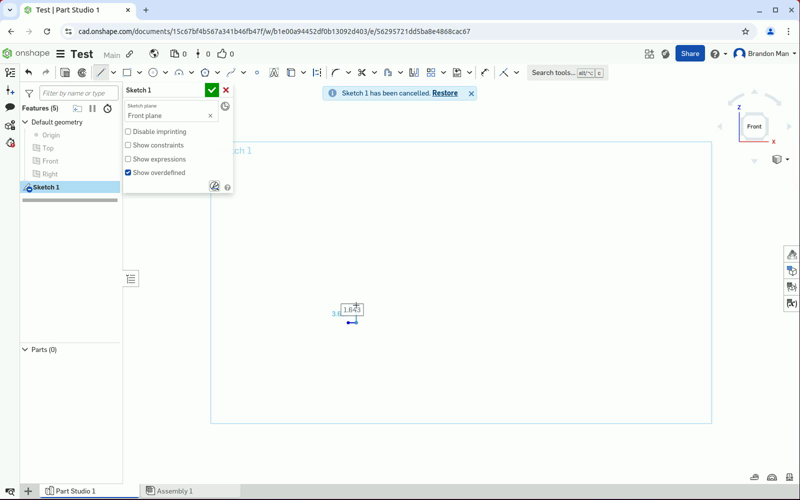
key(esc)
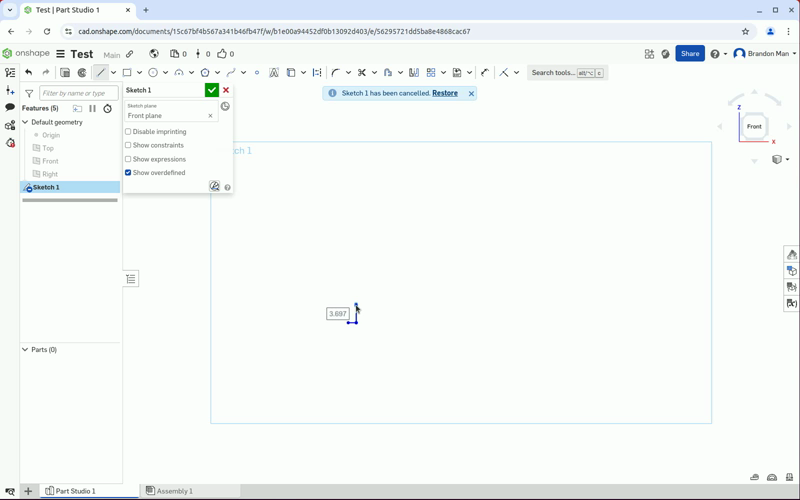
key(a)
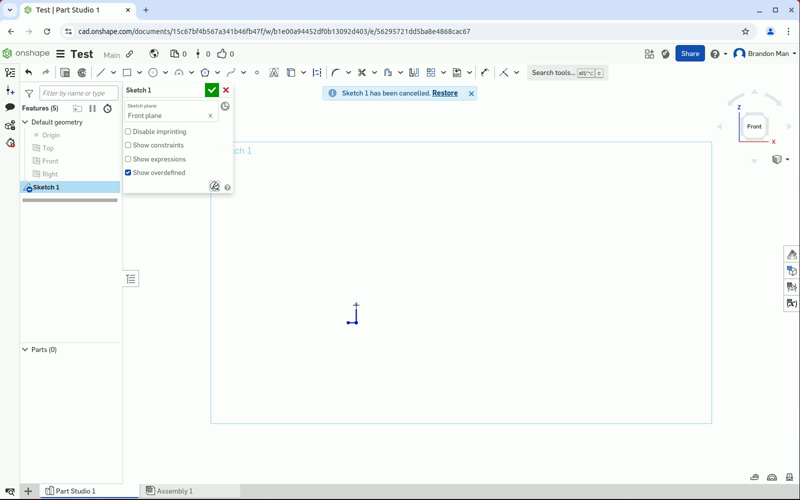
mouse_move(356, 304)
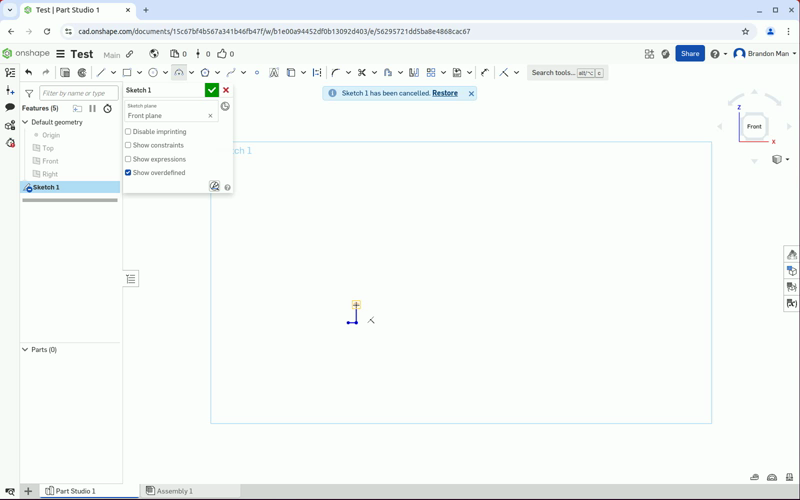
click(356, 304)
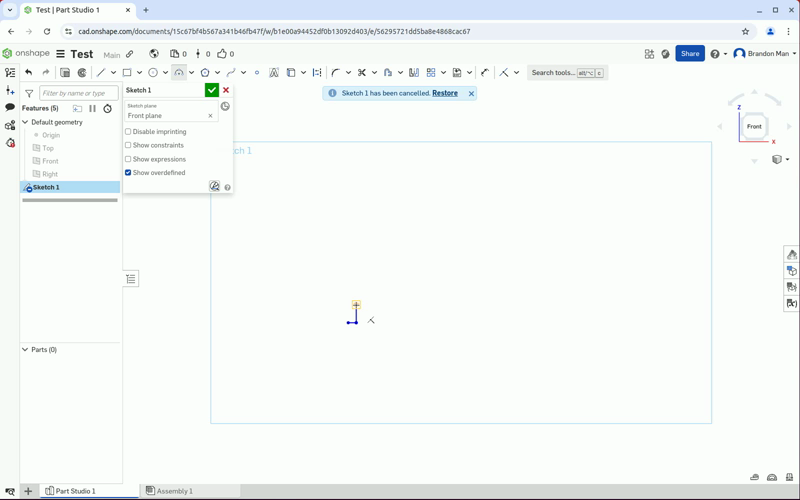
key_down(shift)
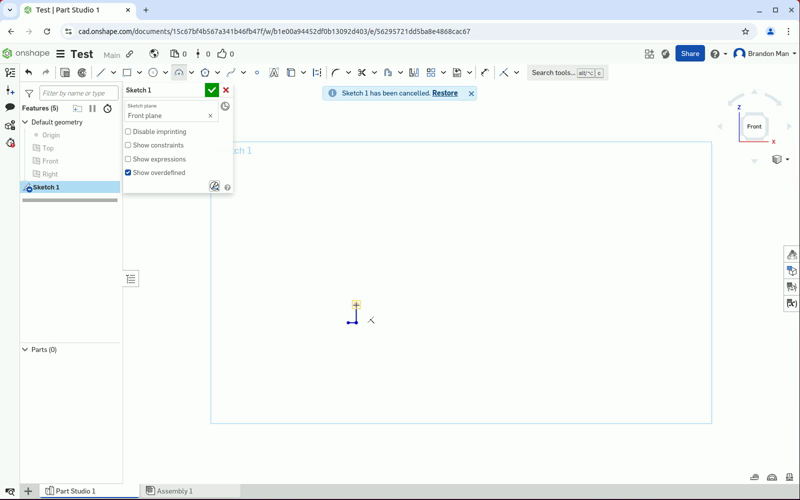
mouse_move(397, 304)
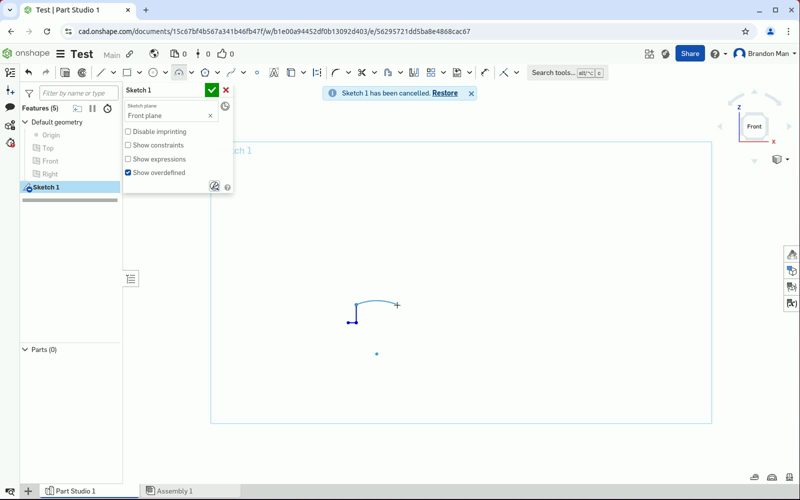
click(397, 304)
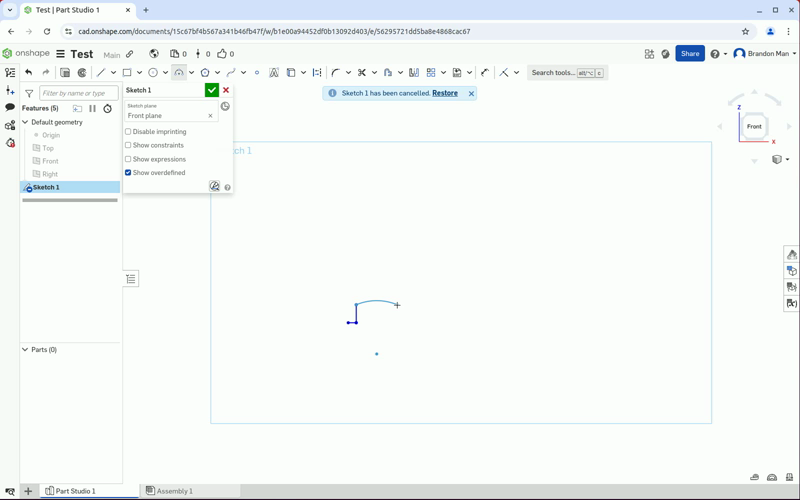
mouse_move(376, 325)
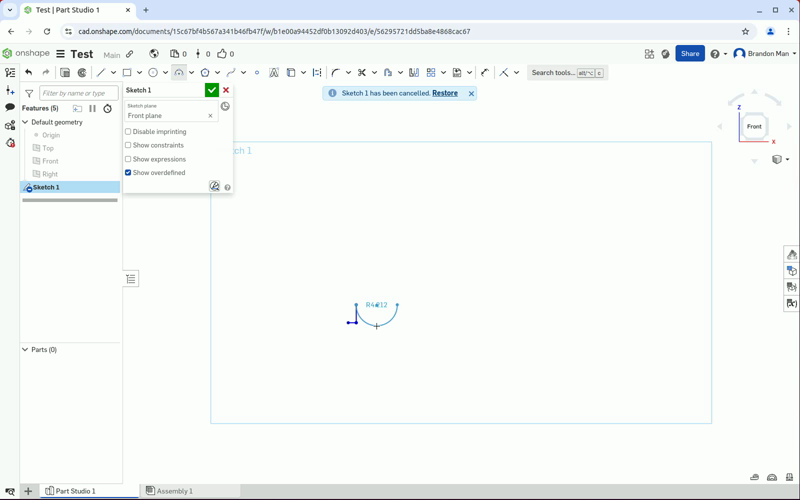
click(376, 325)
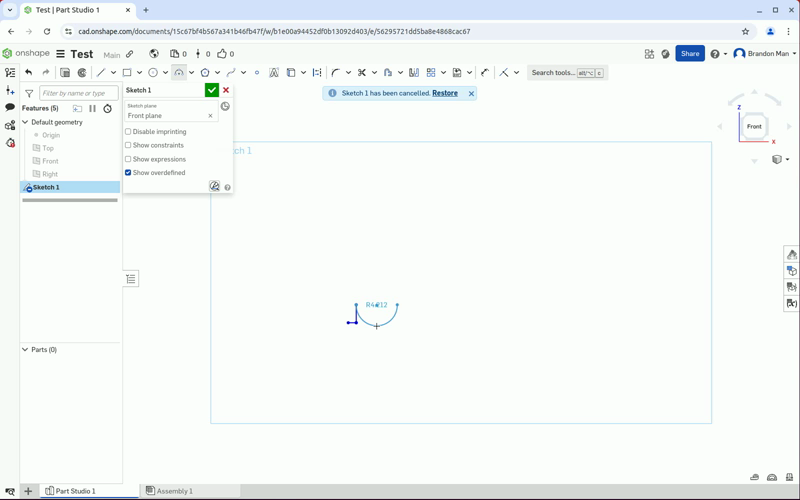
key_up(shift)
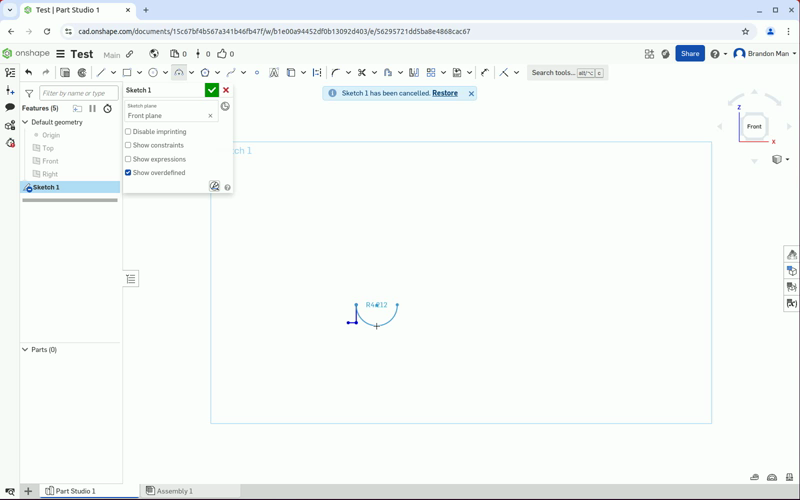
key(esc)
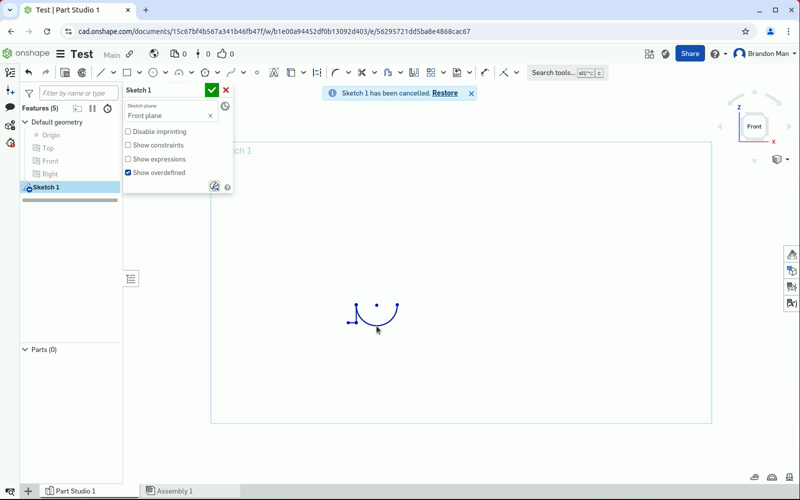
key(l)
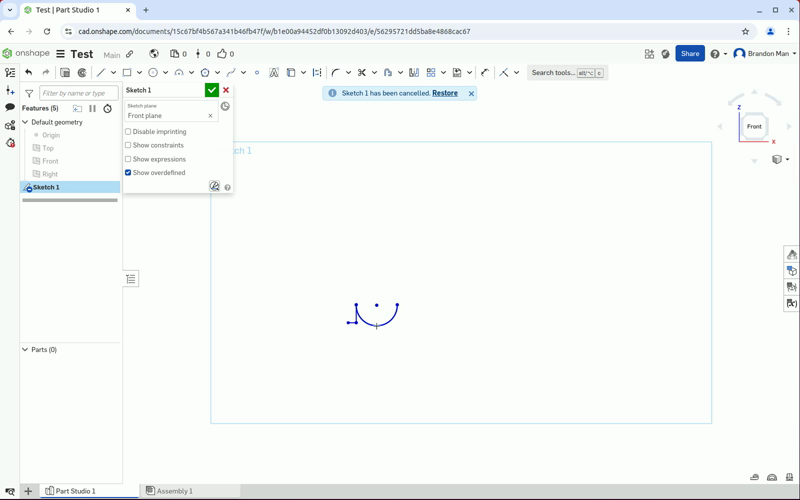
mouse_move(397, 304)
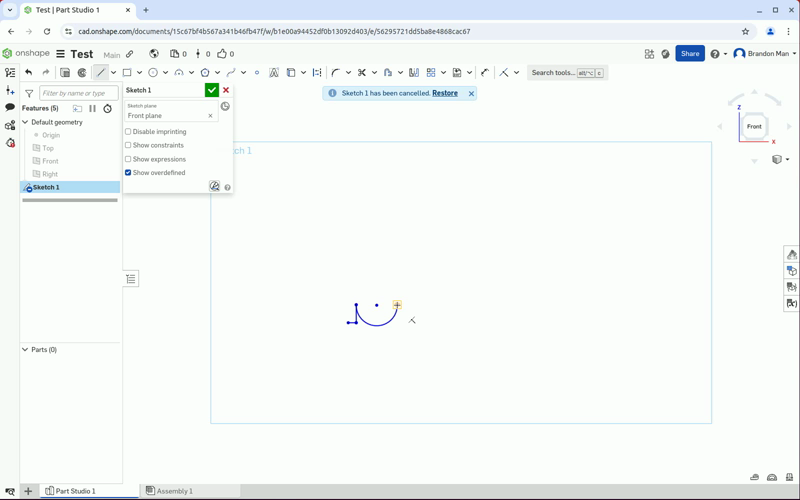
click(397, 304)
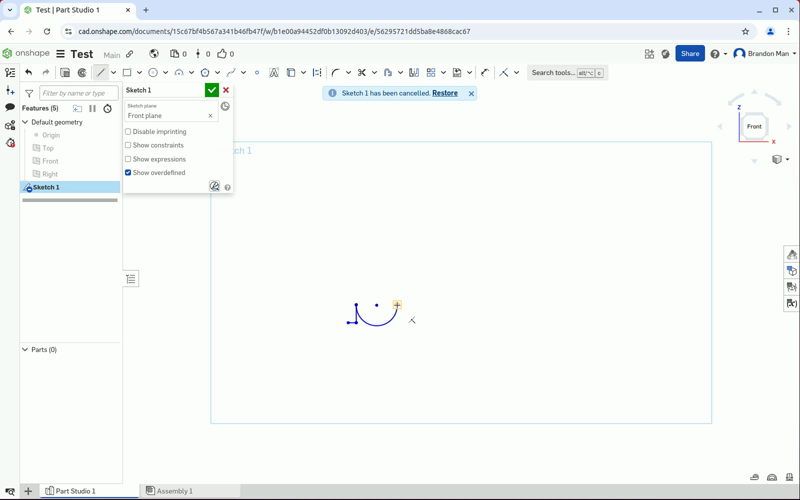
key_down(shift)
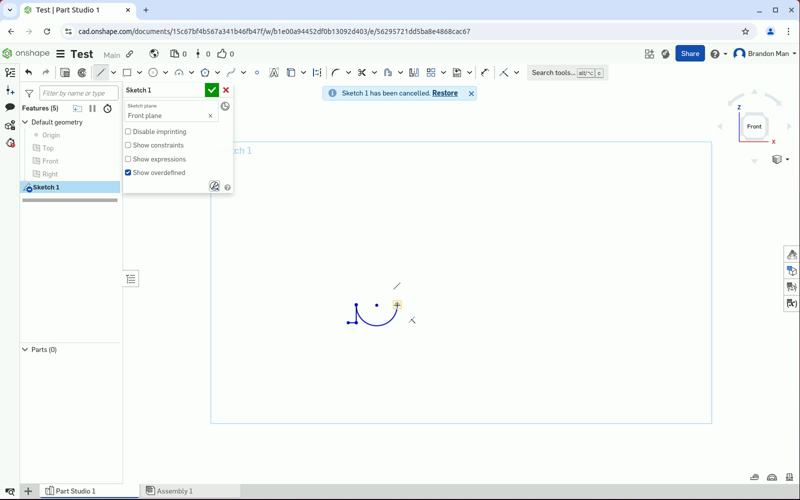
mouse_move(427, 304)
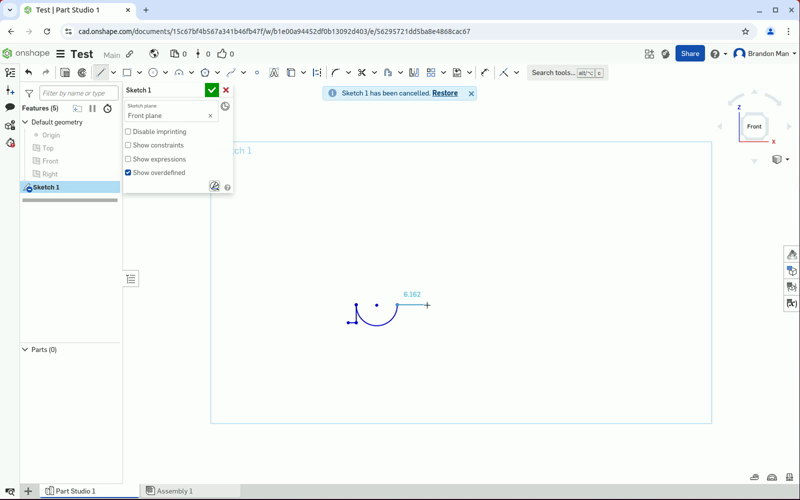
mouse_move(397, 322)
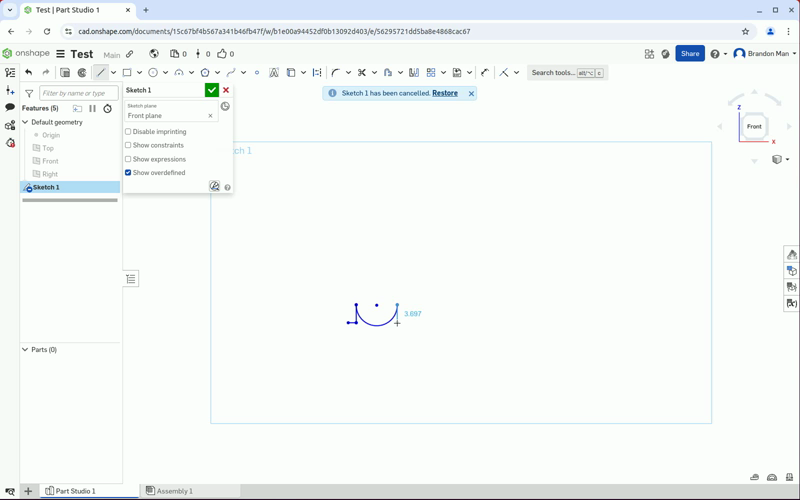
click(397, 322)
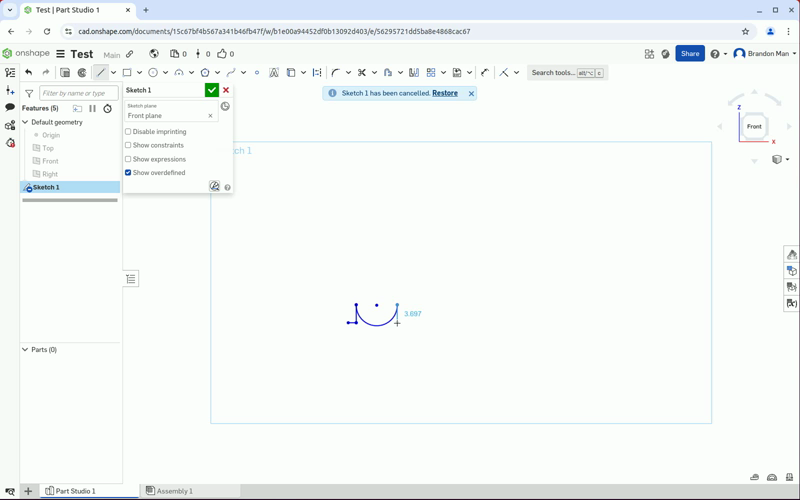
key_up(shift)
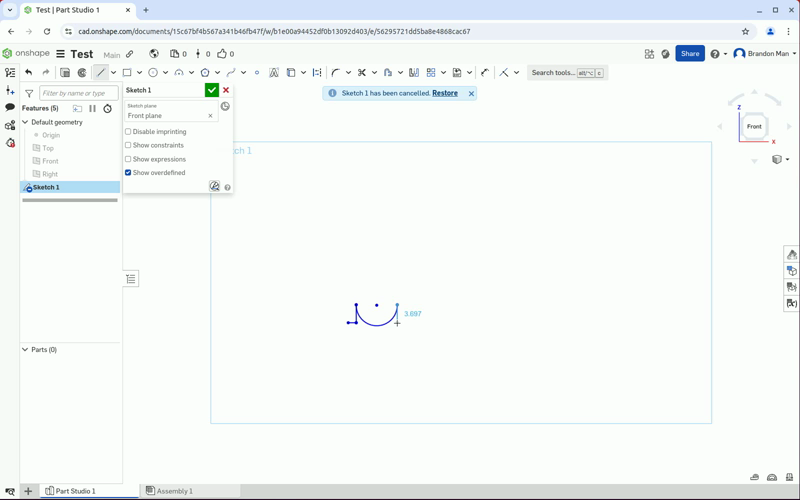
key_down(shift)
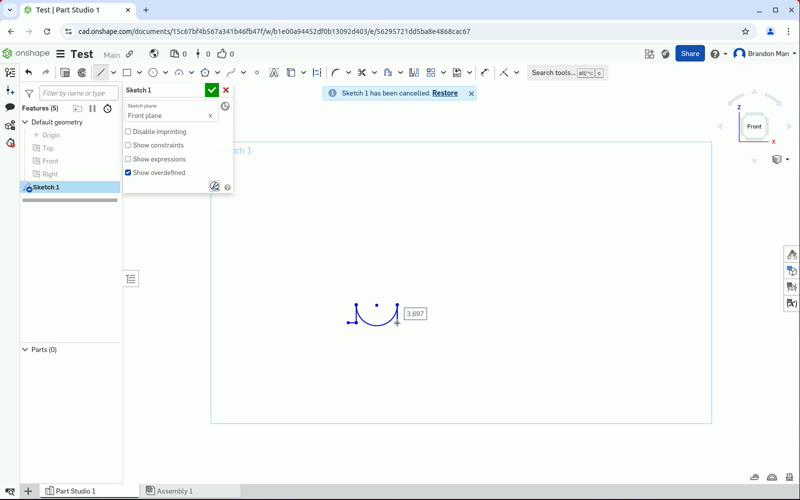
mouse_move(427, 322)
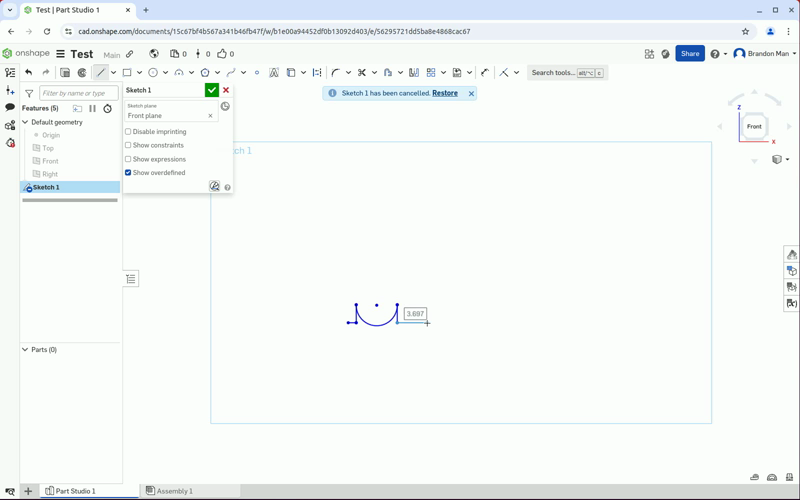
mouse_move(405, 322)
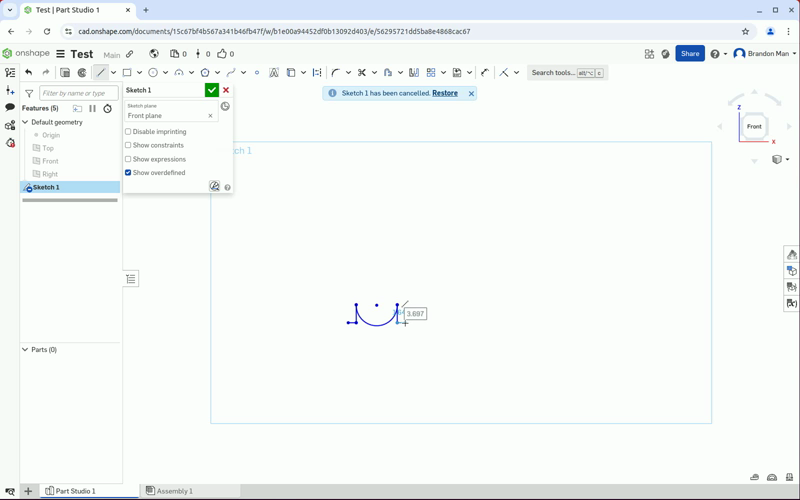
click(405, 322)
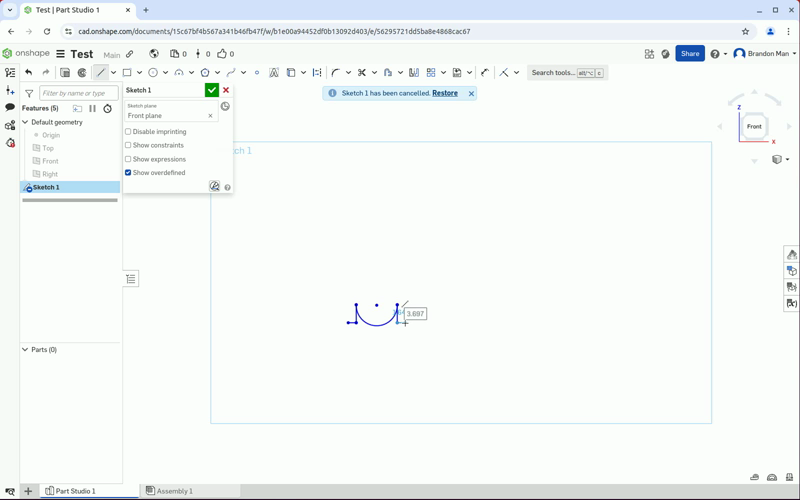
key_up(shift)
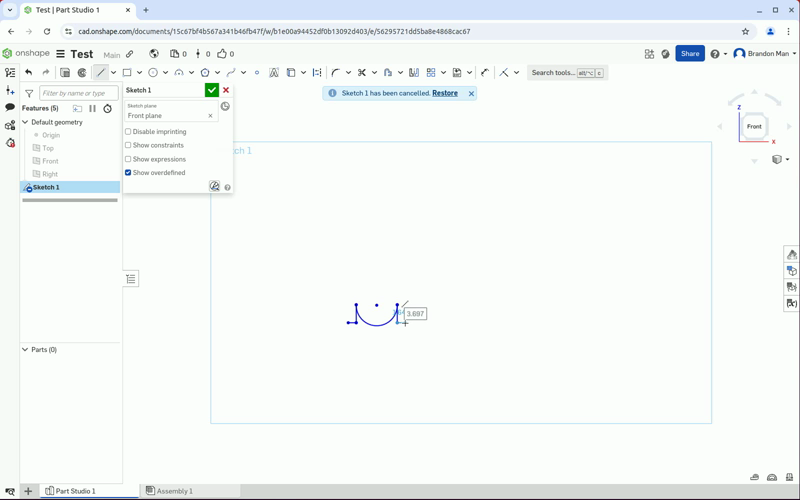
key_down(shift)
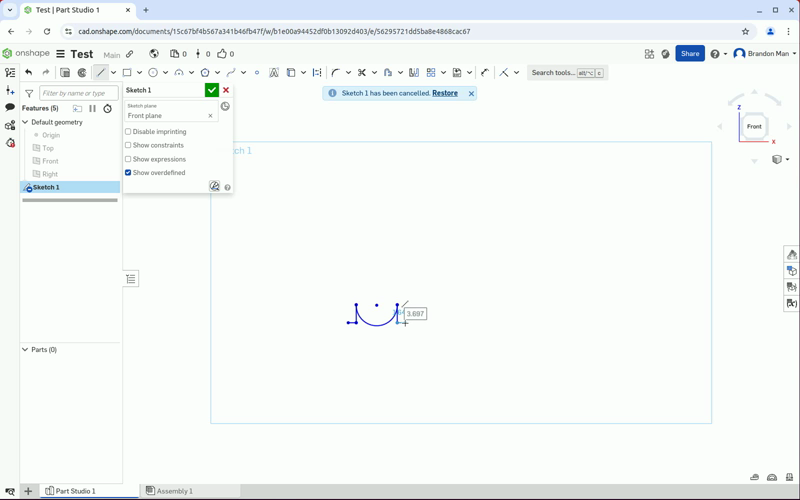
mouse_move(405, 248)
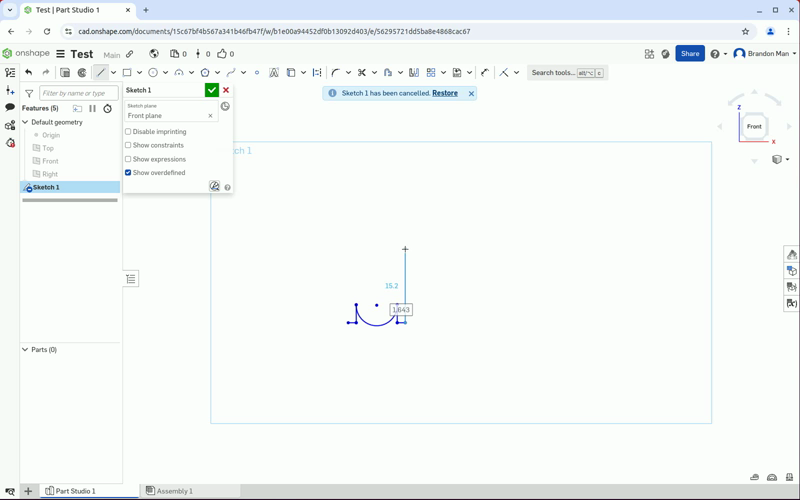
click(405, 248)
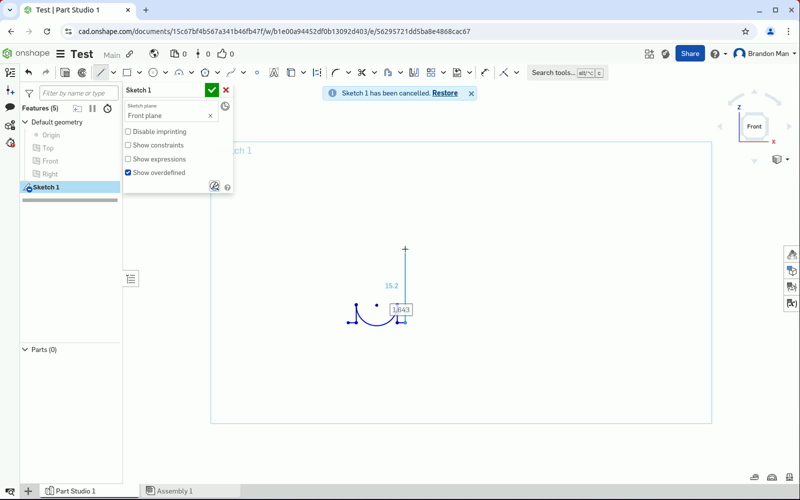
key_up(shift)
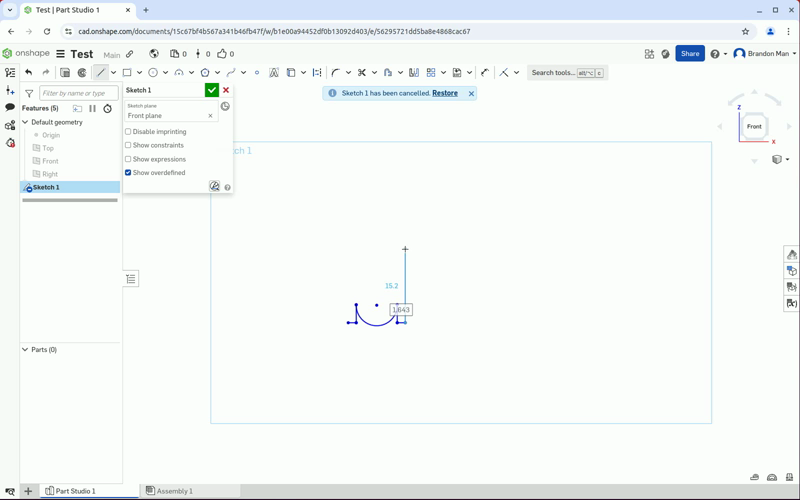
key_down(shift)
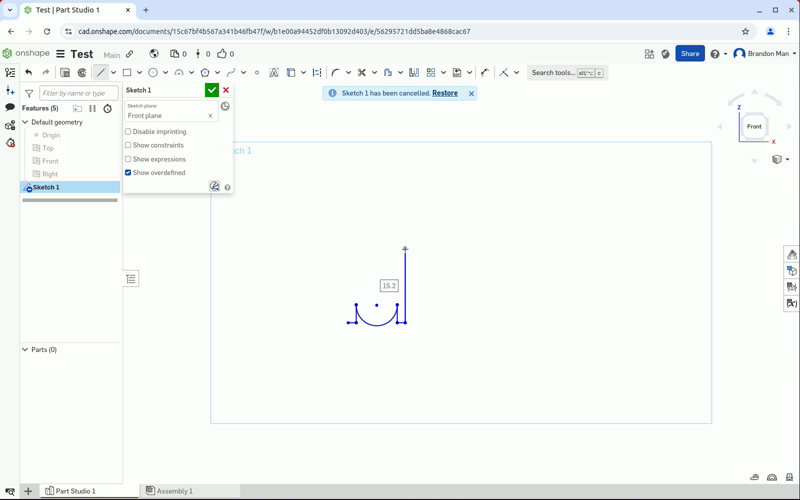
mouse_move(435, 248)
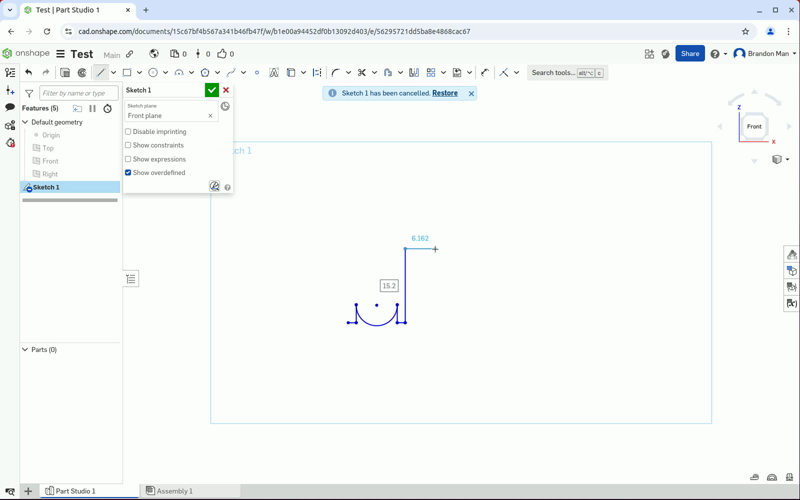
mouse_move(348, 248)
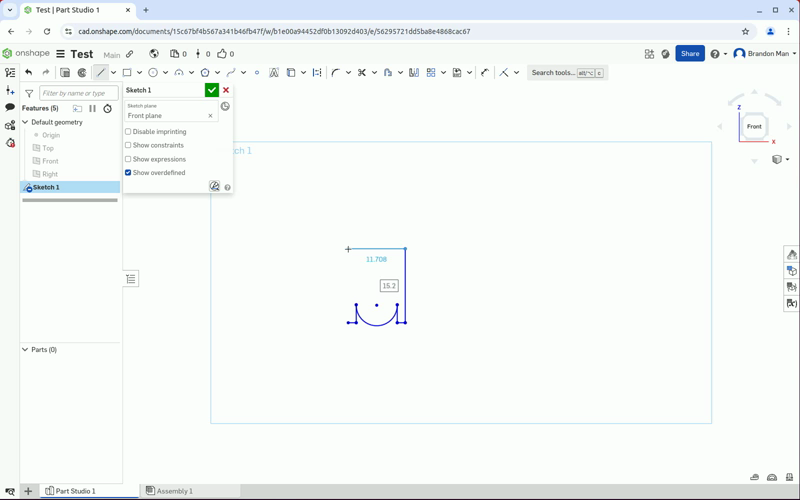
click(348, 248)
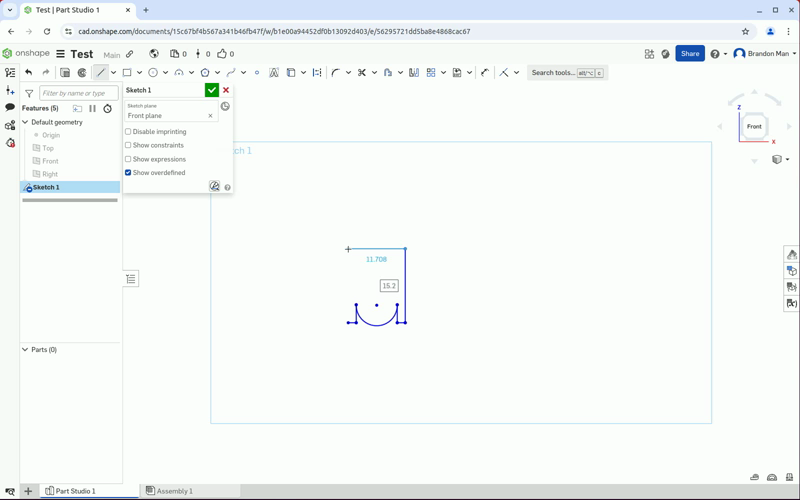
key_up(shift)
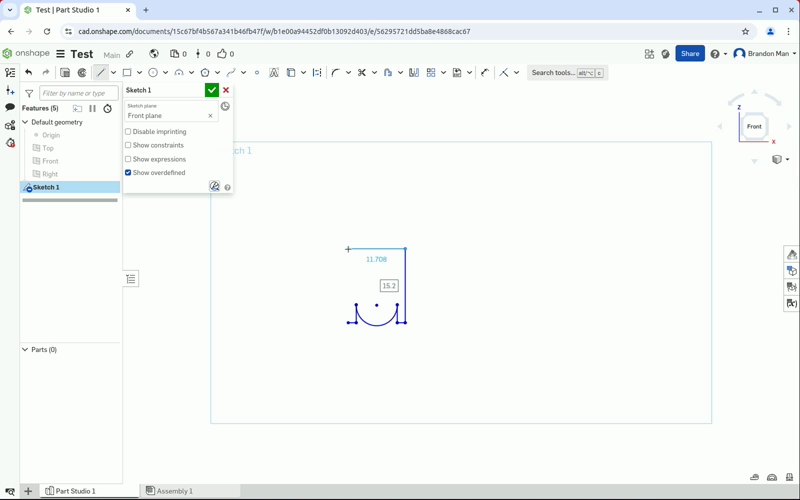
key_down(shift)
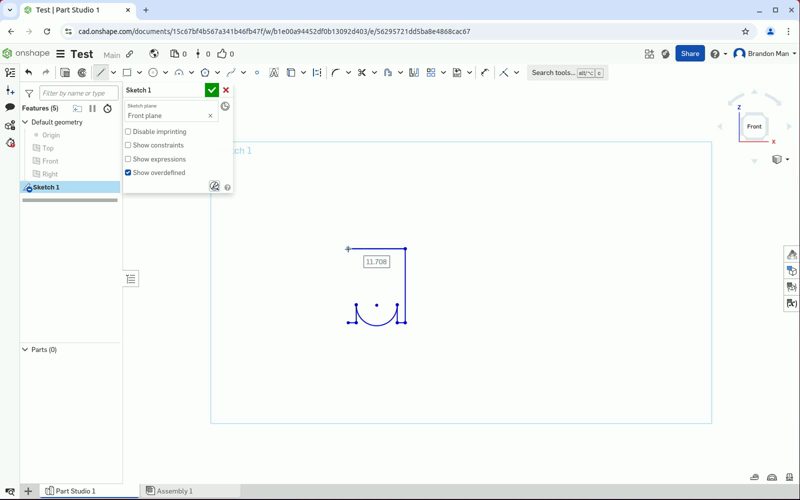
mouse_move(348, 322)
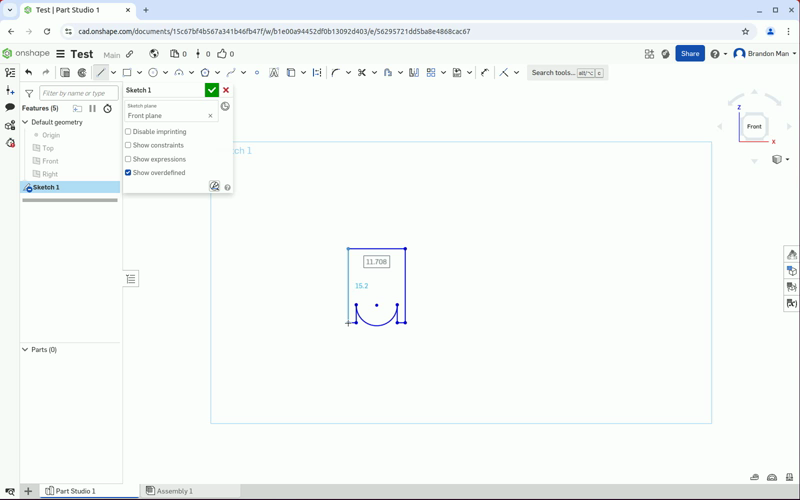
key_up(shift)
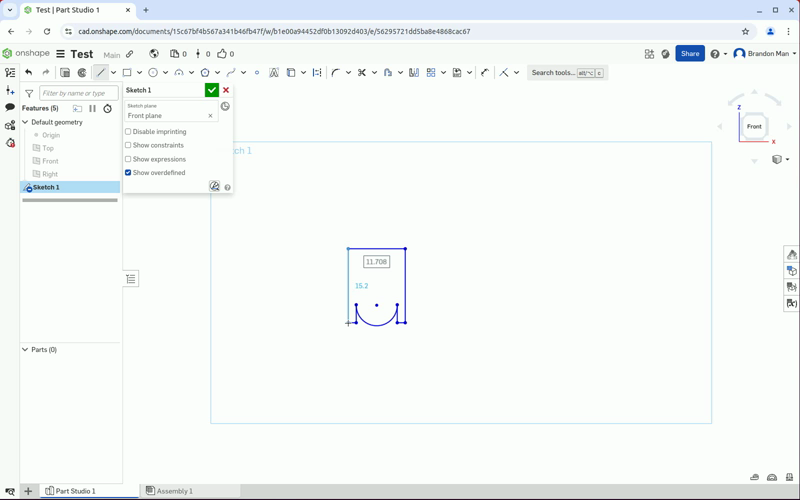
click(348, 322)
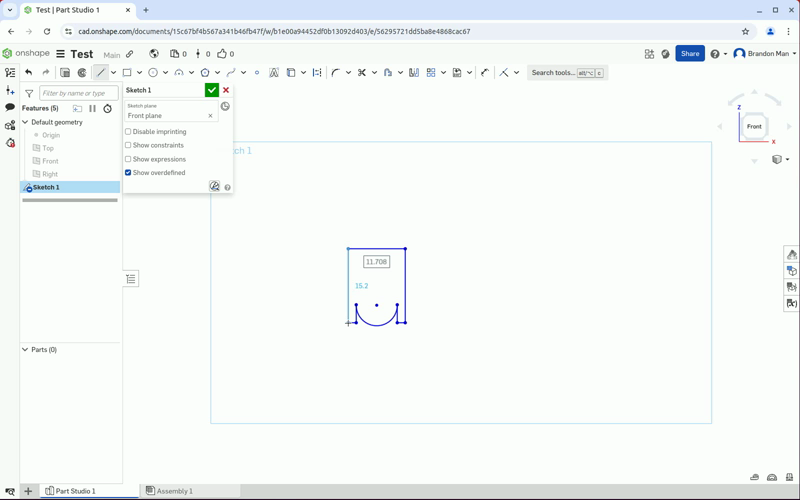
key(esc)
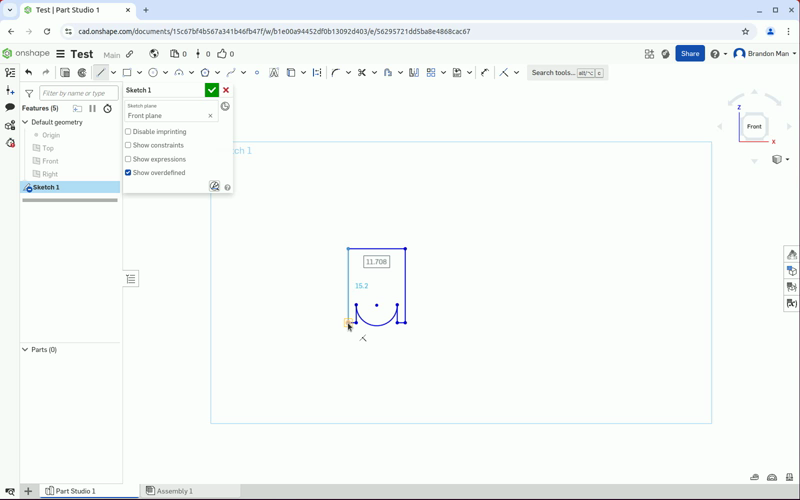
mouse_move(373, 275)
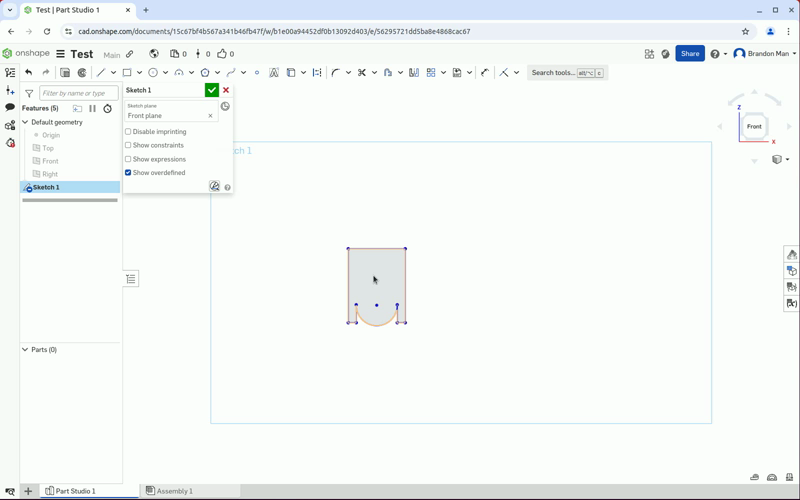
click(373, 275)
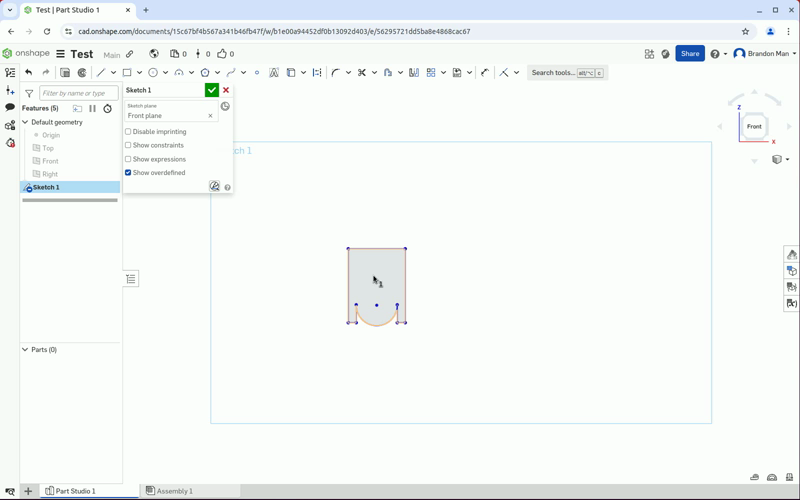
mouse_move(73, 352)
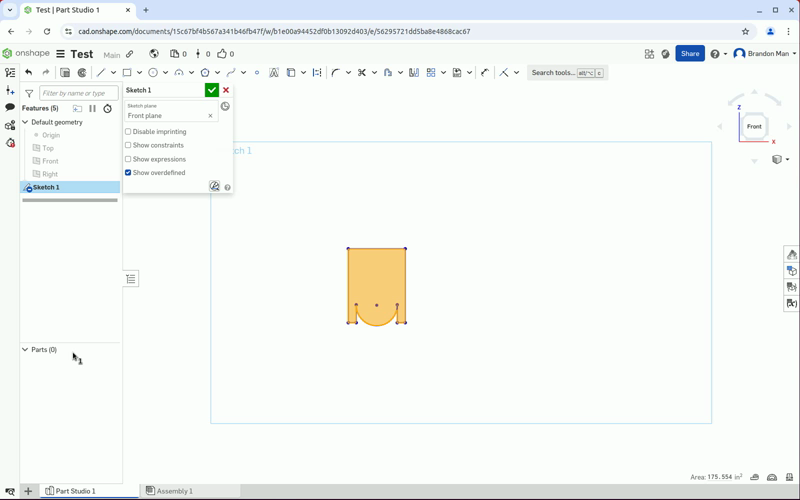
key(shift+y)
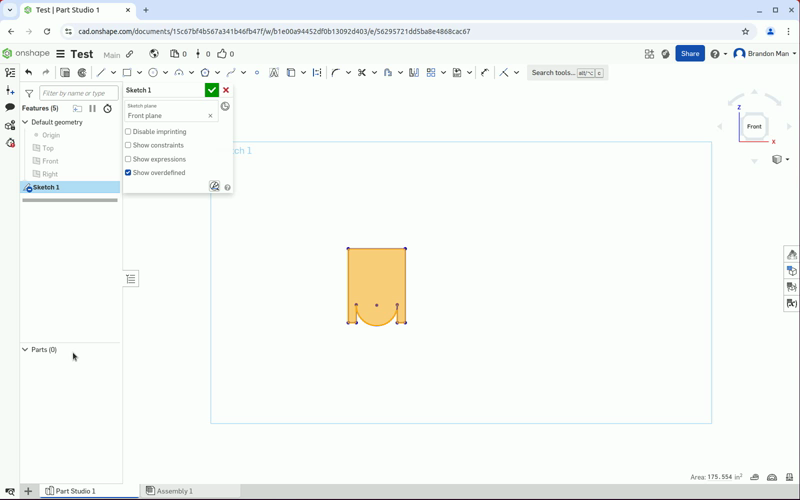
key(shift+e)
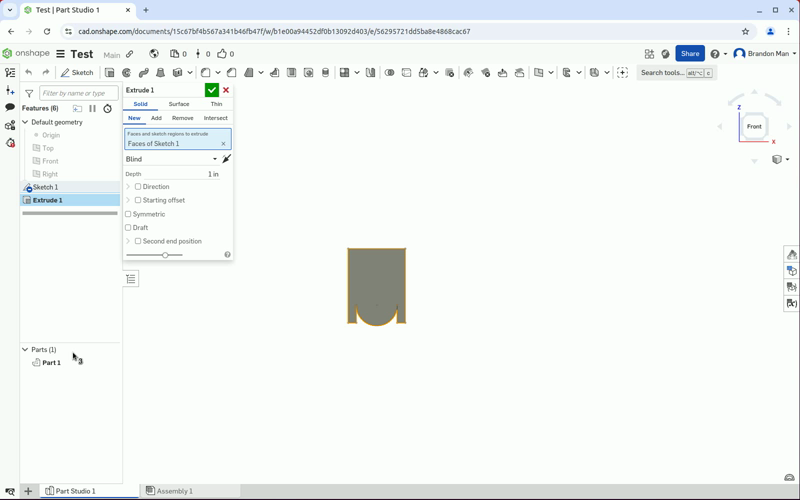
mouse_move(143, 106)
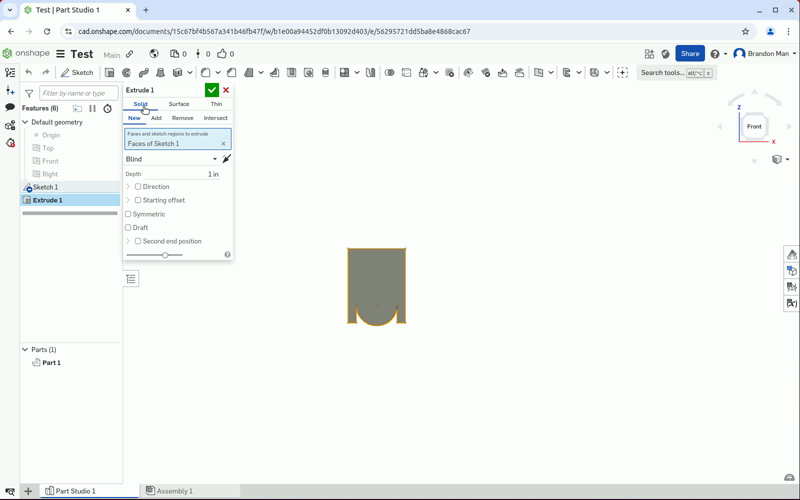
click(143, 106)
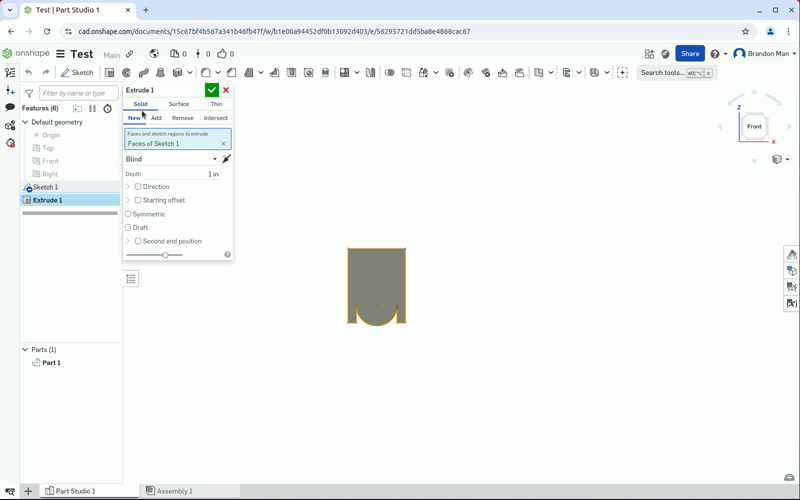
mouse_move(137, 120)
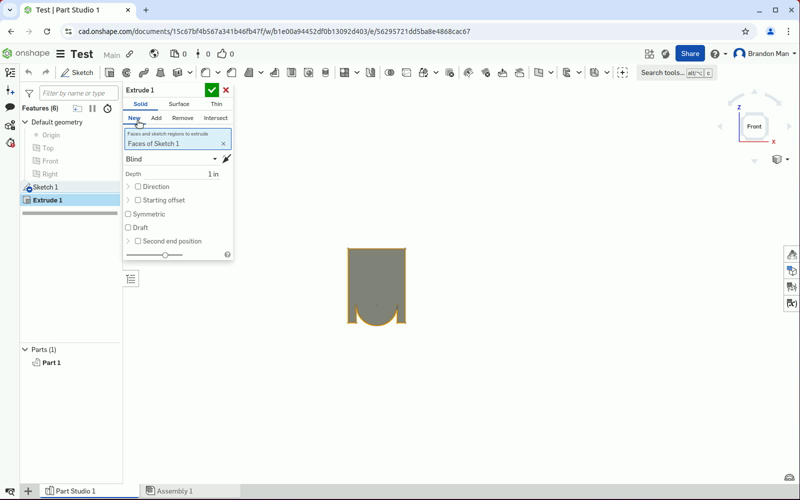
click(137, 120)
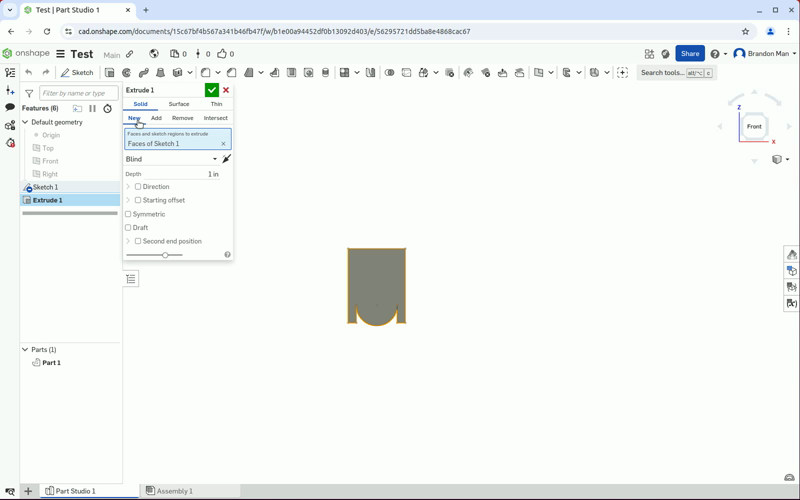
key(tab, 4)
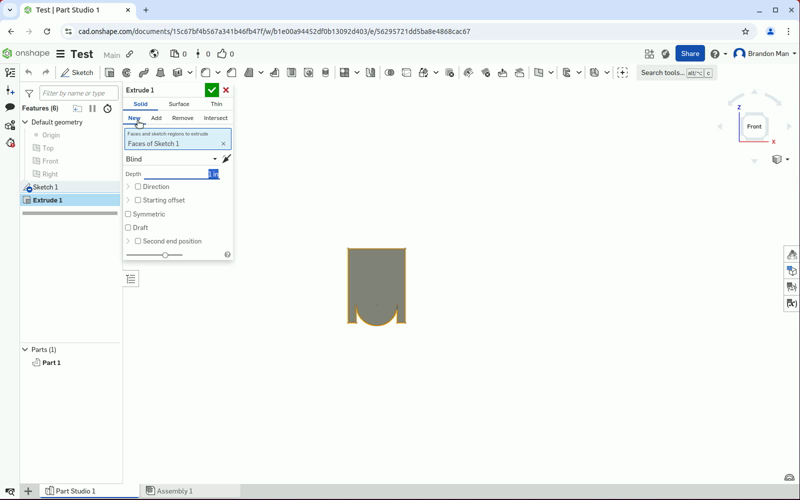
text(-4.574)
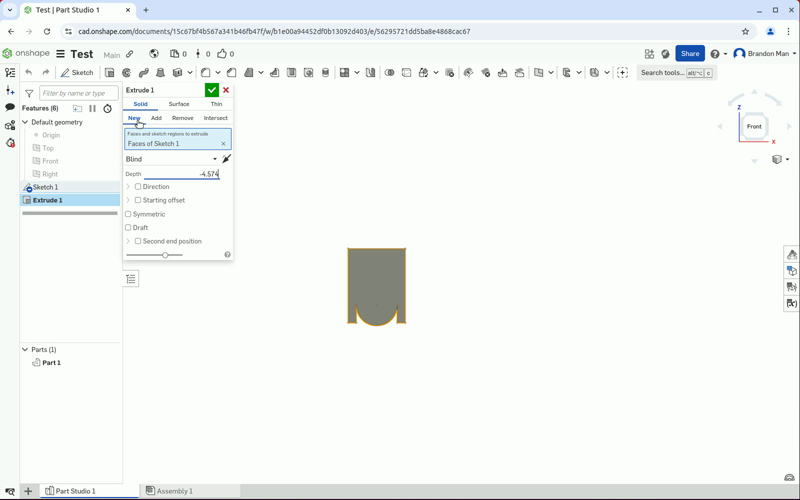
key(enter)
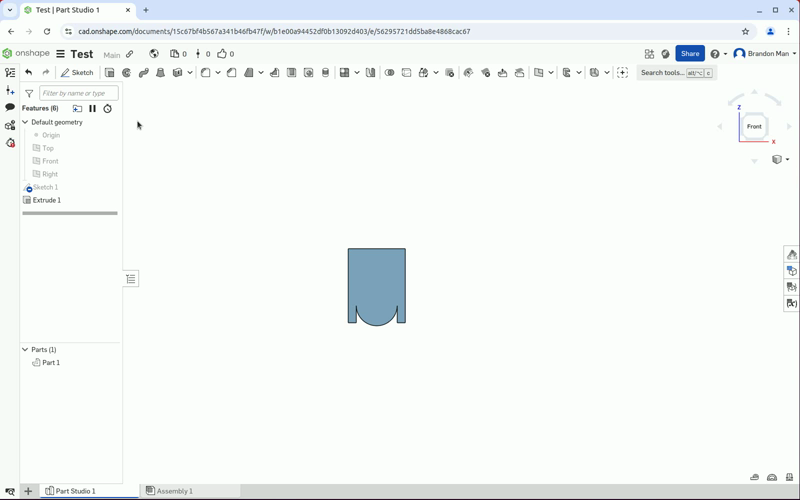
key(shift+h)
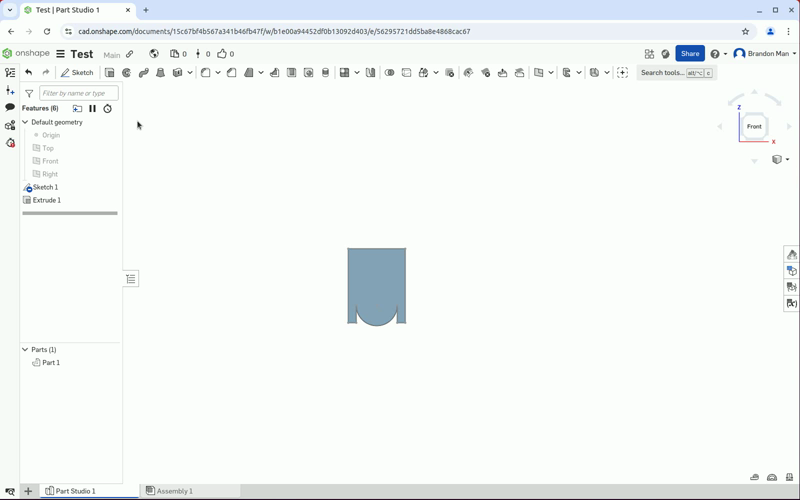
key(shift+h)
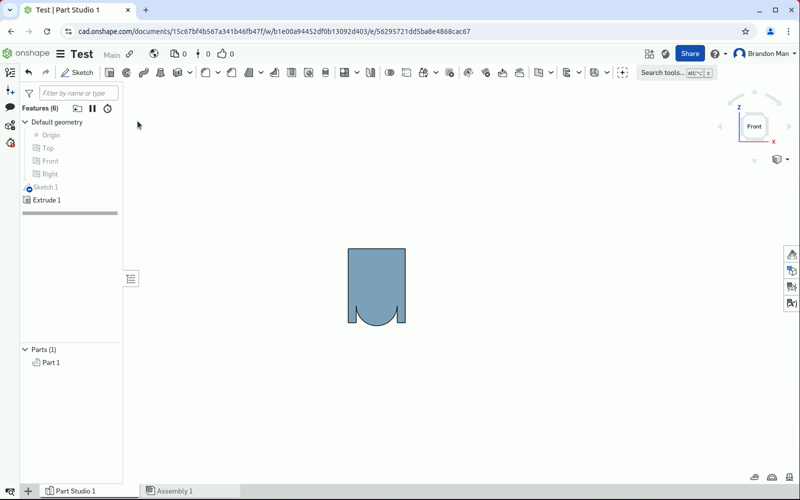
mouse_move(73, 189)
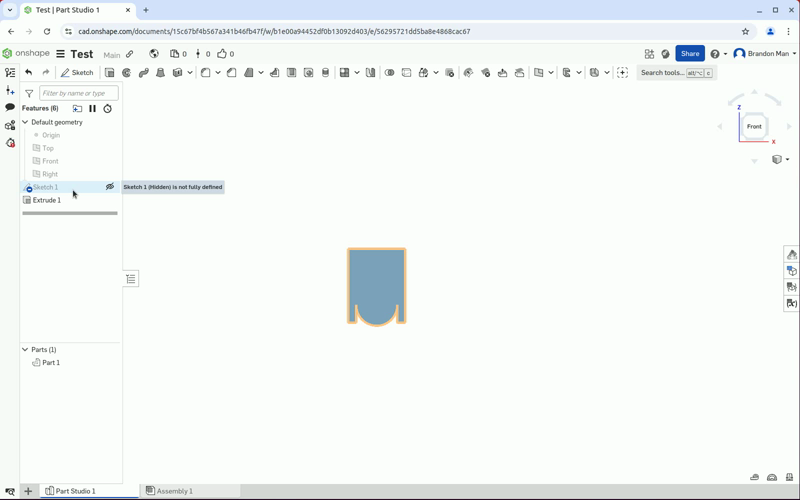
click(73, 189)
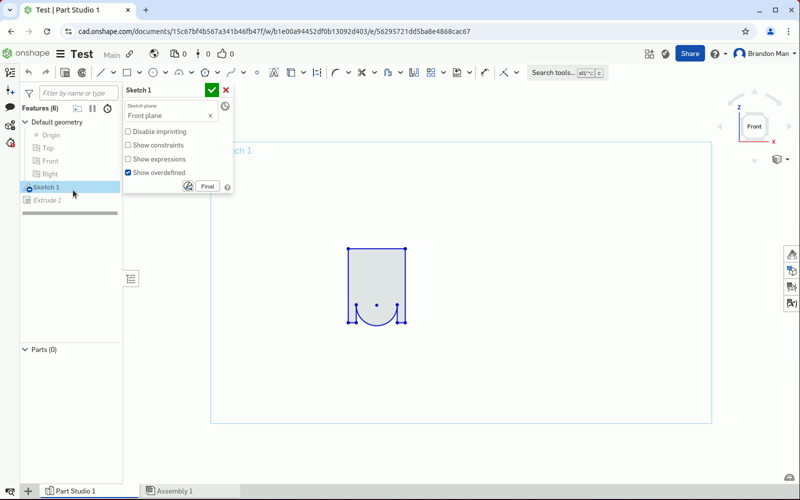
mouse_move(229, 92)
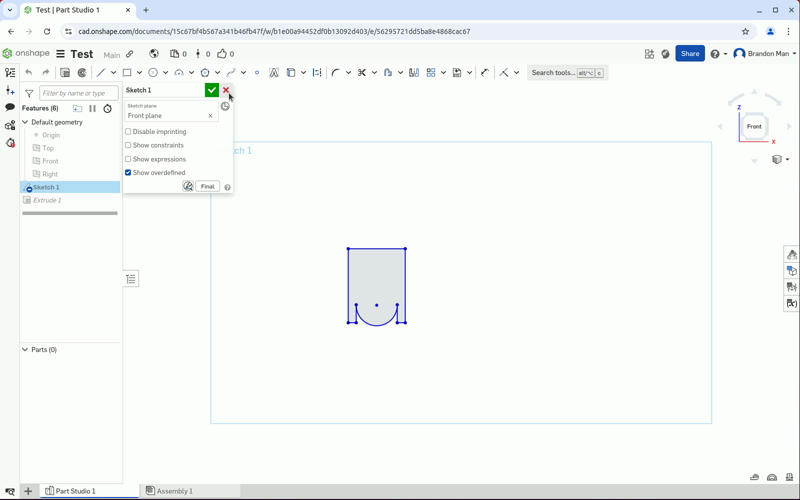
click(229, 92)
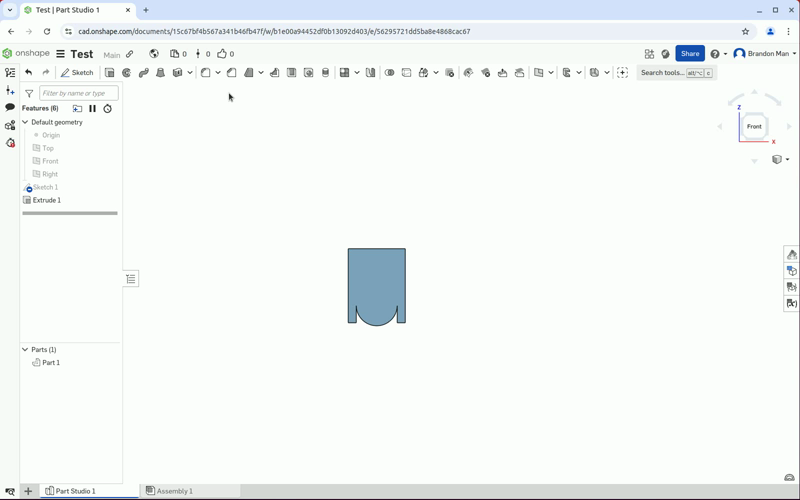
mouse_move(73, 352)
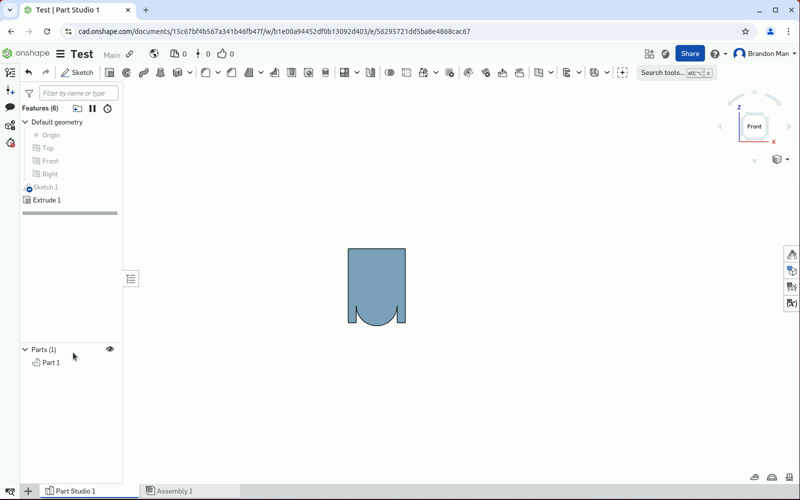
key(y)
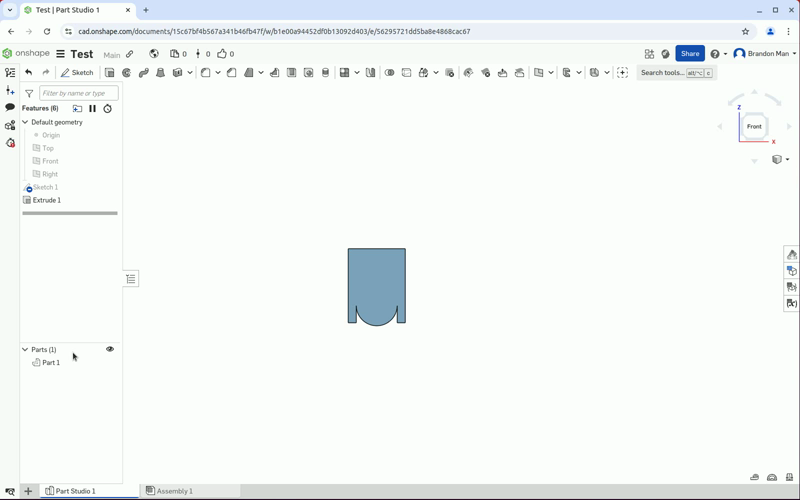
key(shift+p)
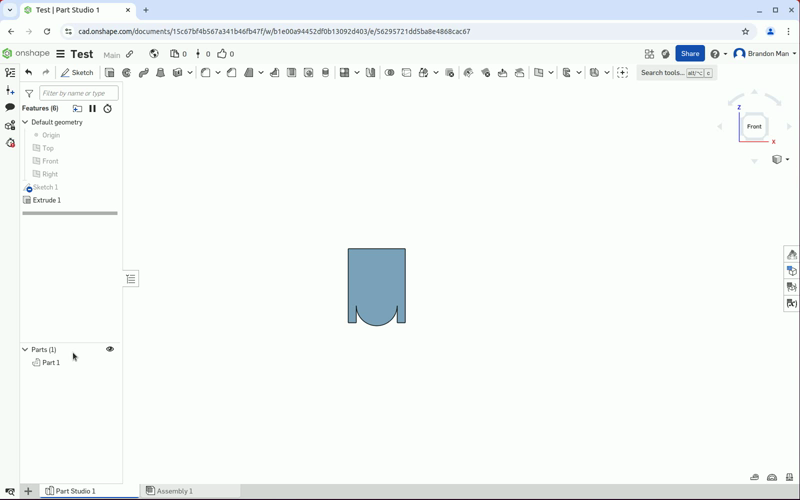
key(space)
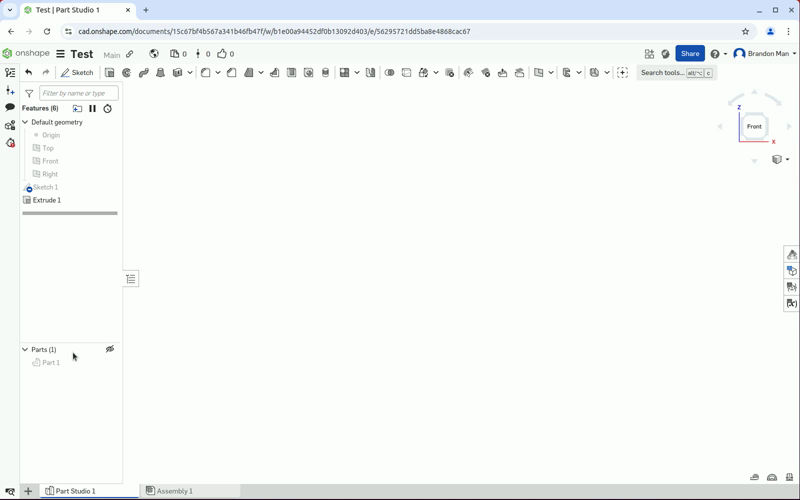
key_down(shift)
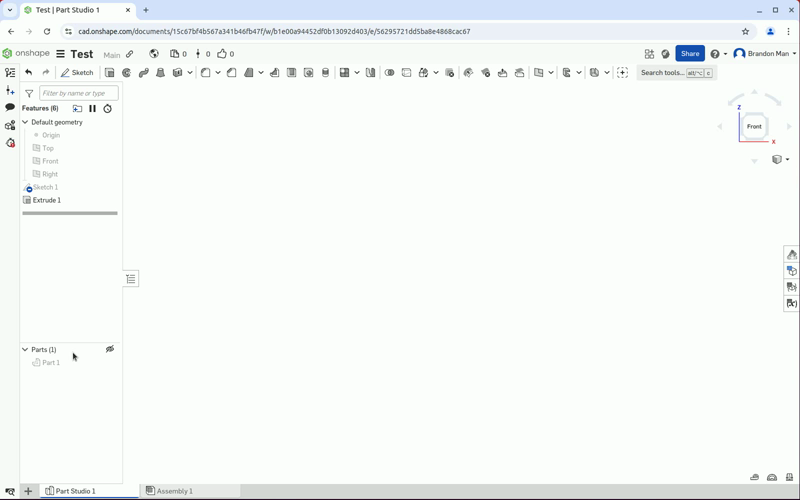
key(left)
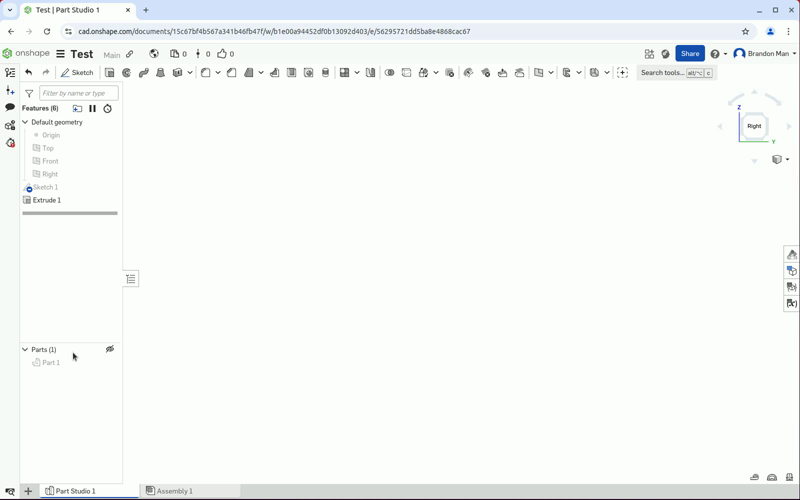
key_up(shift)
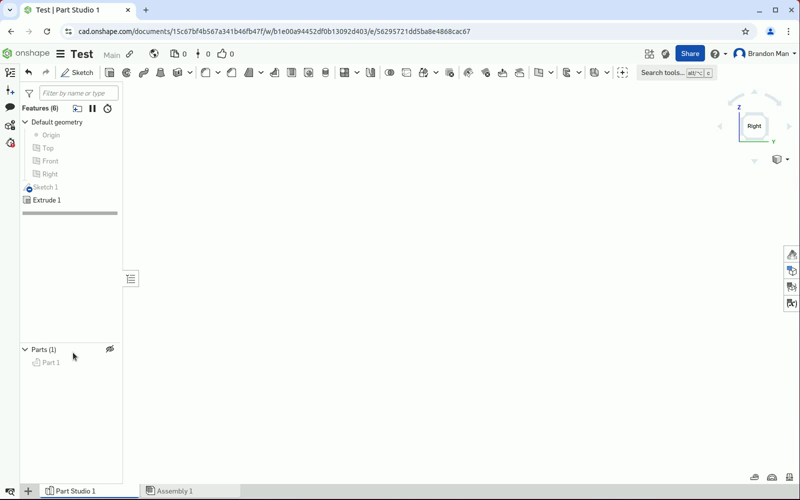
mouse_move(73, 352)
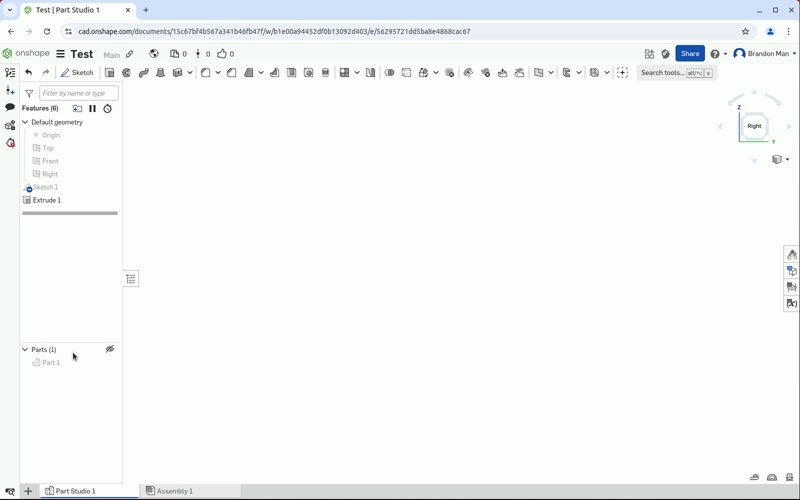
key(shift+y)
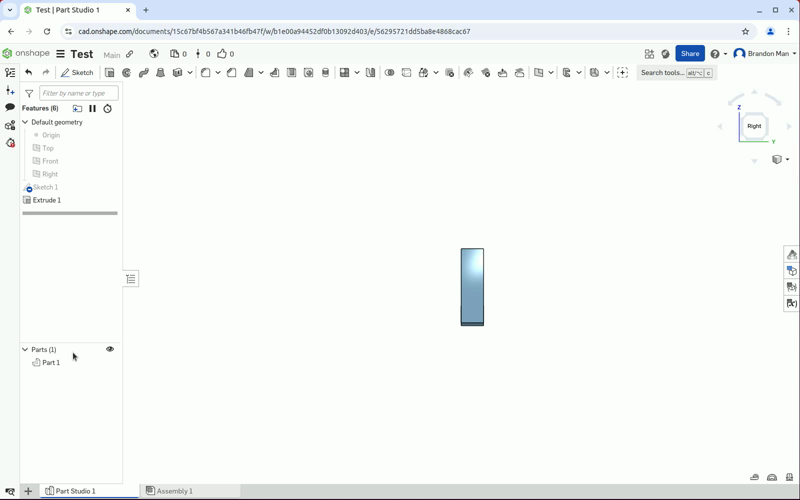
mouse_move(541, 75)
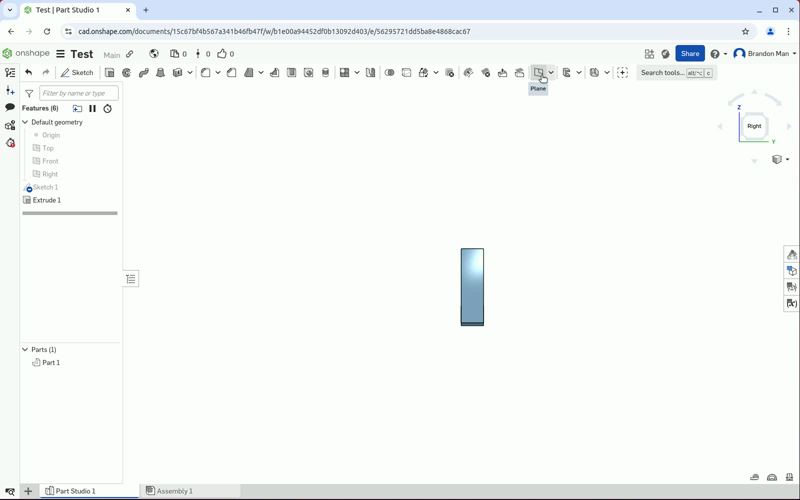
click(541, 75)
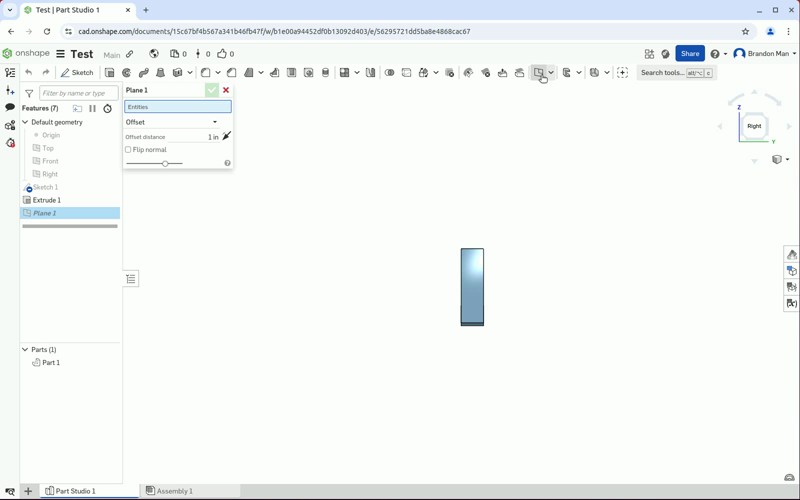
mouse_move(73, 176)
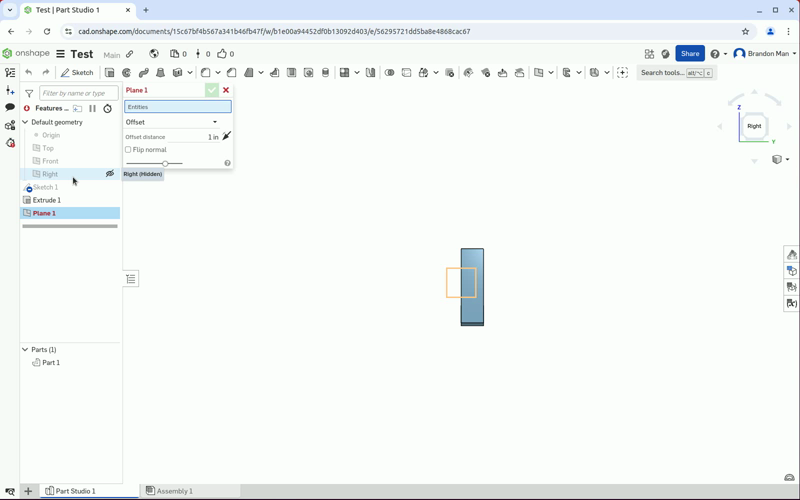
click(73, 176)
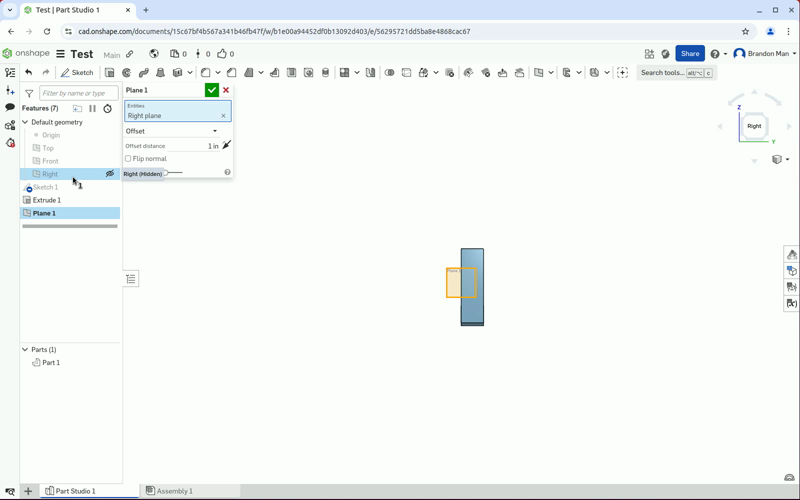
key(tab, 2)
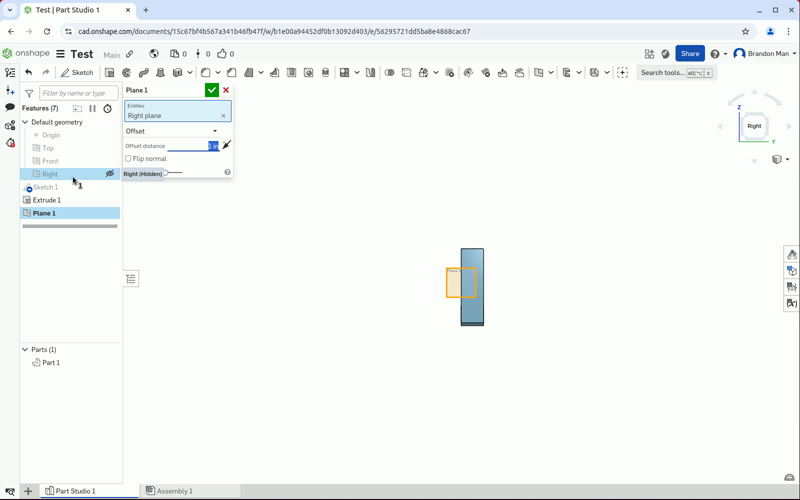
text(11.554)
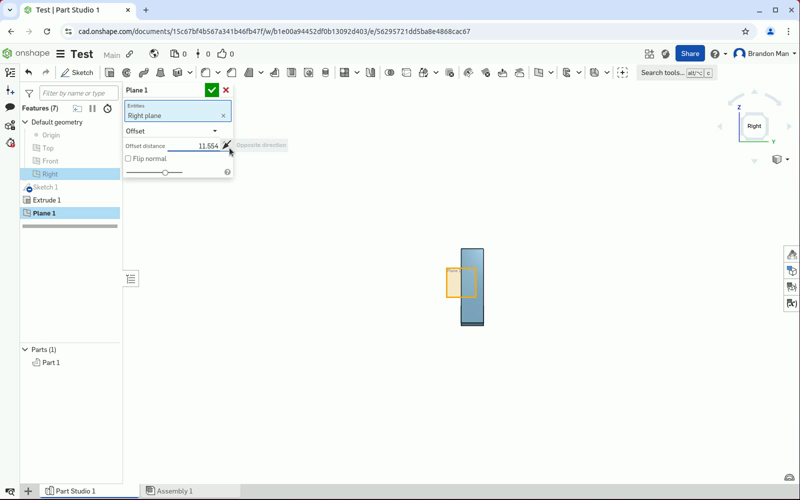
mouse_move(229, 147)
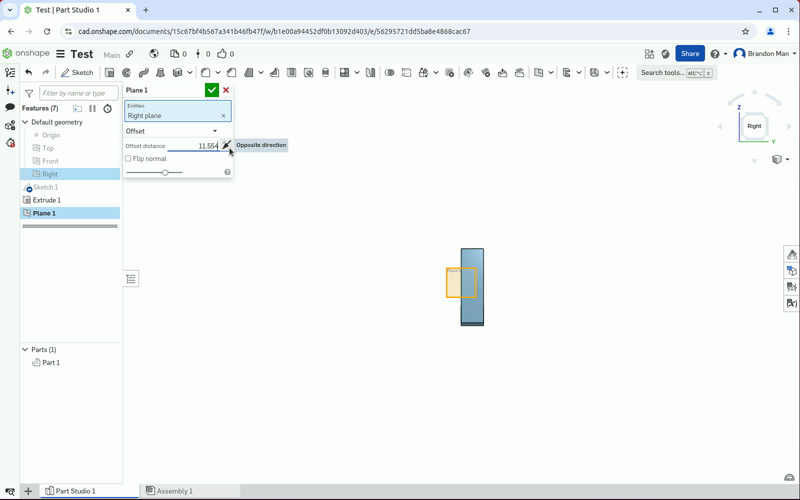
click(229, 147)
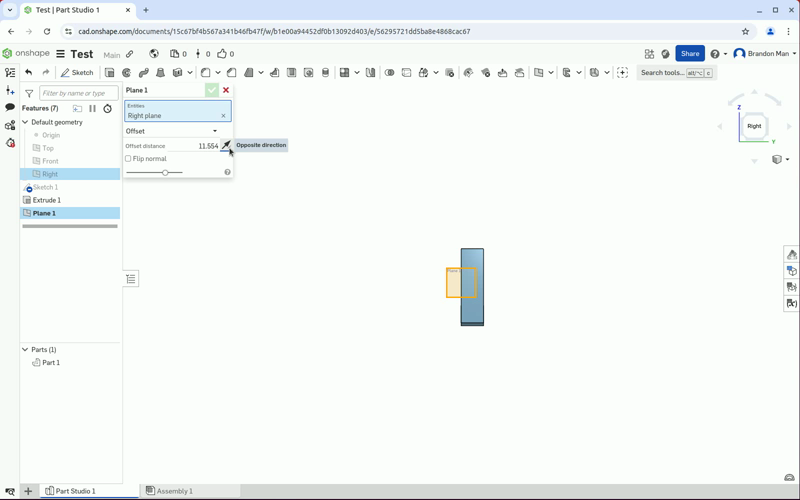
key(enter, 2)
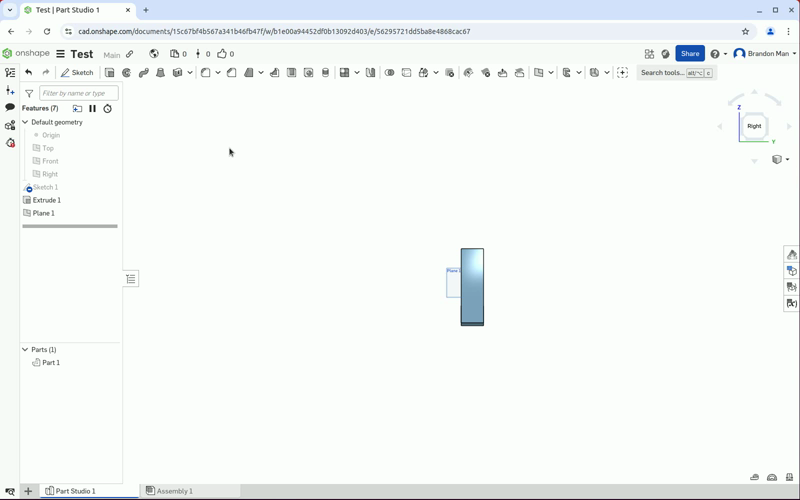
key(shift+s)
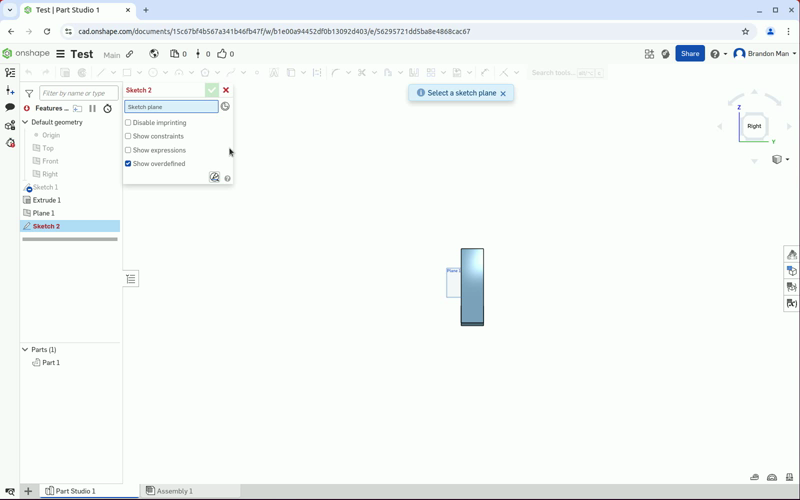
mouse_move(73, 215)
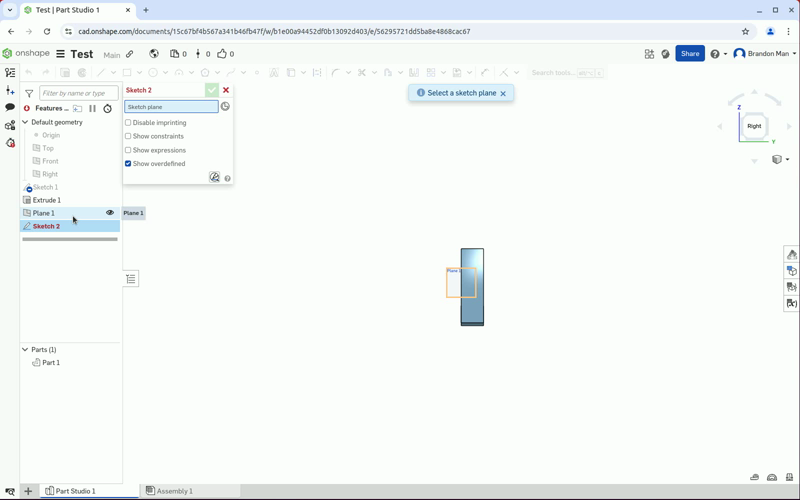
click(73, 215)
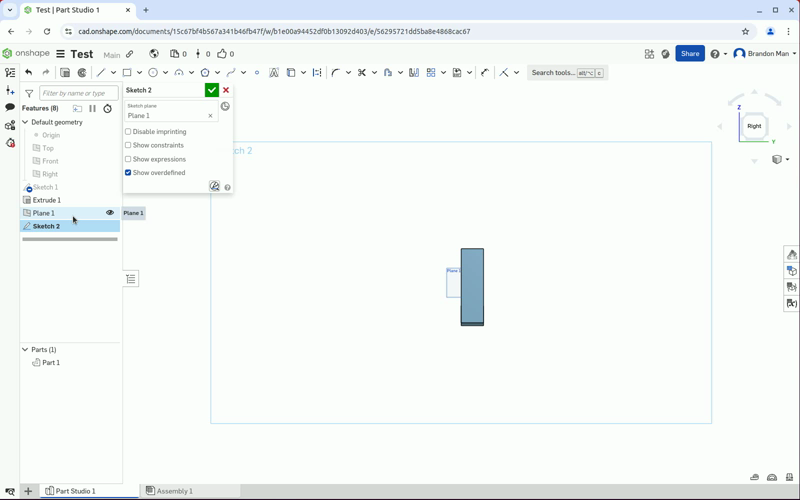
mouse_move(73, 352)
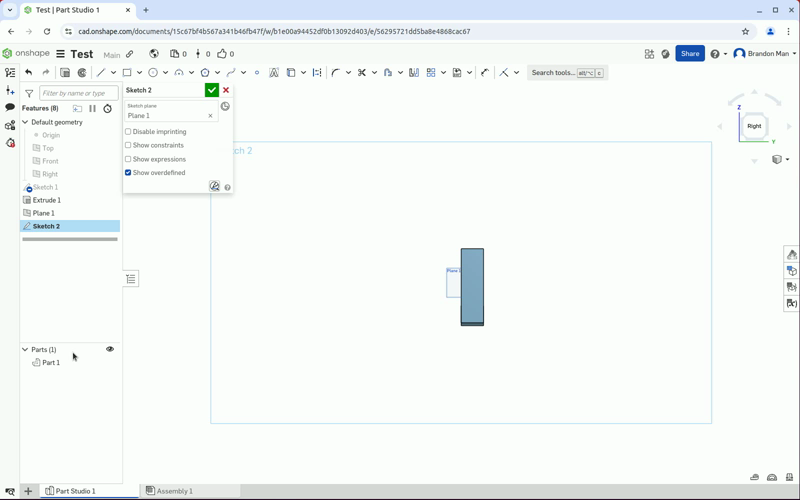
key(y)
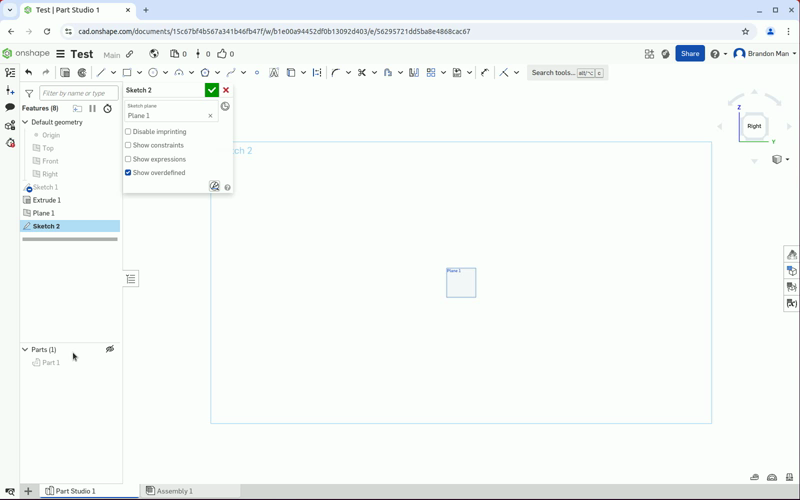
key(c)
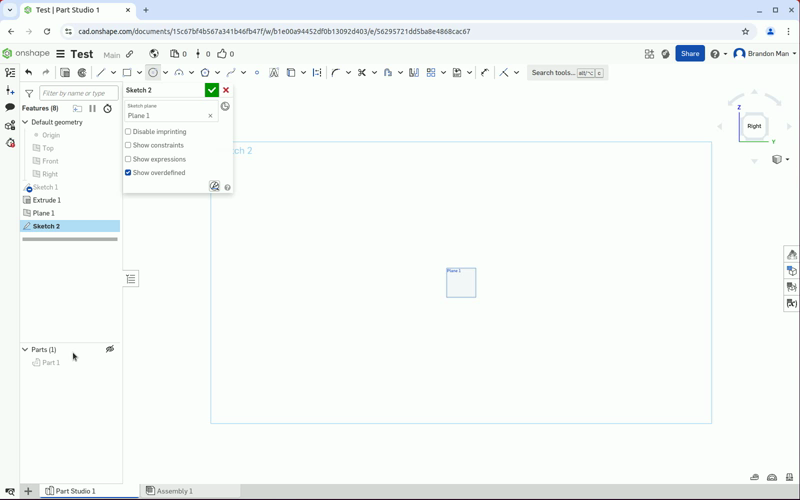
key_down(shift)
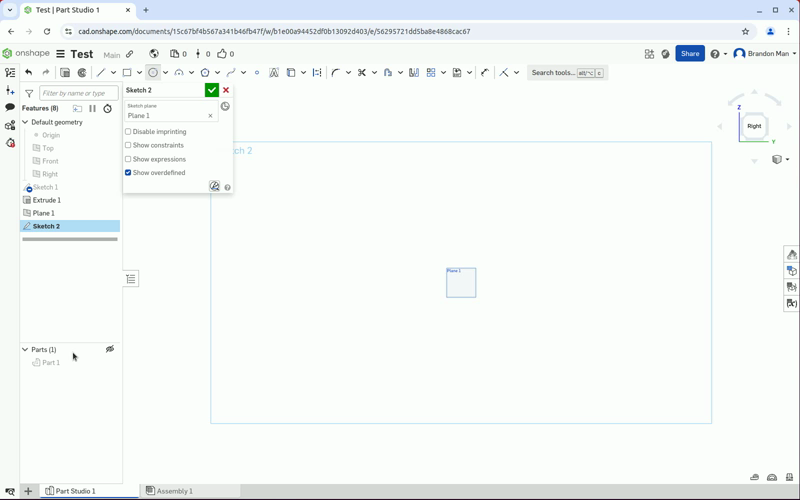
mouse_move(472, 281)
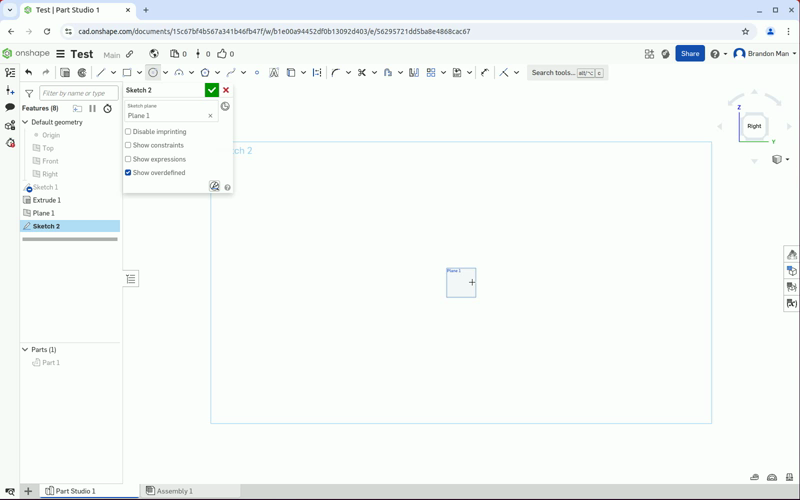
click(472, 281)
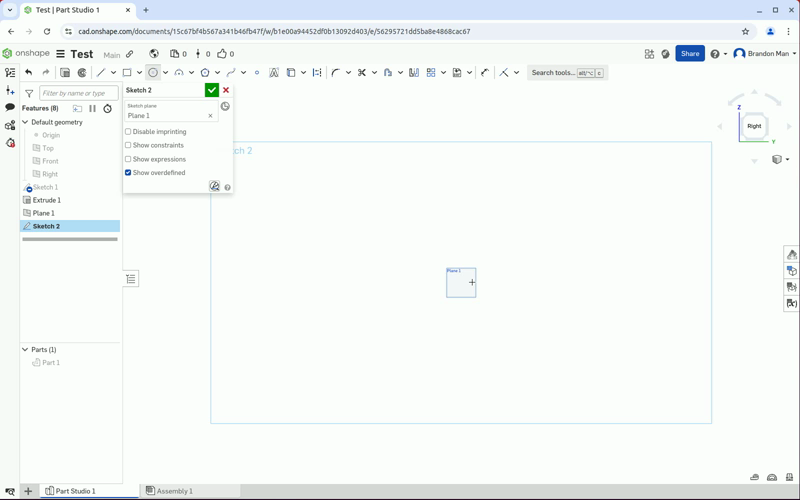
key_up(shift)
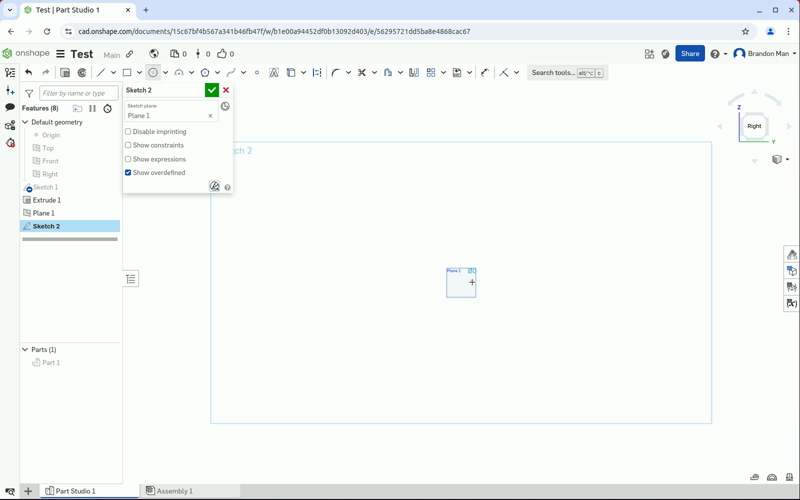
mouse_move(476, 281)
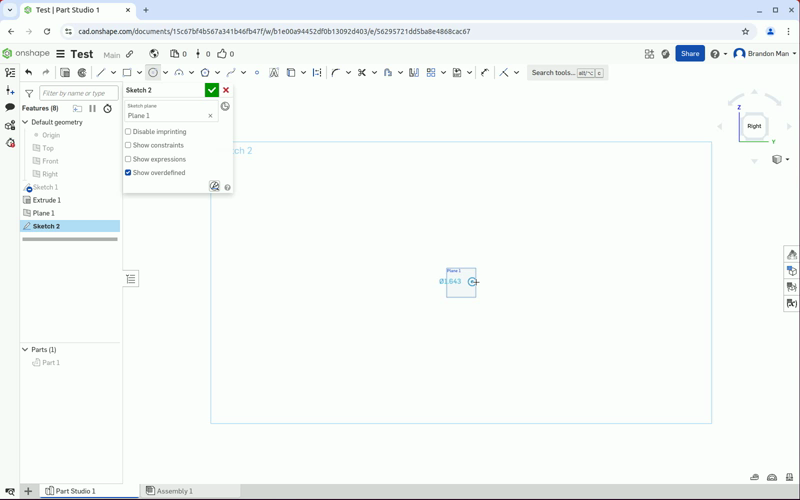
click(476, 281)
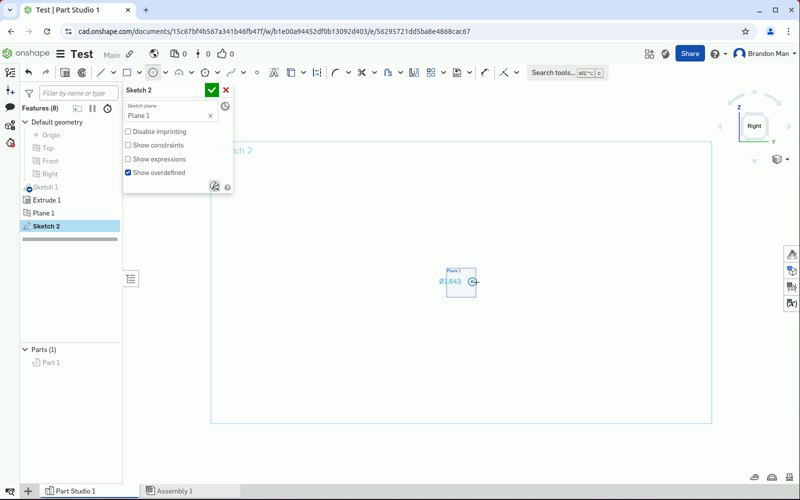
key(esc)
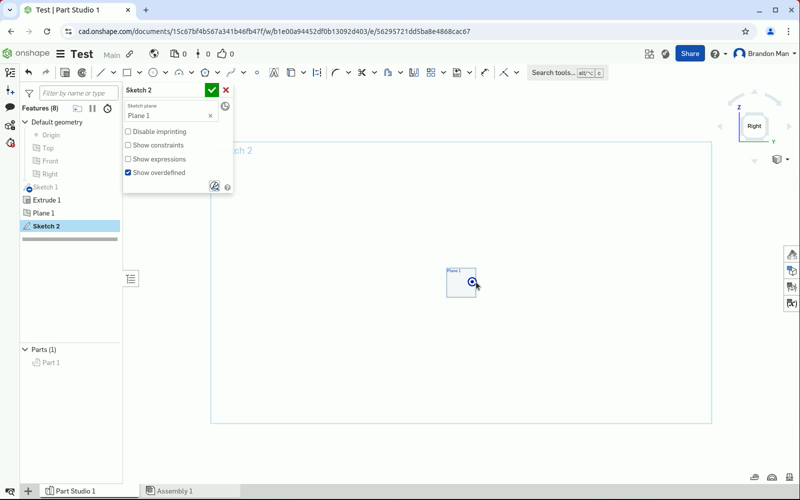
mouse_move(474, 283)
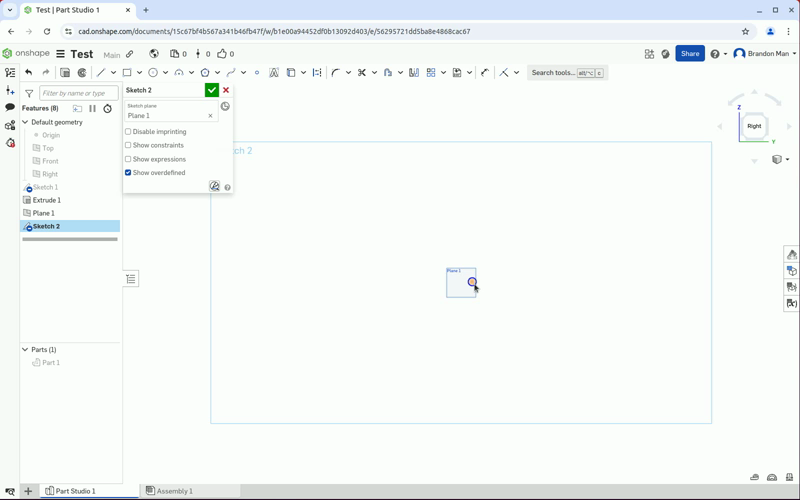
scroll(6)
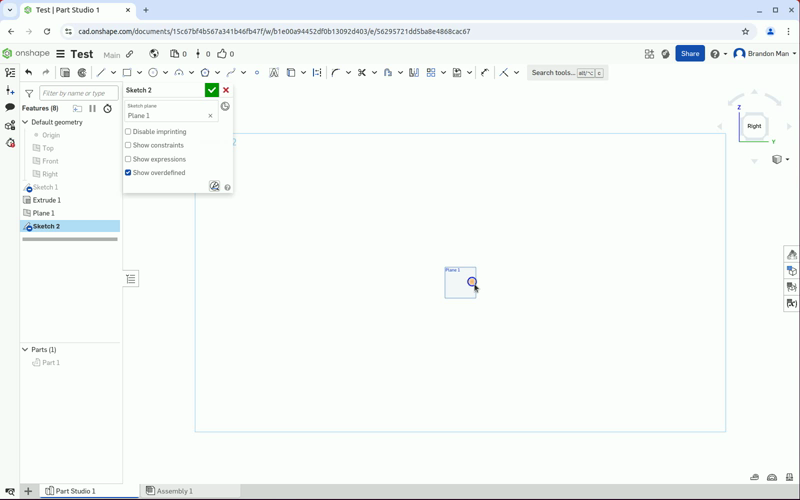
scroll(6)
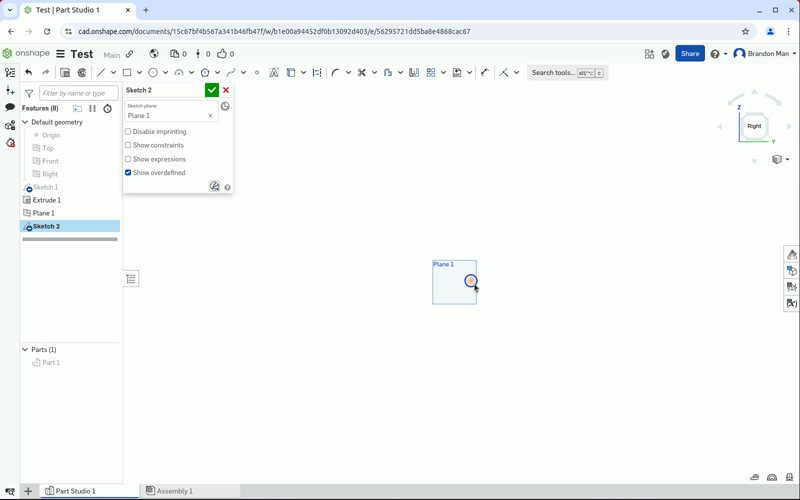
scroll(6)
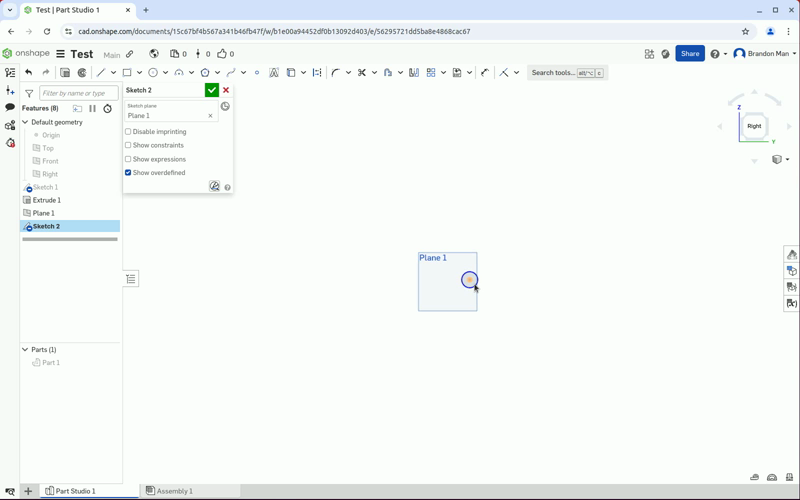
scroll(6)
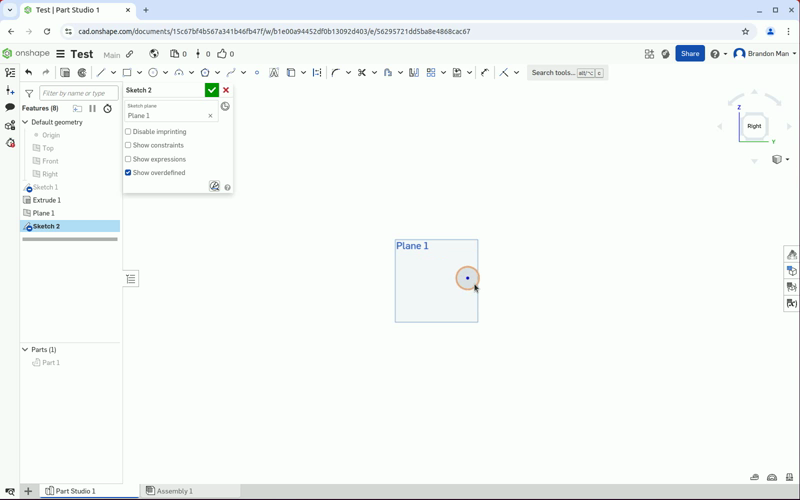
scroll(6)
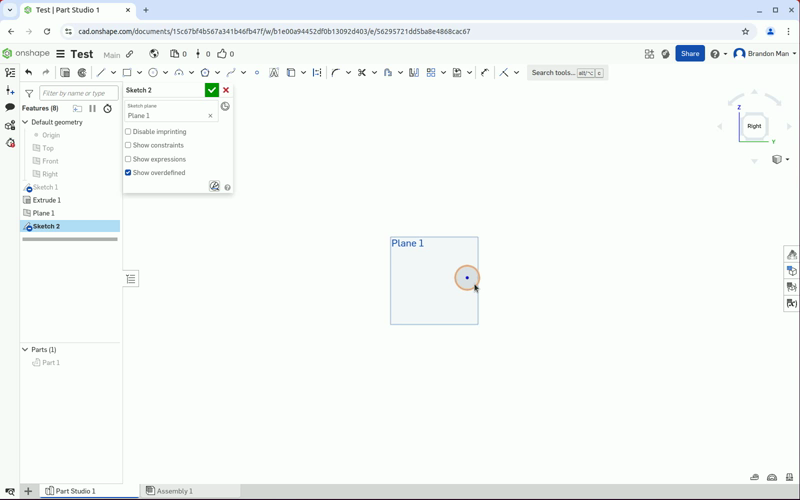
scroll(6)
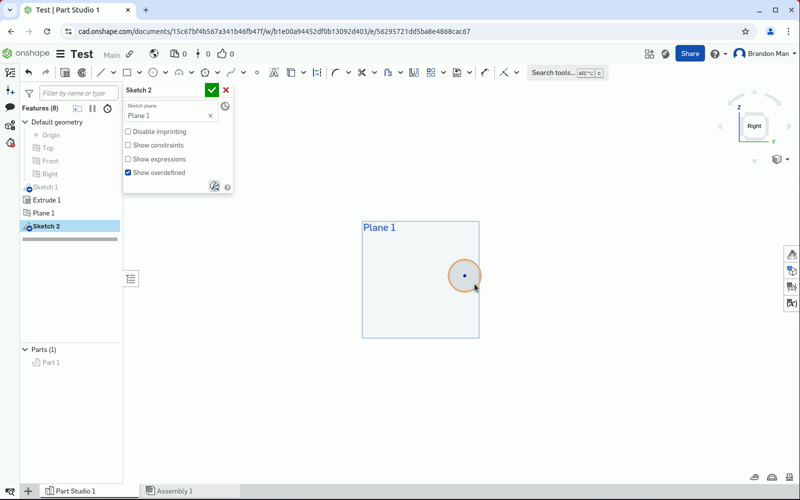
scroll(6)
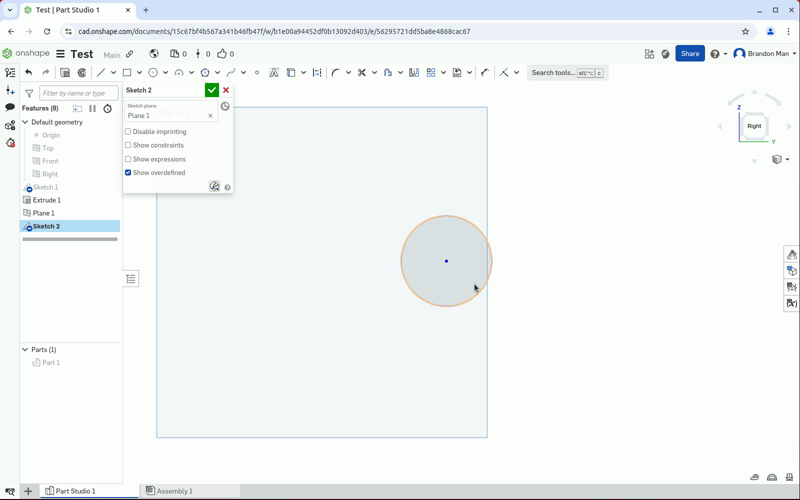
click(474, 283)
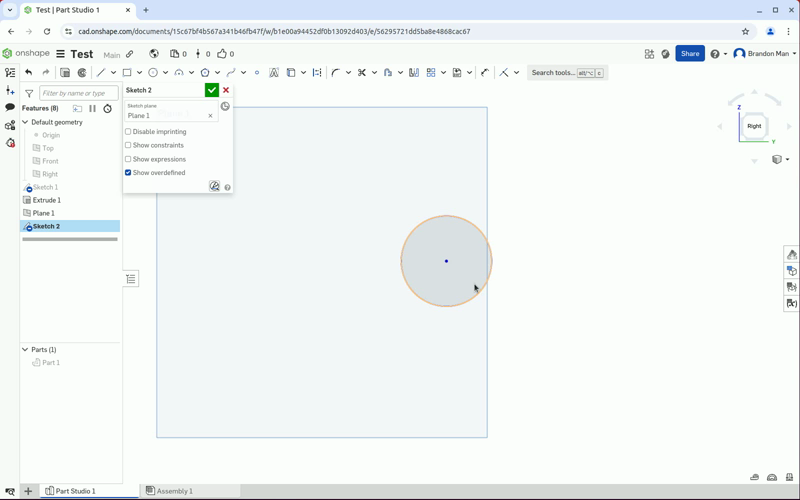
scroll(-6)
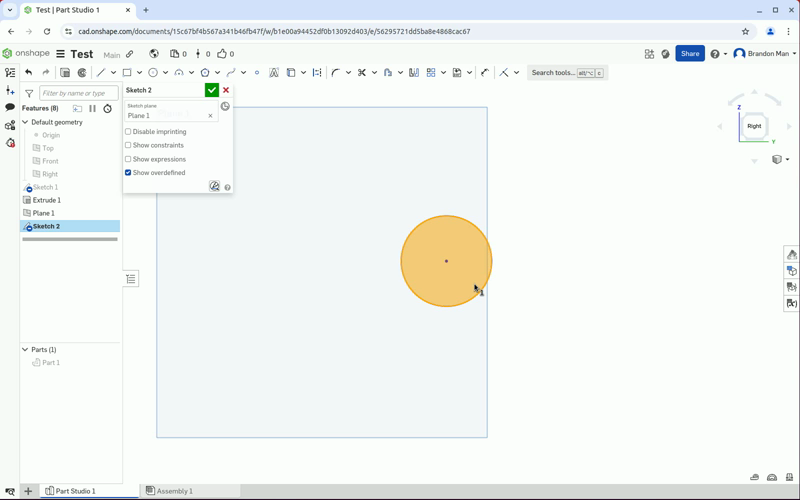
scroll(-6)
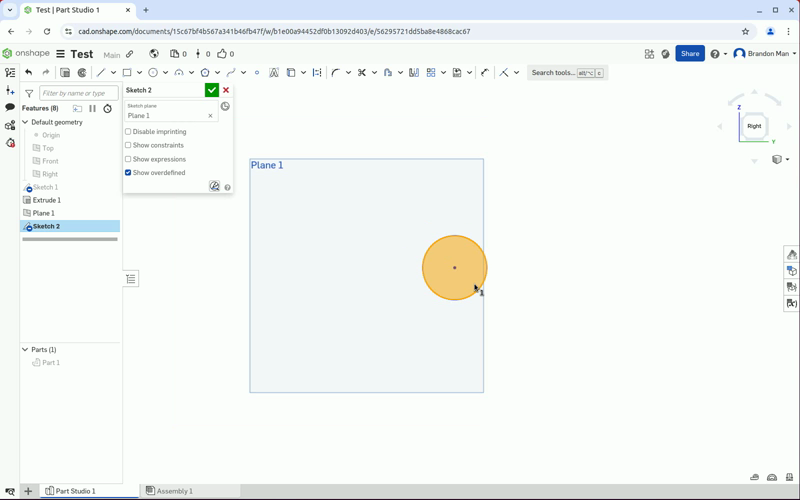
scroll(-6)
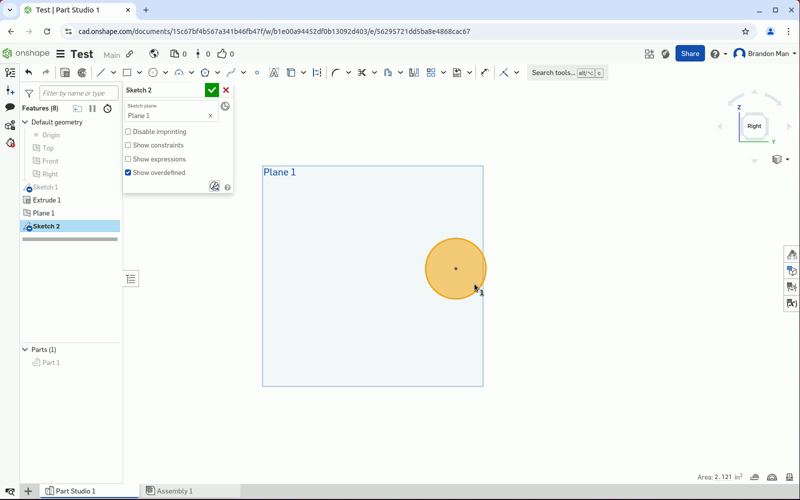
scroll(-6)
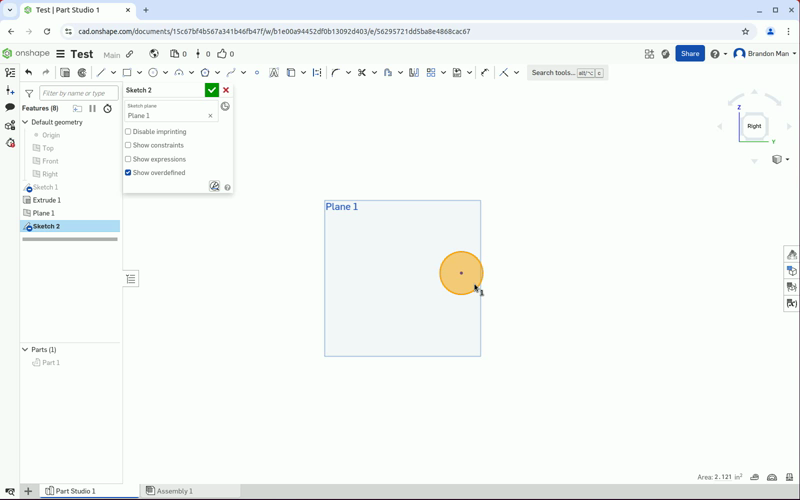
scroll(-6)
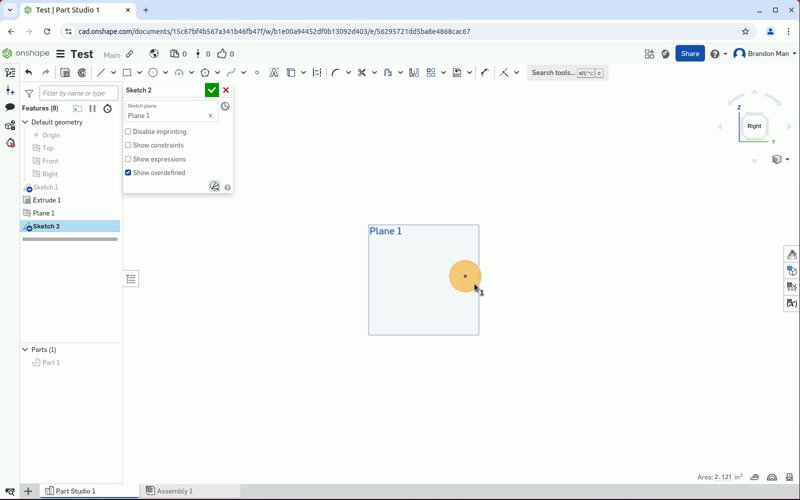
scroll(-6)
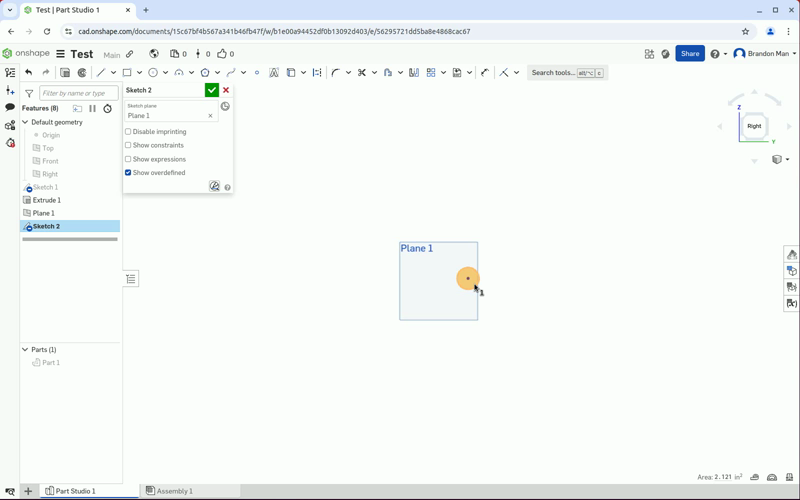
scroll(-6)
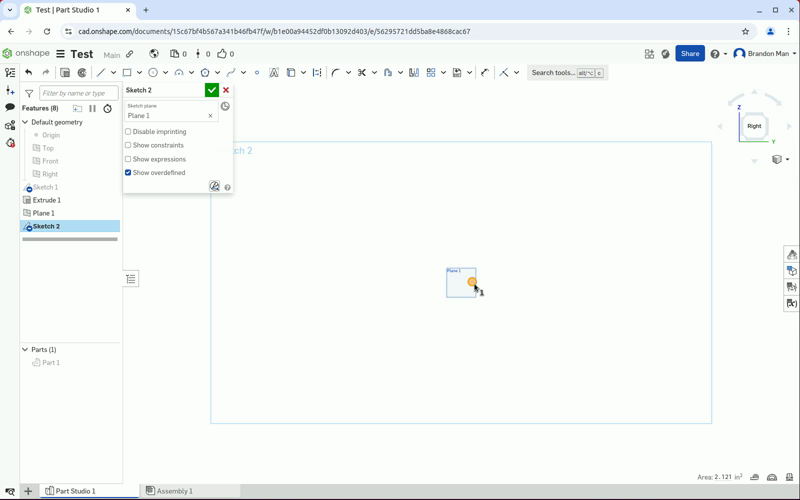
mouse_move(73, 352)
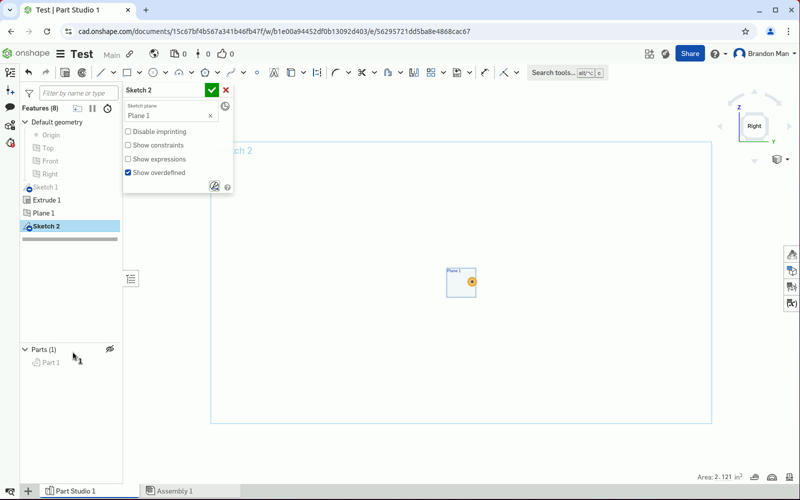
key(shift+y)
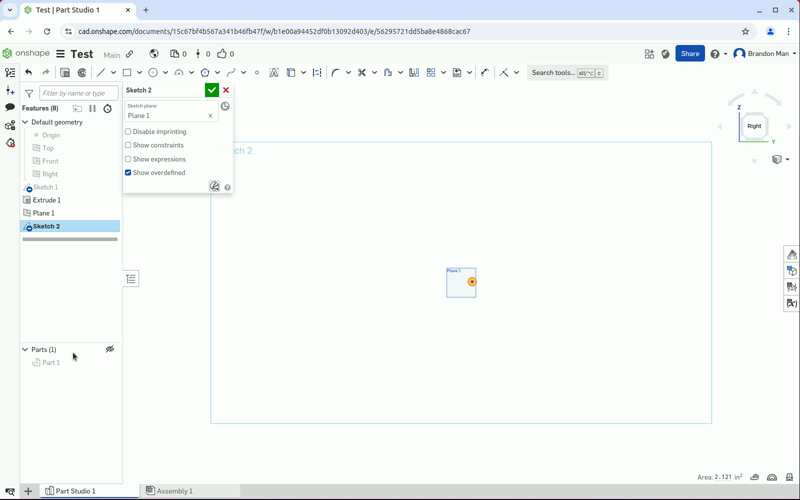
key(shift+e)
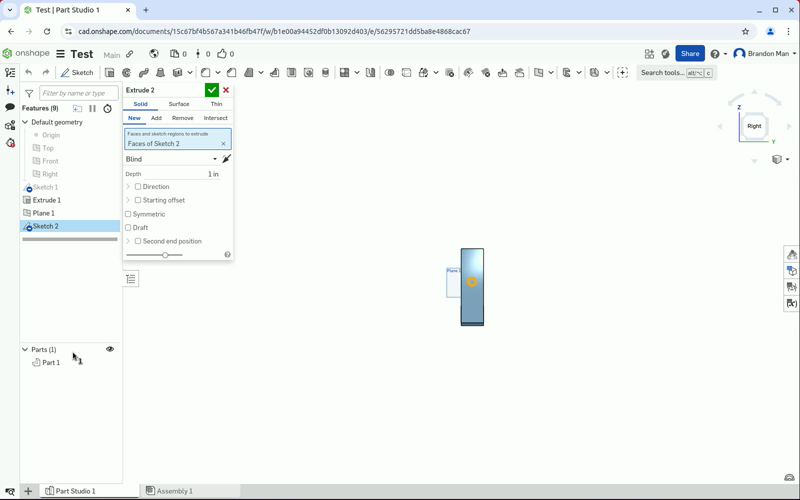
mouse_move(143, 106)
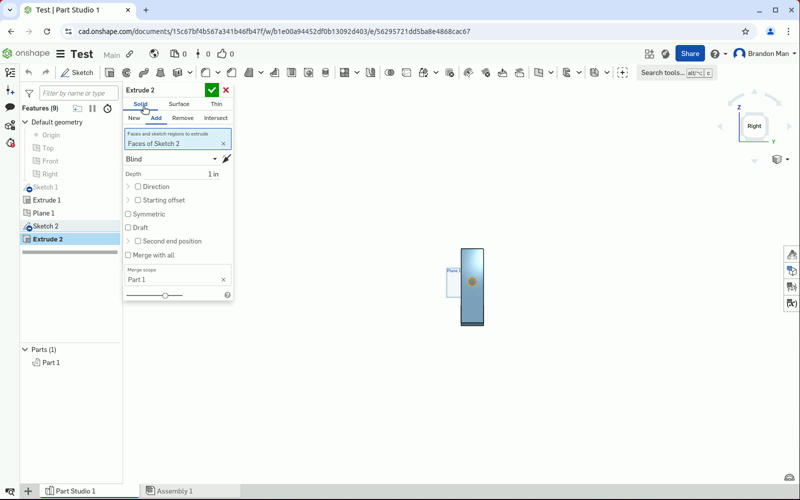
click(143, 106)
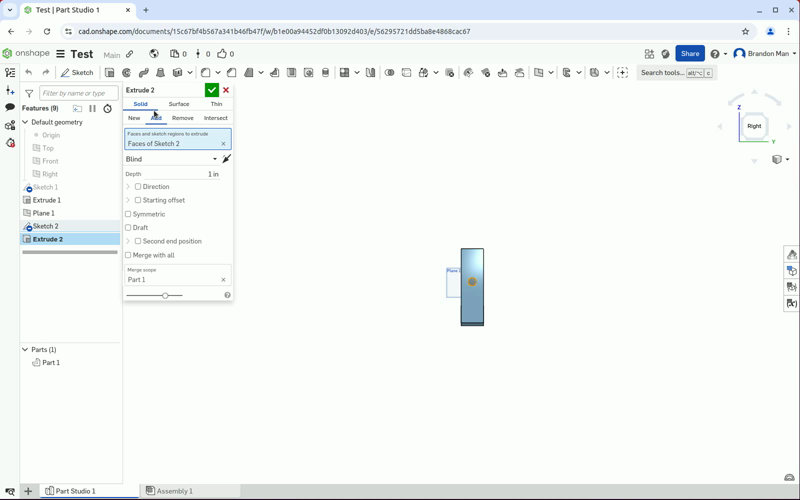
mouse_move(186, 120)
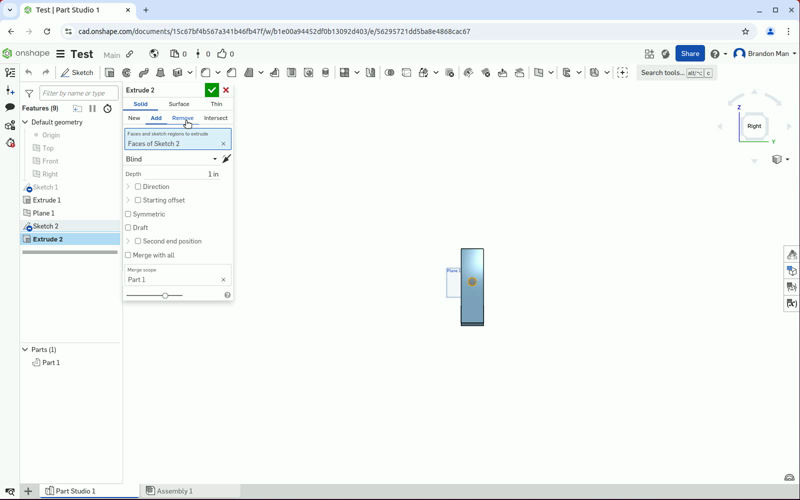
click(186, 120)
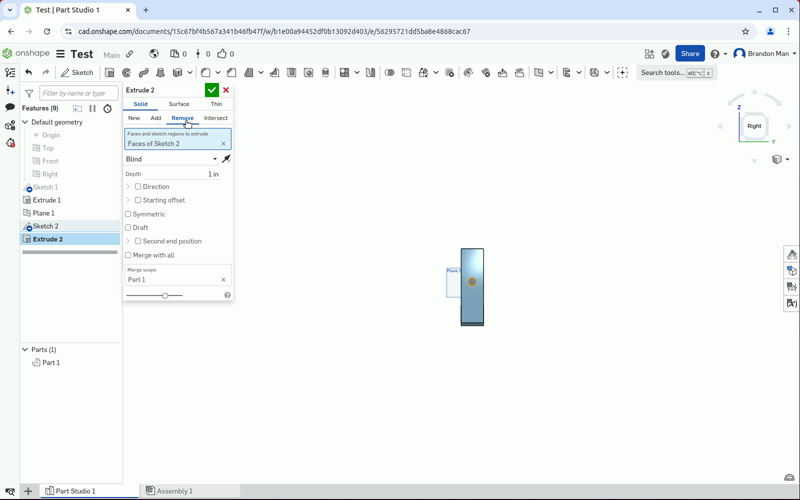
key(tab, 4)
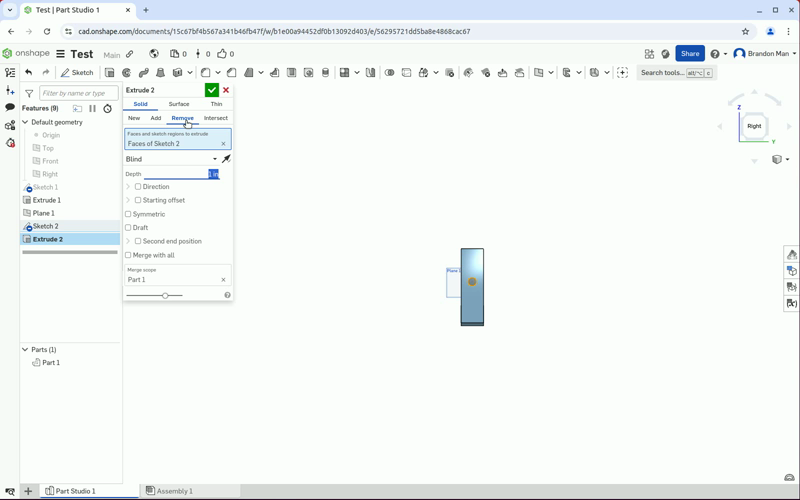
text(2.166)
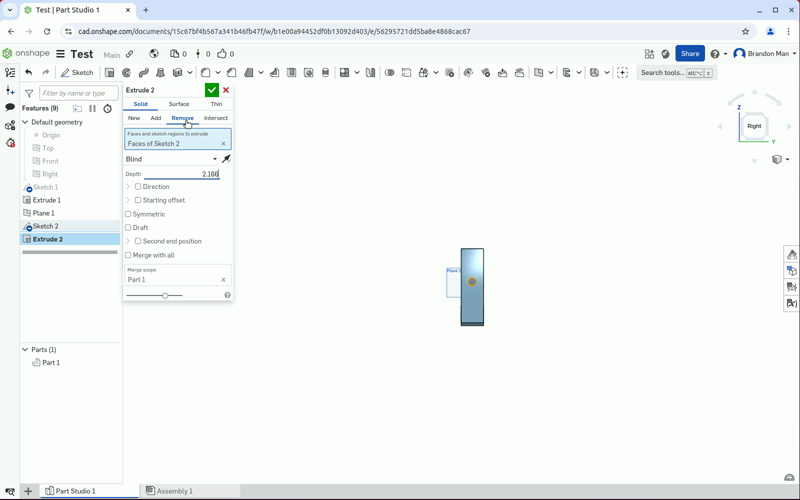
key(tab, 6)
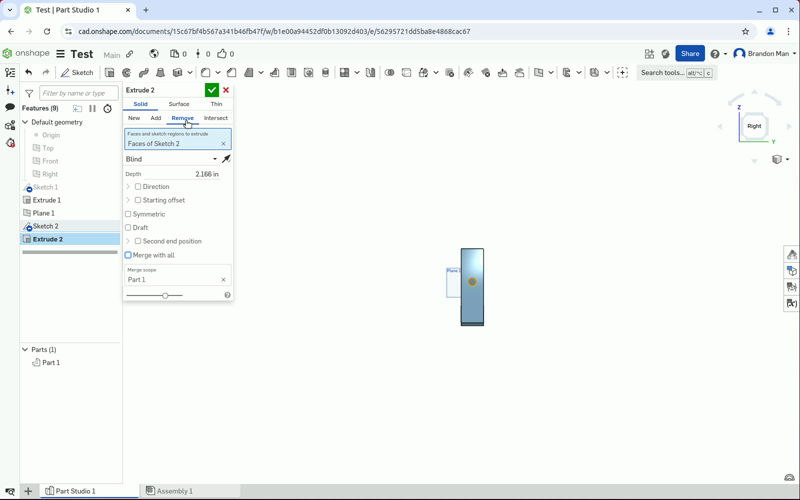
key(space)
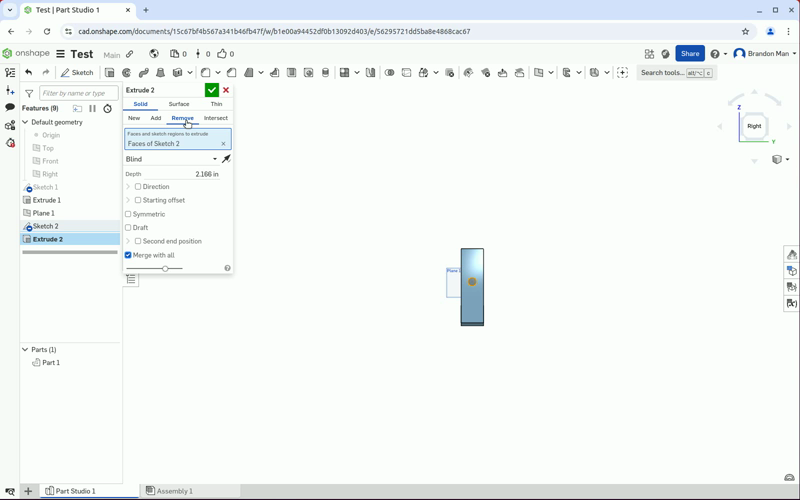
key(enter)
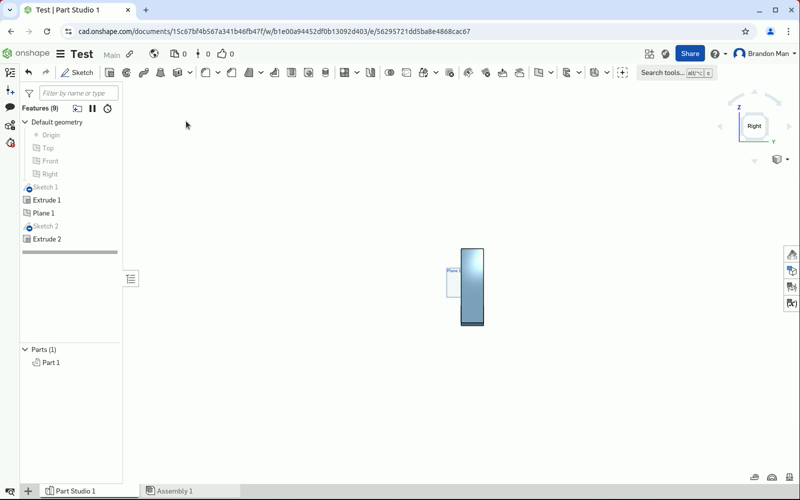
key(shift+h)
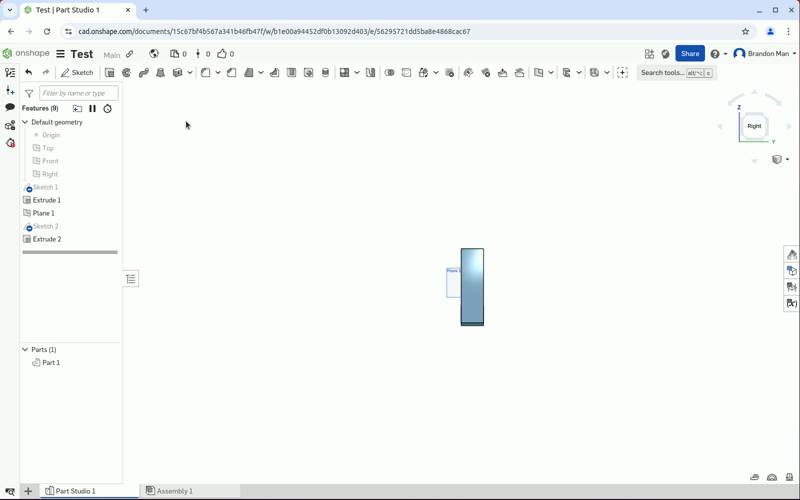
key(shift+h)
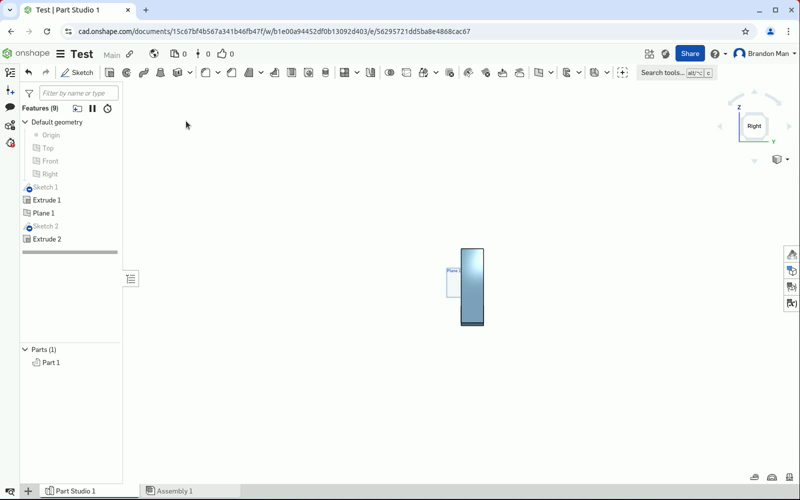
mouse_move(73, 189)
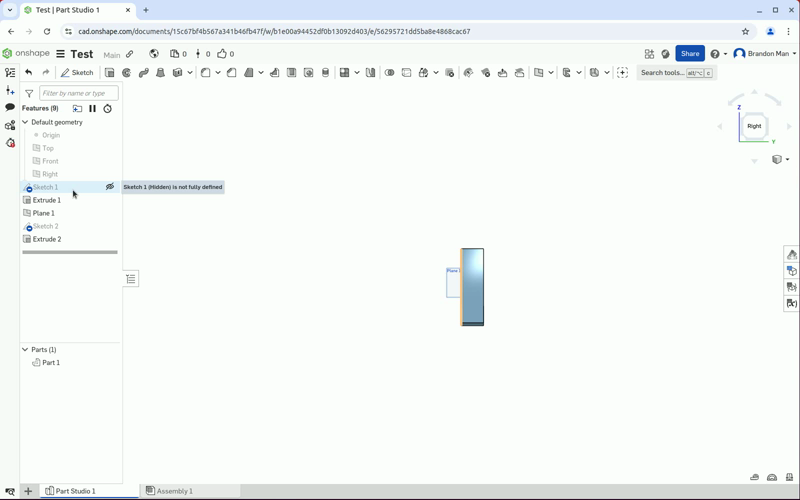
click(73, 189)
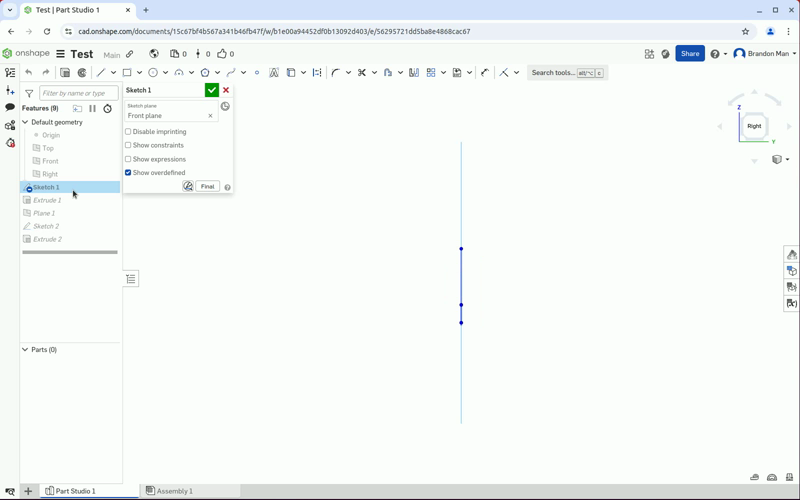
mouse_move(229, 92)
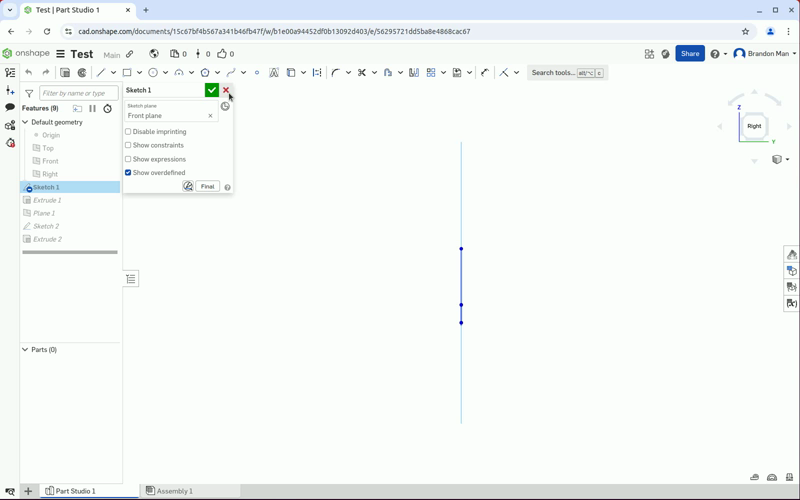
click(229, 92)
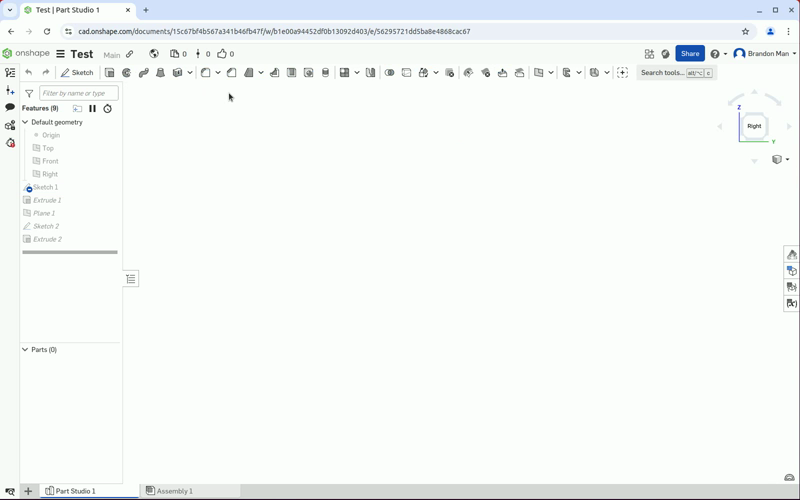
key(shift+s)
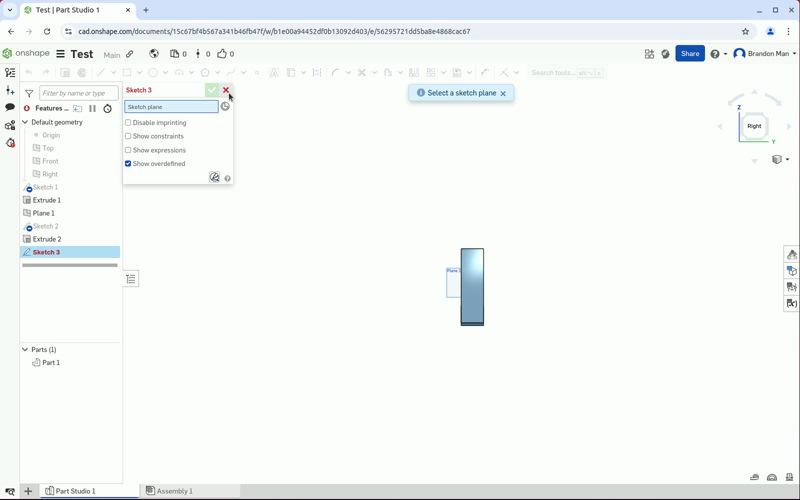
mouse_move(73, 215)
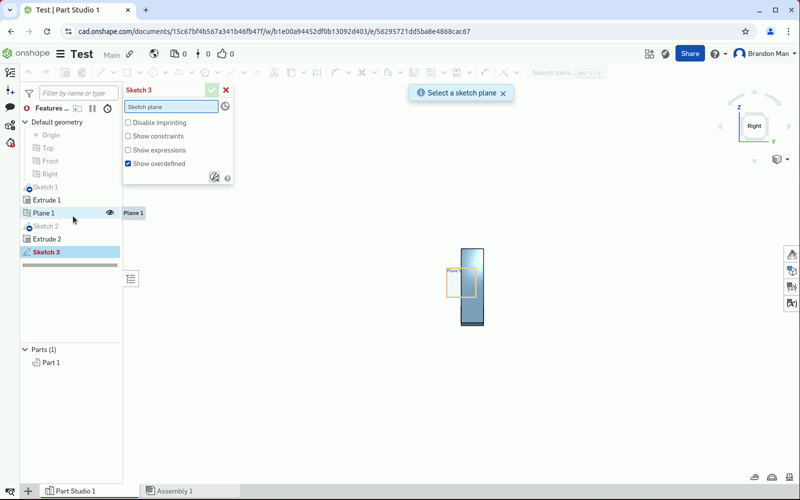
click(73, 215)
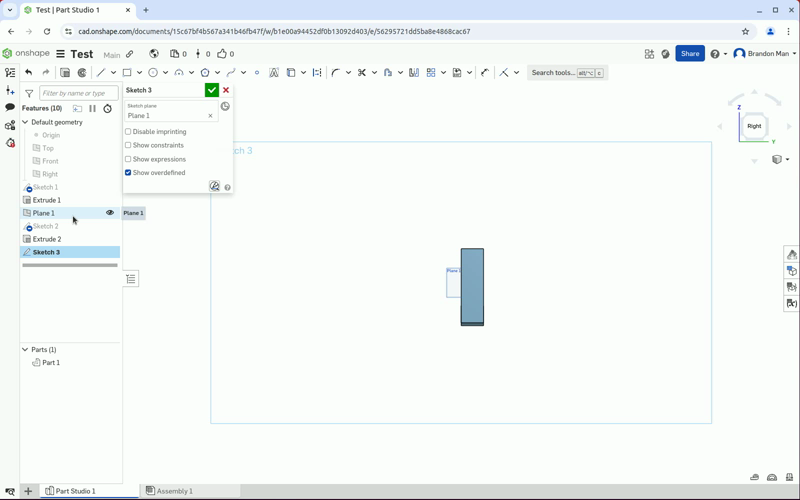
mouse_move(73, 352)
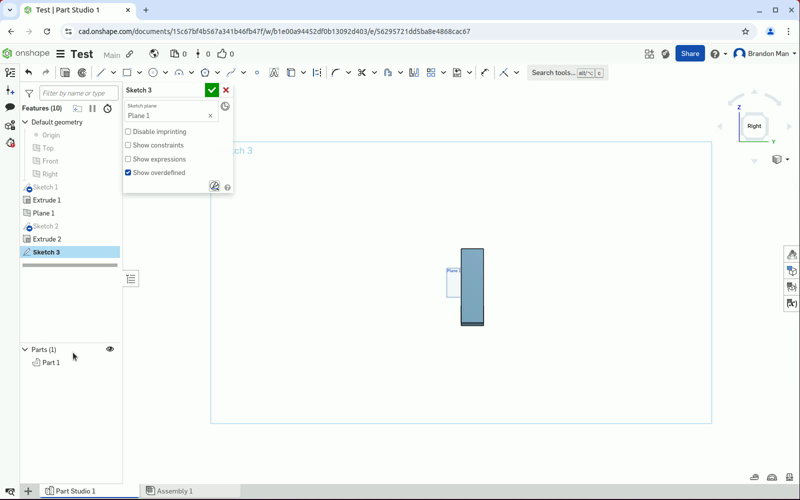
key(y)
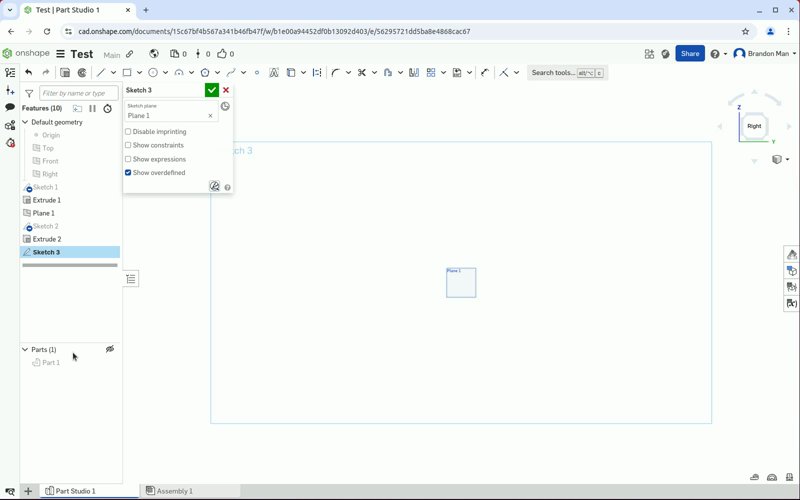
key(c)
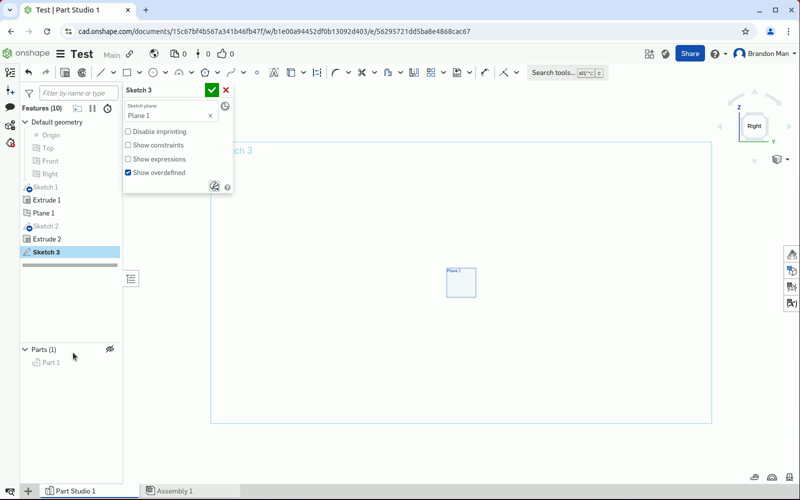
key_down(shift)
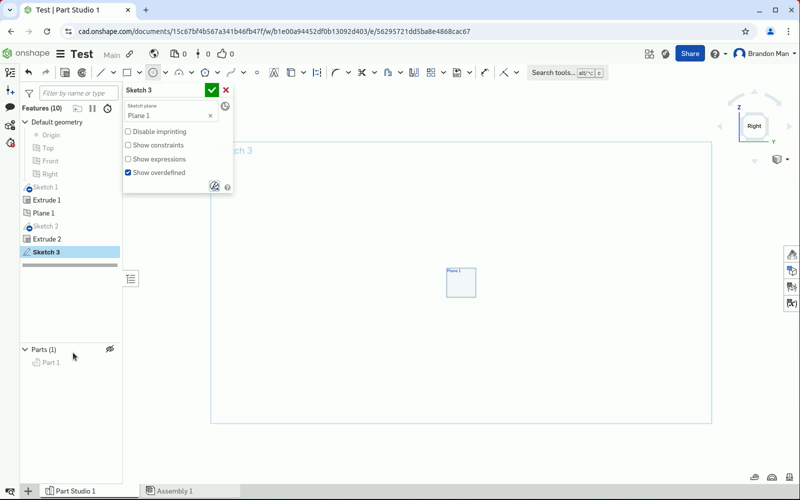
mouse_move(472, 257)
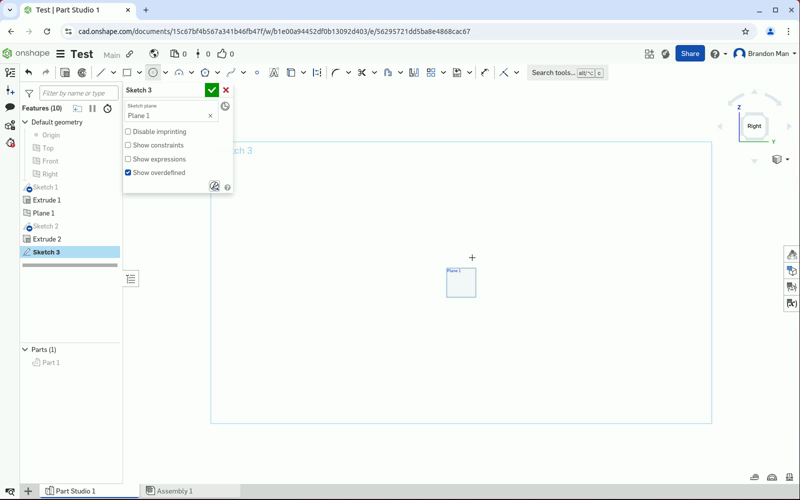
click(472, 257)
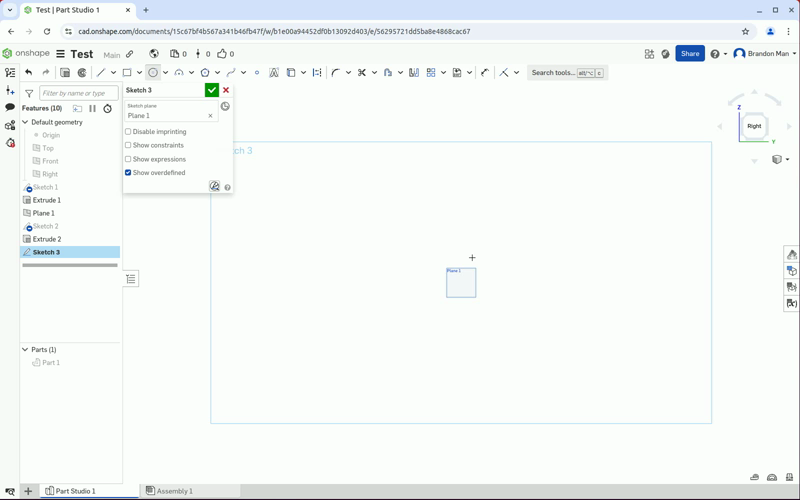
key_up(shift)
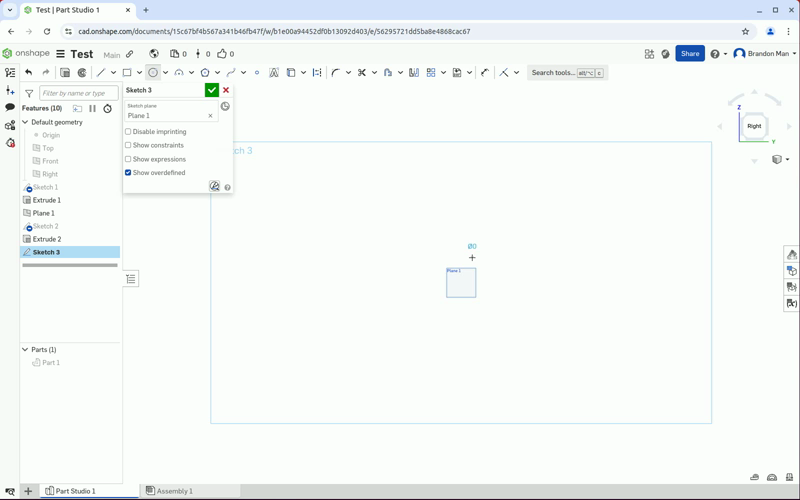
mouse_move(476, 257)
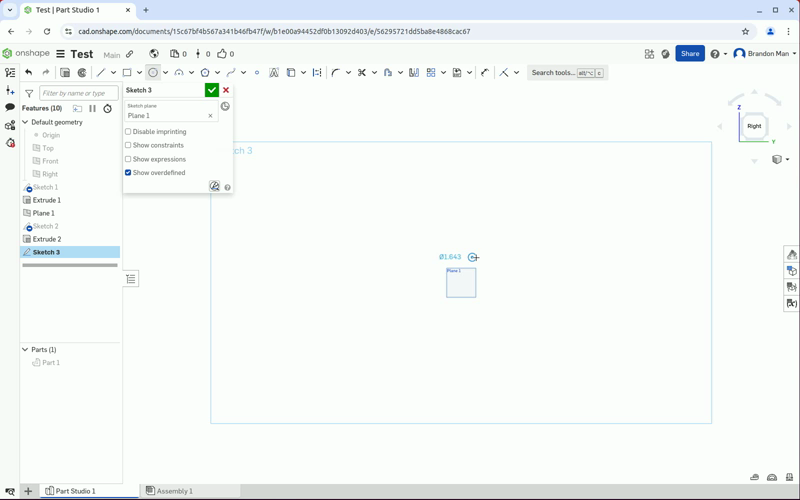
click(476, 257)
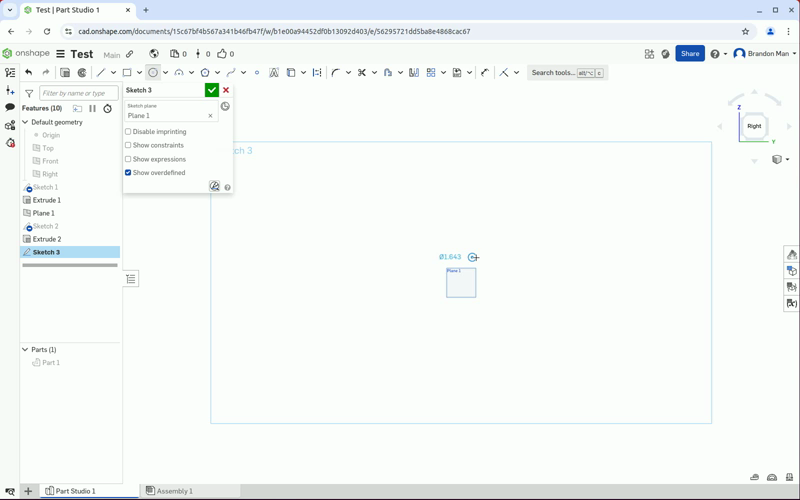
key(esc)
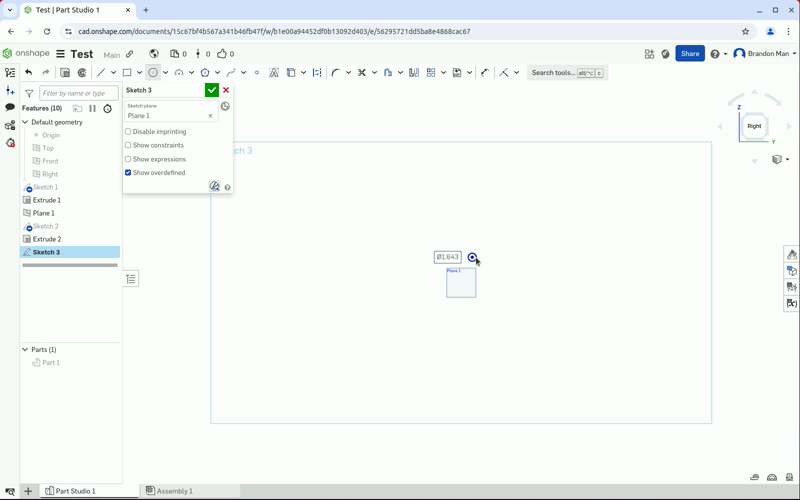
mouse_move(472, 255)
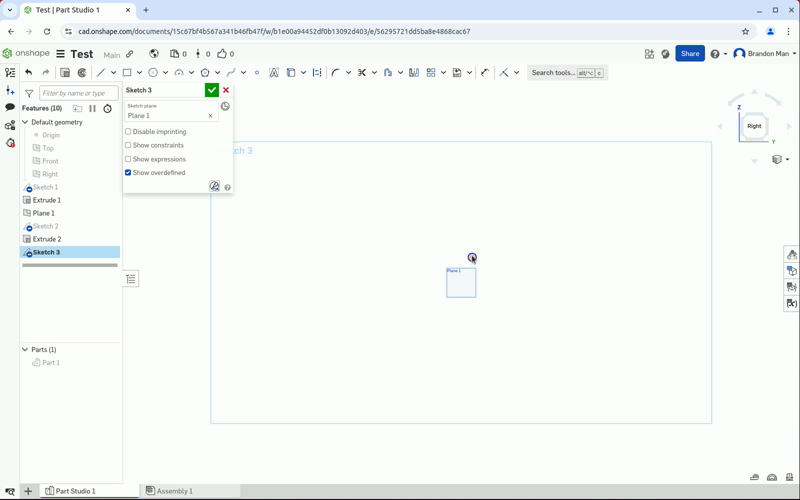
scroll(6)
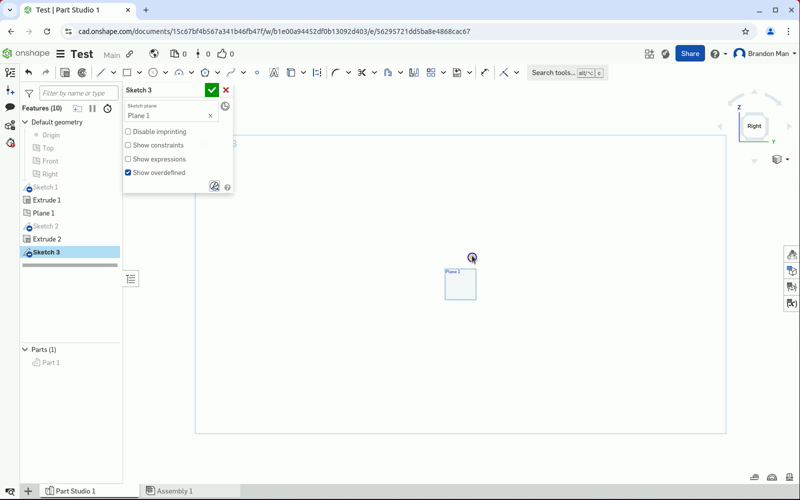
scroll(6)
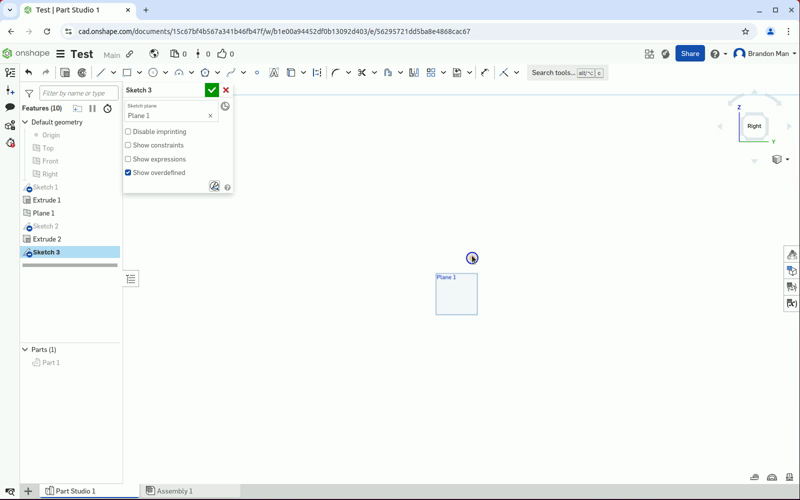
scroll(6)
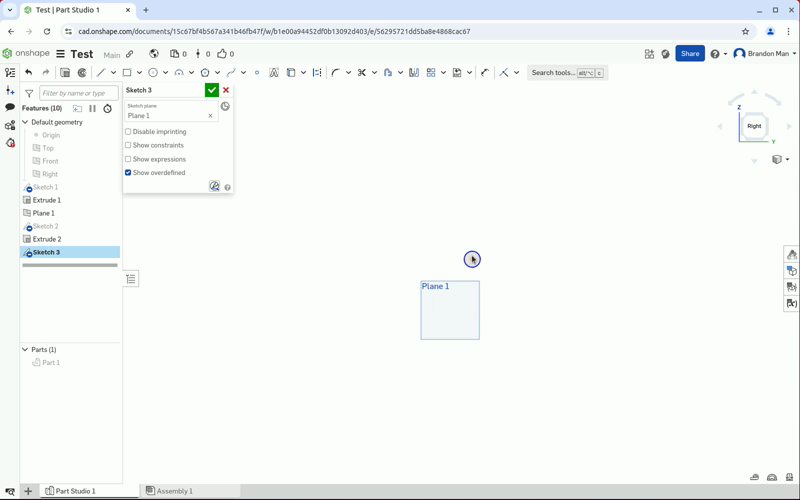
scroll(6)
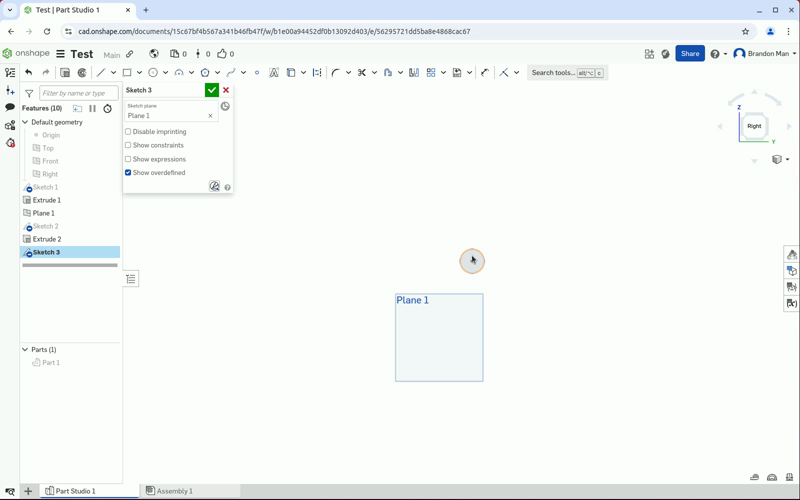
scroll(6)
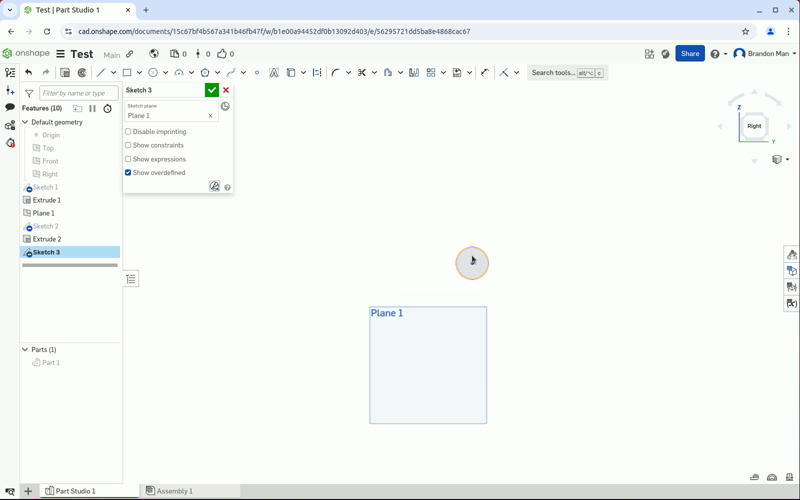
scroll(6)
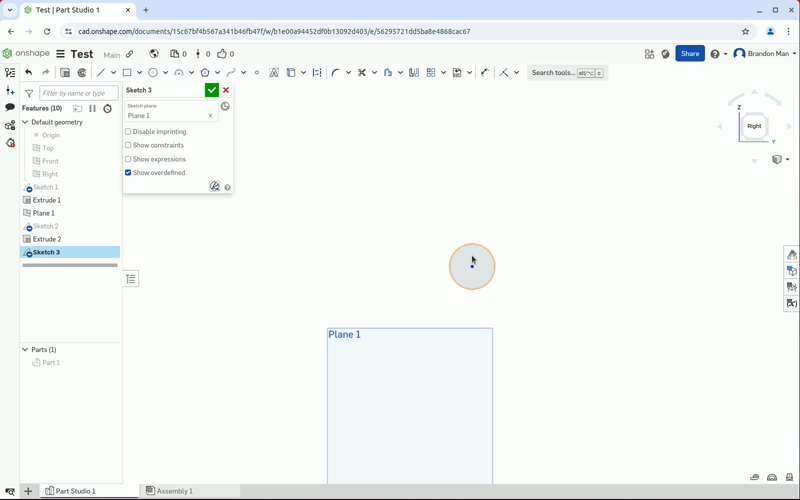
scroll(6)
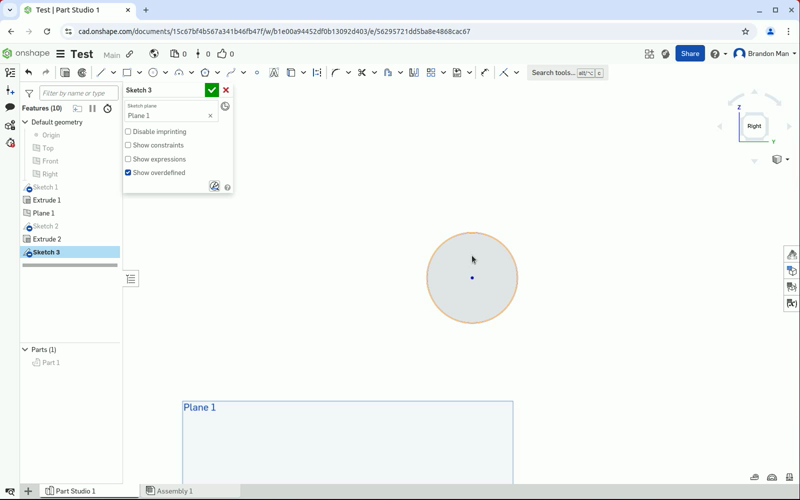
click(472, 255)
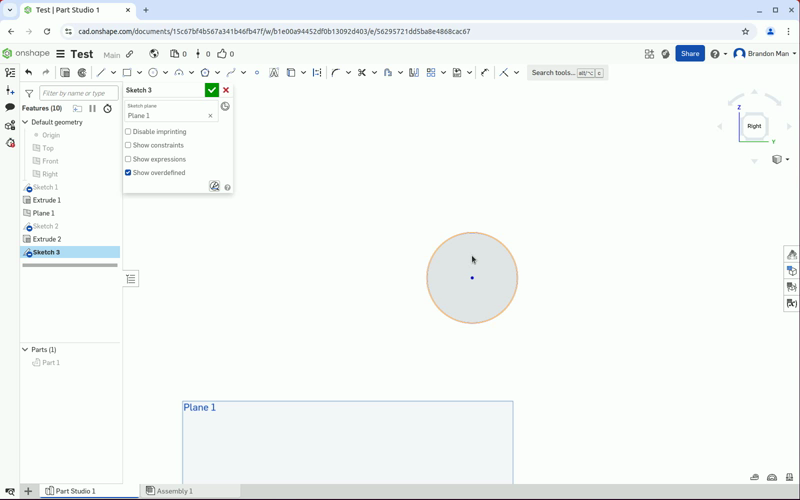
scroll(-6)
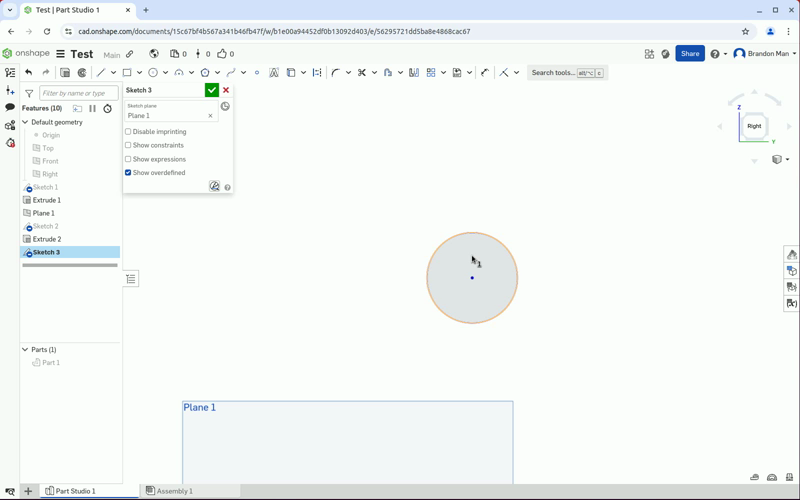
scroll(-6)
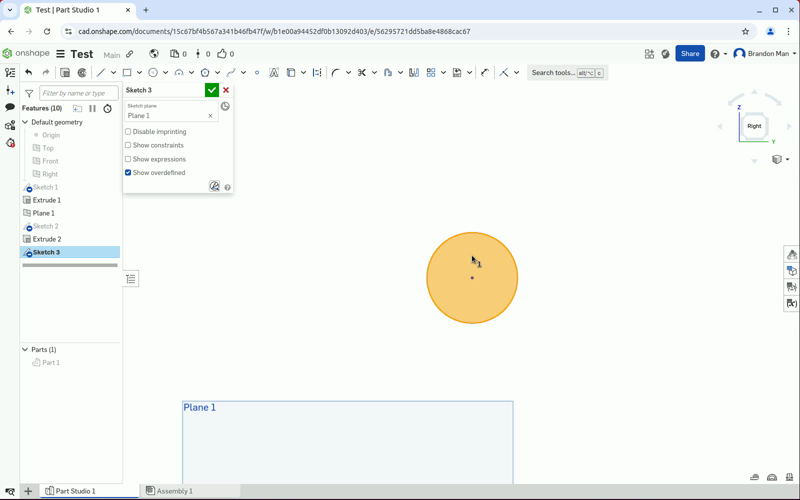
scroll(-6)
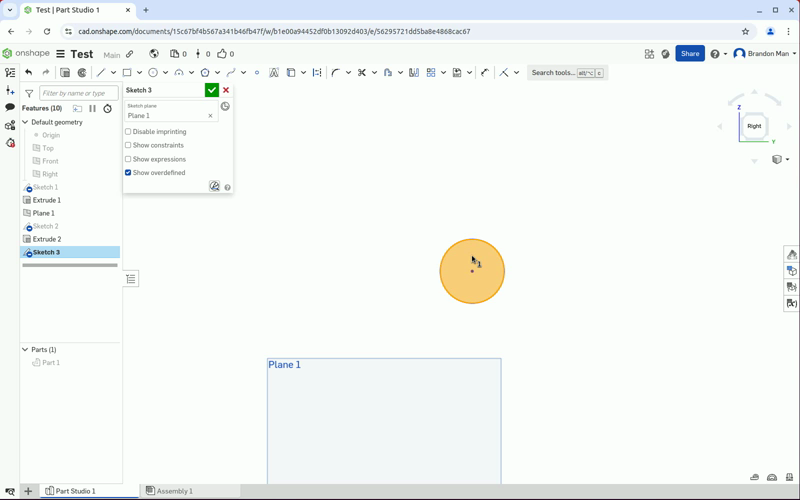
scroll(-6)
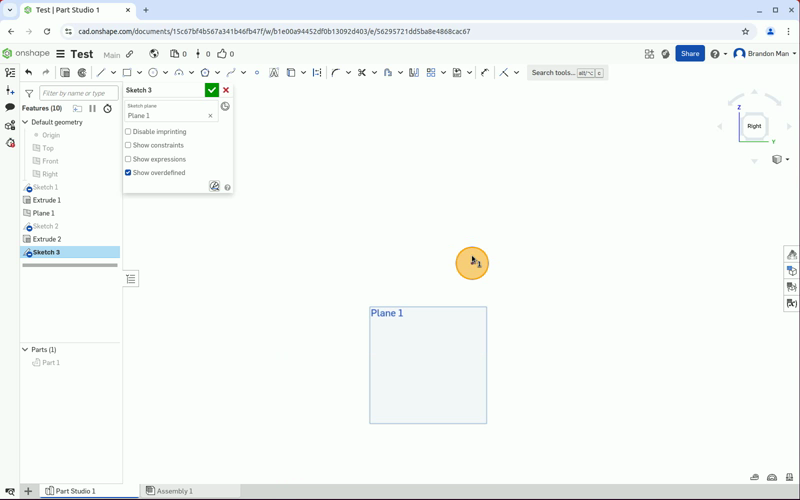
scroll(-6)
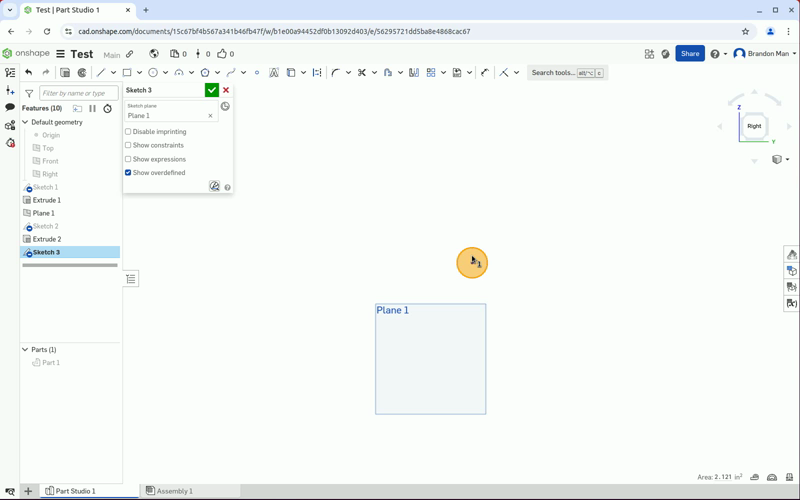
scroll(-6)
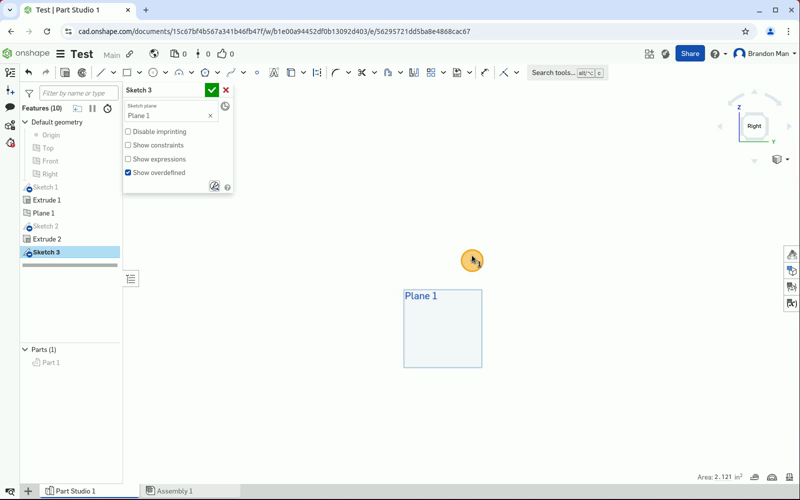
scroll(-6)
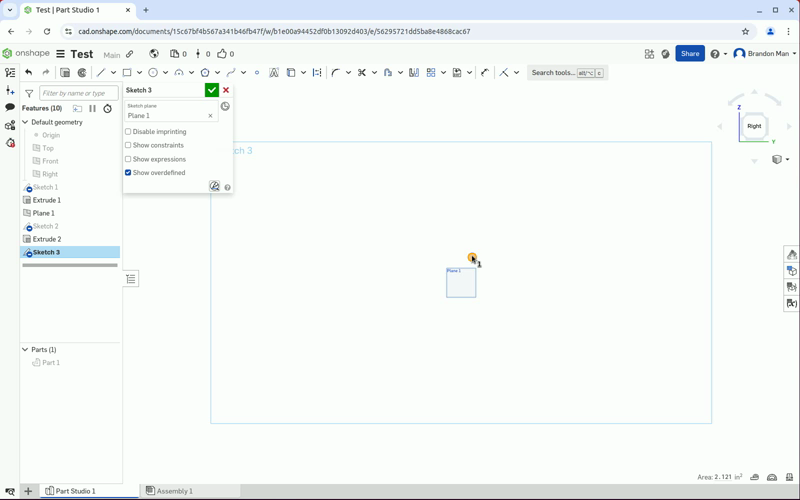
mouse_move(73, 352)
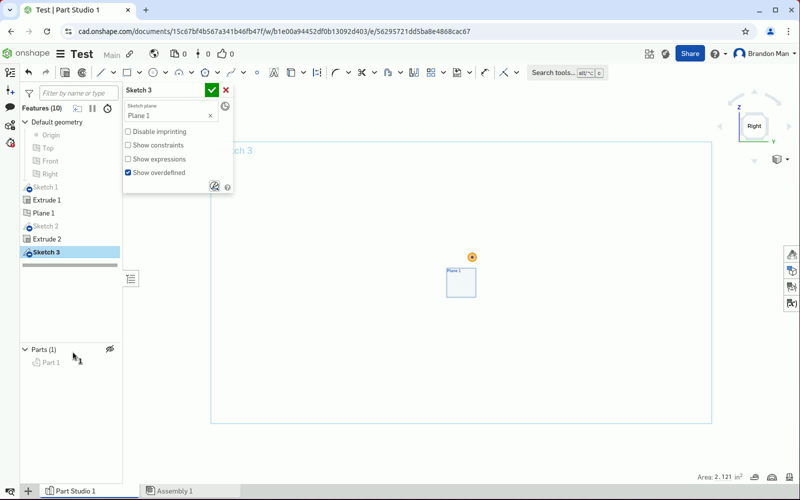
key(shift+y)
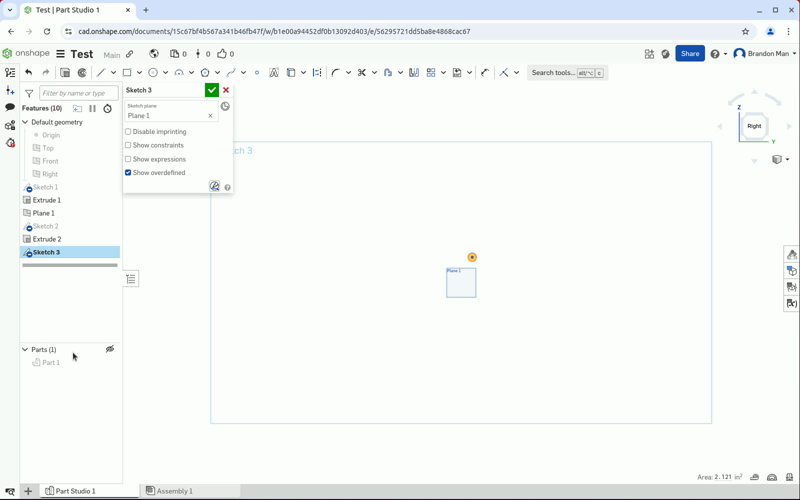
key(shift+e)
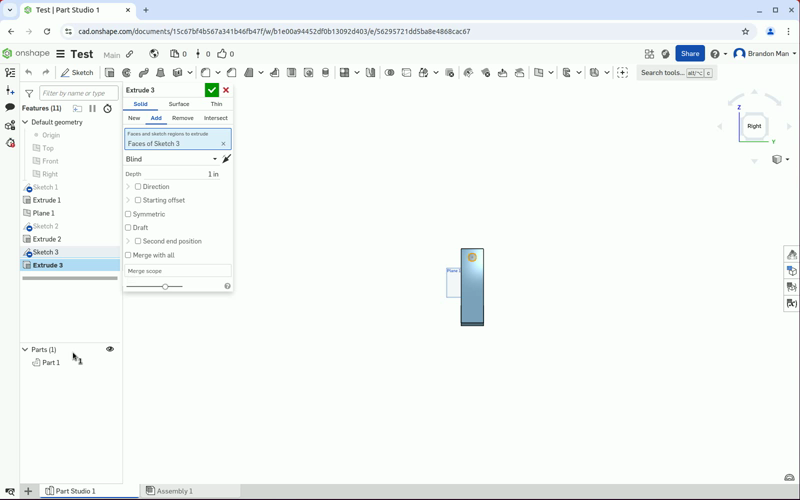
mouse_move(143, 106)
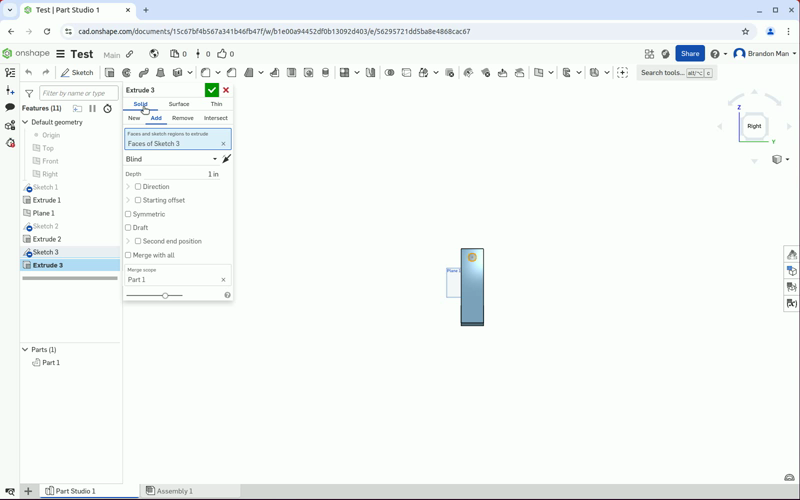
click(143, 106)
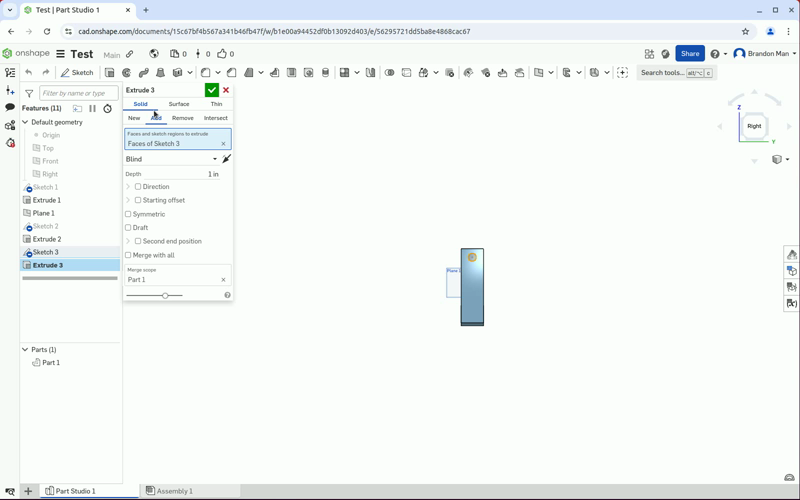
mouse_move(186, 120)
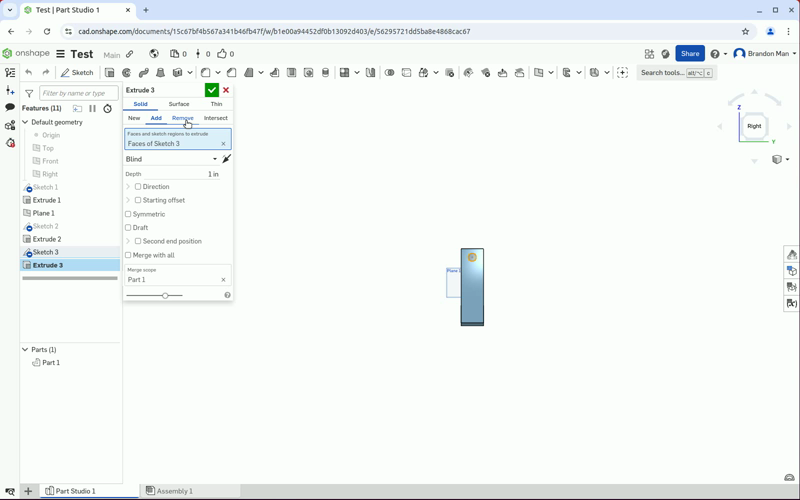
click(186, 120)
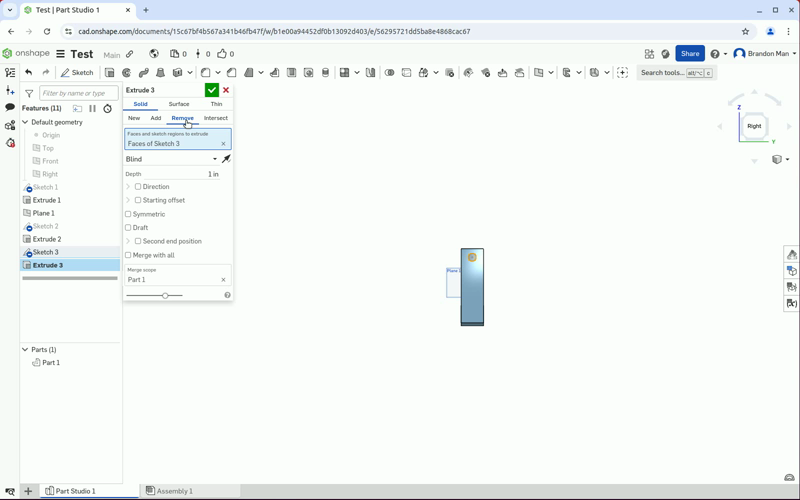
key(tab, 4)
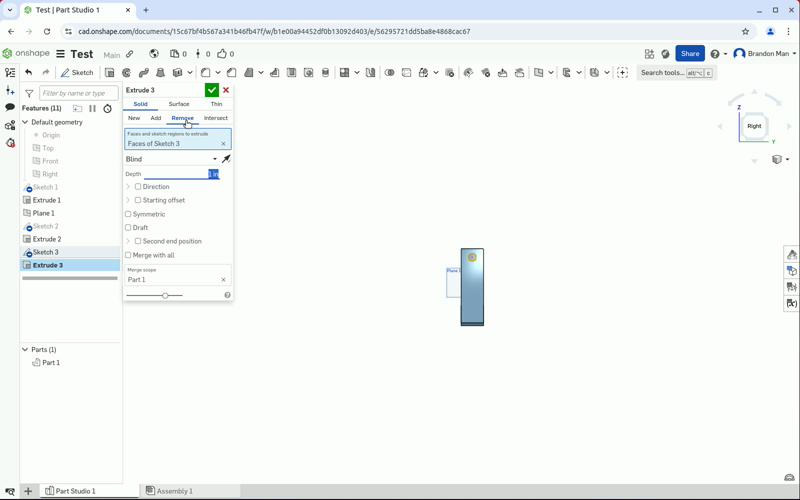
text(2.166)
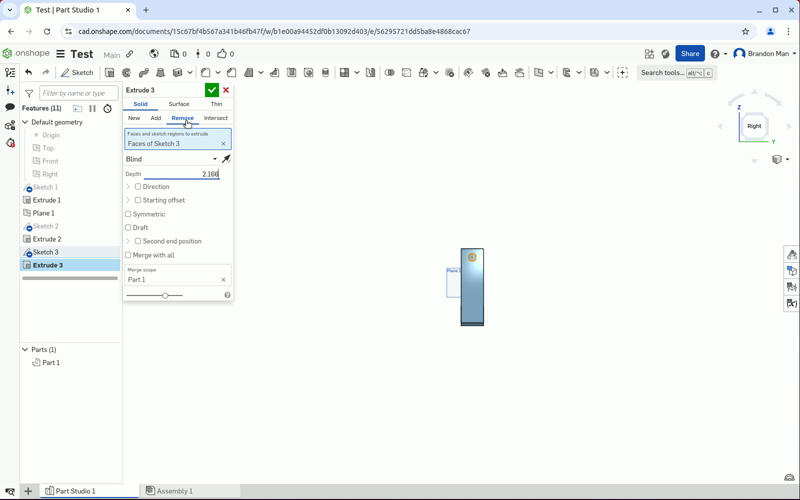
key(tab, 6)
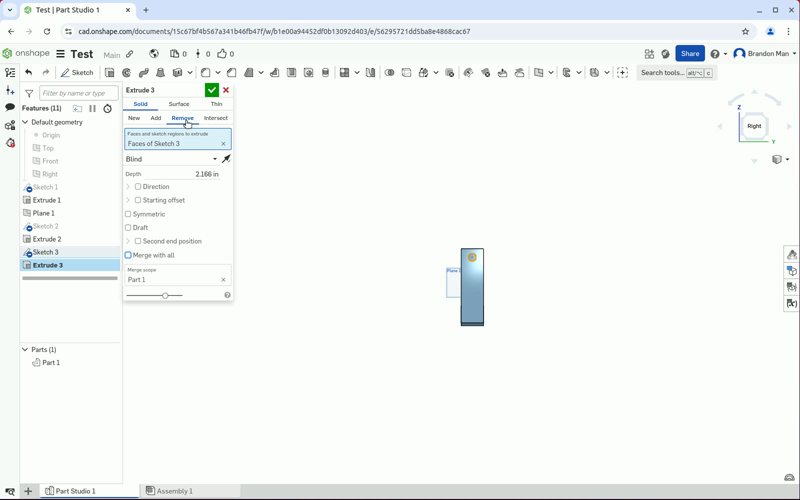
key(space)
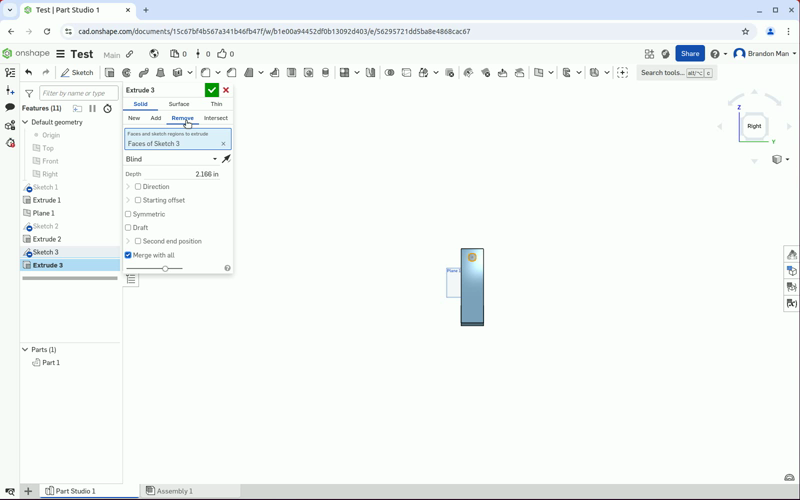
key(enter)
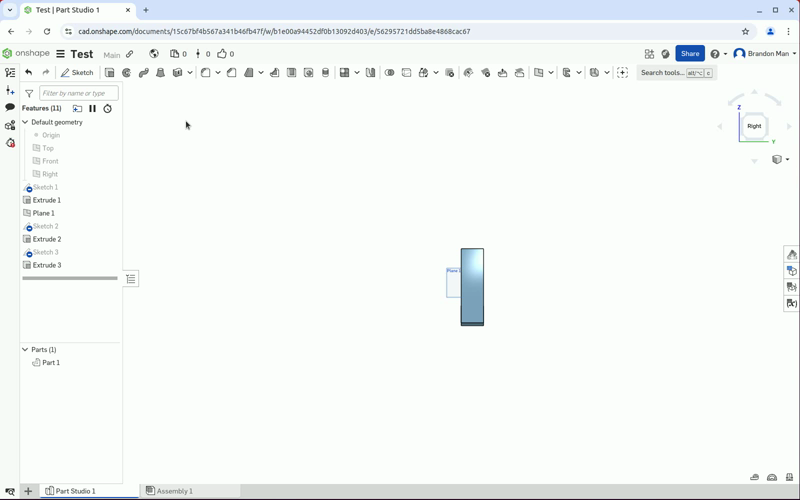
key(shift+h)
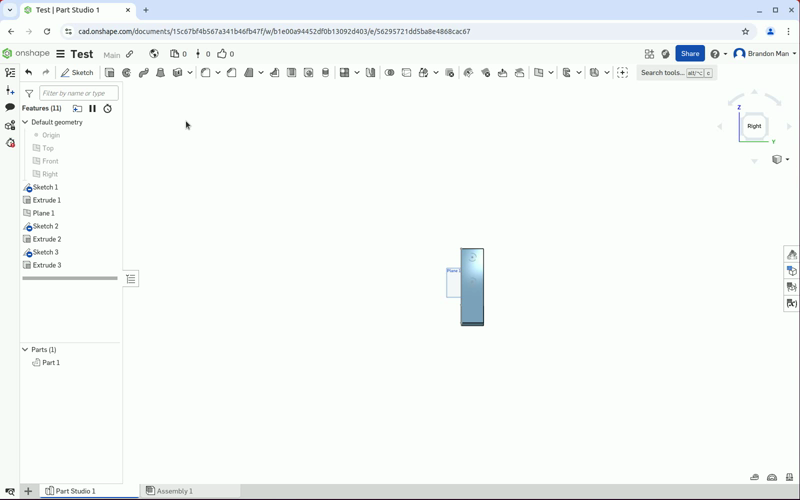
key(shift+h)
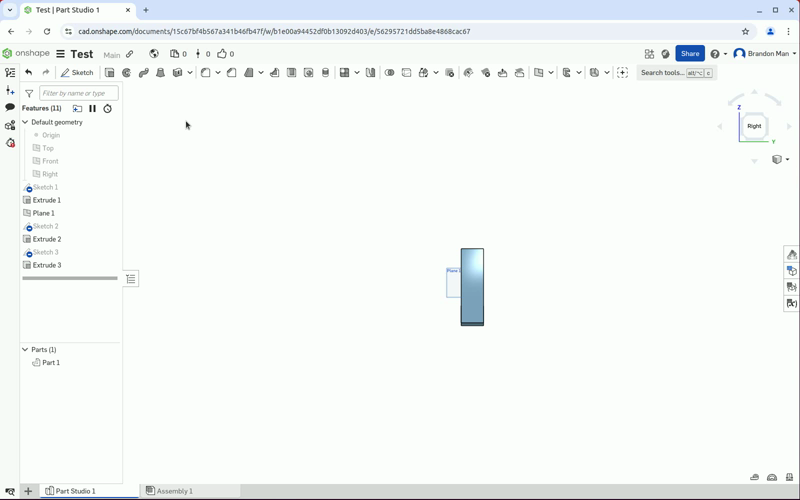
mouse_move(73, 189)
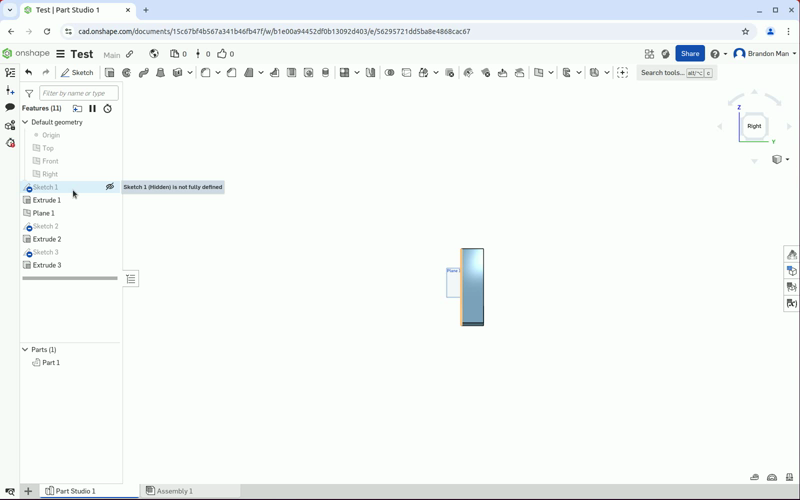
click(73, 189)
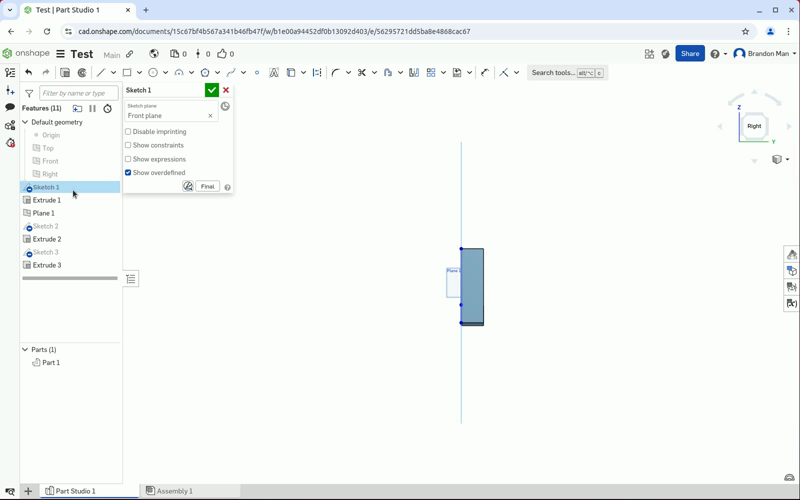
mouse_move(229, 92)
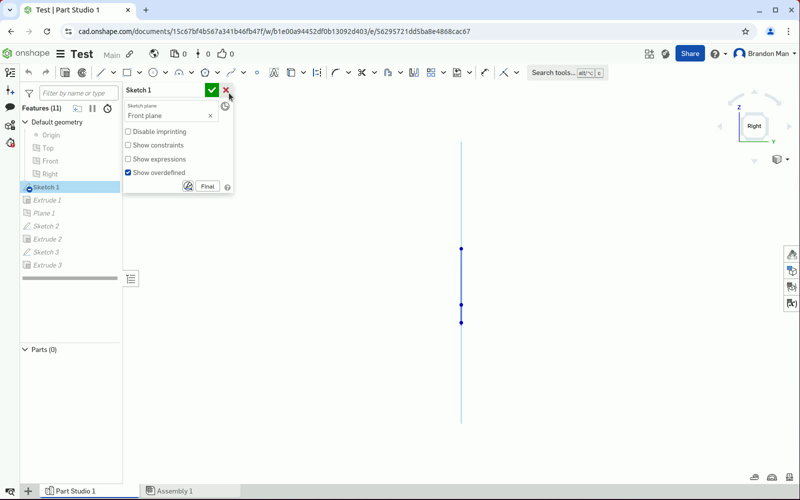
click(229, 92)
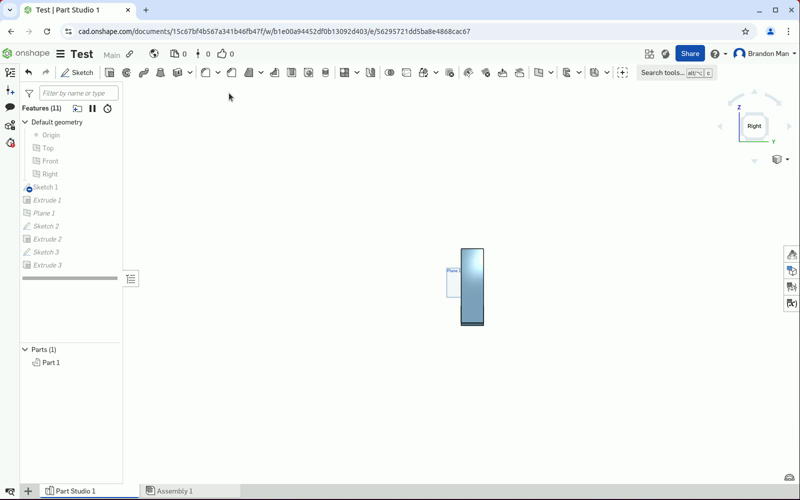
key(shift+s)
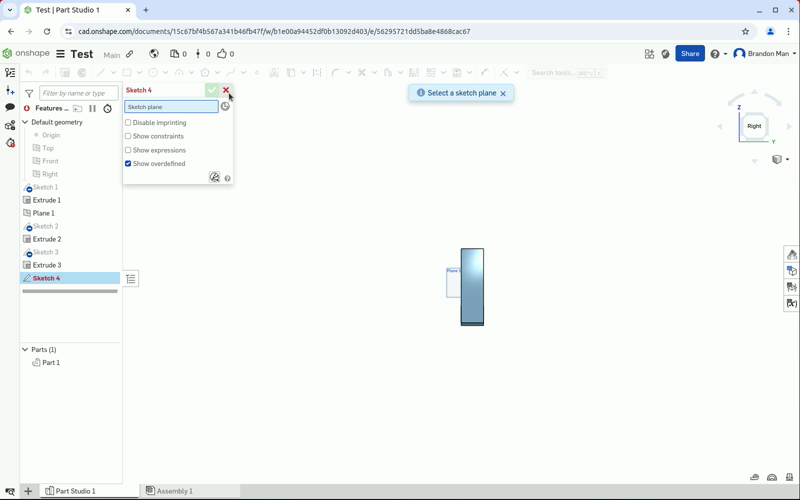
mouse_move(73, 215)
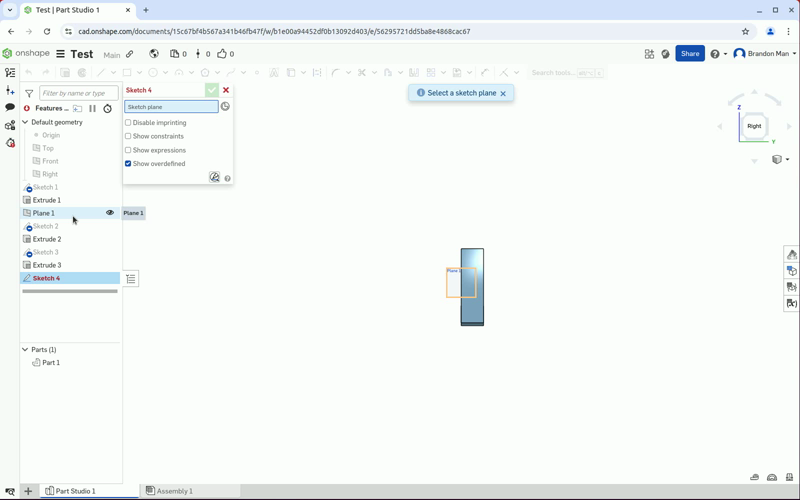
click(73, 215)
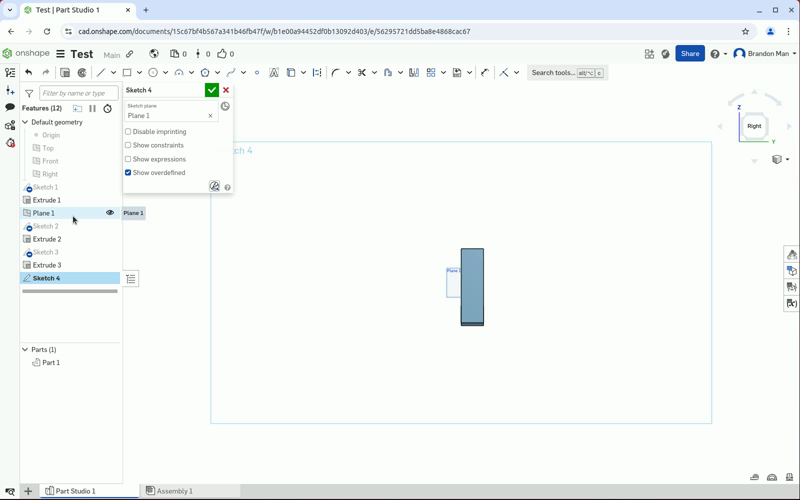
mouse_move(73, 352)
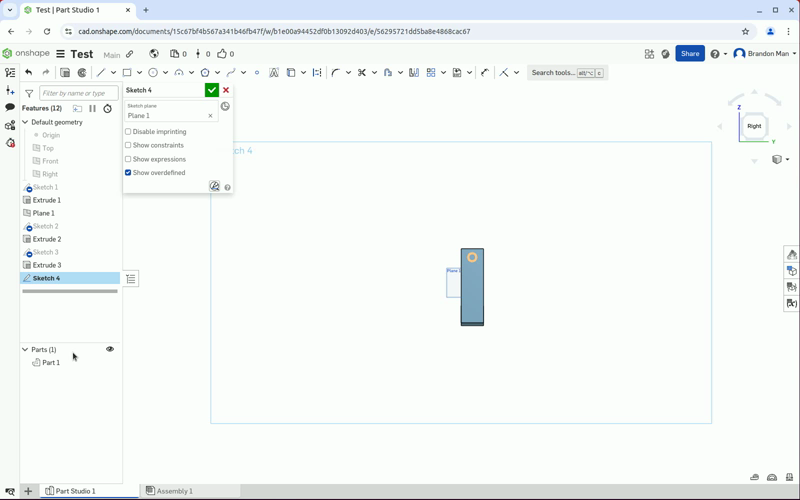
key(y)
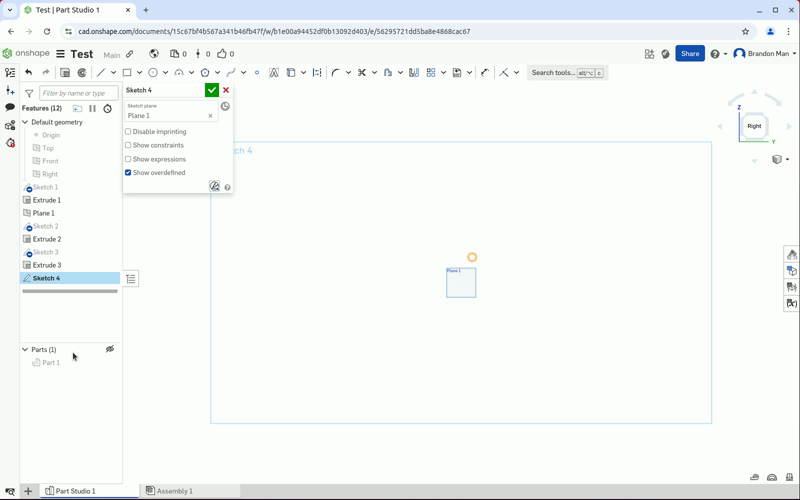
key(c)
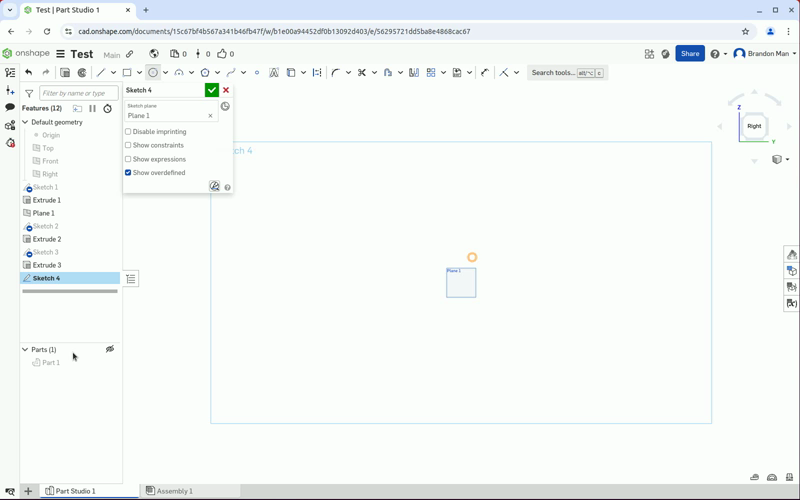
key_down(shift)
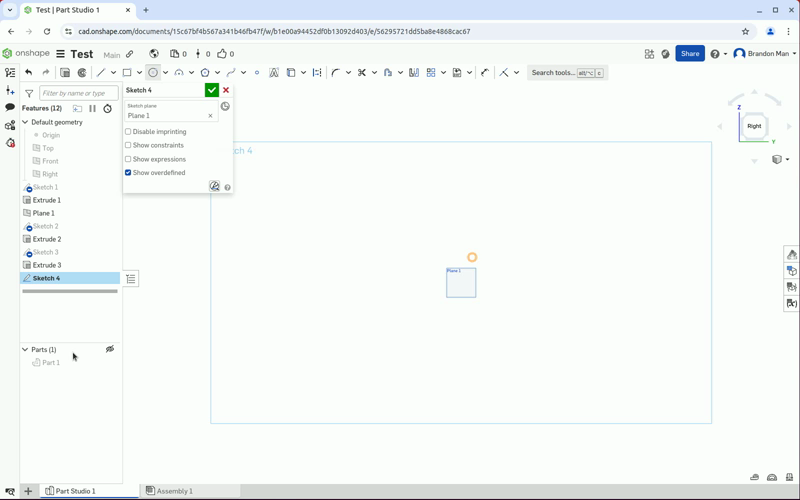
mouse_move(472, 307)
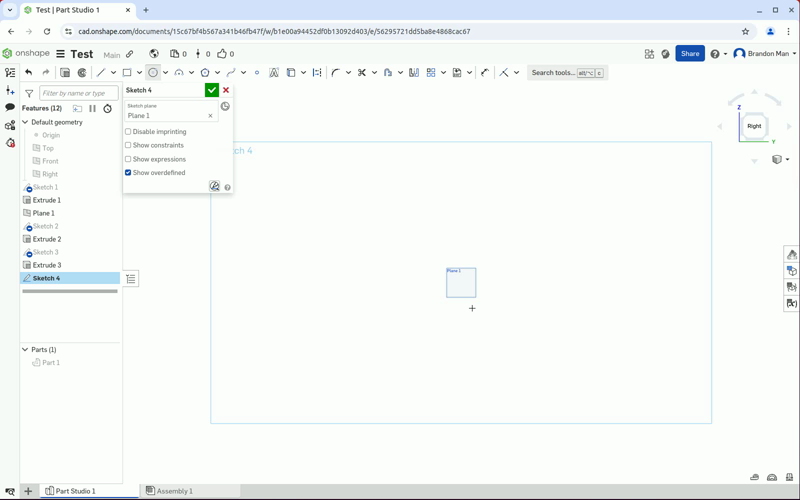
click(472, 307)
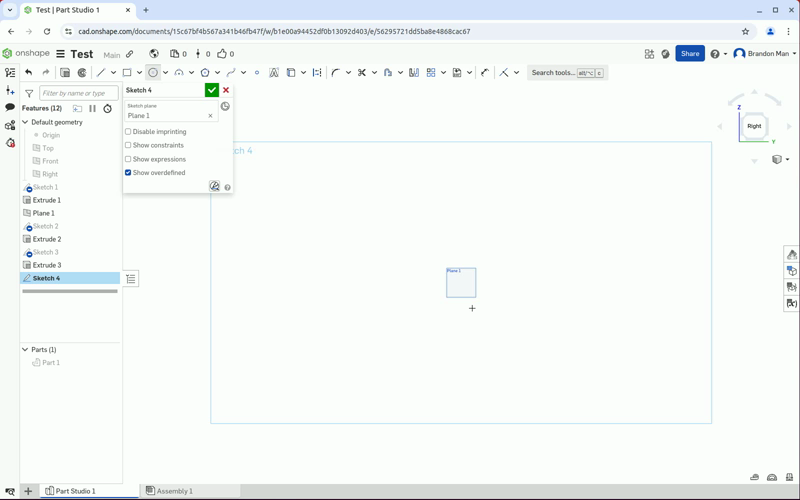
key_up(shift)
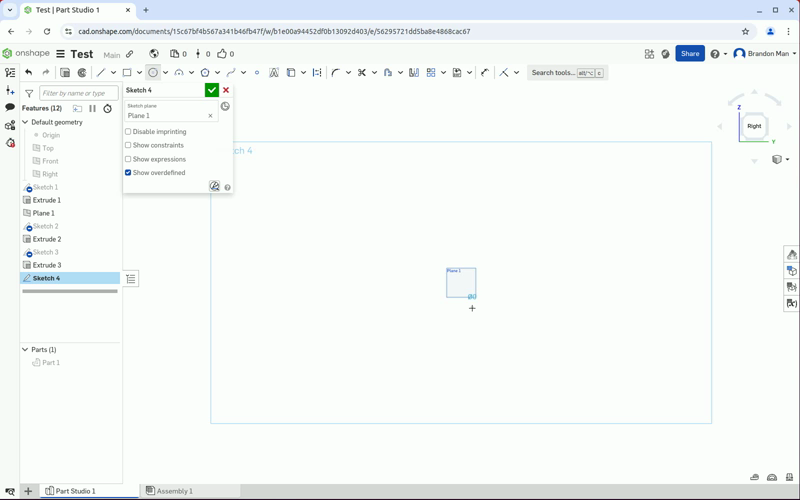
mouse_move(476, 307)
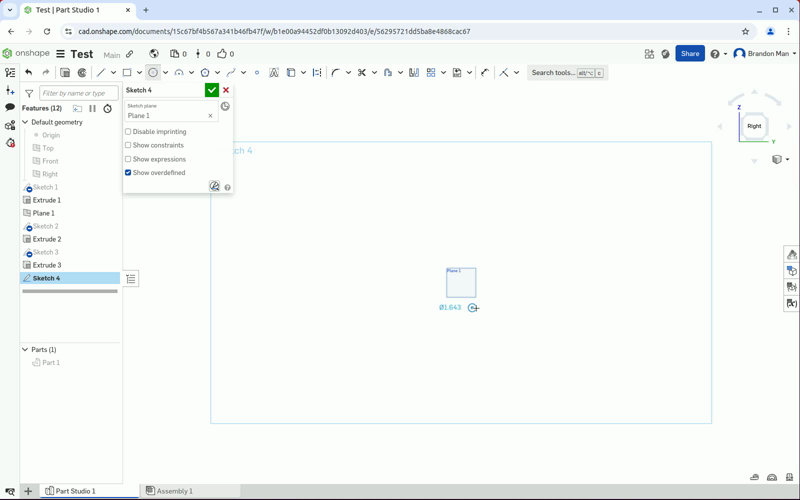
click(476, 307)
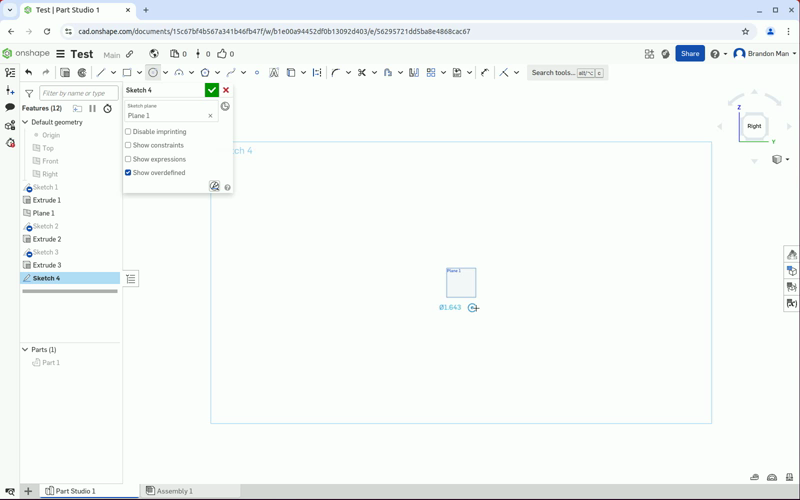
key(esc)
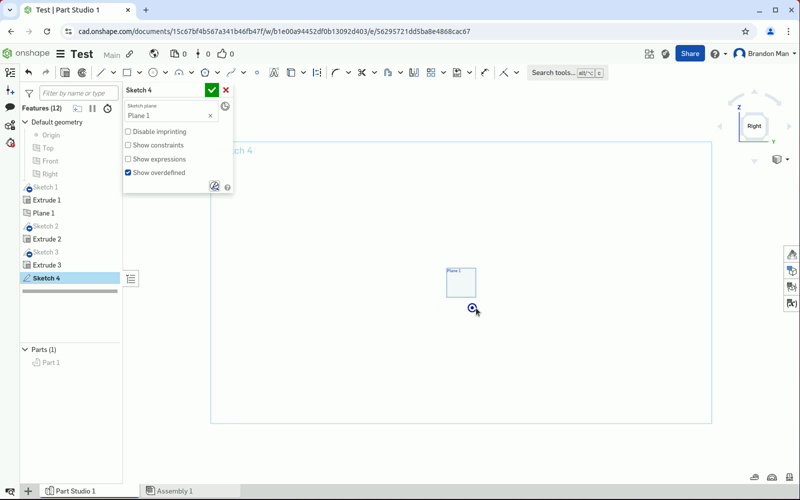
mouse_move(470, 305)
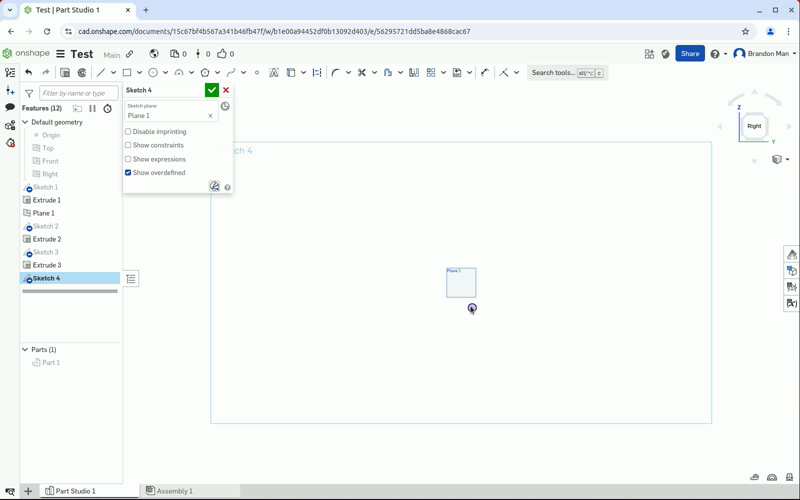
scroll(6)
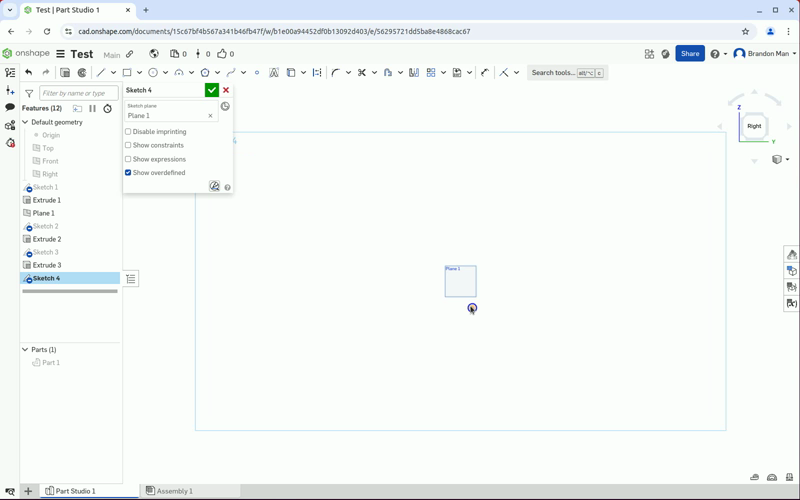
scroll(6)
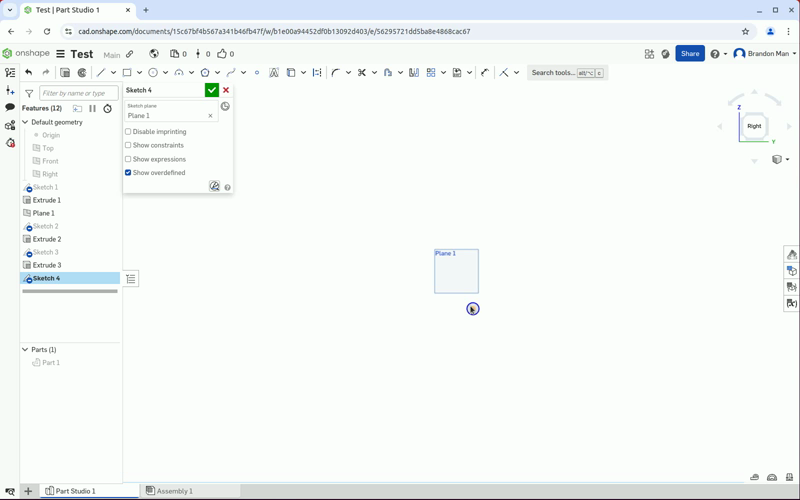
scroll(6)
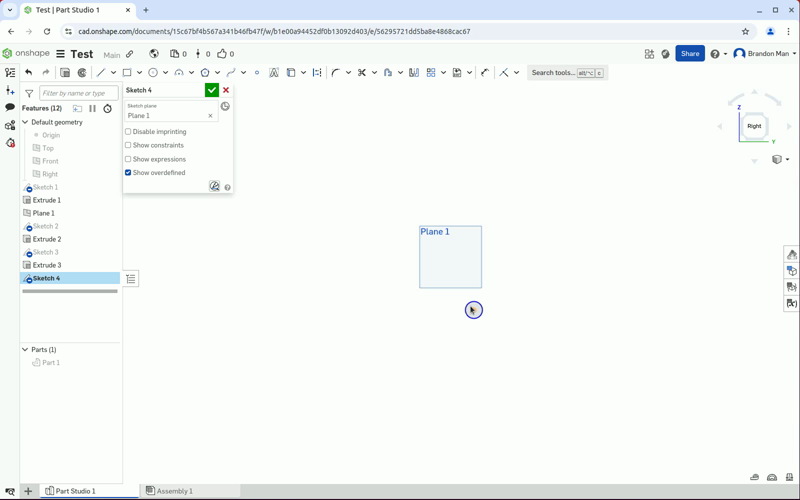
scroll(6)
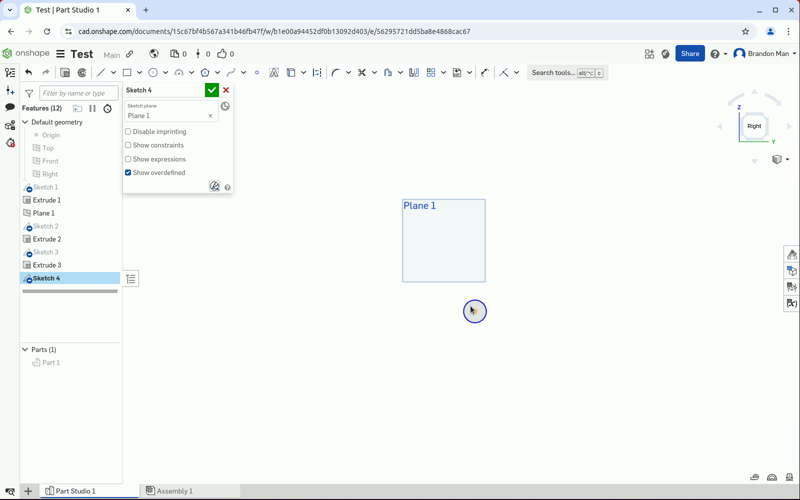
scroll(6)
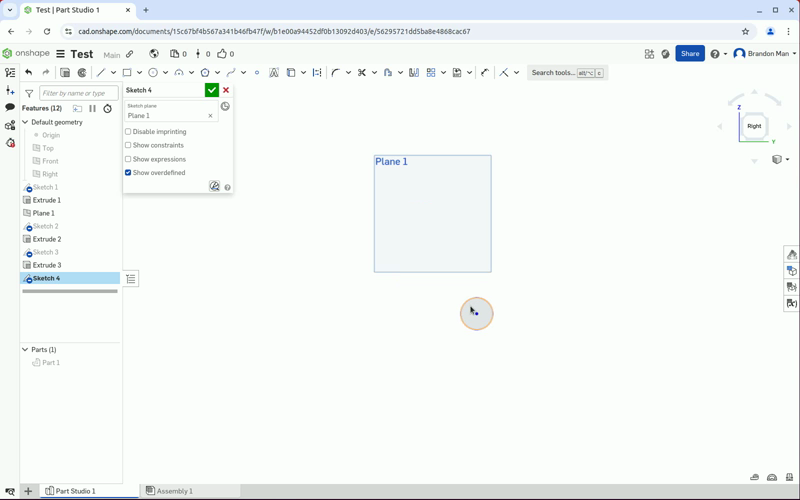
scroll(6)
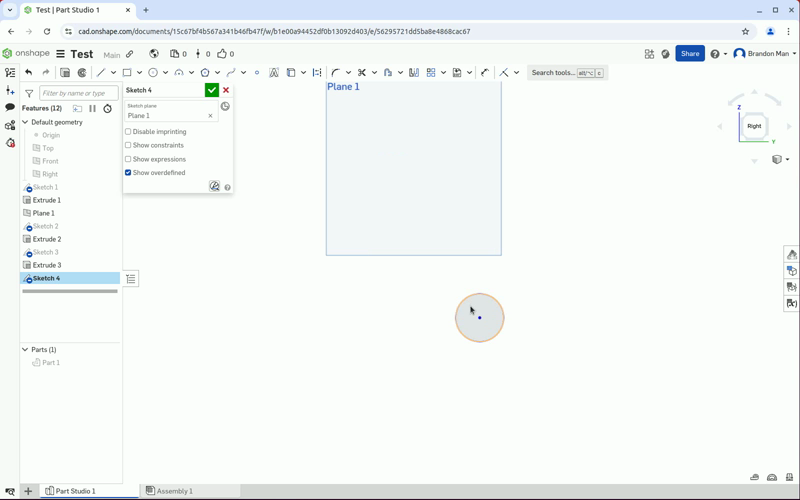
scroll(6)
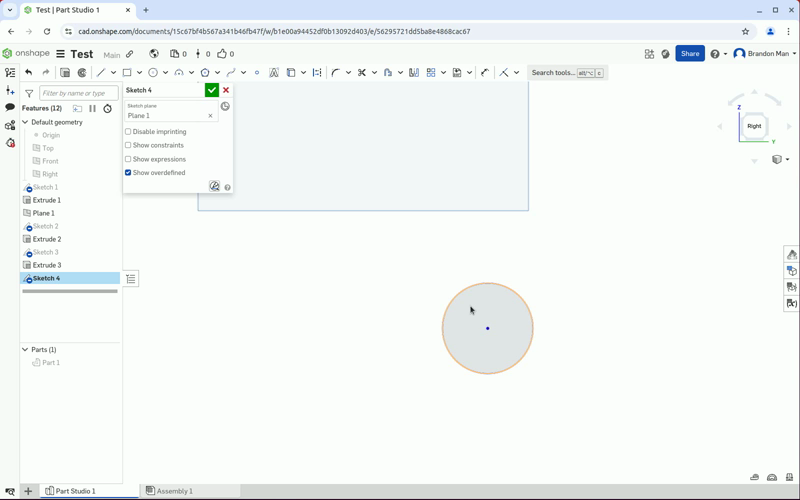
click(470, 305)
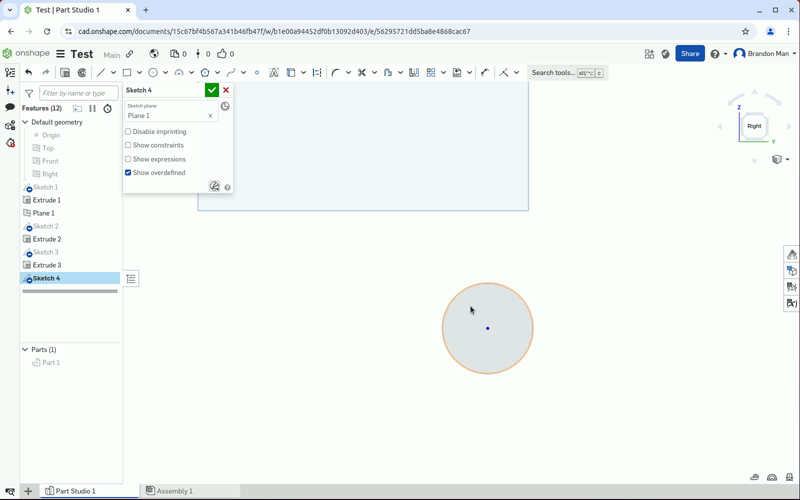
scroll(-6)
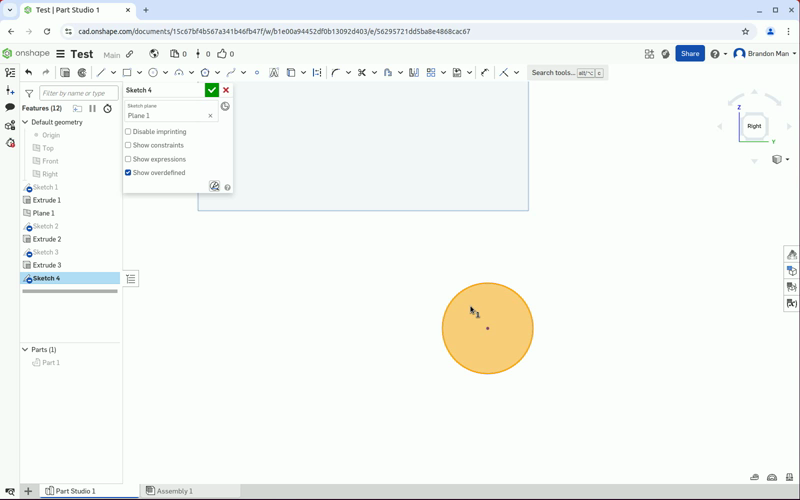
scroll(-6)
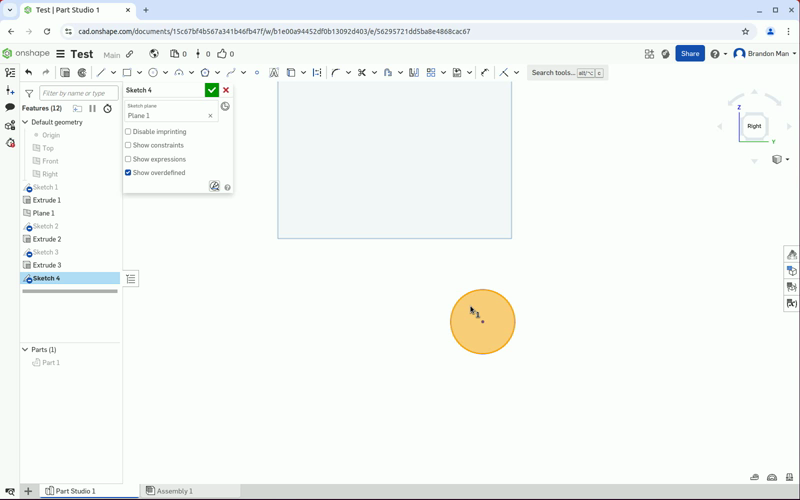
scroll(-6)
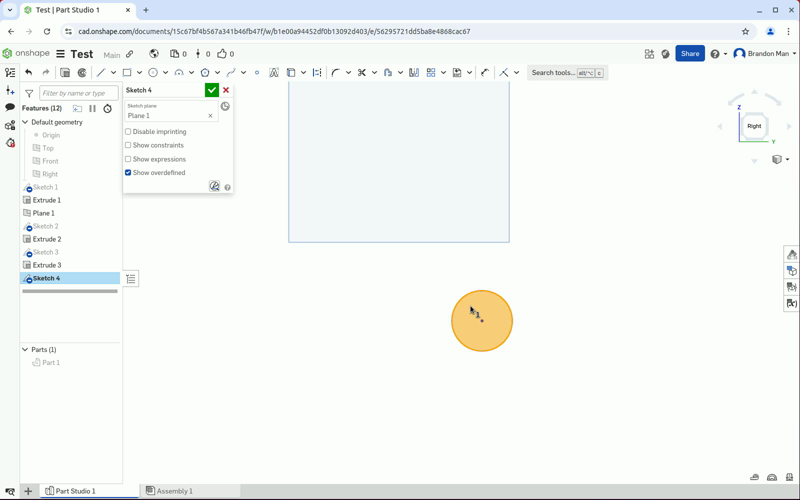
scroll(-6)
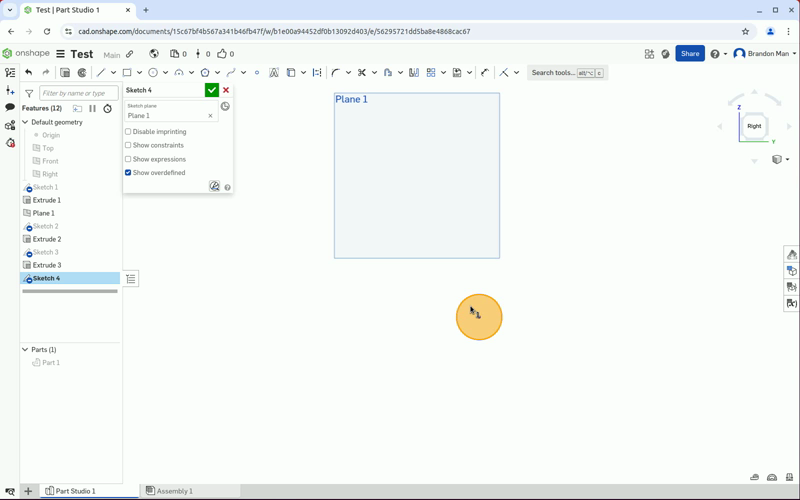
scroll(-6)
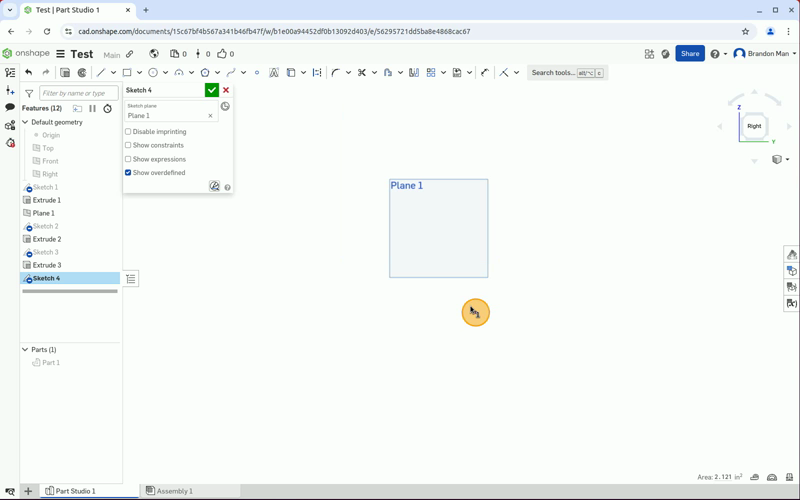
scroll(-6)
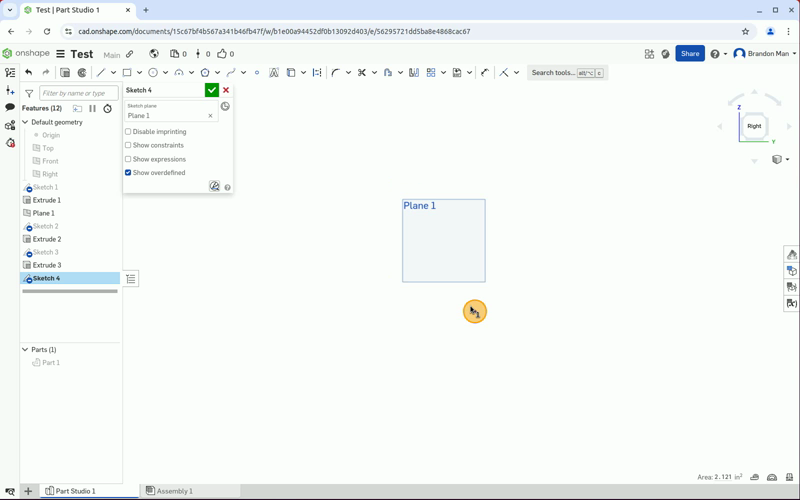
scroll(-6)
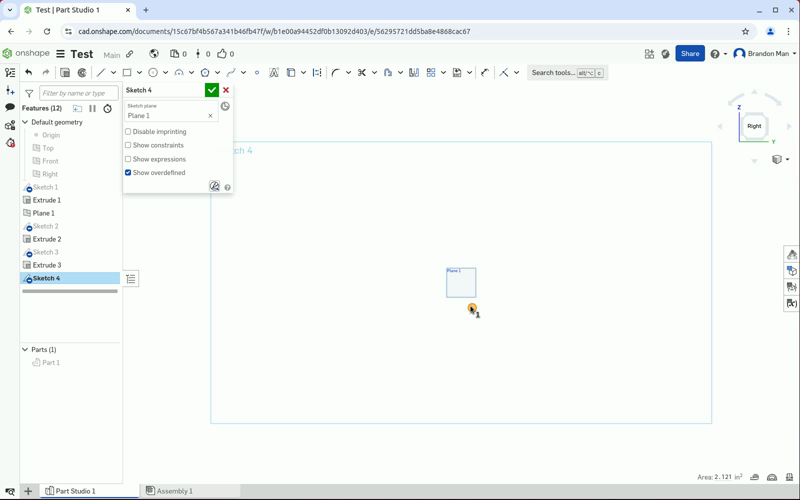
mouse_move(73, 352)
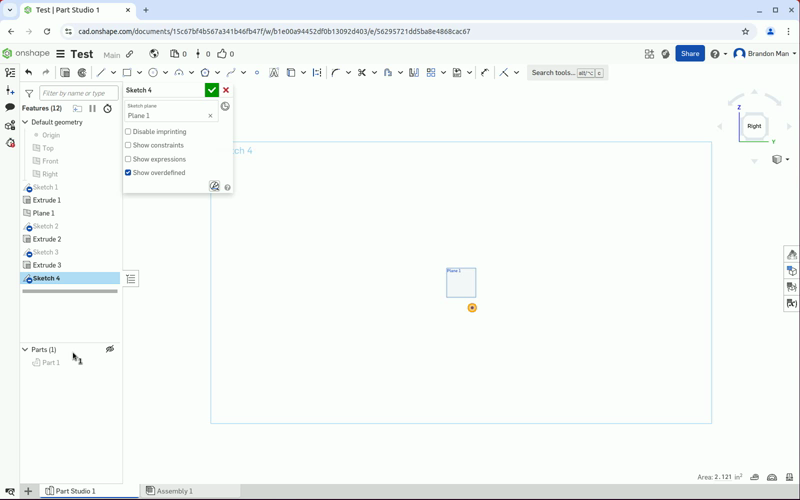
key(shift+y)
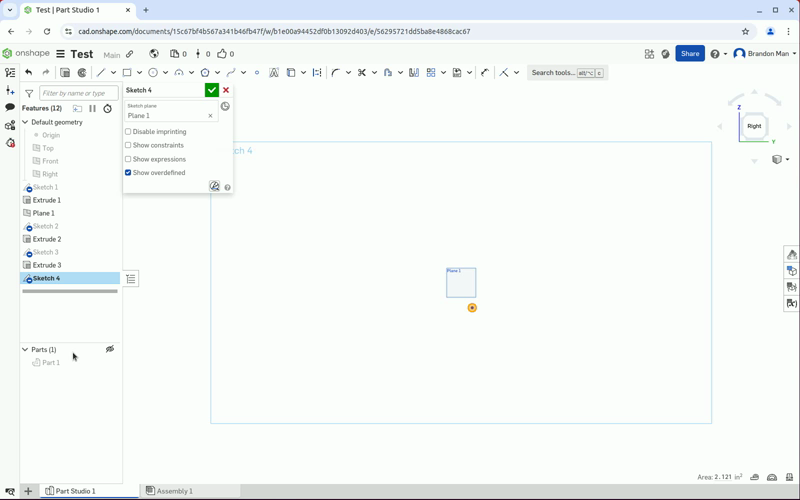
key(shift+e)
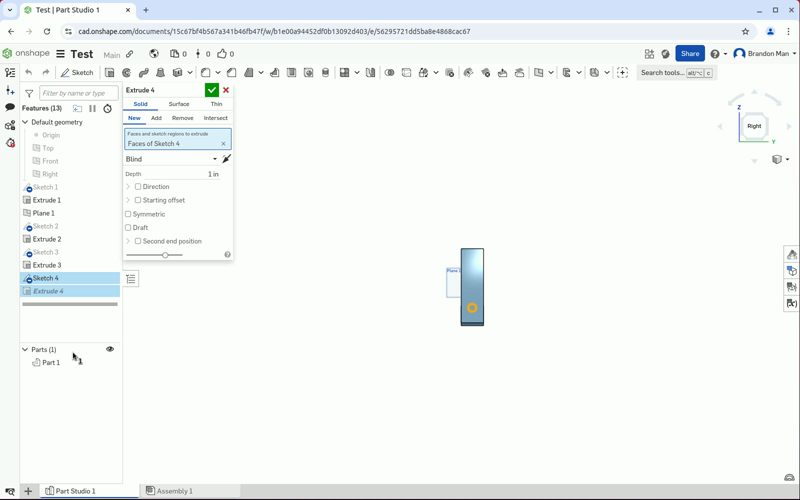
mouse_move(143, 106)
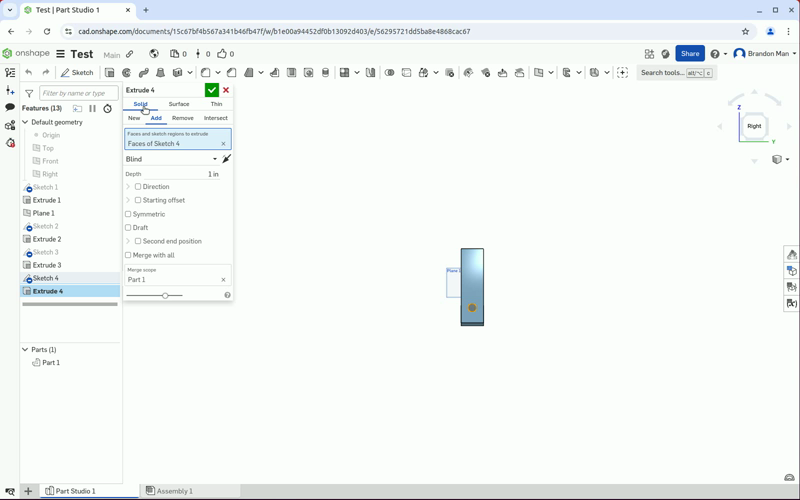
click(143, 106)
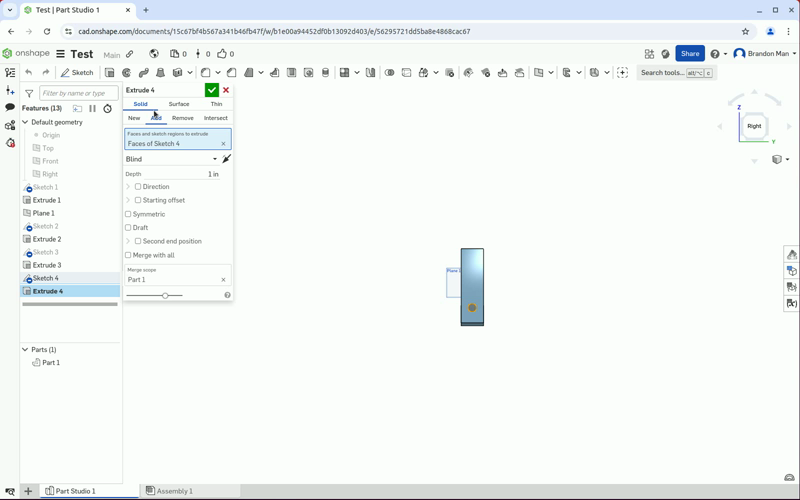
mouse_move(186, 120)
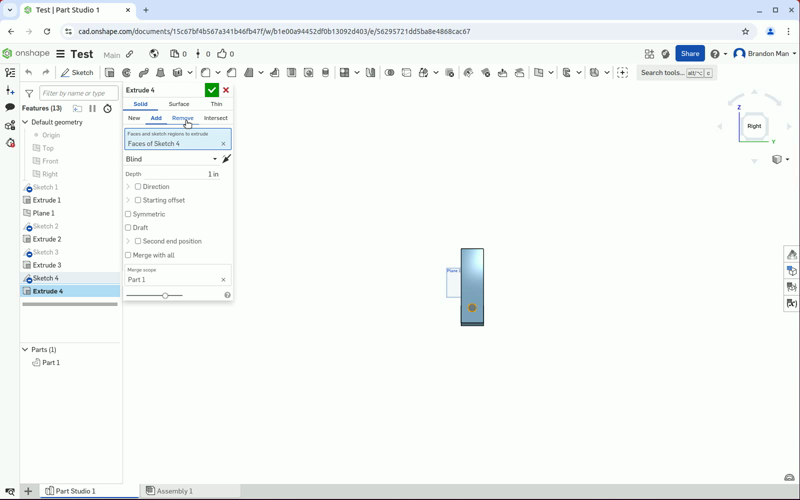
click(186, 120)
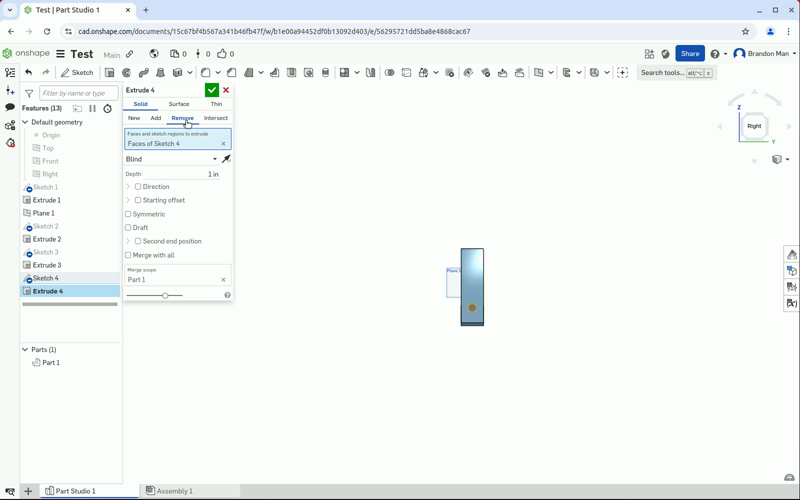
key(tab, 4)
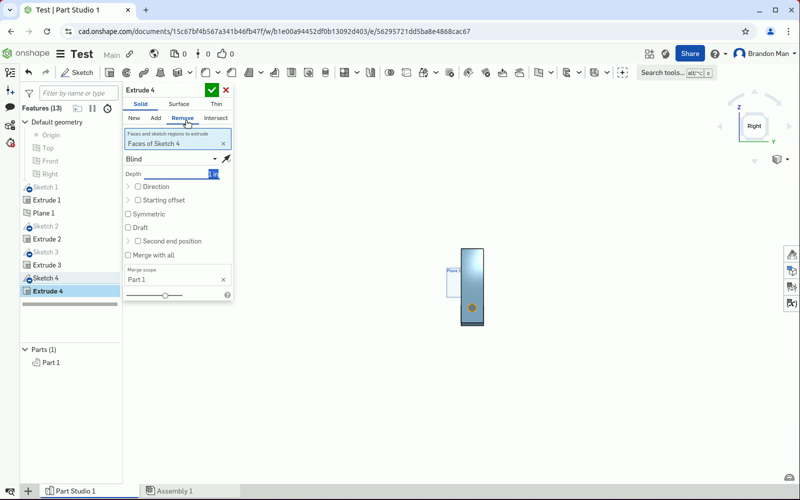
text(2.166)
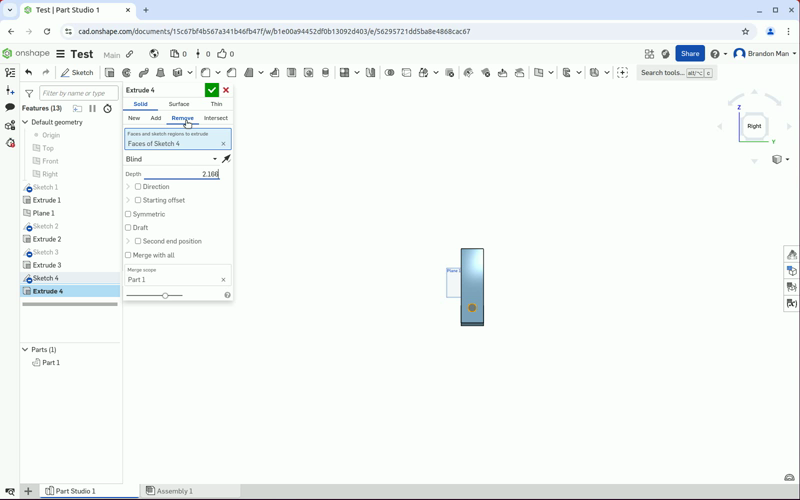
key(tab, 6)
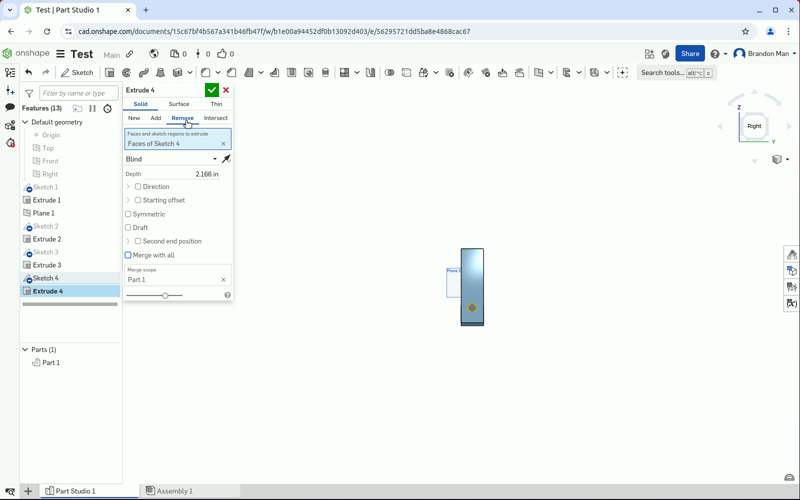
key(space)
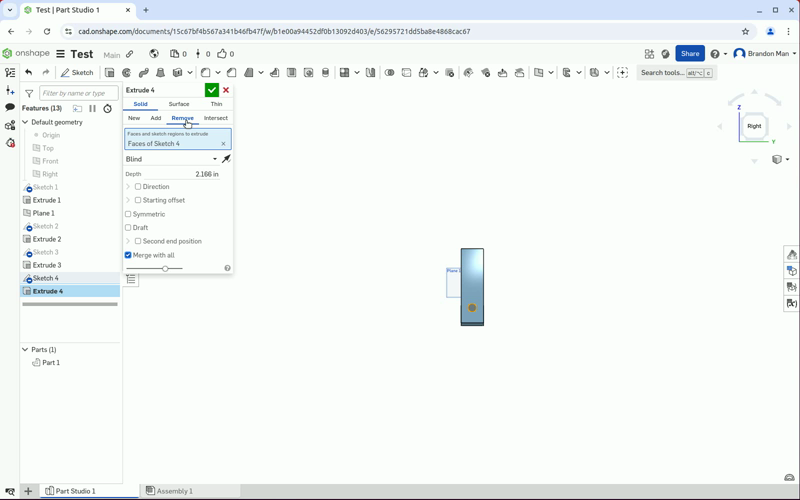
key(enter)
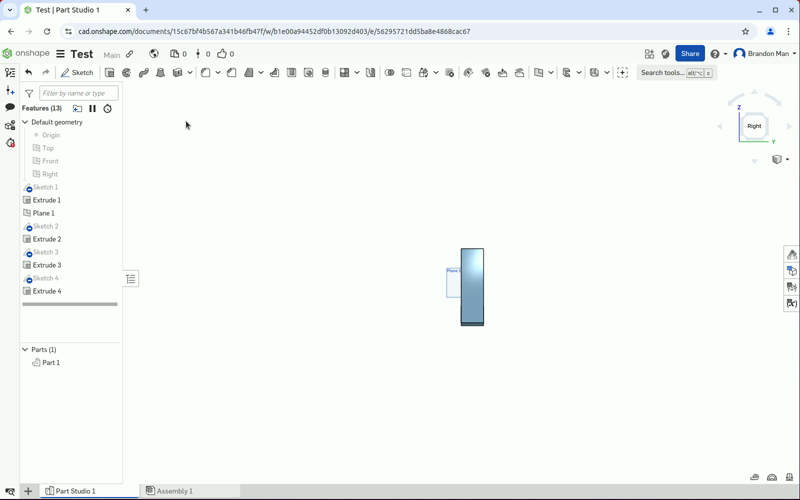
key(shift+h)
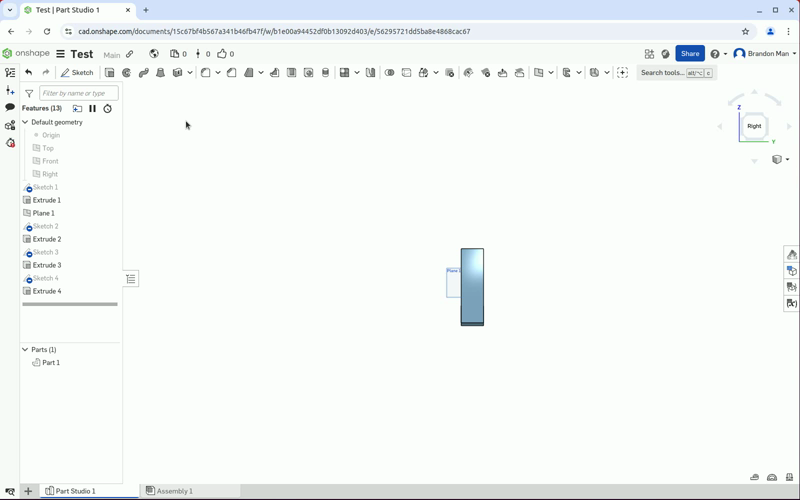
key(shift+h)
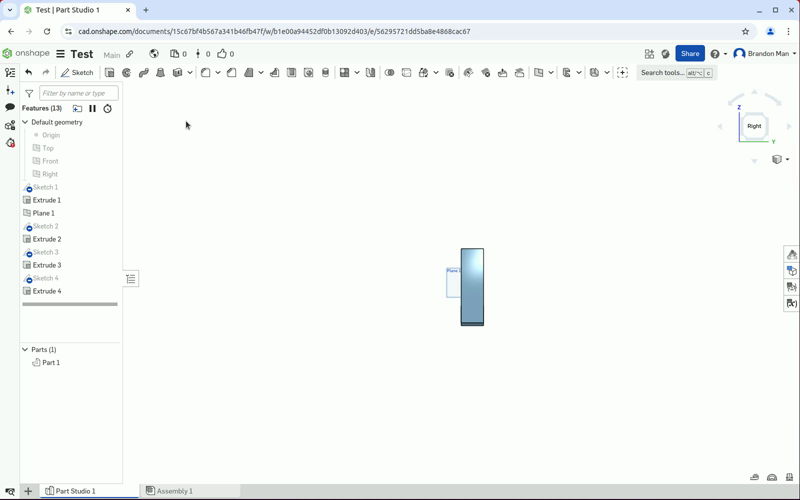
mouse_move(73, 189)
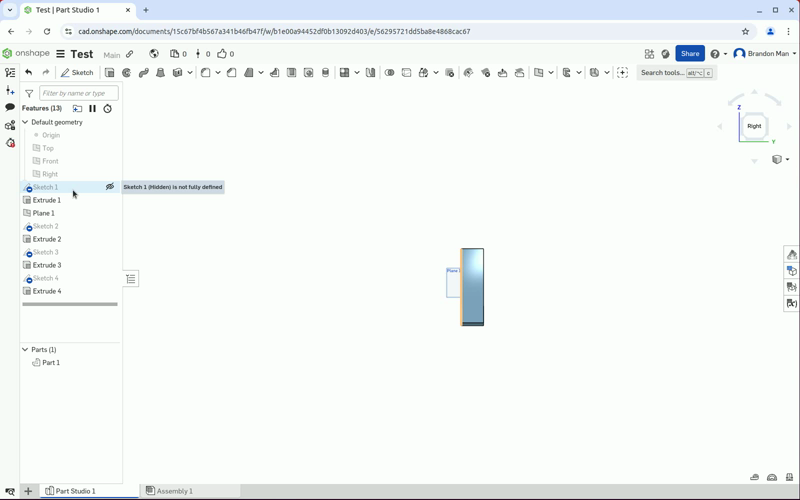
click(73, 189)
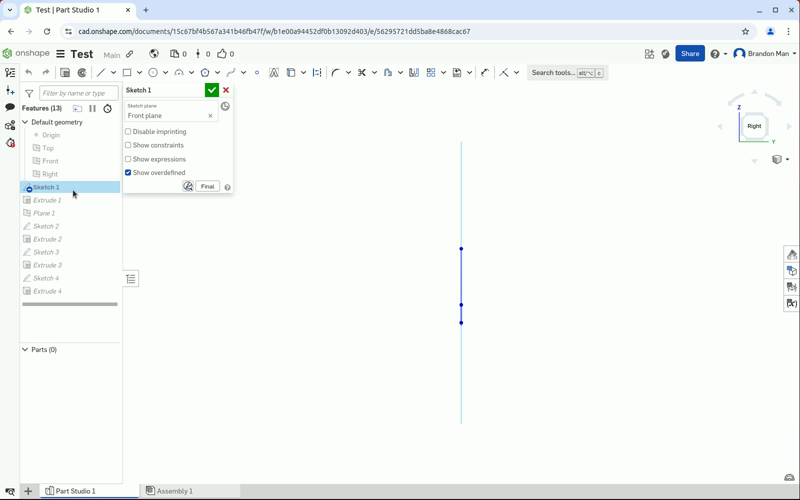
mouse_move(229, 92)
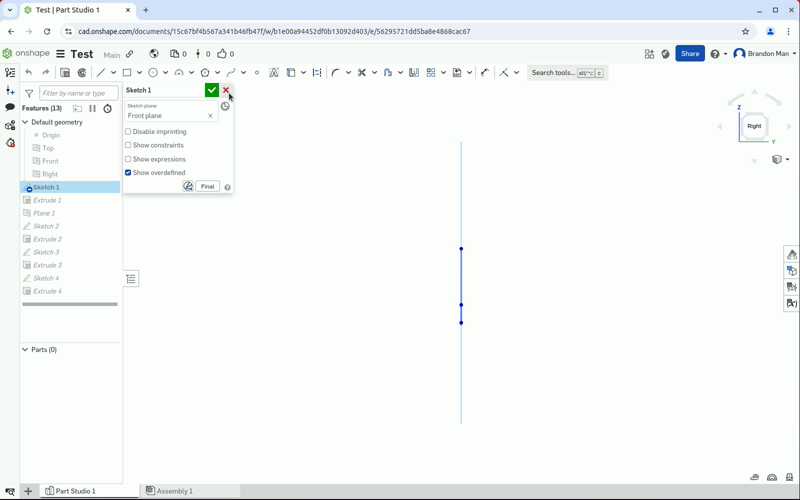
click(229, 92)
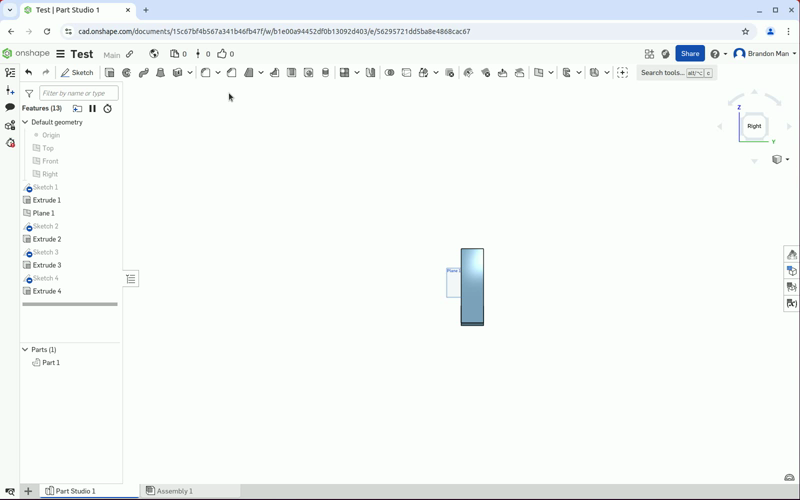
mouse_move(541, 75)
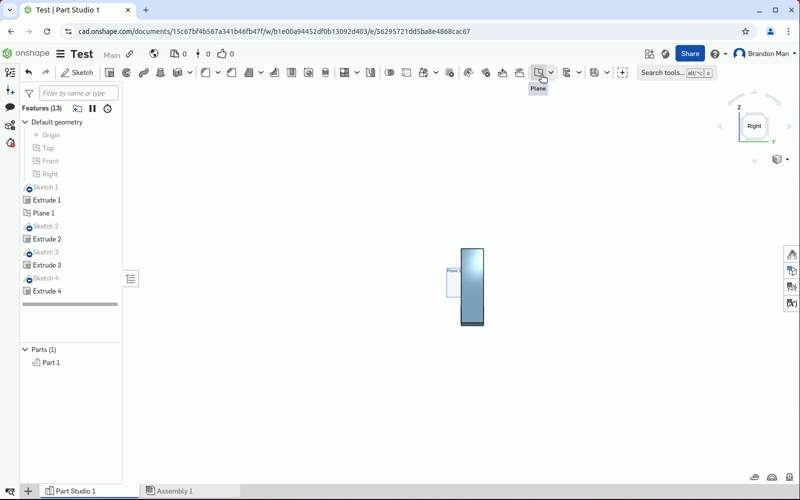
click(541, 75)
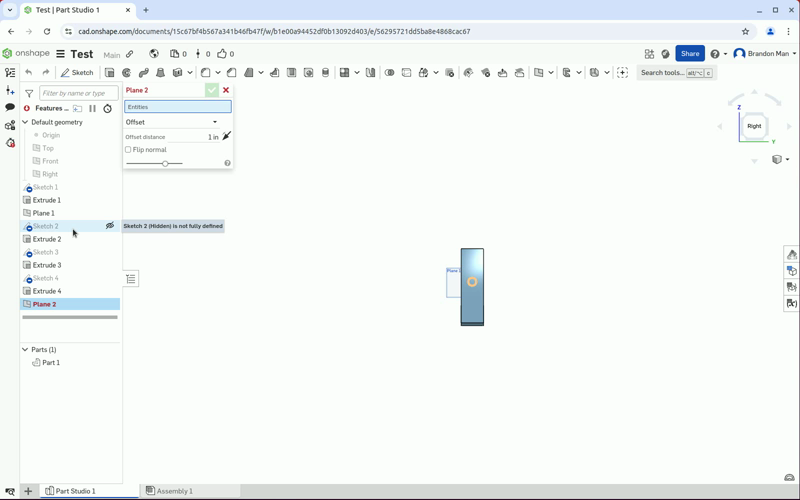
scroll(3)
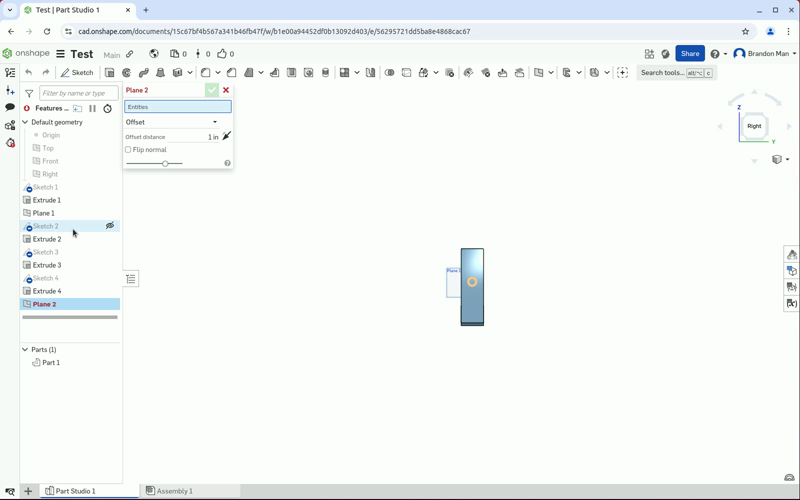
mouse_move(73, 176)
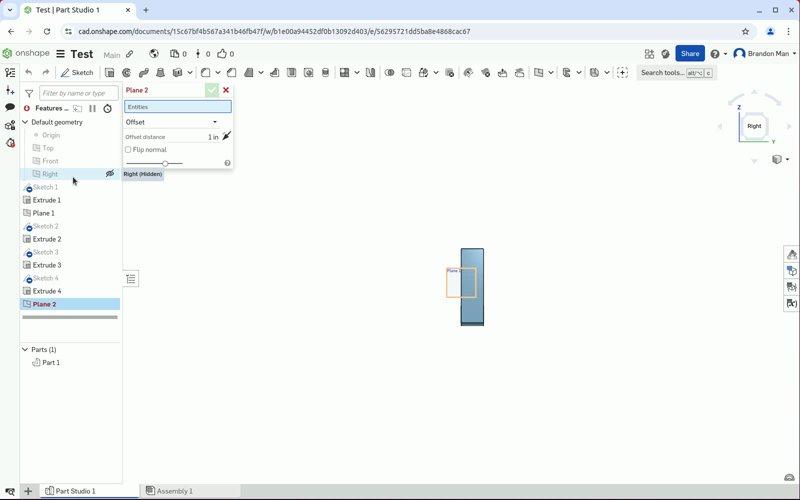
click(73, 176)
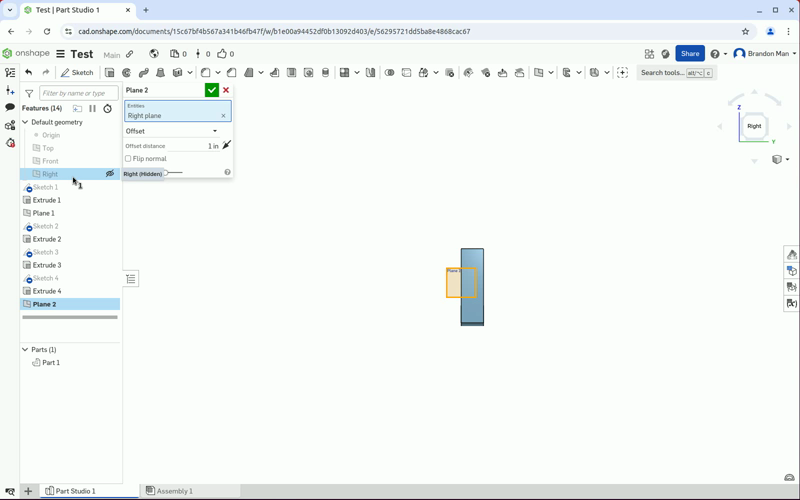
key(tab, 2)
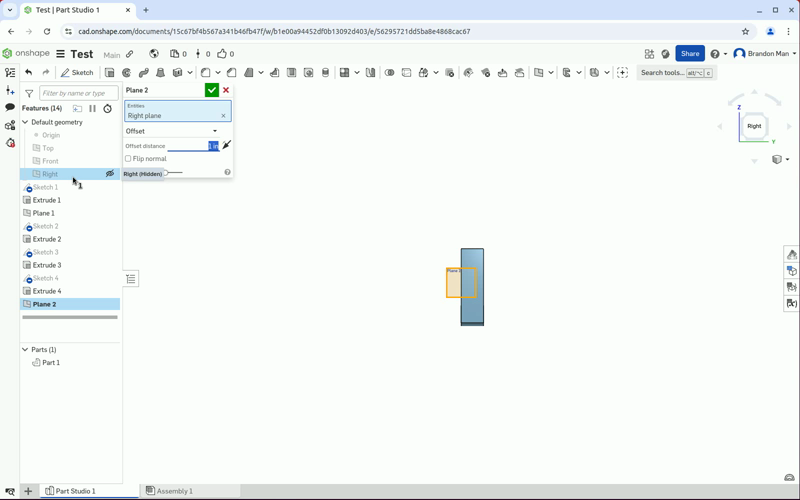
text(23.108)
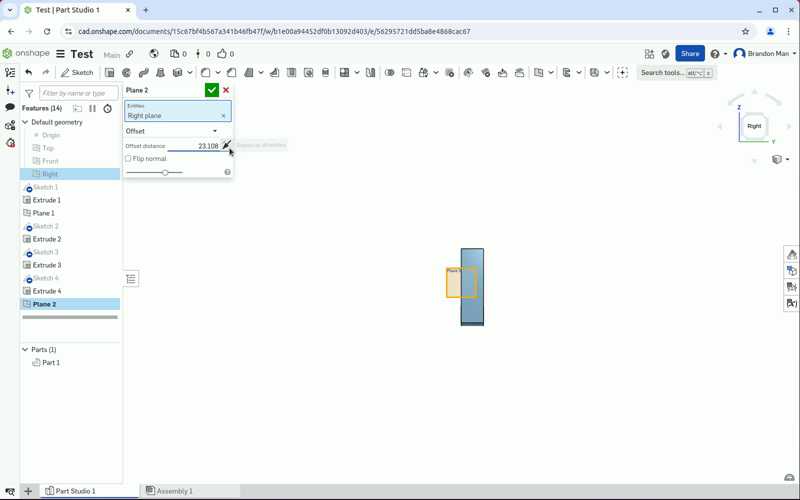
mouse_move(229, 147)
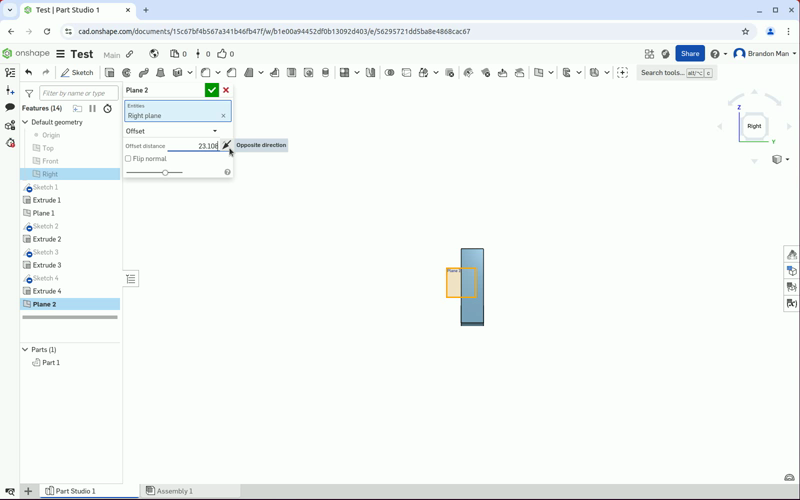
click(229, 147)
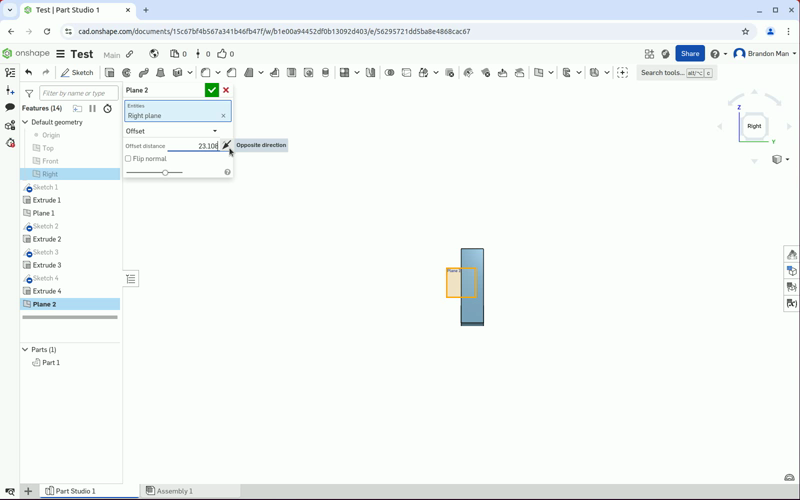
key(enter, 2)
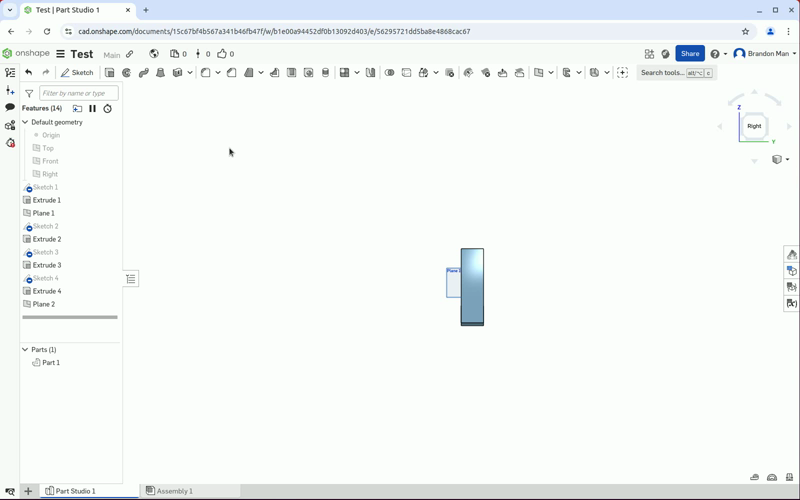
key(shift+s)
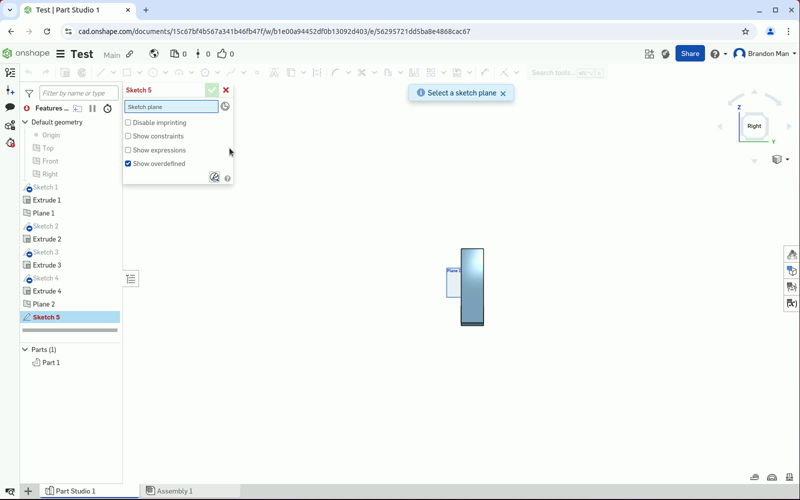
mouse_move(73, 306)
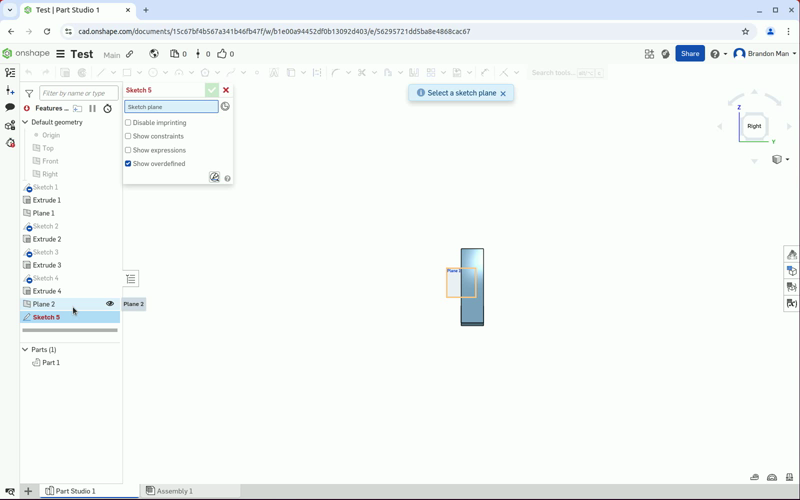
click(73, 306)
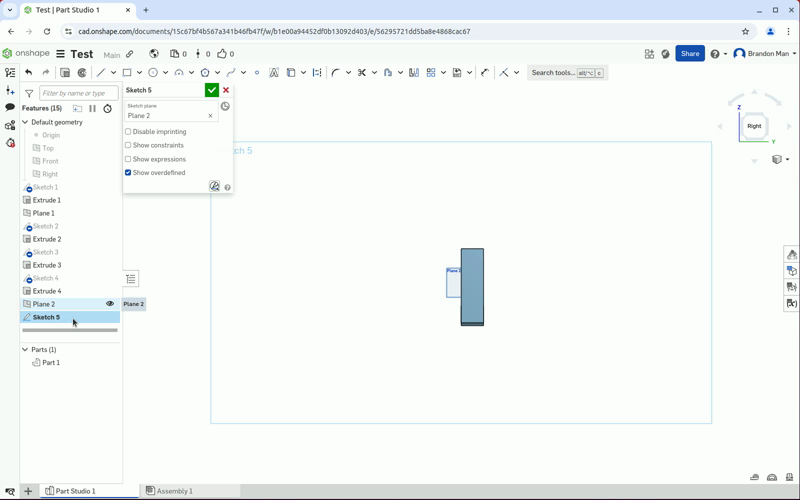
mouse_move(73, 352)
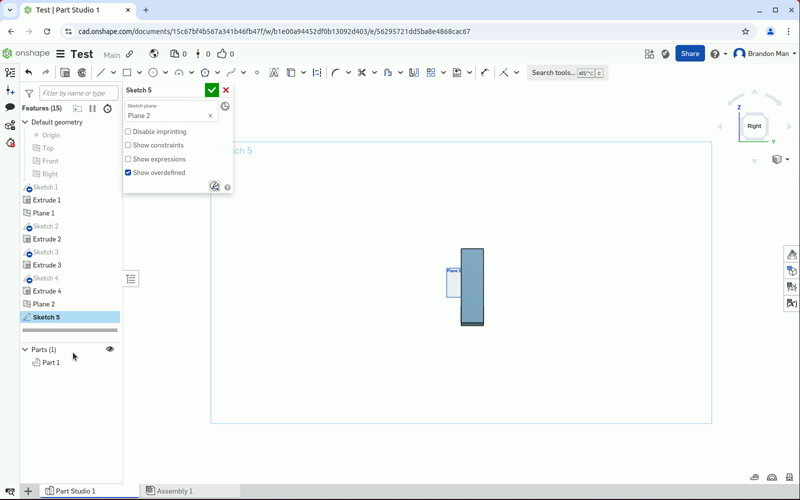
key(y)
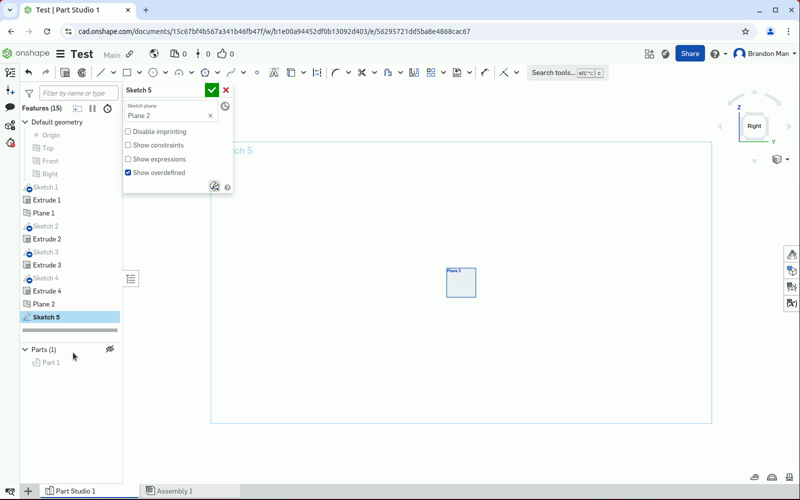
key(c)
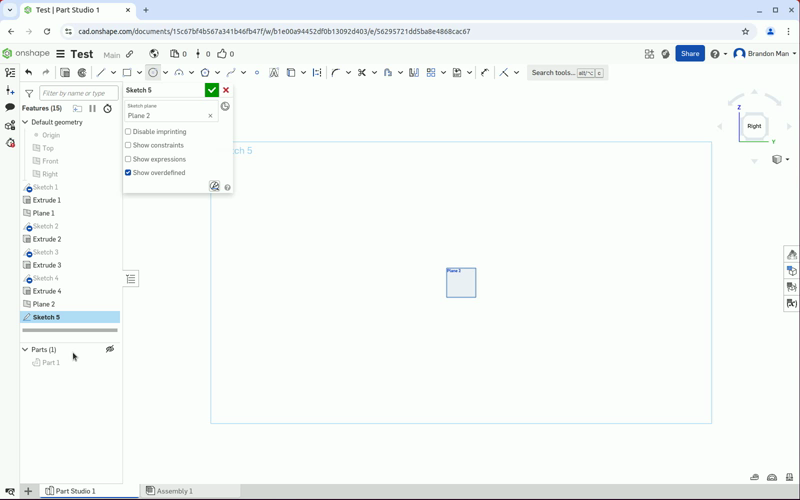
key_down(shift)
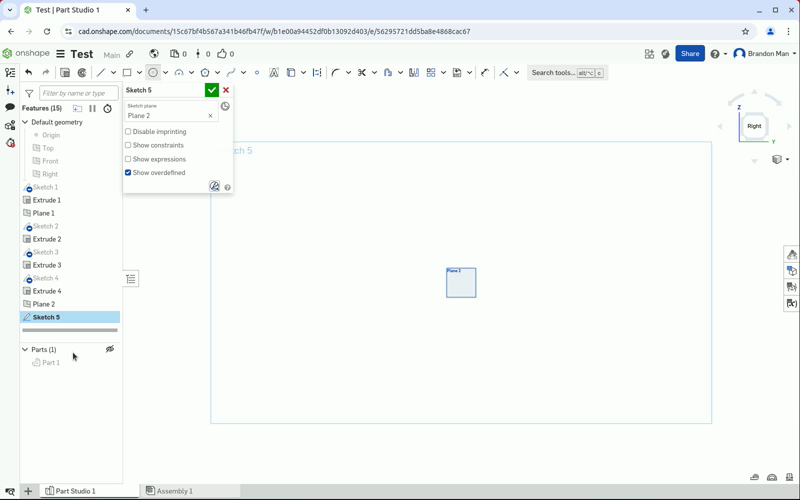
mouse_move(472, 257)
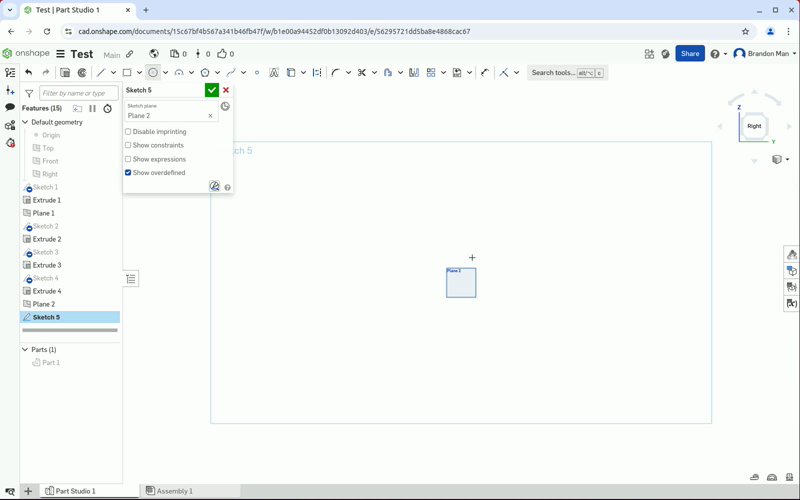
click(472, 257)
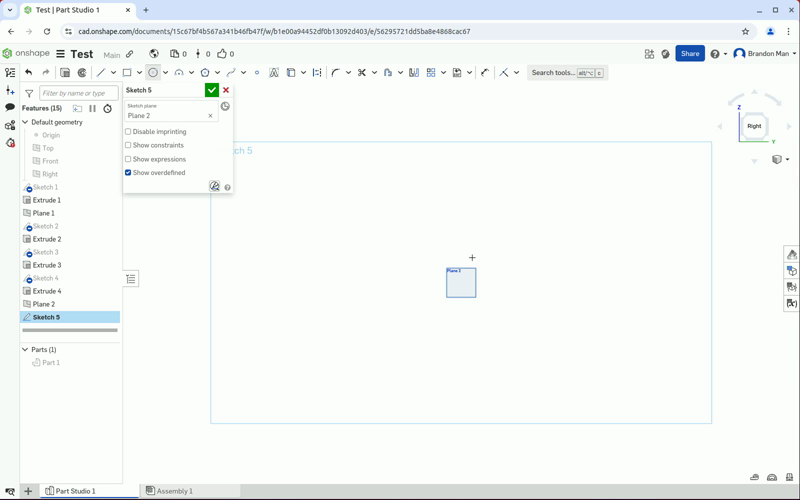
key_up(shift)
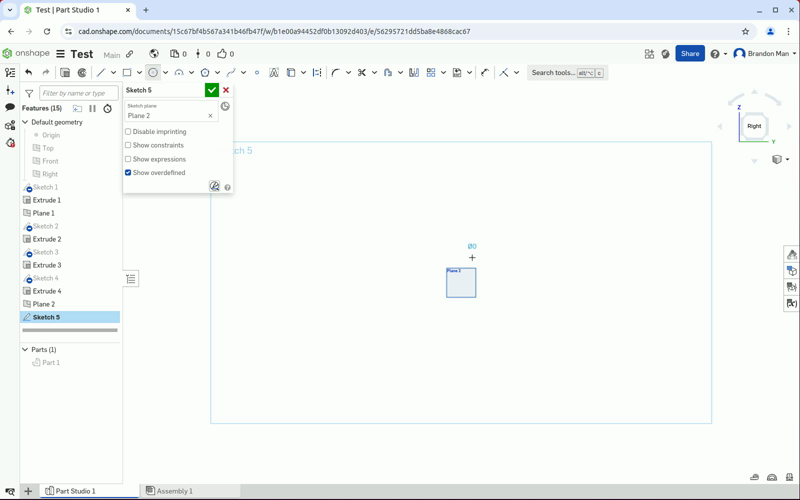
mouse_move(476, 257)
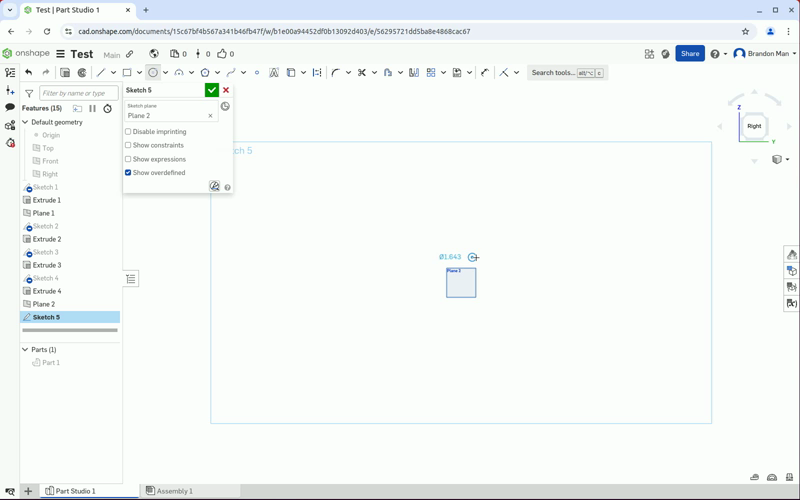
click(476, 257)
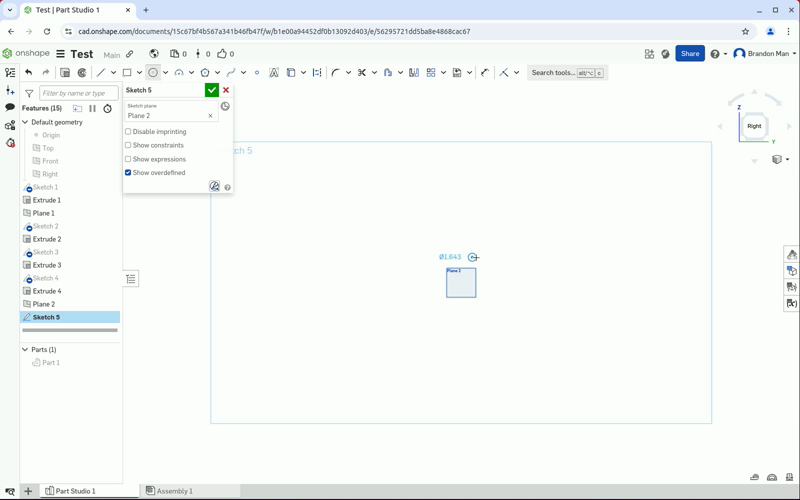
key(esc)
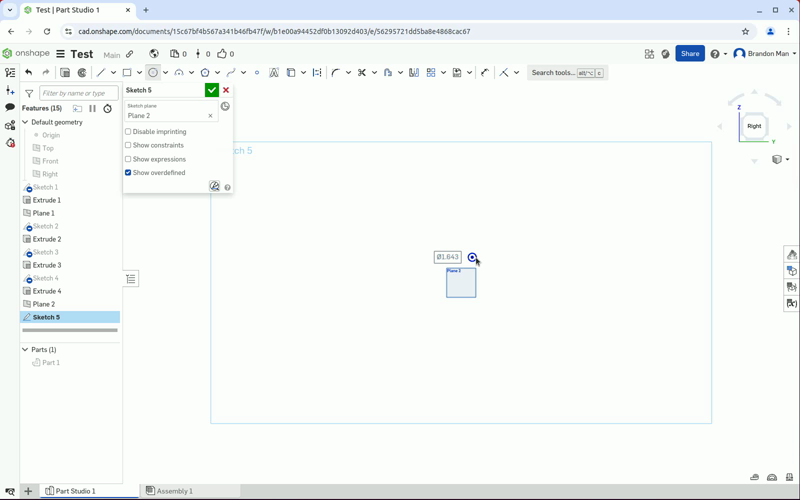
mouse_move(471, 257)
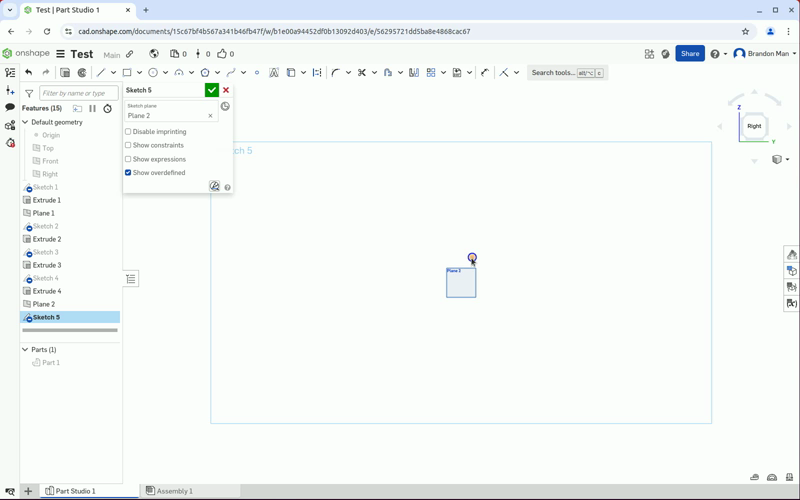
scroll(6)
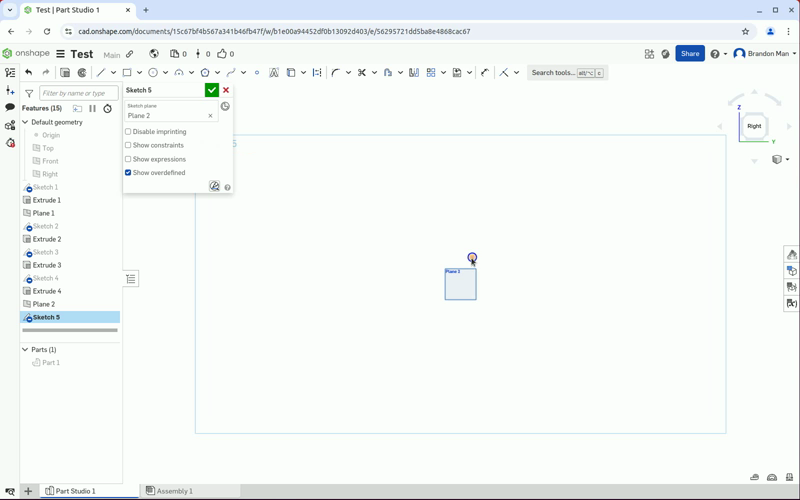
scroll(6)
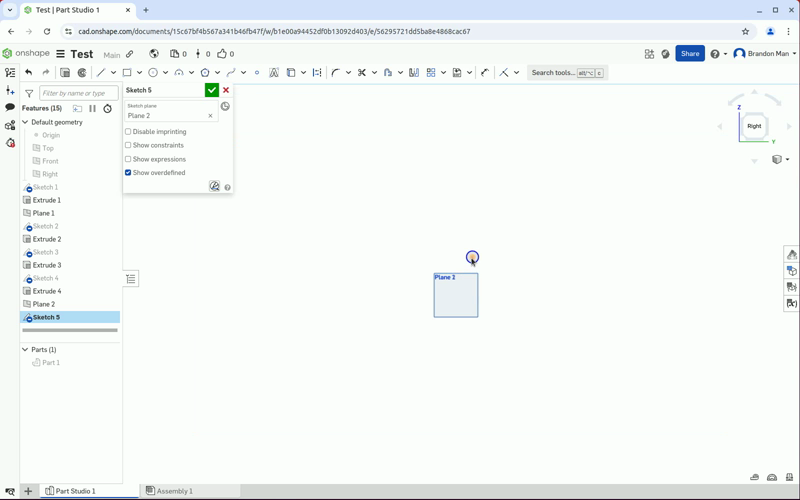
scroll(6)
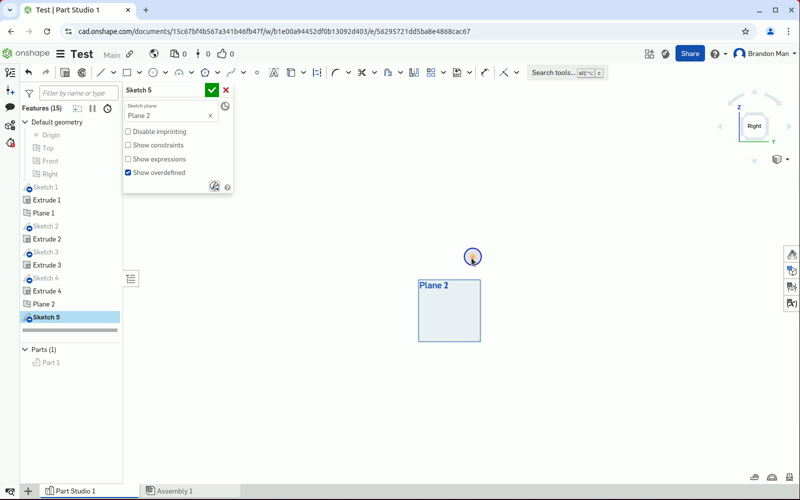
scroll(6)
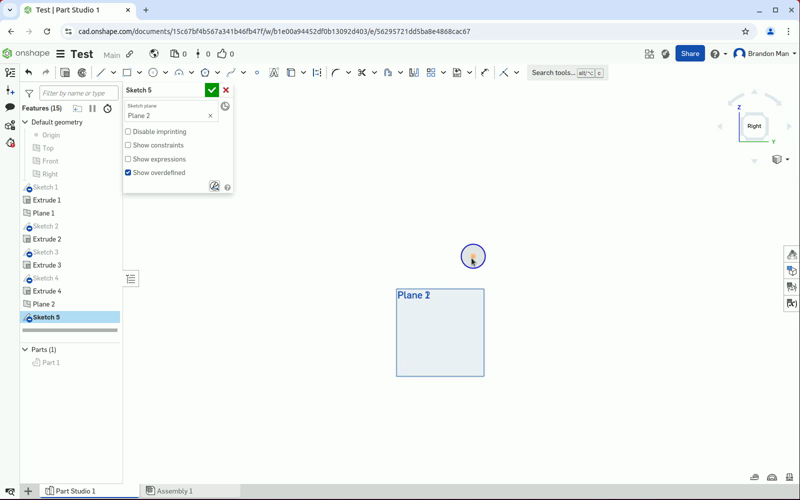
scroll(6)
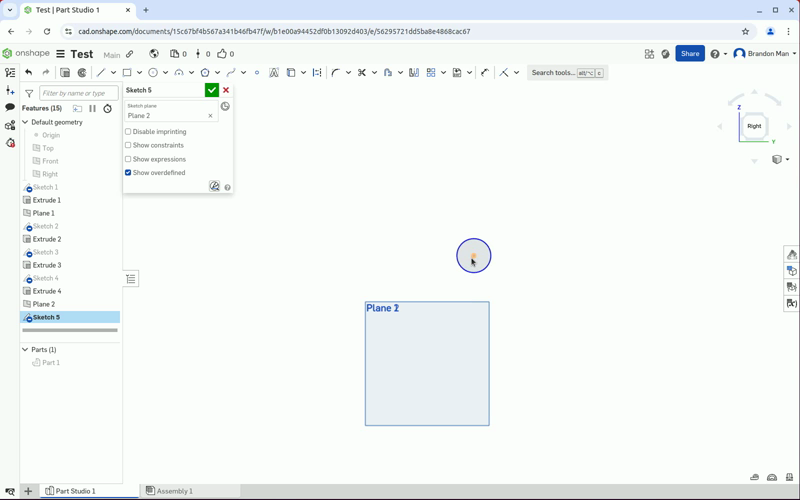
scroll(6)
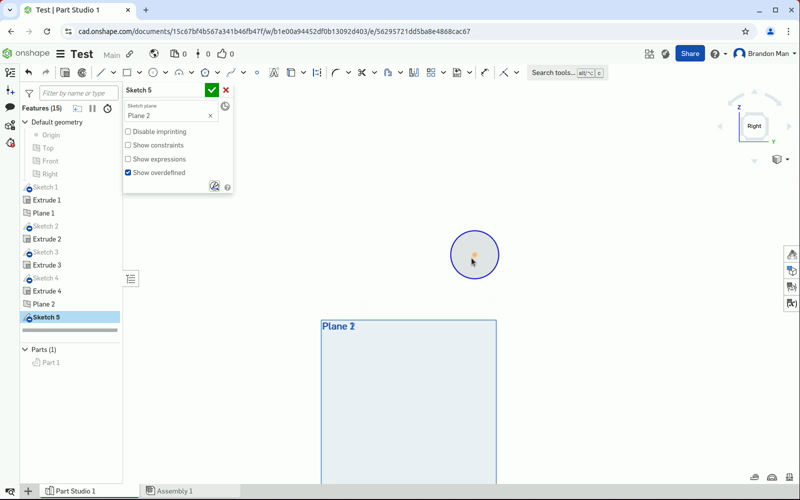
scroll(6)
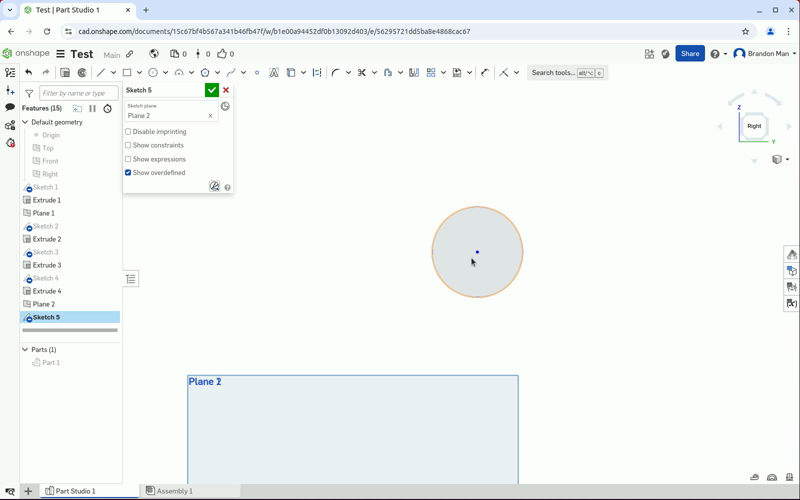
click(471, 257)
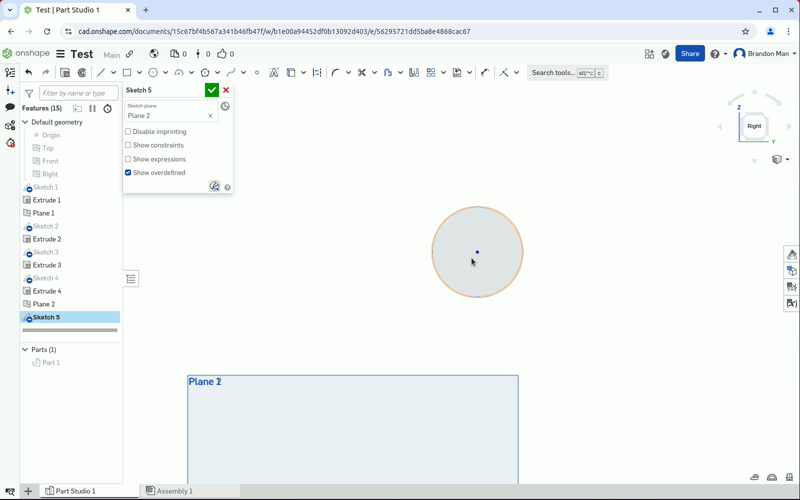
scroll(-6)
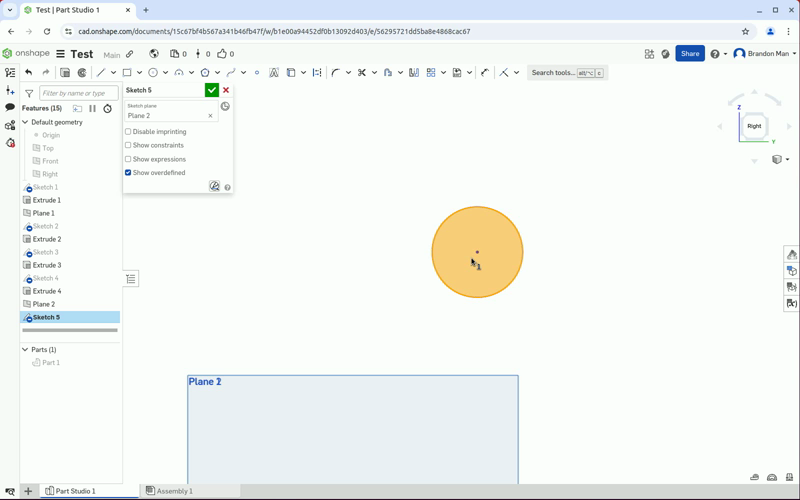
scroll(-6)
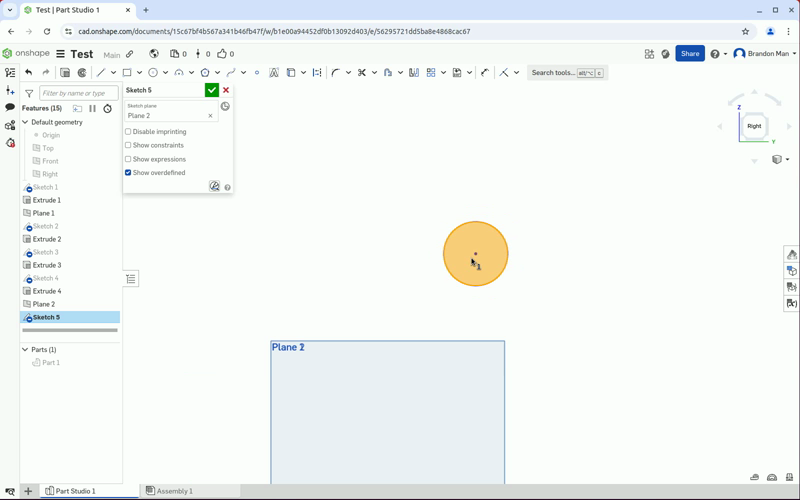
scroll(-6)
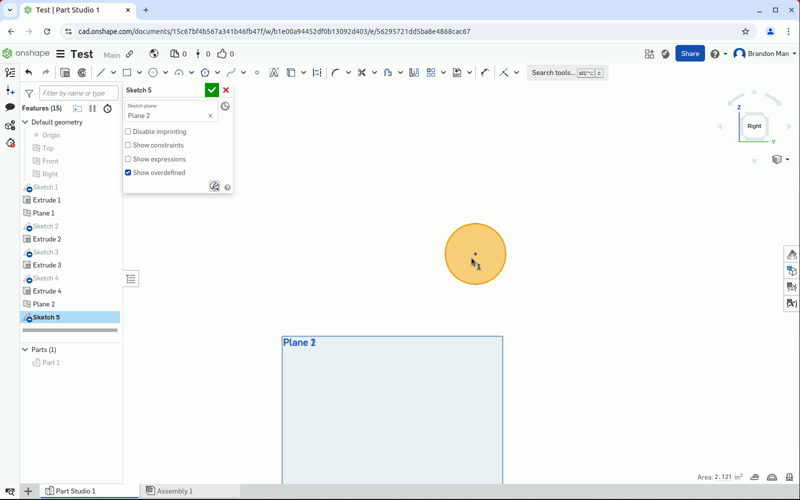
scroll(-6)
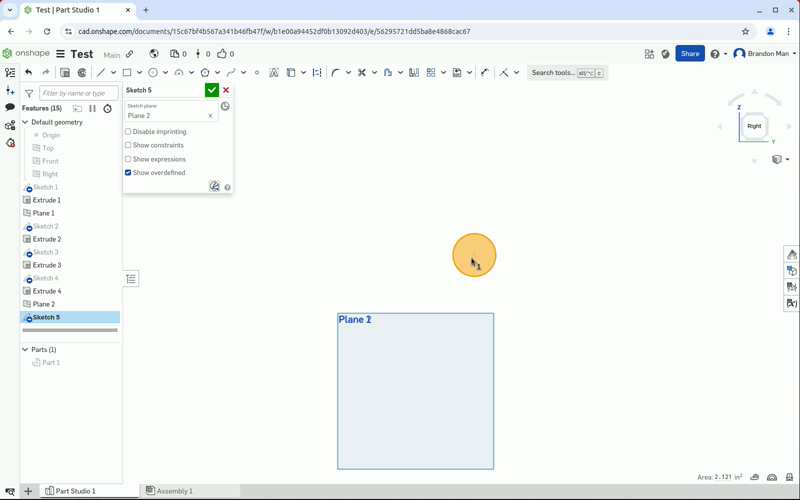
scroll(-6)
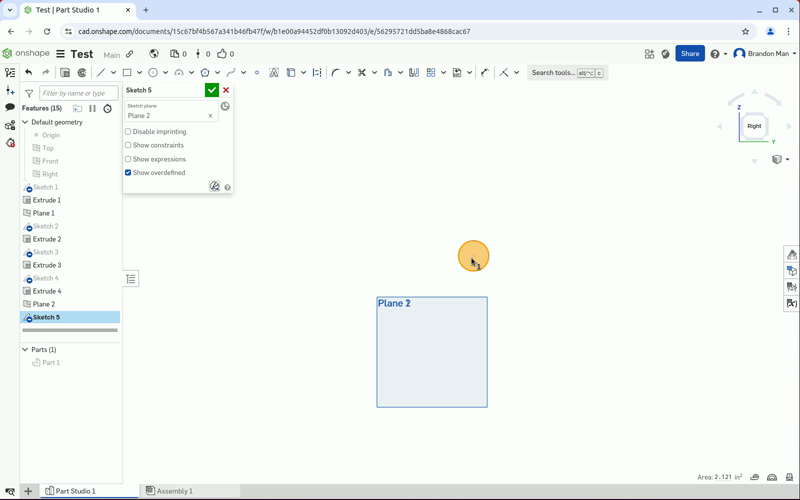
scroll(-6)
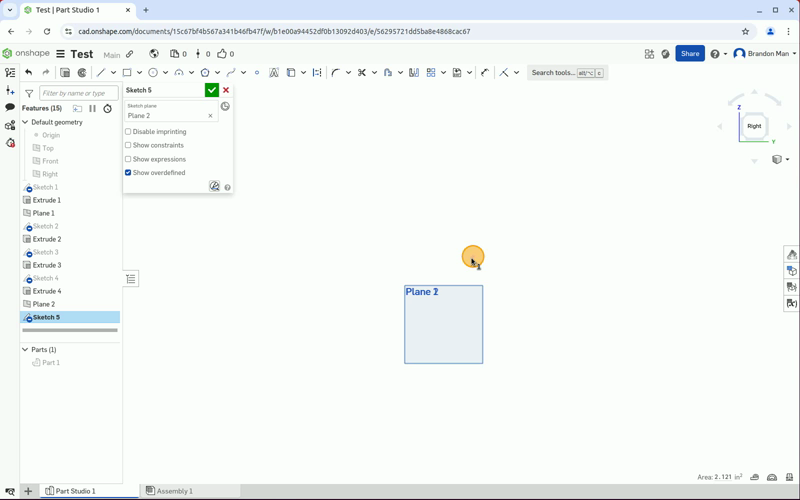
scroll(-6)
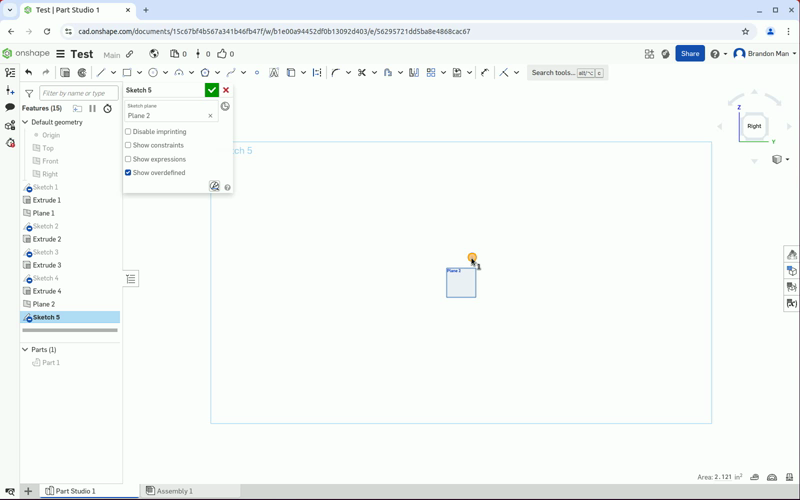
mouse_move(73, 352)
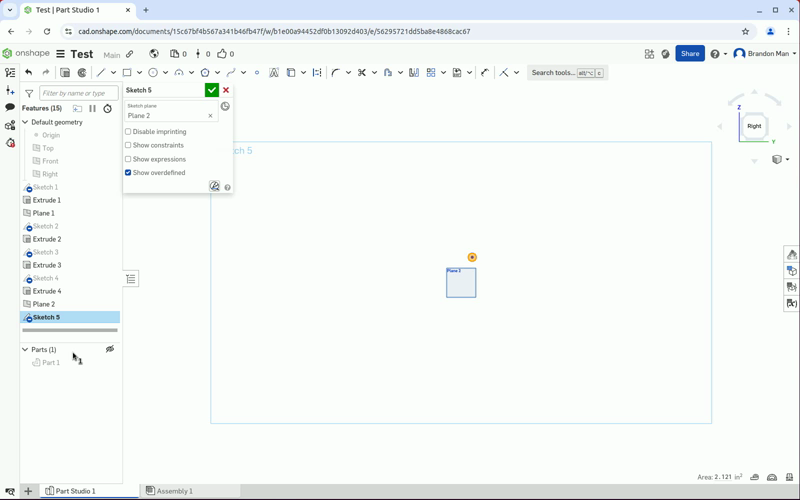
key(shift+y)
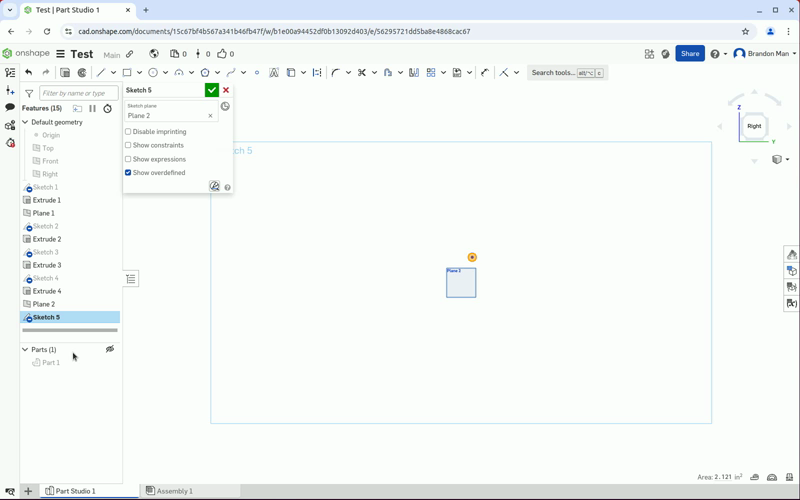
key(shift+e)
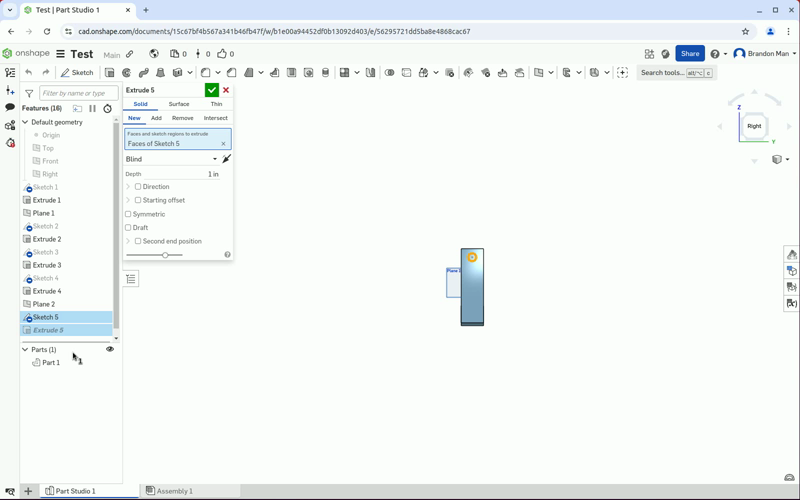
mouse_move(143, 106)
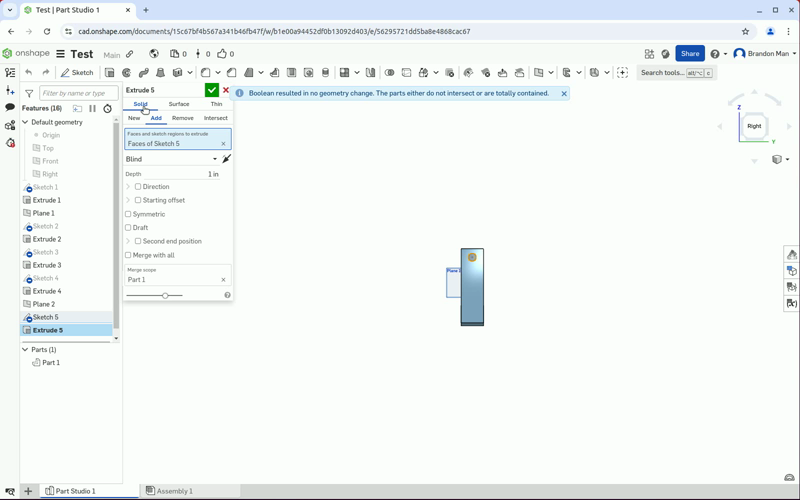
click(143, 106)
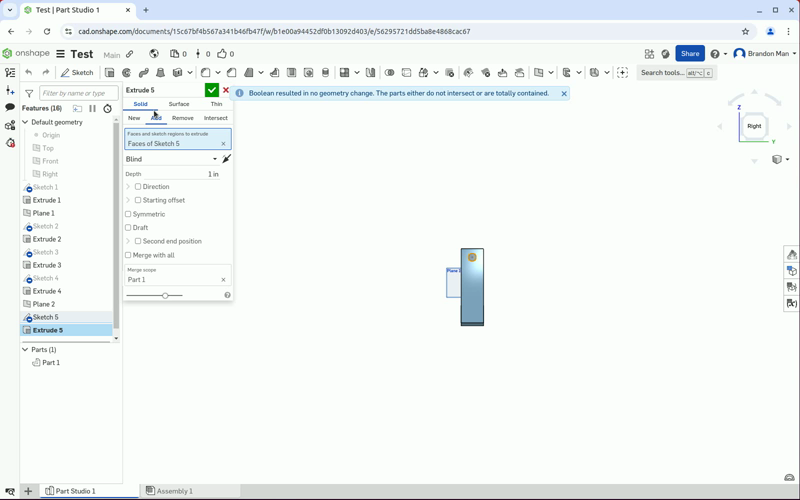
mouse_move(186, 120)
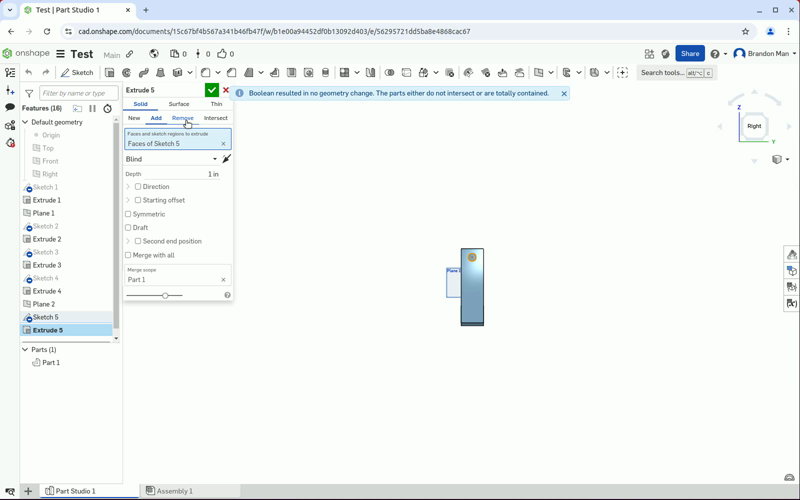
click(186, 120)
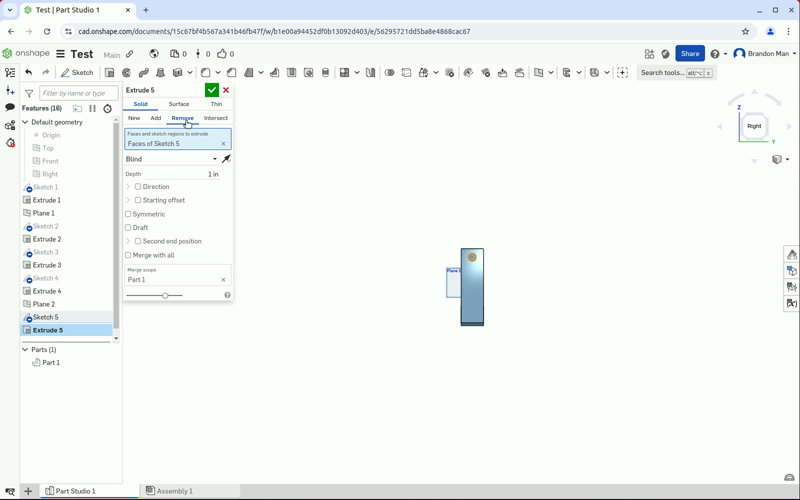
key(tab, 4)
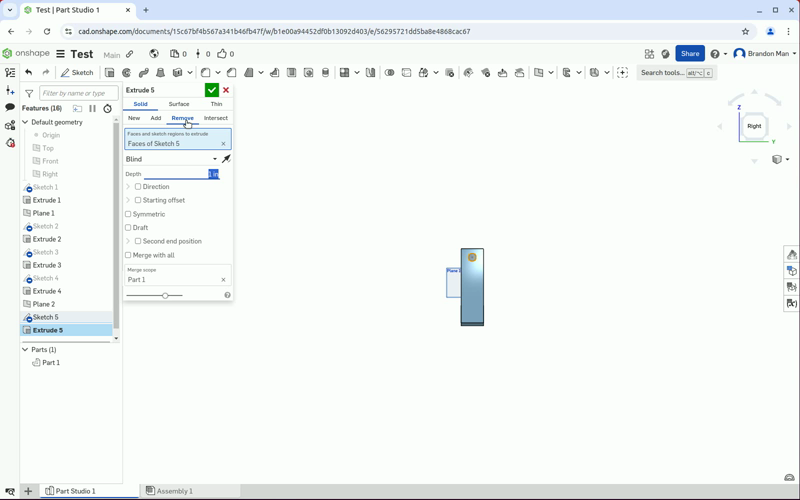
text(2.166)
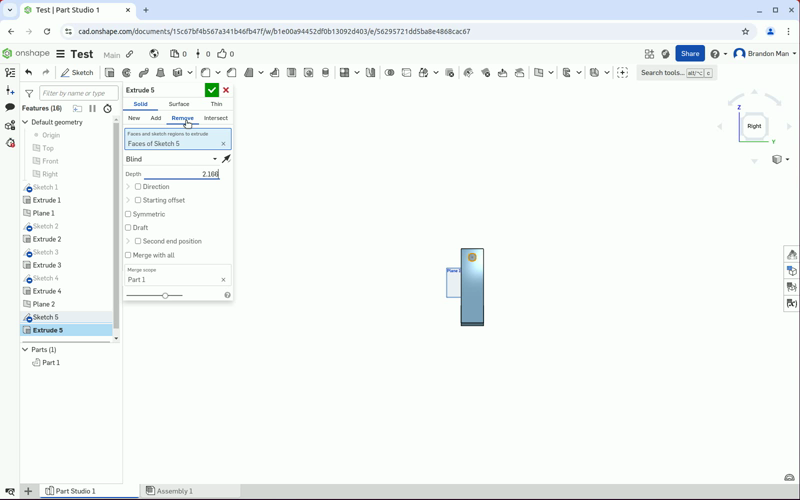
key(tab, 6)
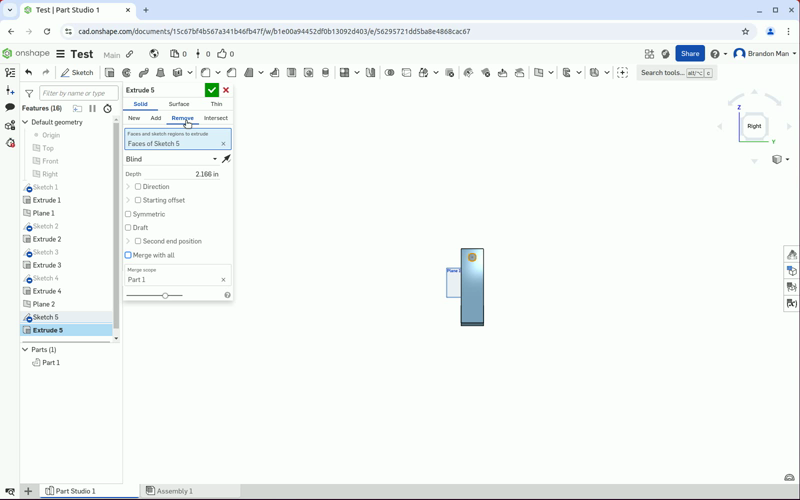
key(space)
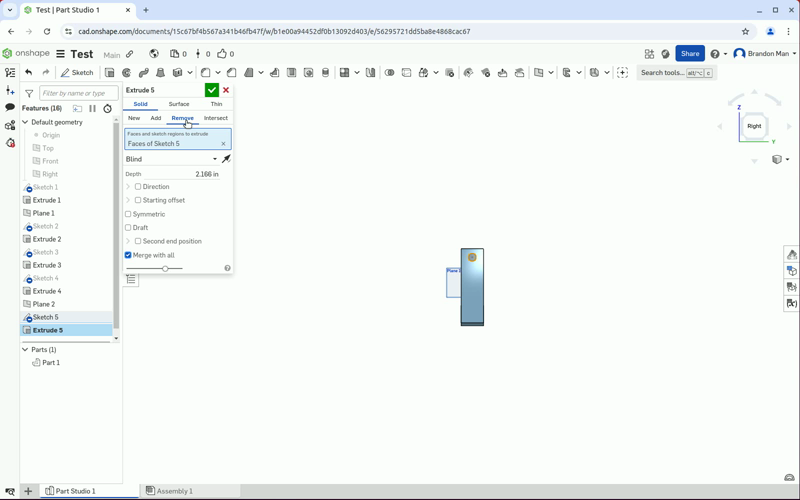
key(enter)
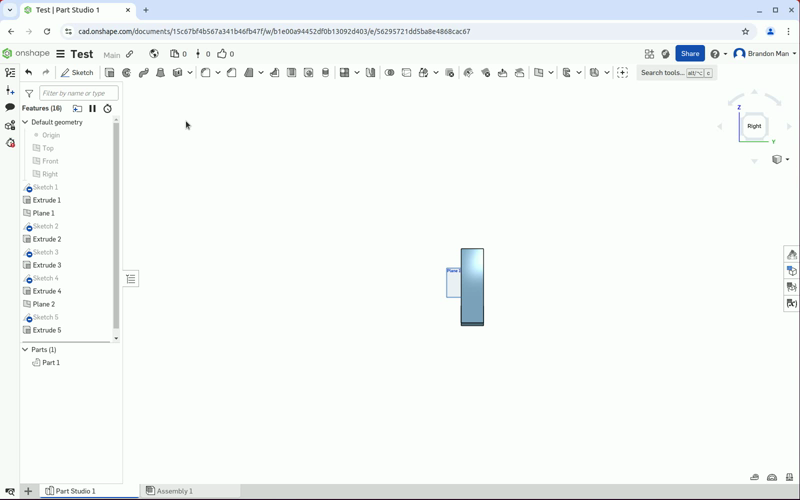
key(shift+h)
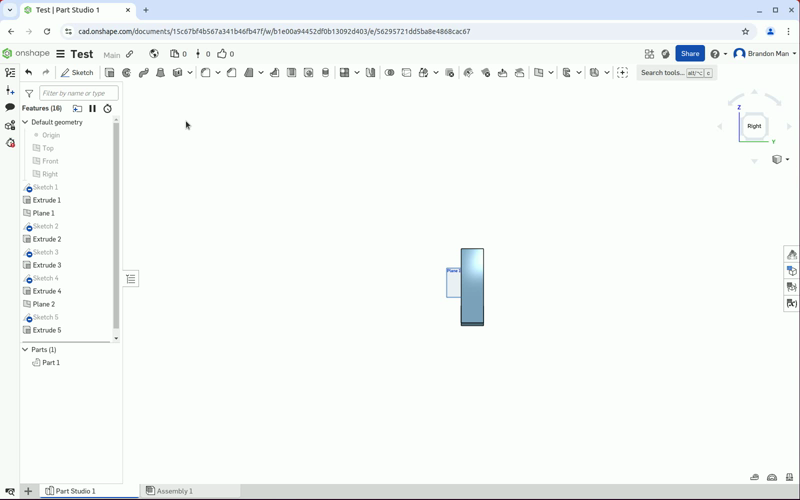
key(shift+h)
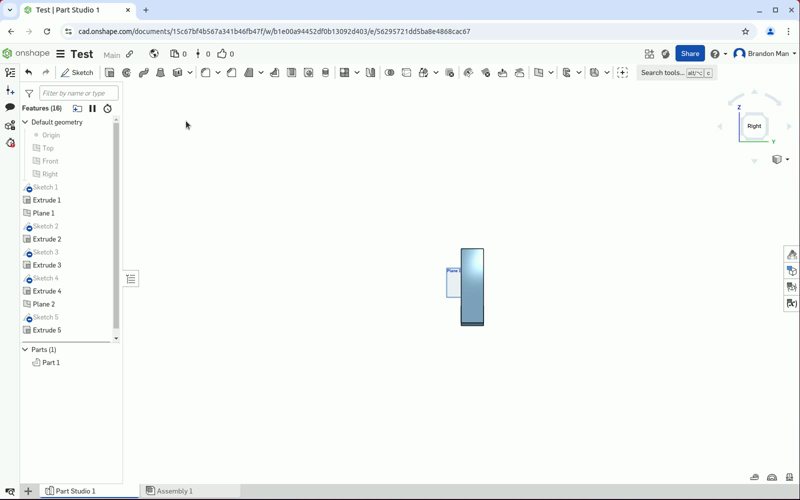
mouse_move(69, 189)
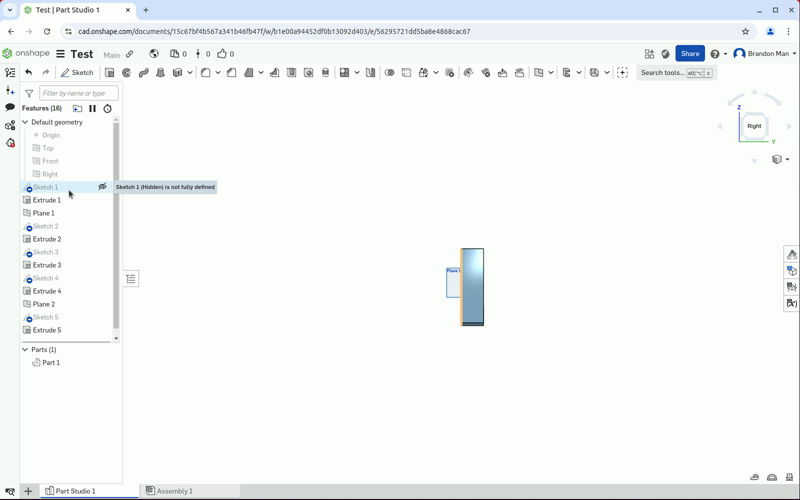
click(69, 189)
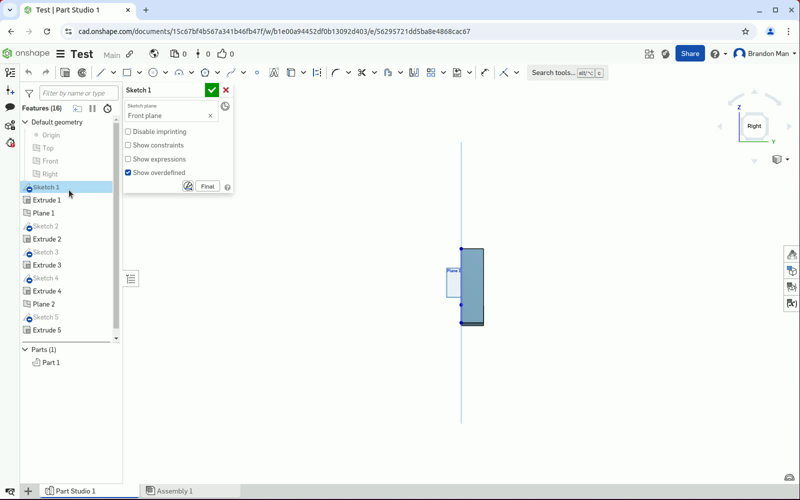
mouse_move(229, 92)
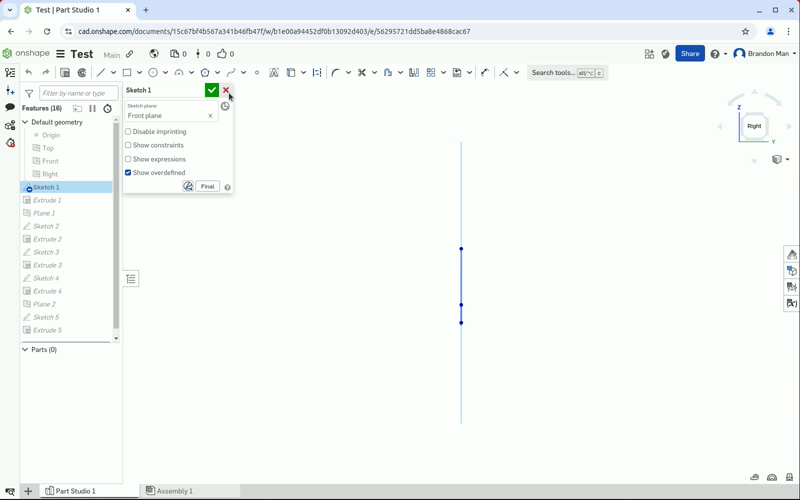
click(229, 92)
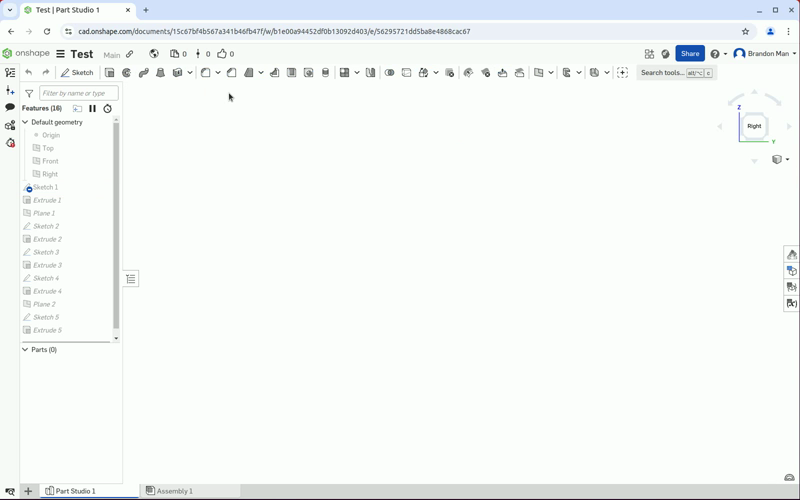
key(shift+s)
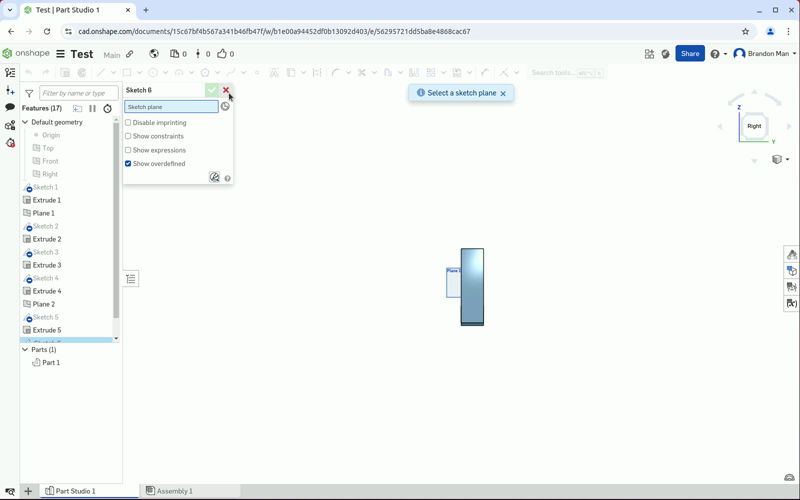
mouse_move(69, 293)
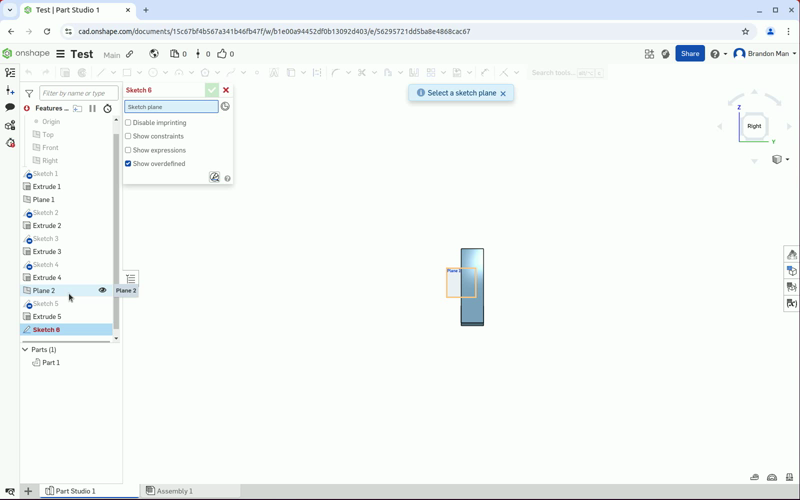
click(69, 293)
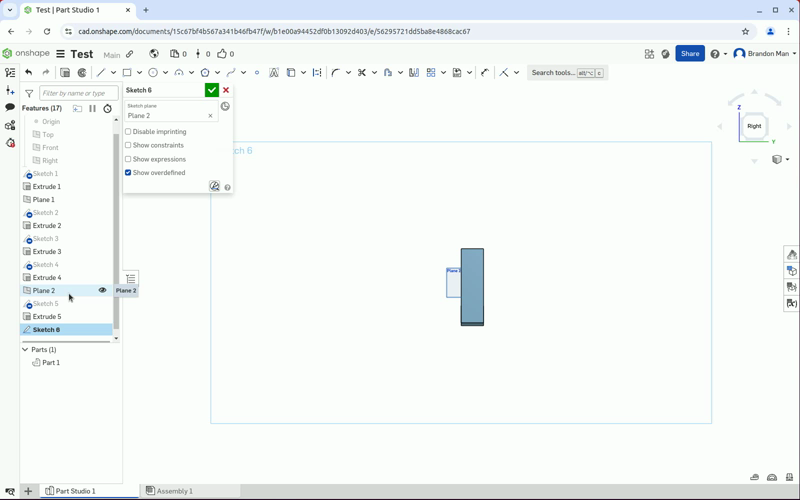
mouse_move(73, 352)
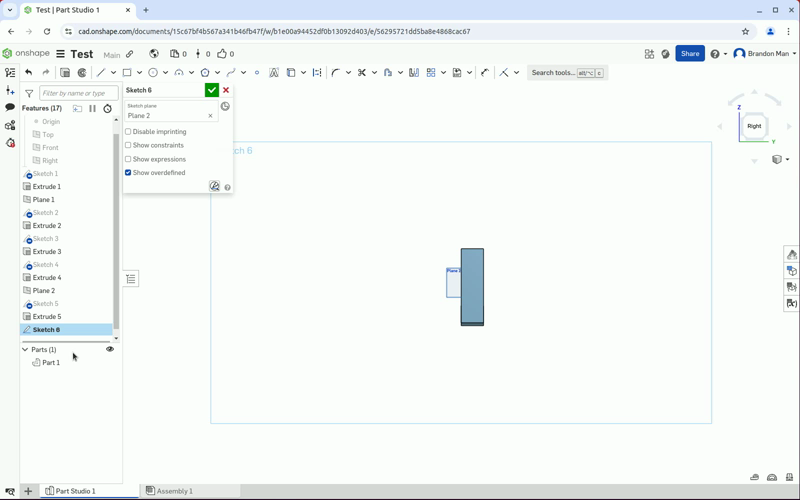
key(y)
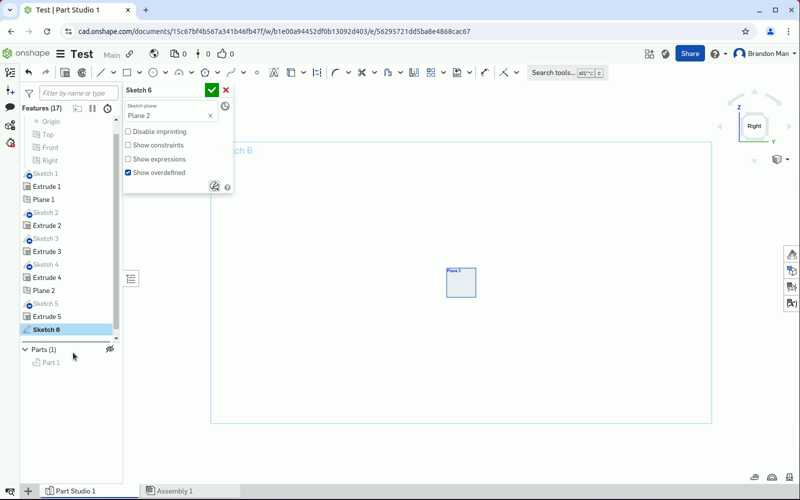
key(c)
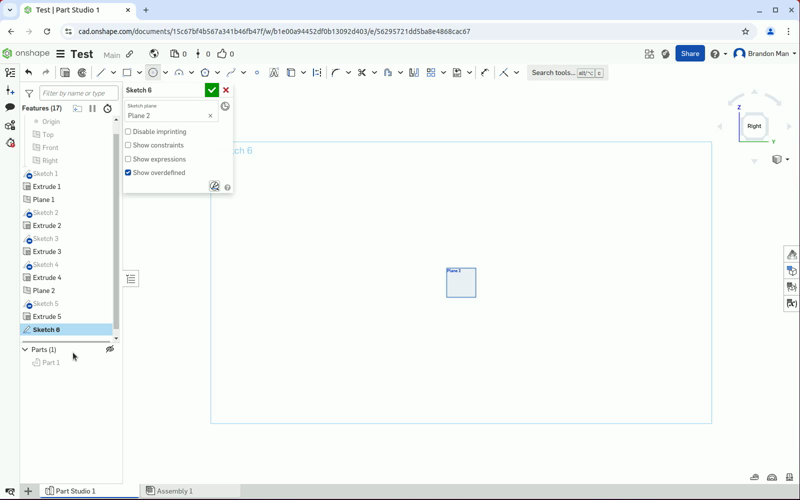
key_down(shift)
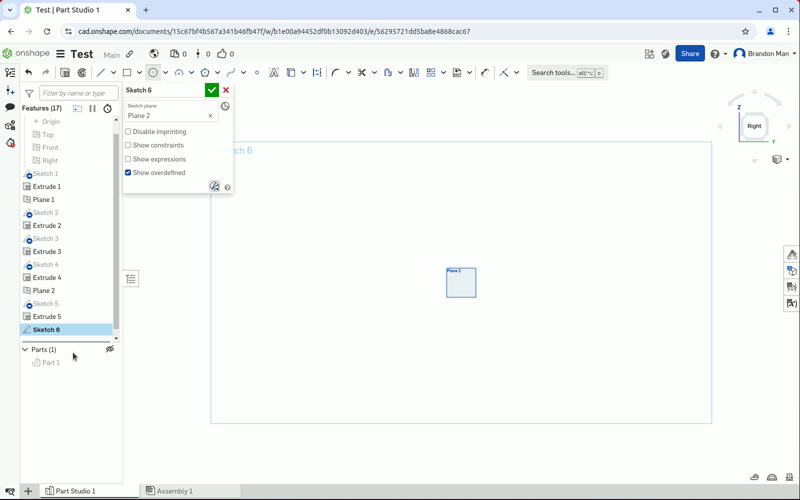
mouse_move(472, 281)
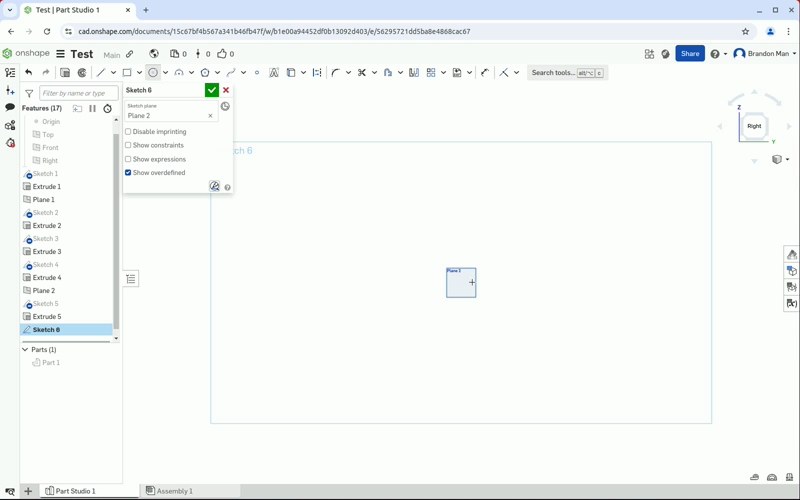
click(472, 281)
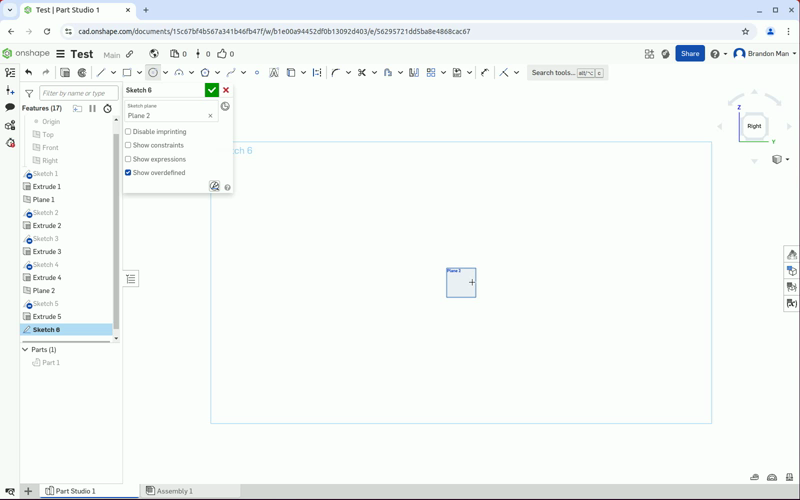
key_up(shift)
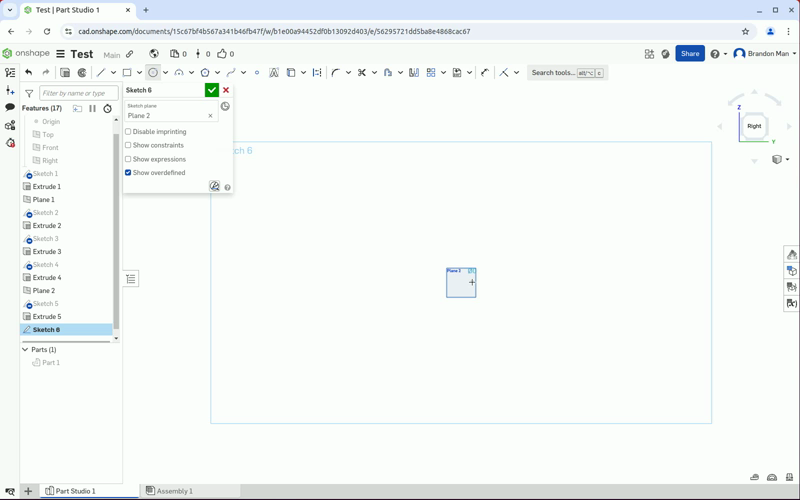
mouse_move(476, 281)
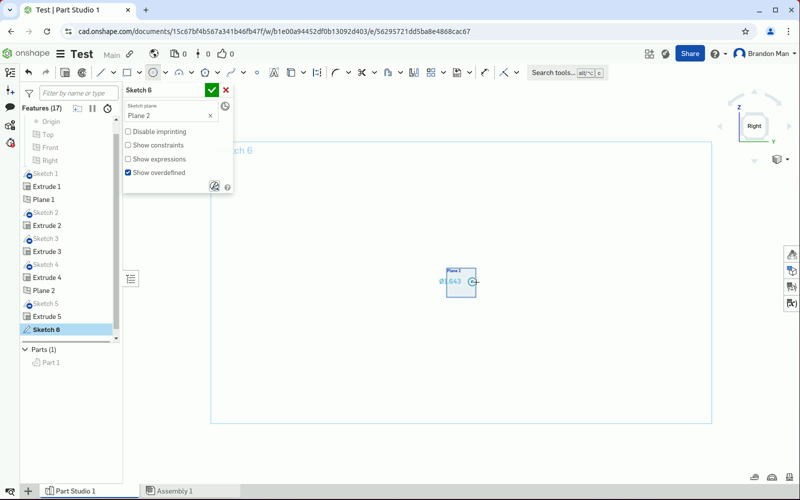
click(476, 281)
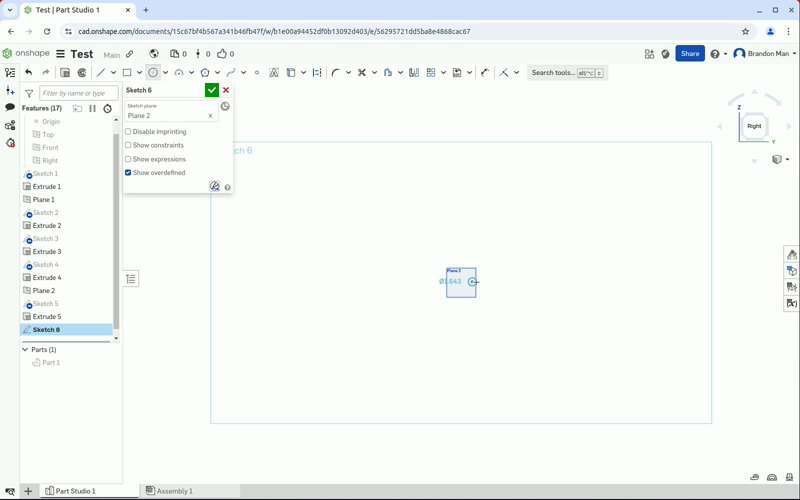
key(esc)
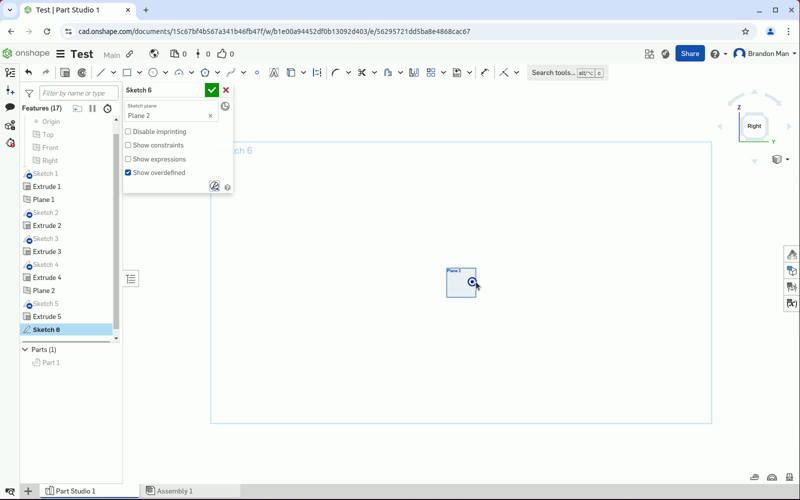
mouse_move(470, 280)
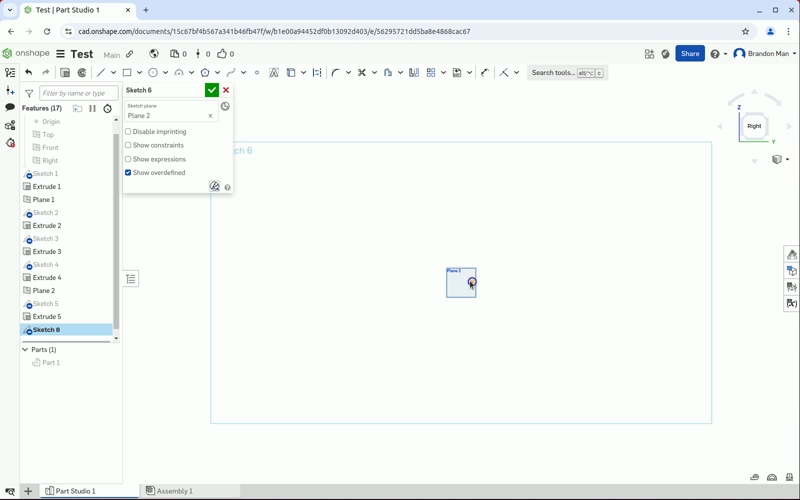
scroll(6)
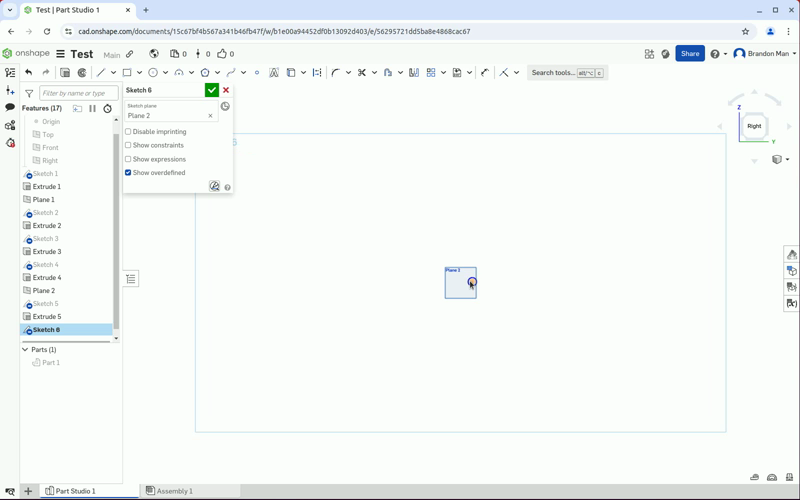
scroll(6)
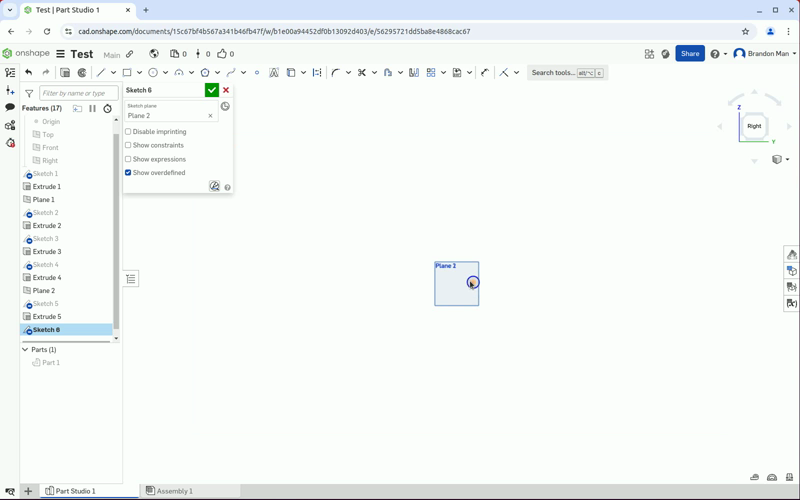
scroll(6)
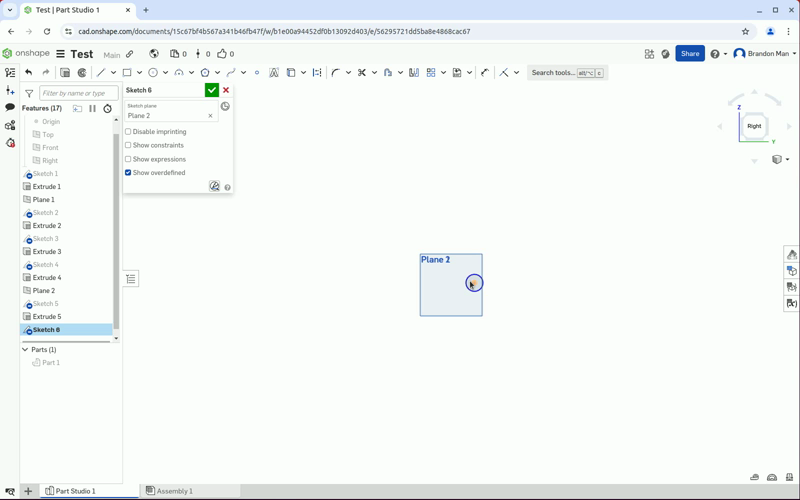
scroll(6)
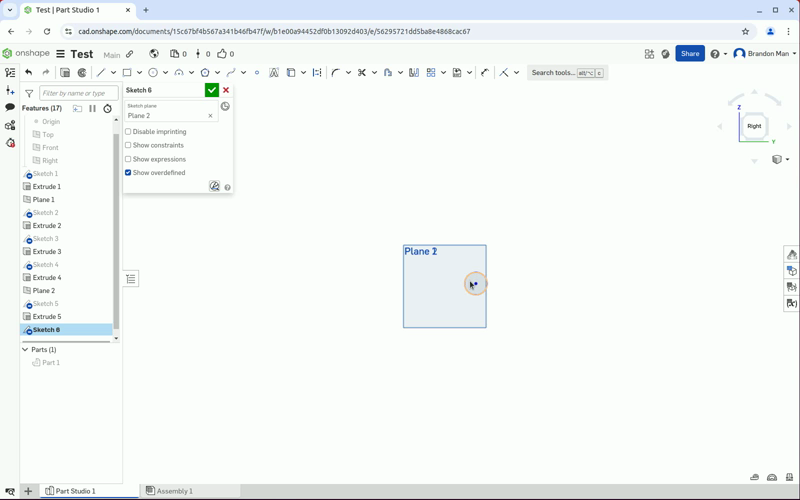
scroll(6)
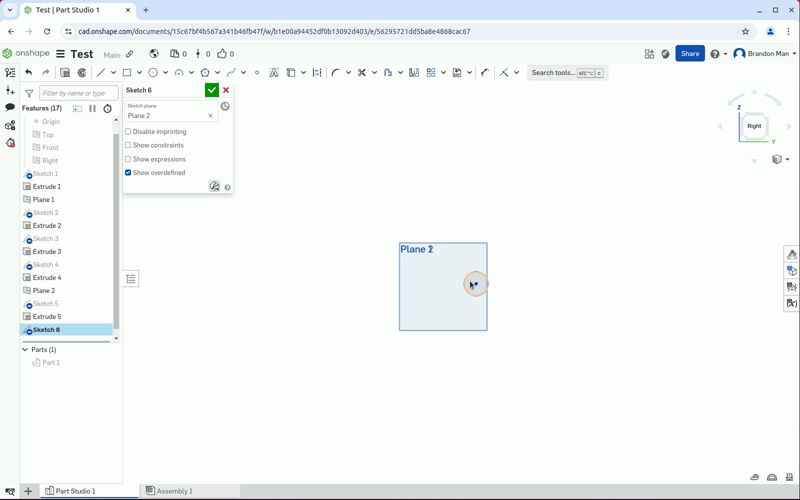
scroll(6)
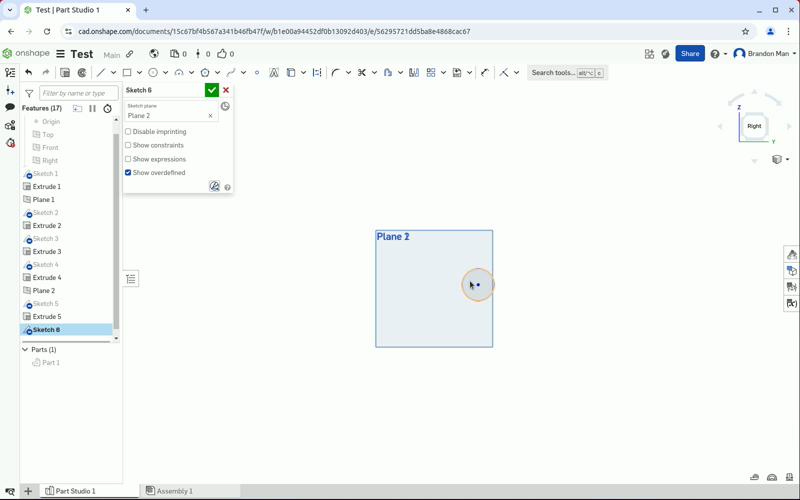
scroll(6)
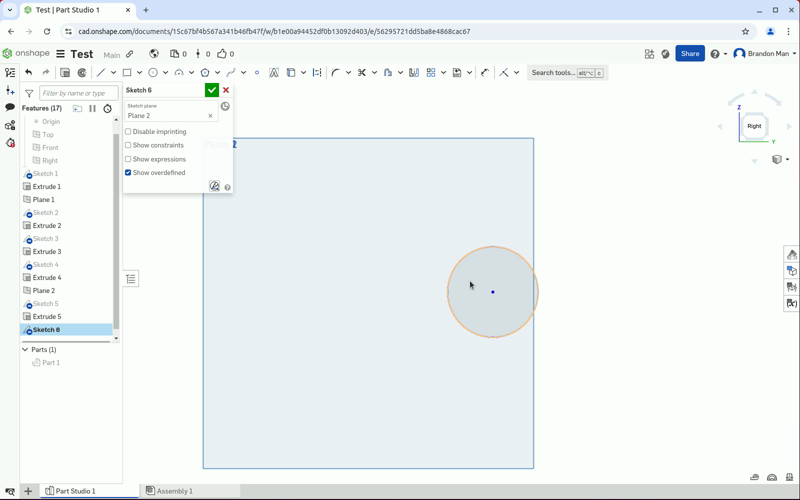
click(470, 280)
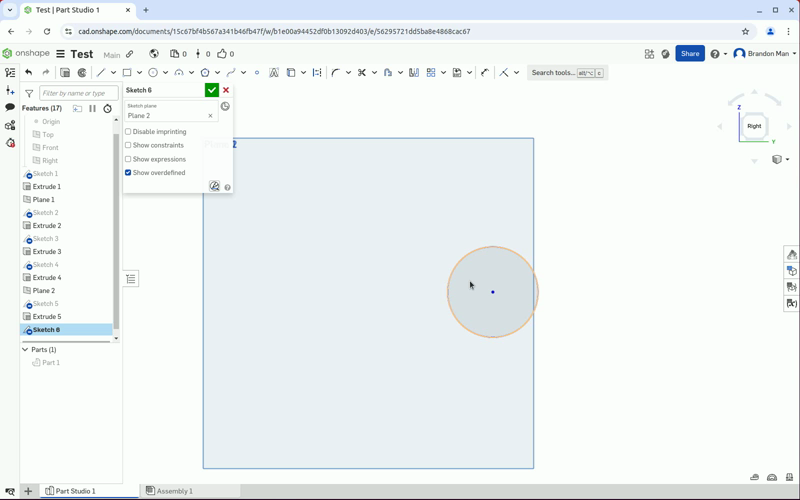
scroll(-6)
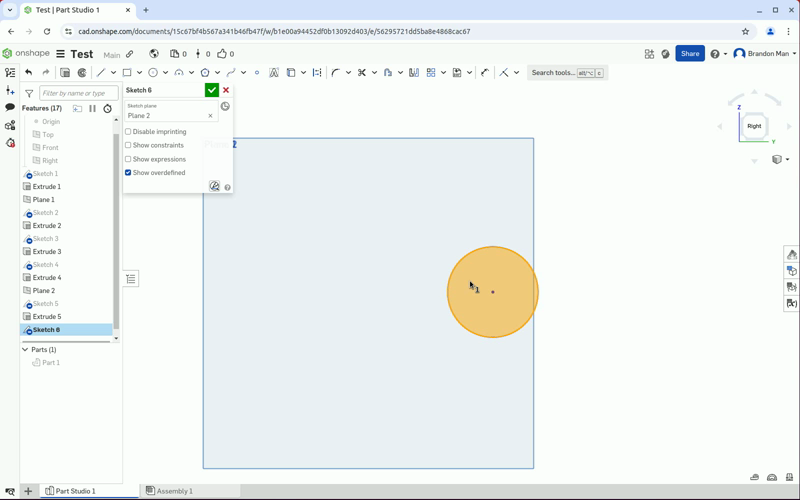
scroll(-6)
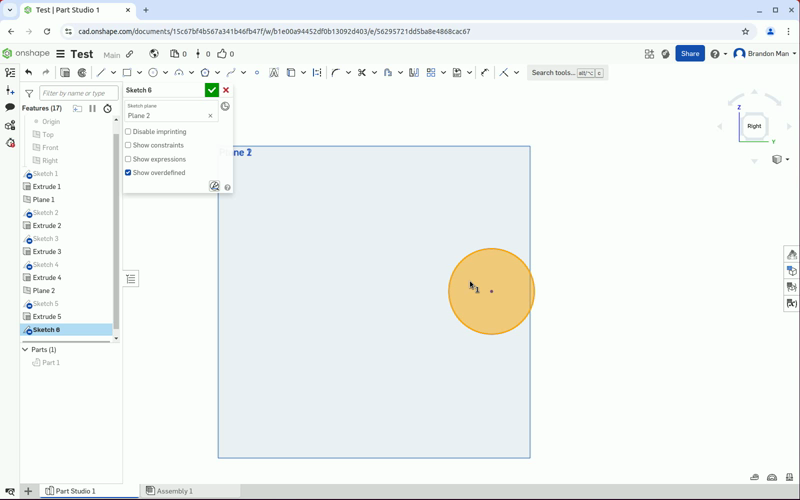
scroll(-6)
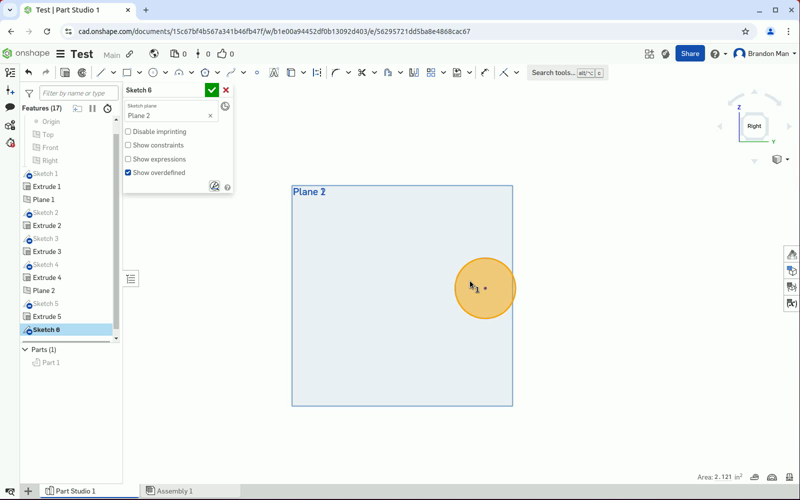
scroll(-6)
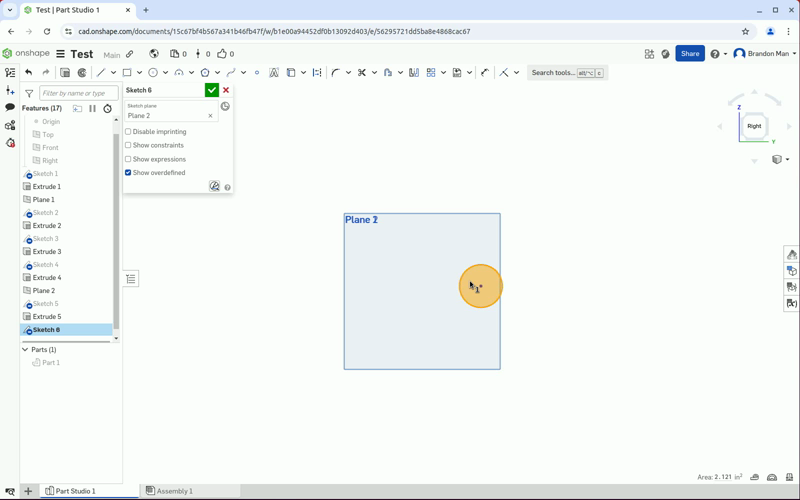
scroll(-6)
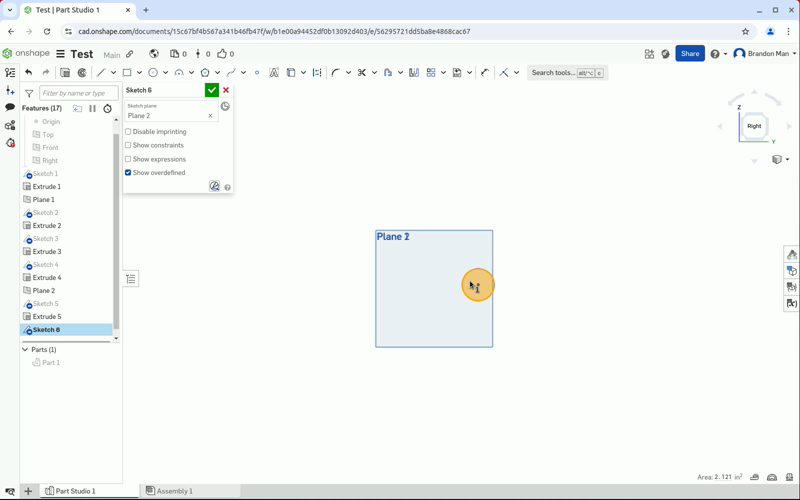
scroll(-6)
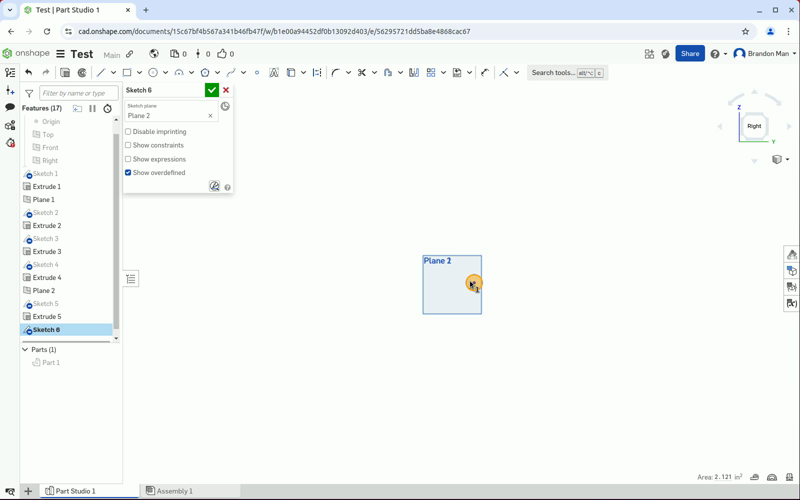
scroll(-6)
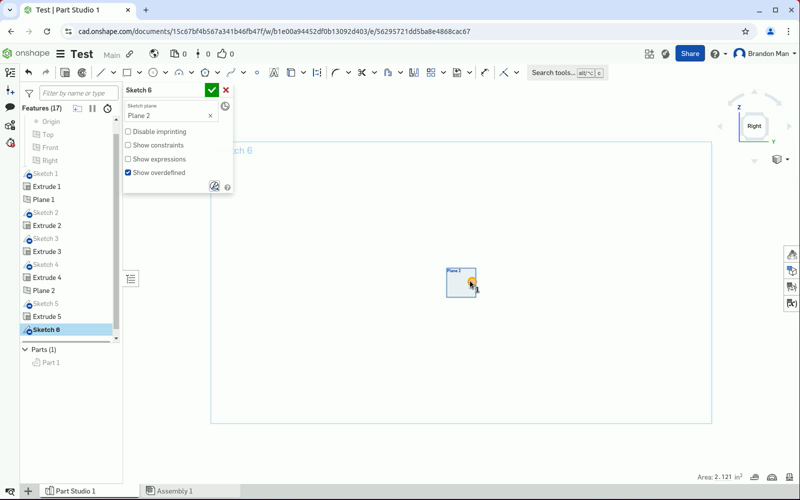
mouse_move(73, 352)
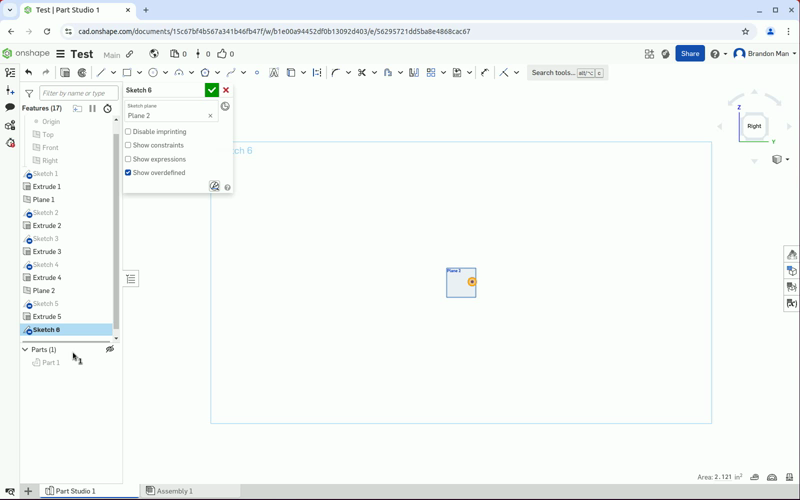
key(shift+y)
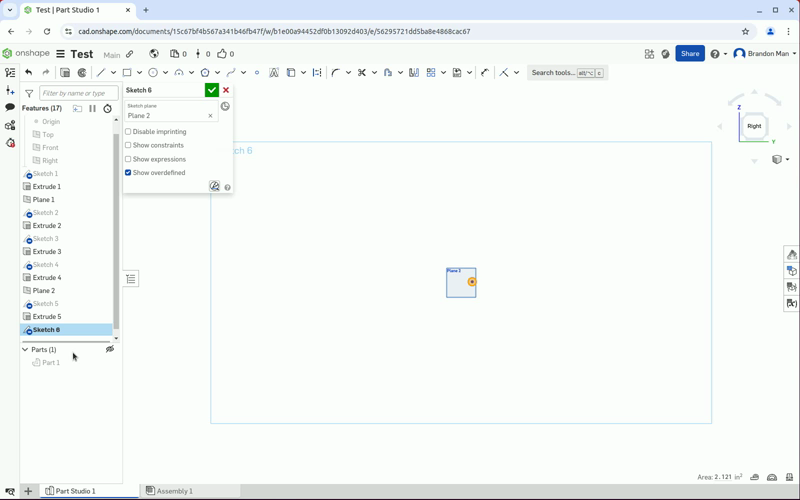
key(shift+e)
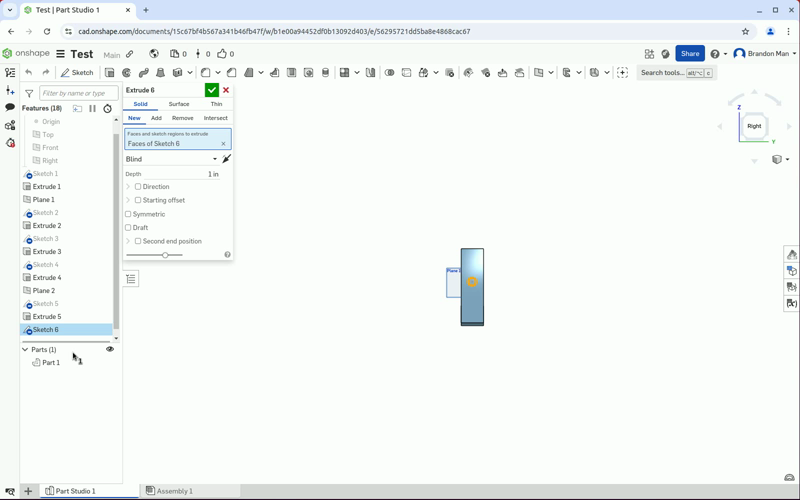
mouse_move(143, 106)
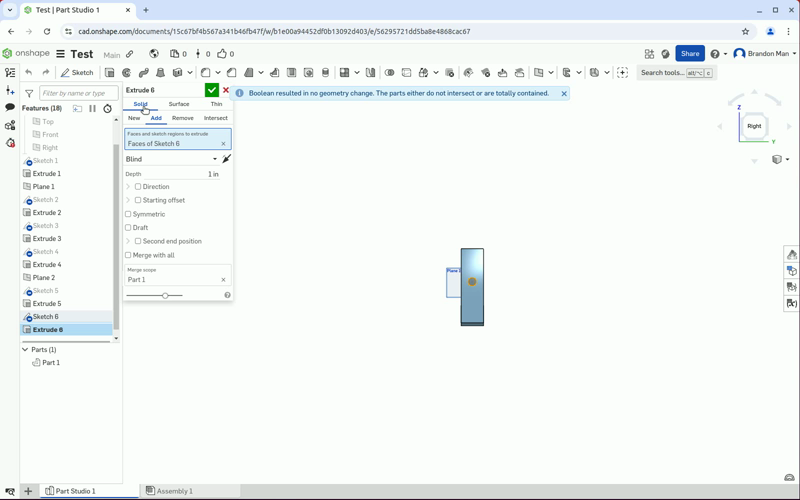
click(143, 106)
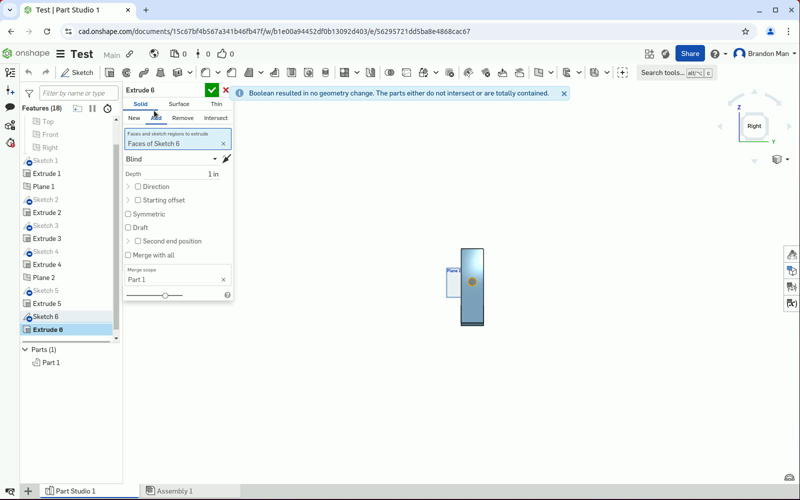
mouse_move(186, 120)
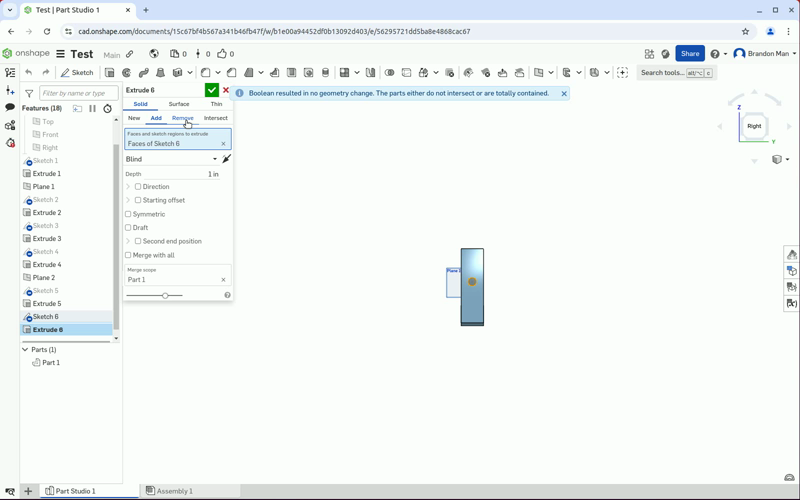
click(186, 120)
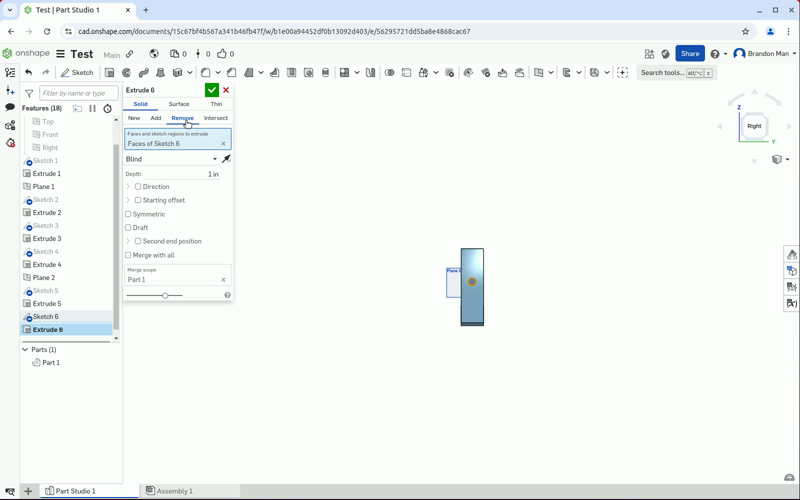
key(tab, 4)
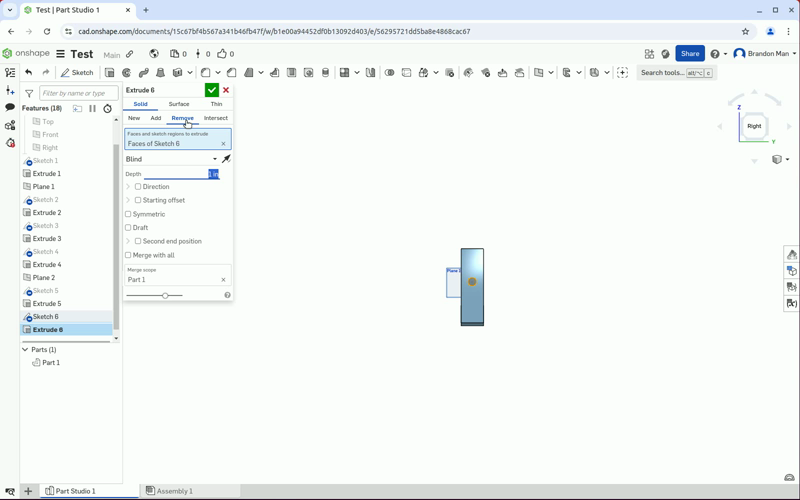
text(2.166)
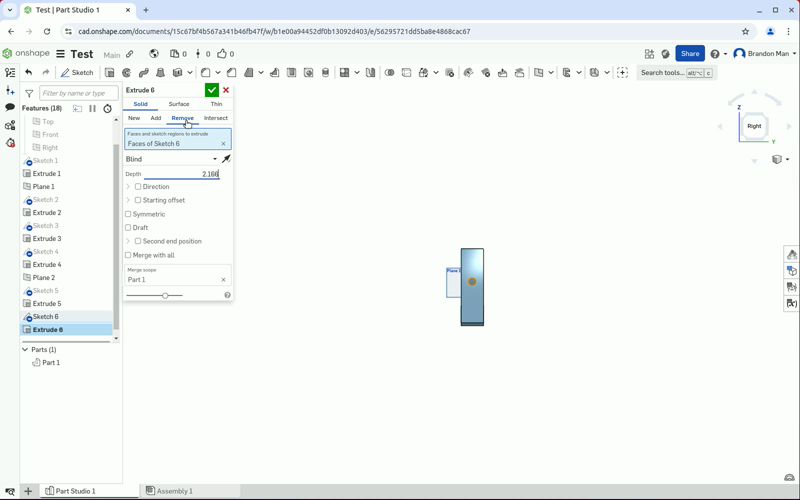
key(tab, 6)
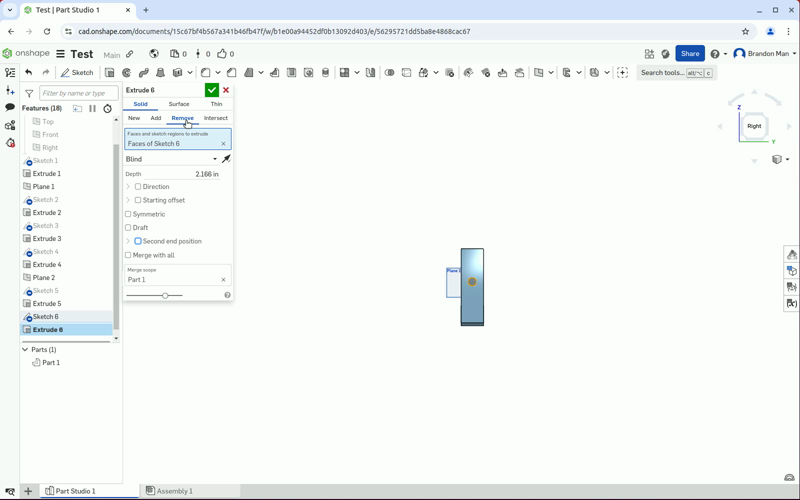
key(space)
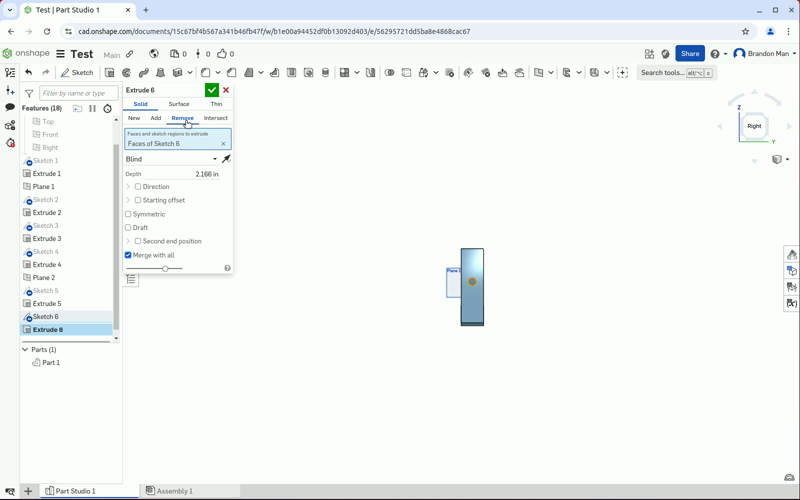
key(enter)
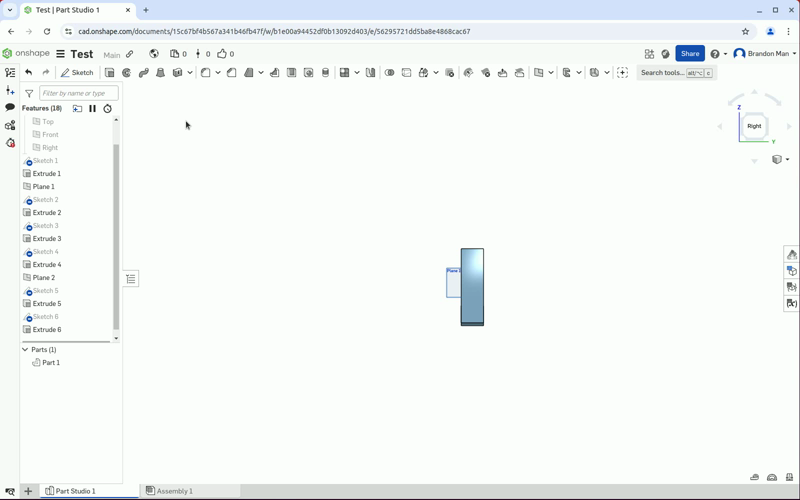
key(shift+h)
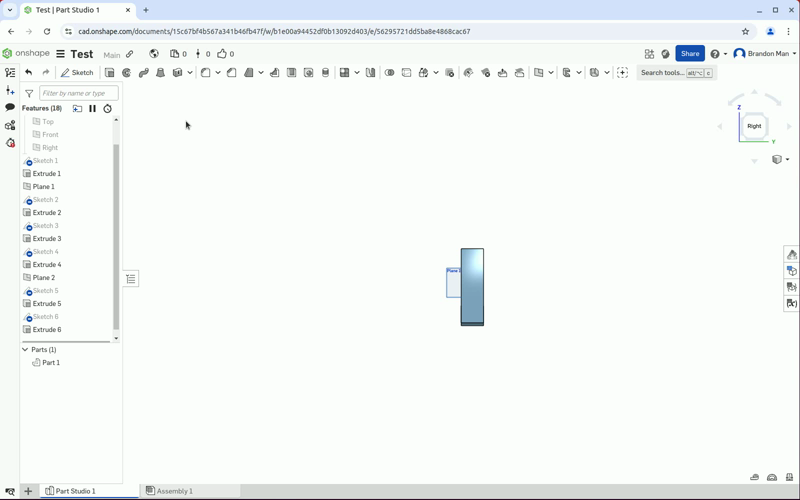
key(shift+h)
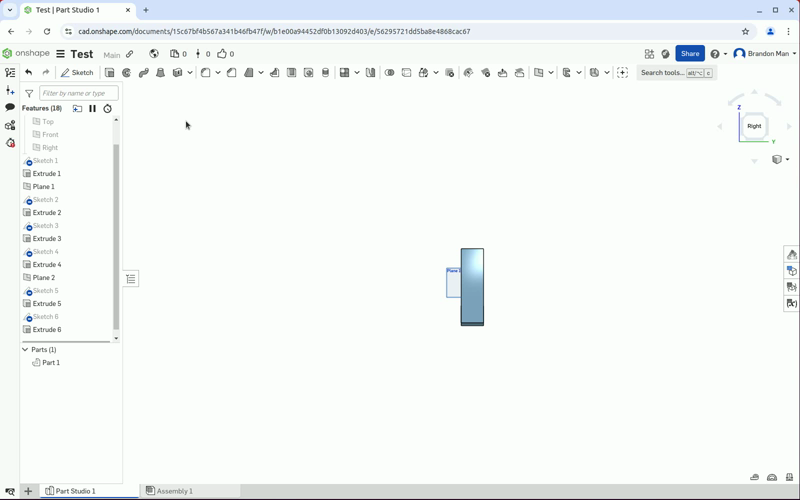
mouse_move(69, 163)
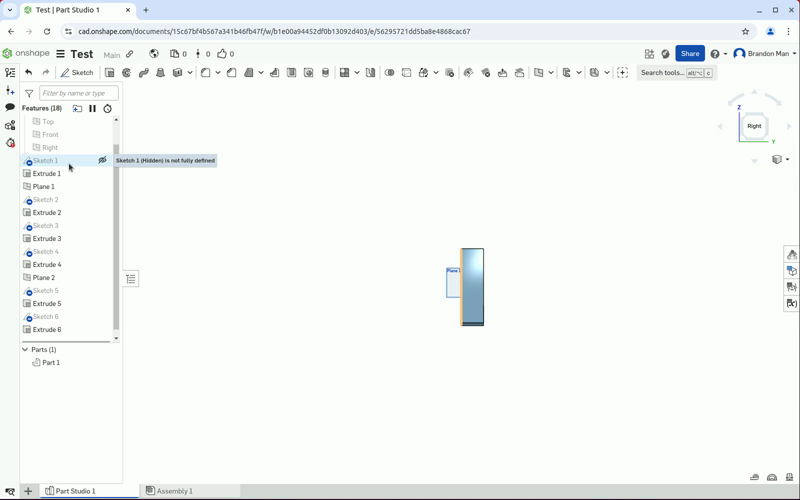
click(69, 163)
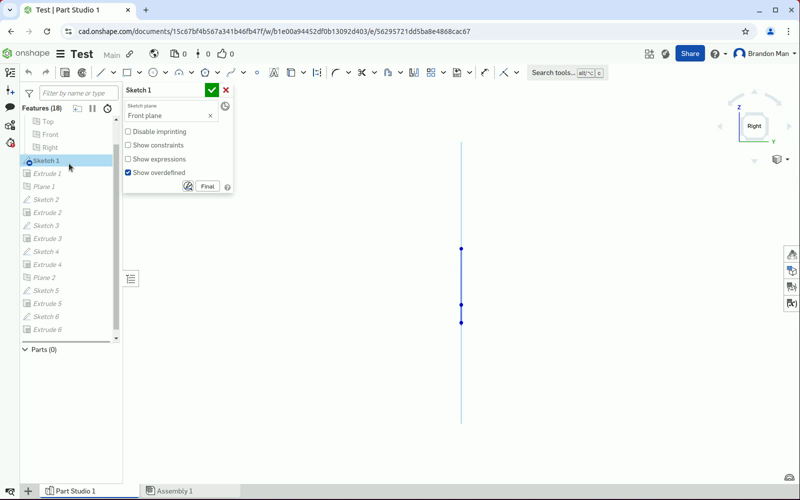
mouse_move(229, 92)
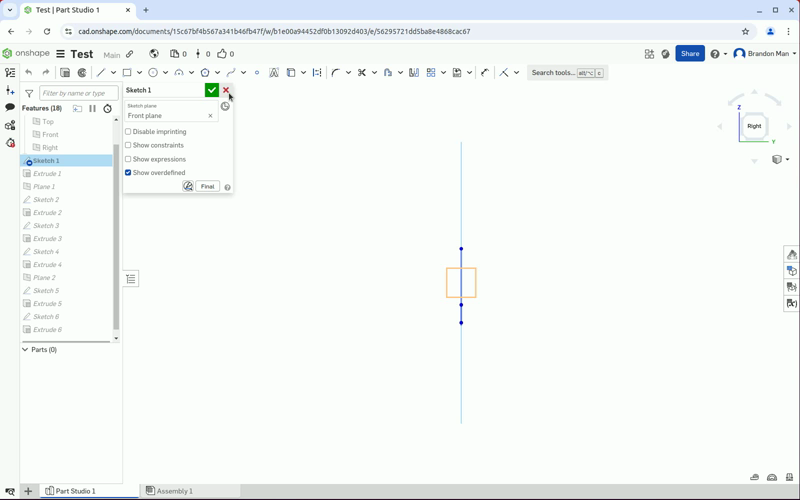
click(229, 92)
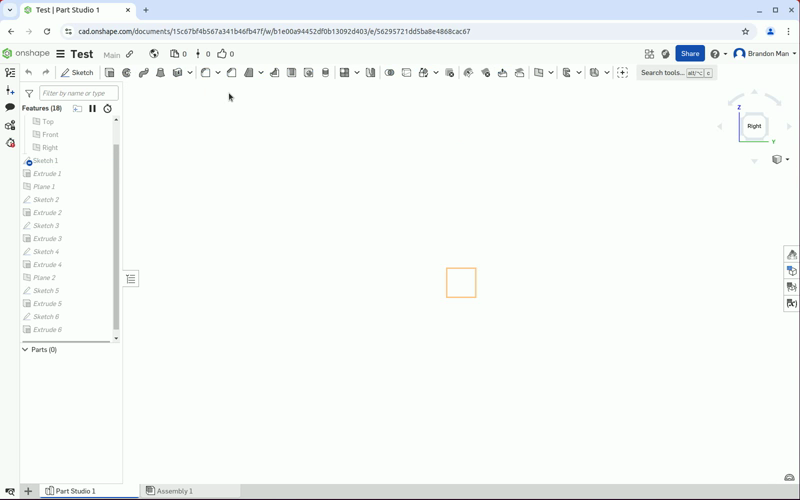
key(shift+s)
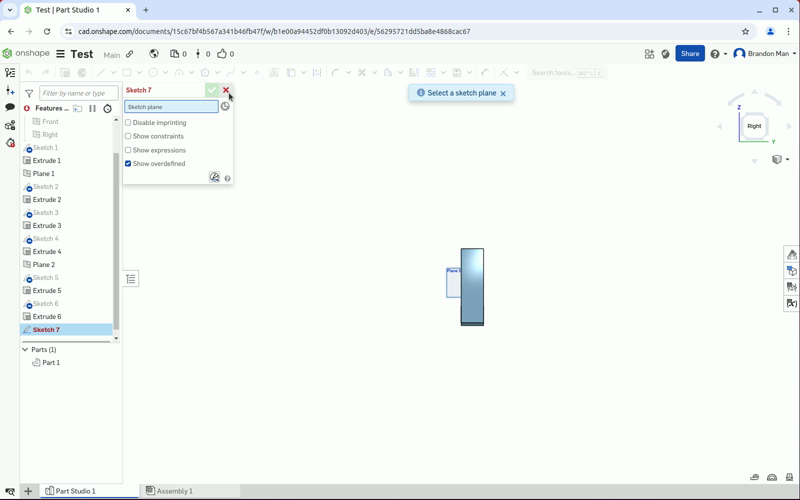
mouse_move(69, 267)
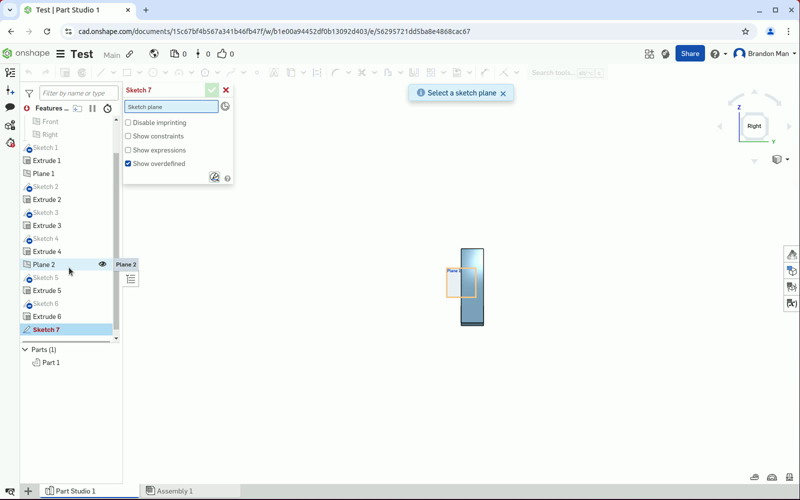
click(69, 267)
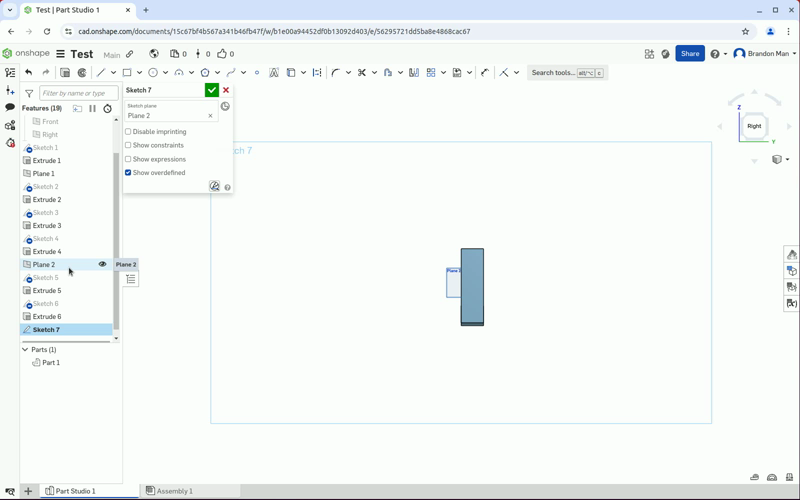
mouse_move(73, 352)
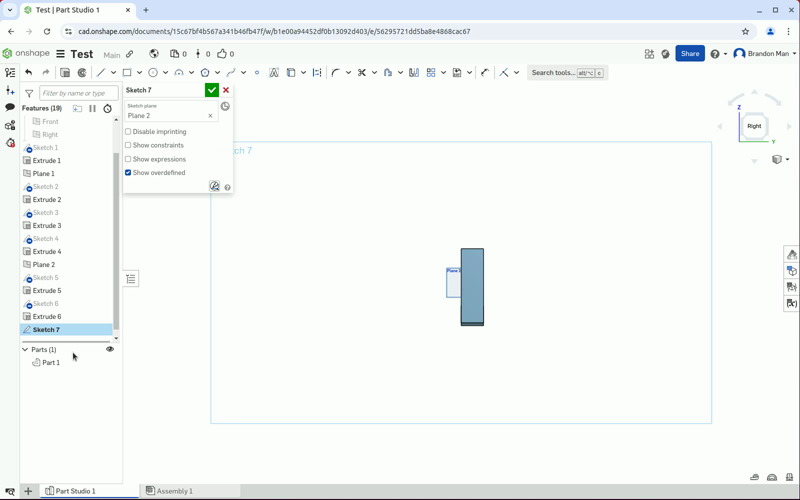
key(y)
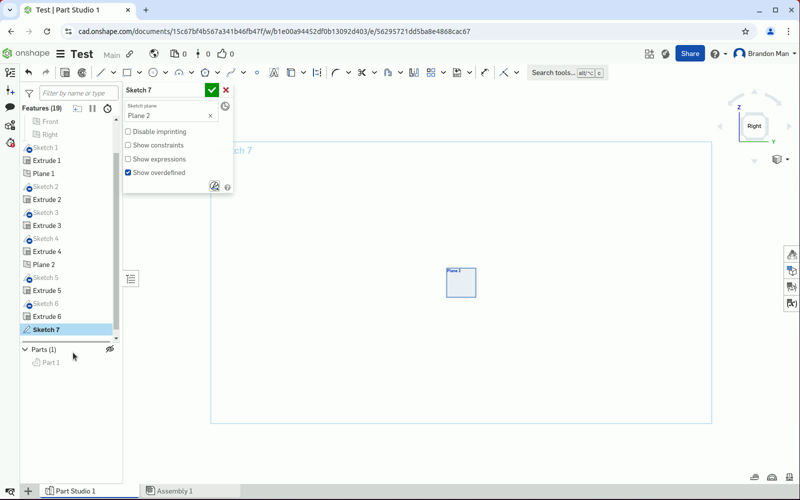
key(c)
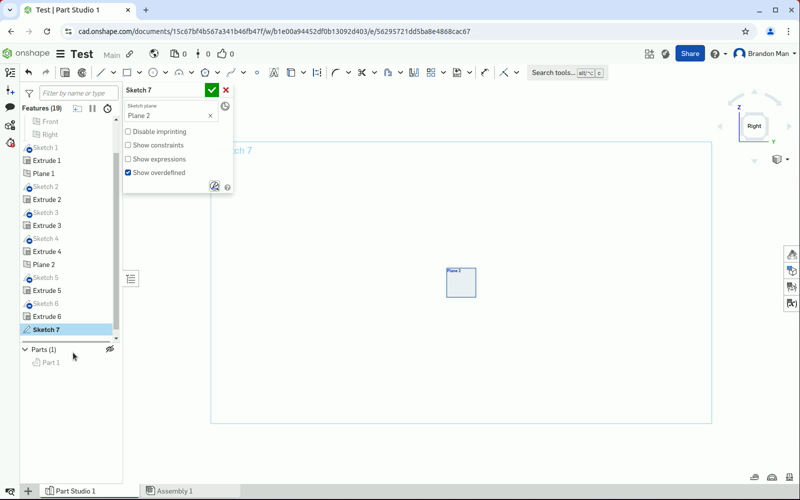
key_down(shift)
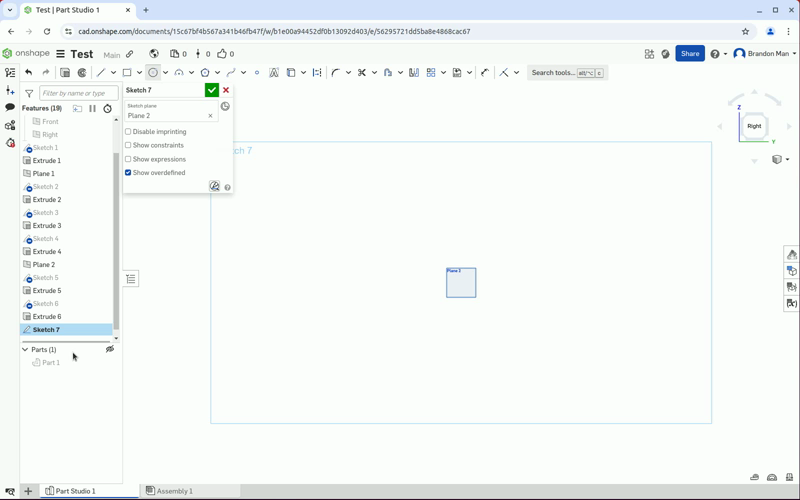
mouse_move(472, 307)
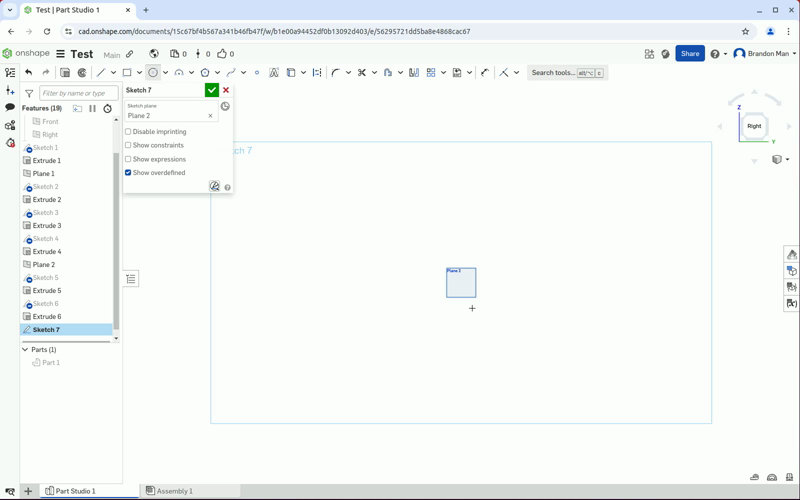
click(472, 307)
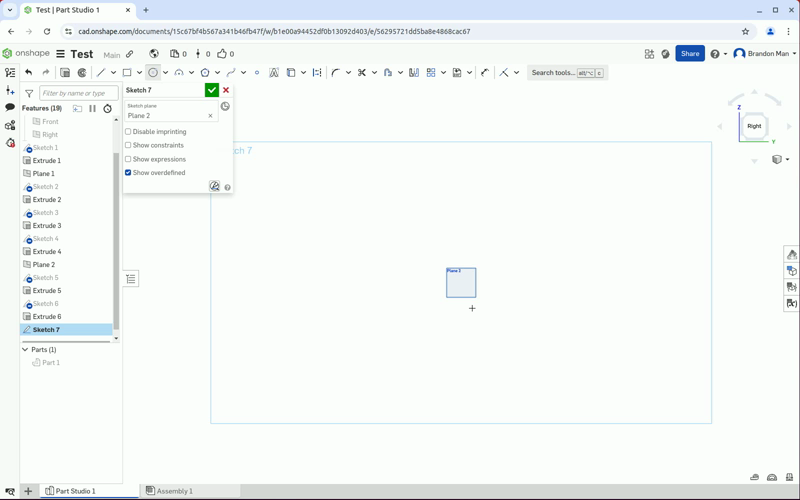
key_up(shift)
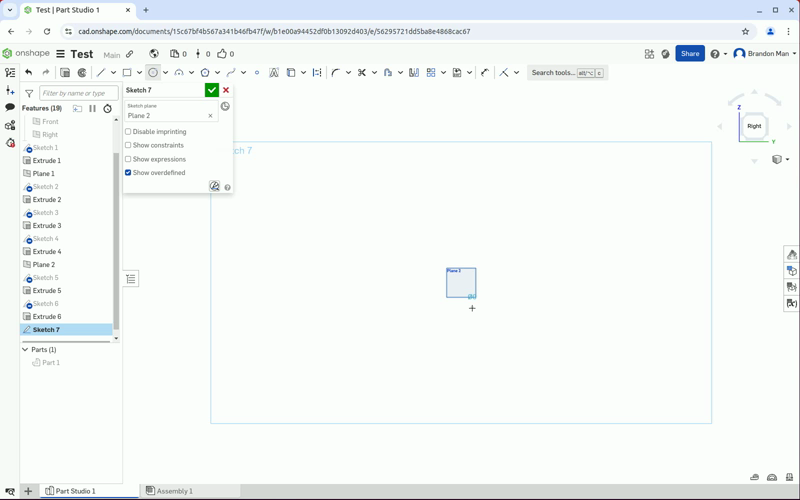
mouse_move(476, 307)
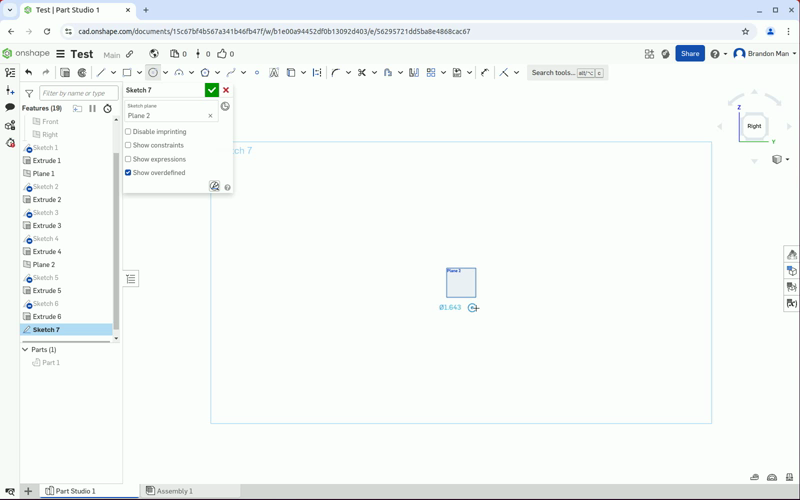
click(476, 307)
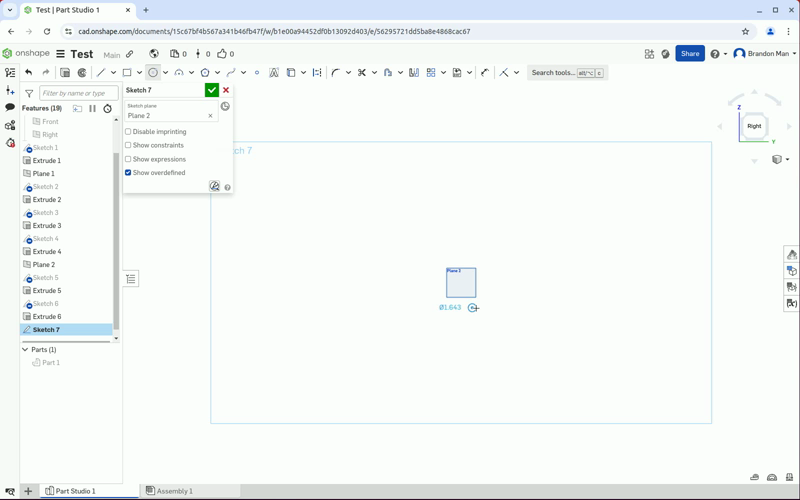
key(esc)
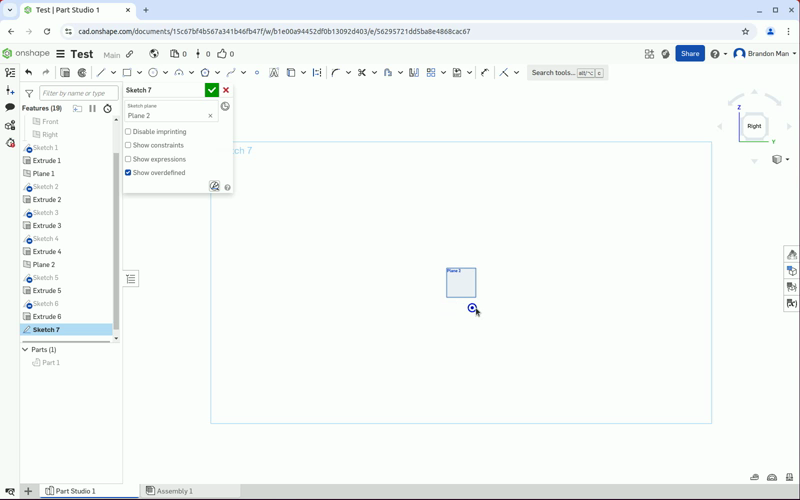
mouse_move(469, 305)
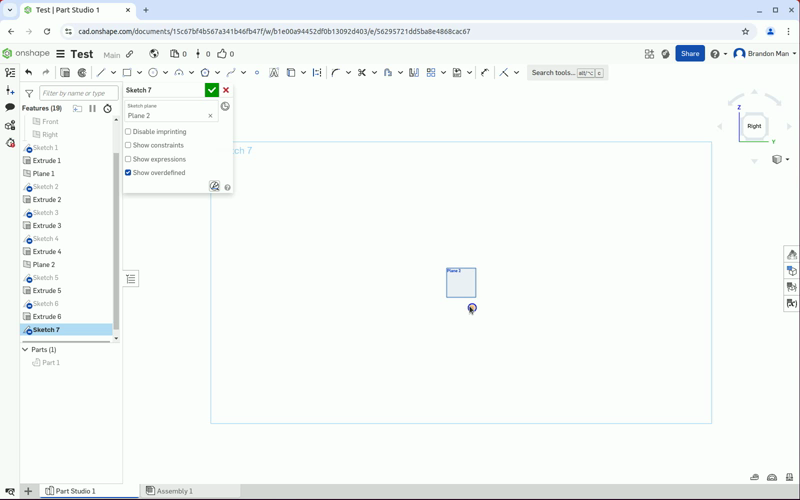
scroll(6)
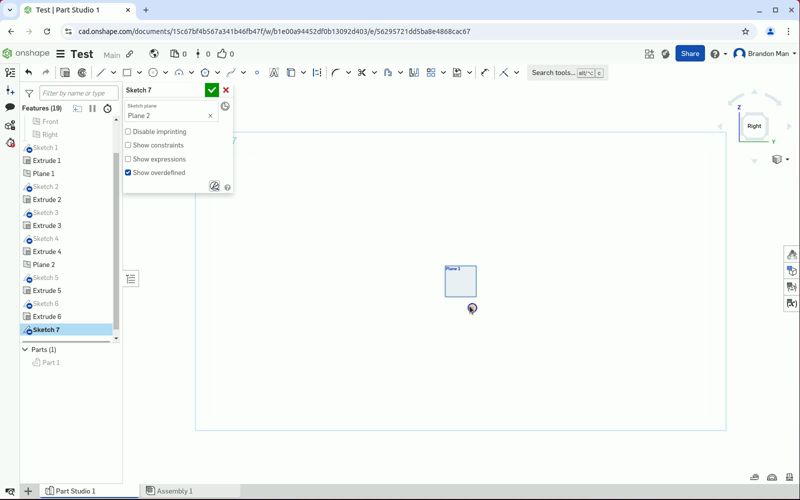
scroll(6)
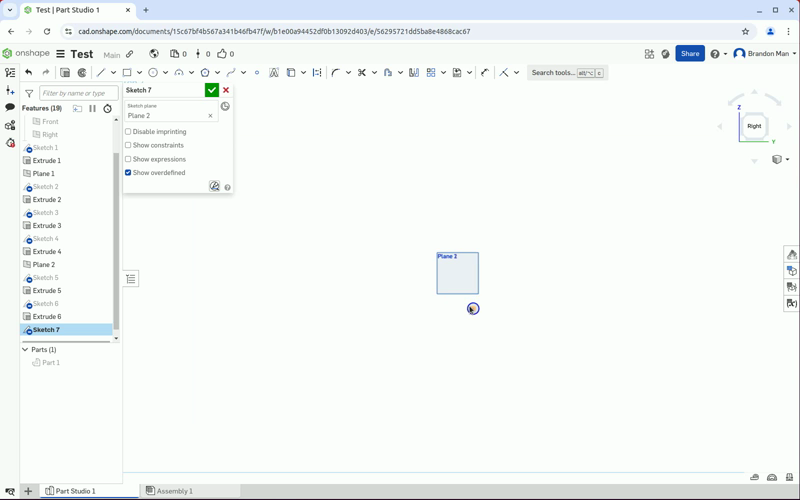
scroll(6)
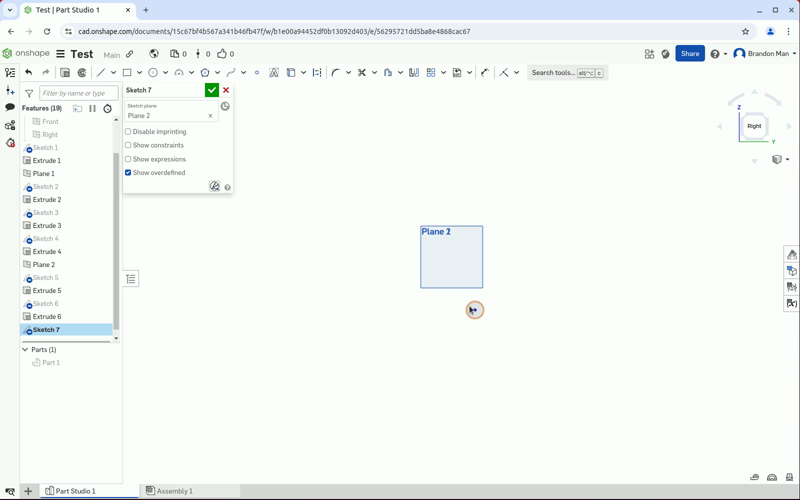
scroll(6)
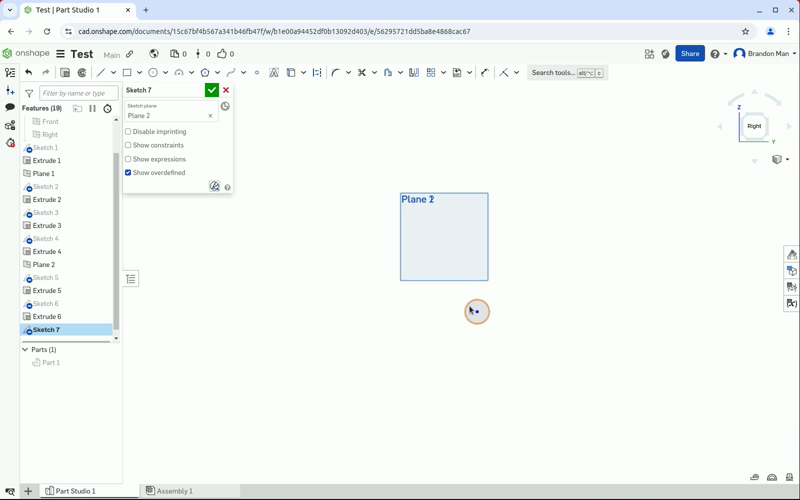
scroll(6)
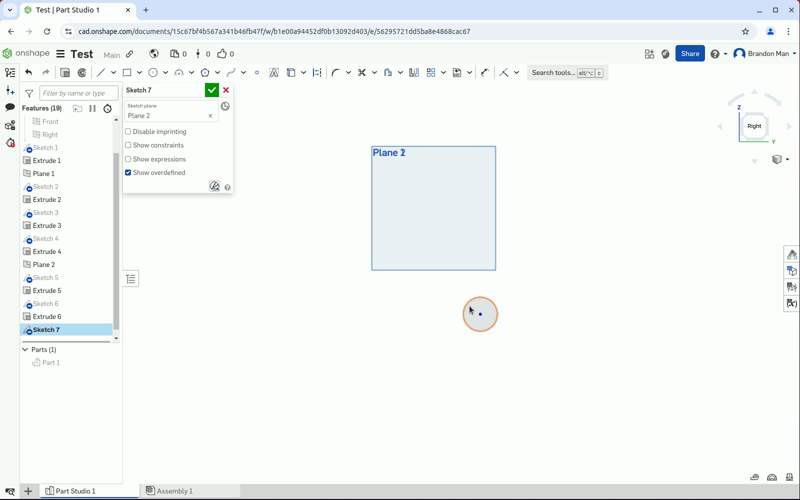
scroll(6)
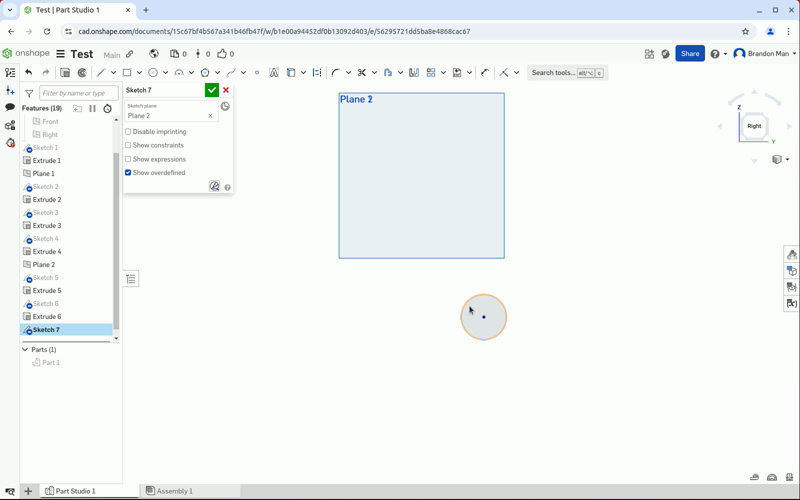
scroll(6)
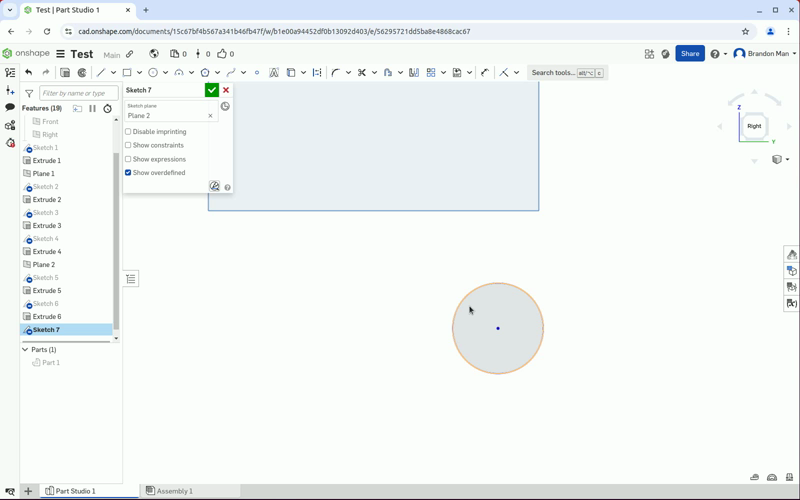
click(469, 305)
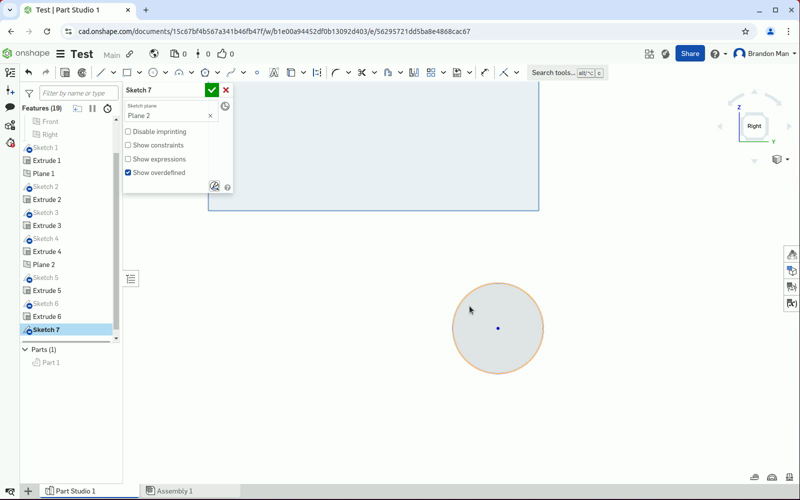
scroll(-6)
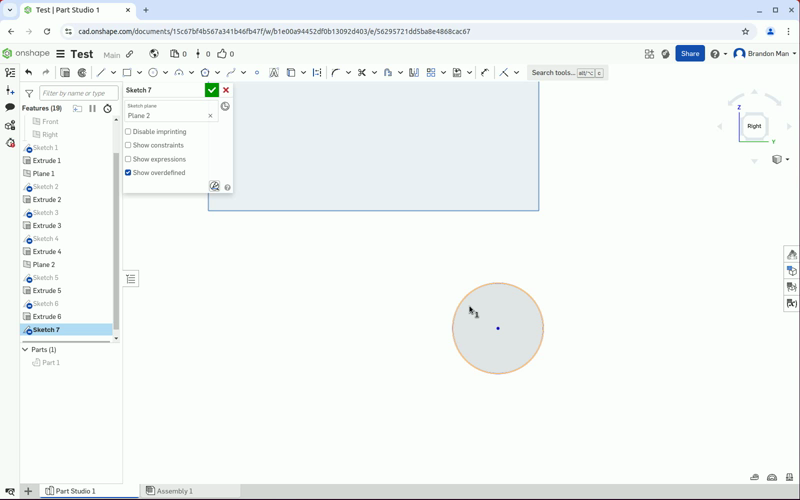
scroll(-6)
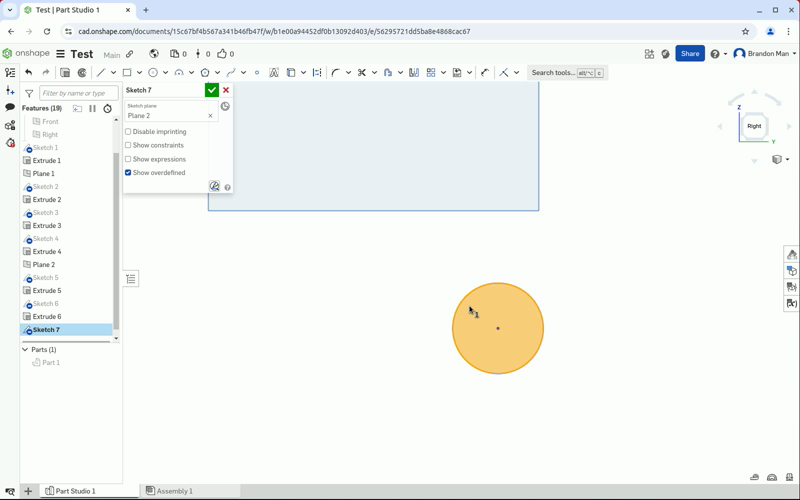
scroll(-6)
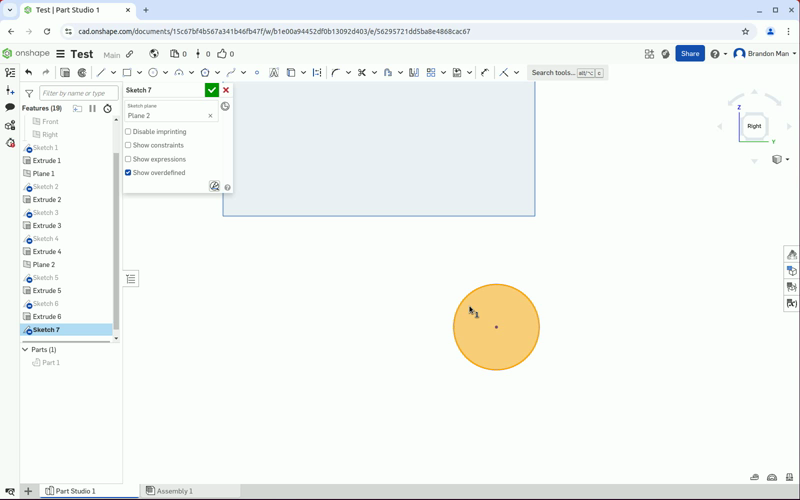
scroll(-6)
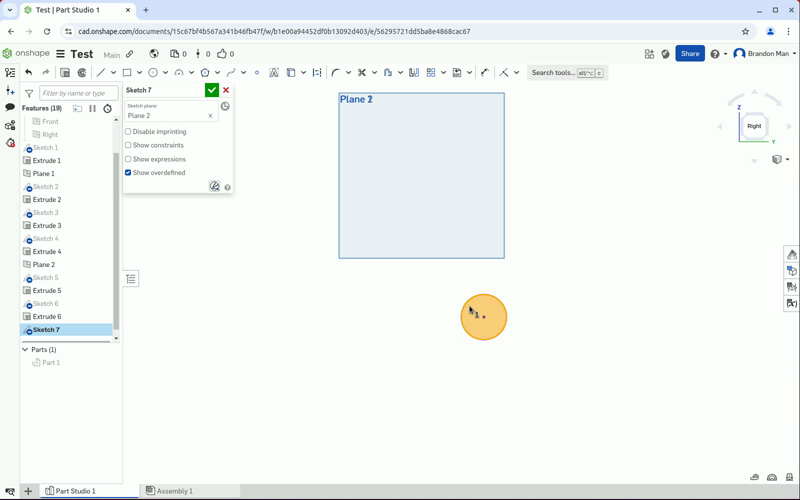
scroll(-6)
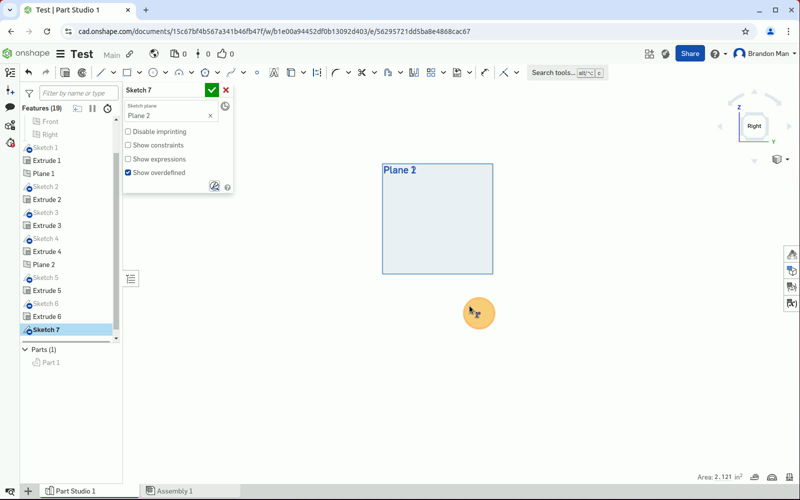
scroll(-6)
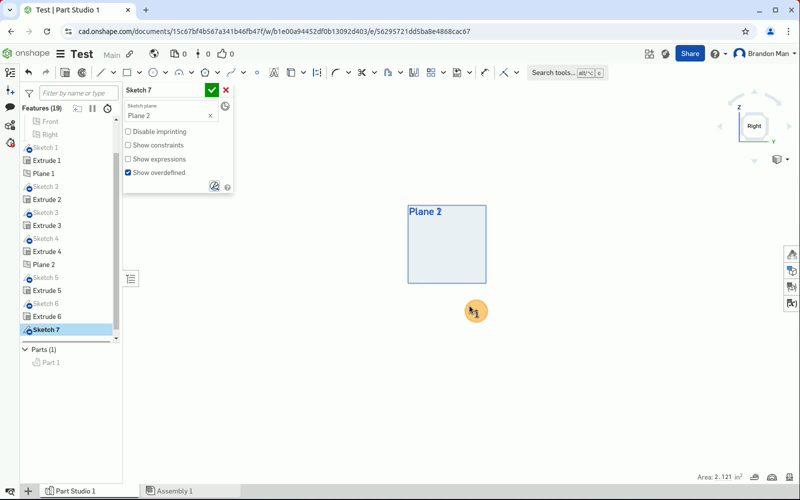
scroll(-6)
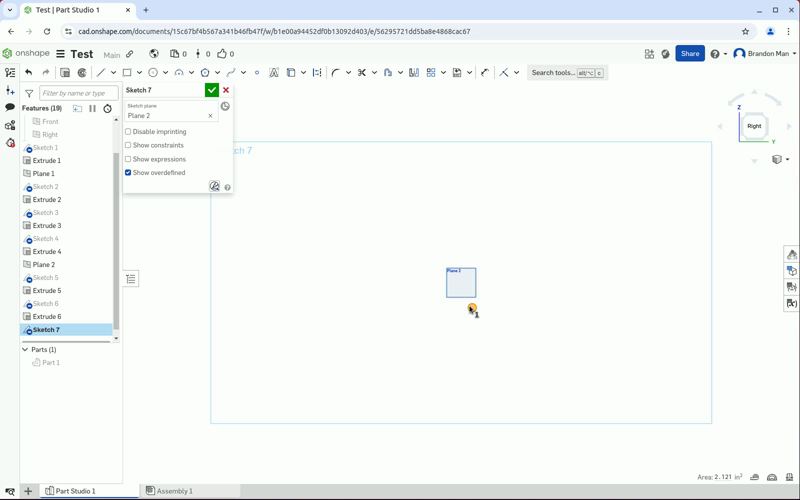
mouse_move(73, 352)
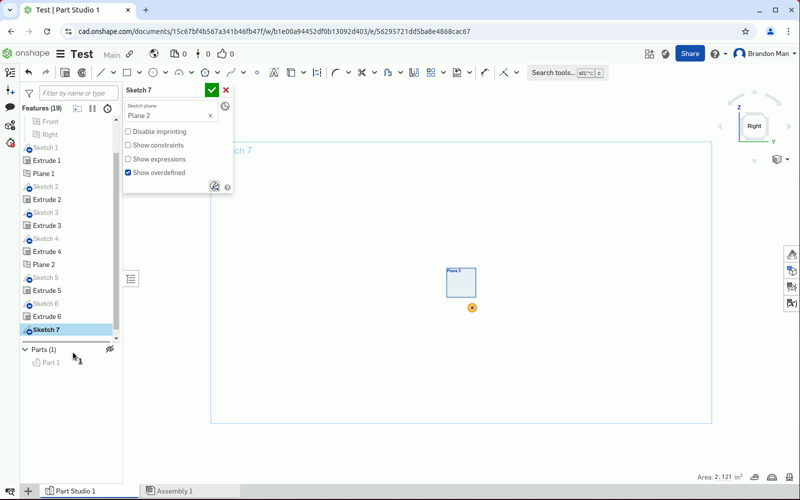
key(shift+y)
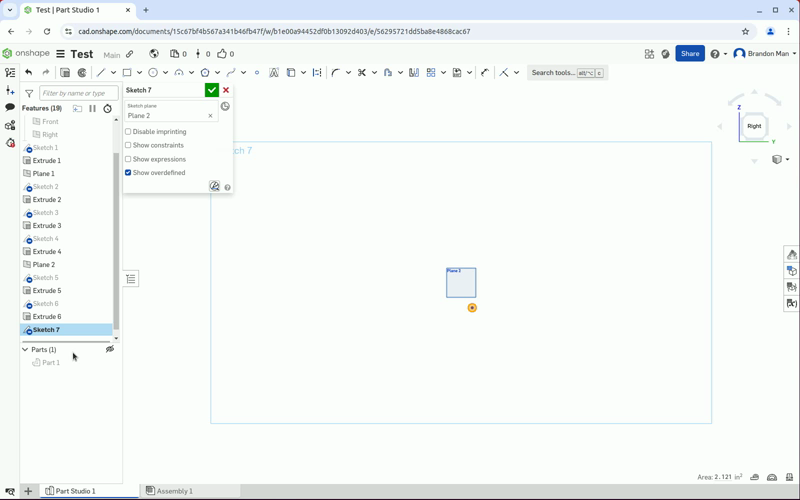
key(shift+e)
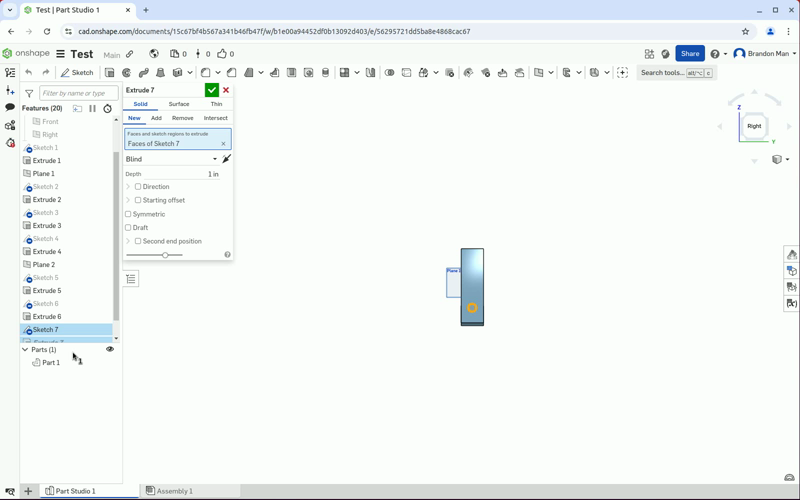
mouse_move(143, 106)
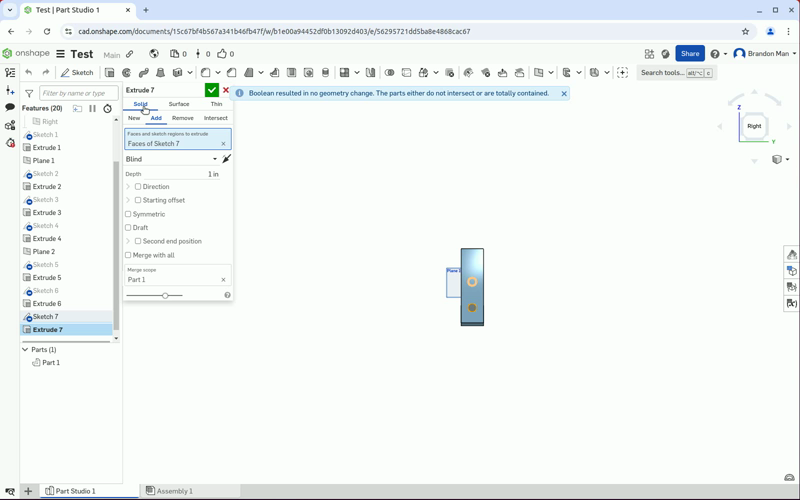
click(143, 106)
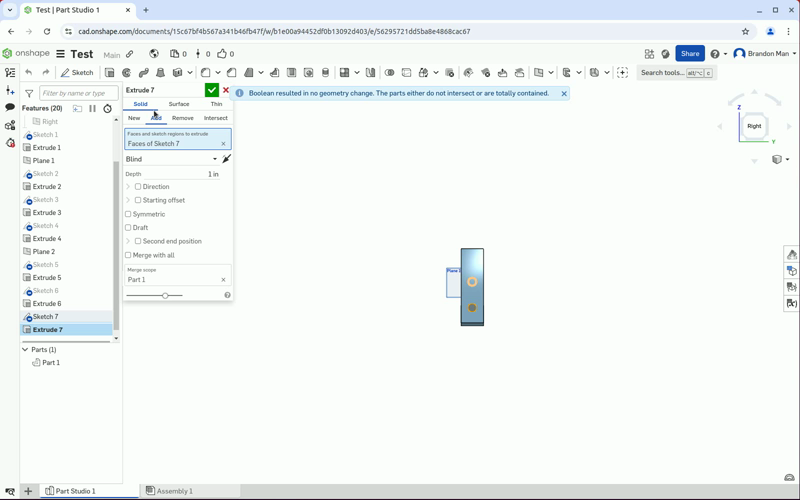
mouse_move(186, 120)
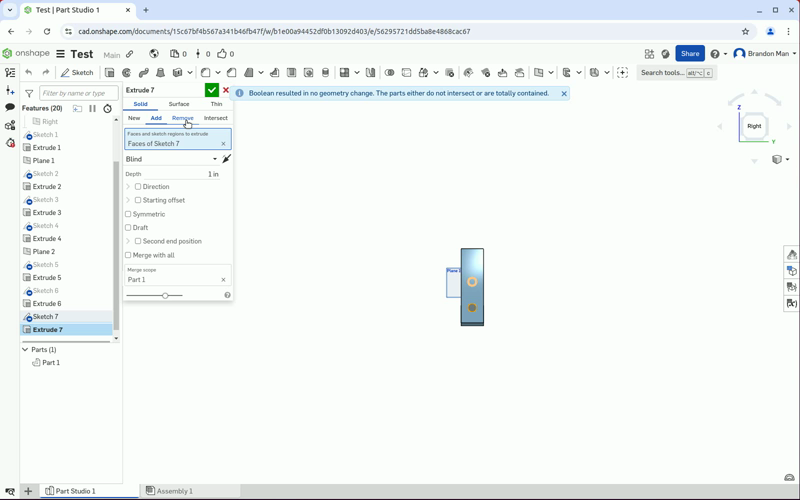
click(186, 120)
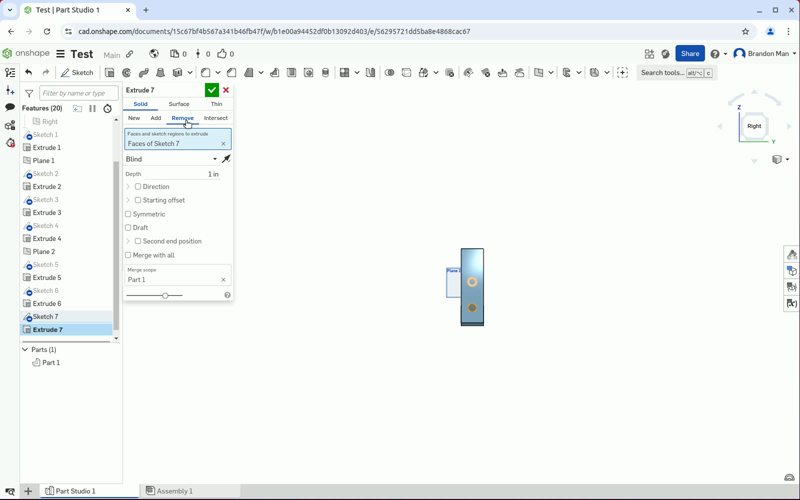
key(tab, 4)
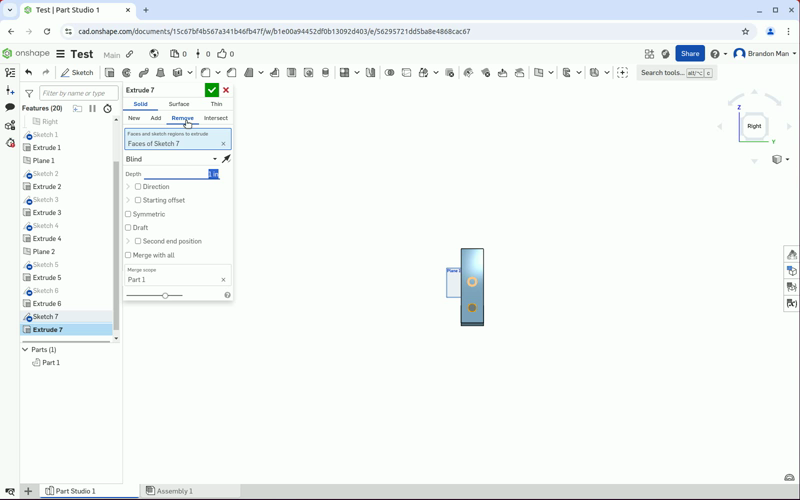
text(2.166)
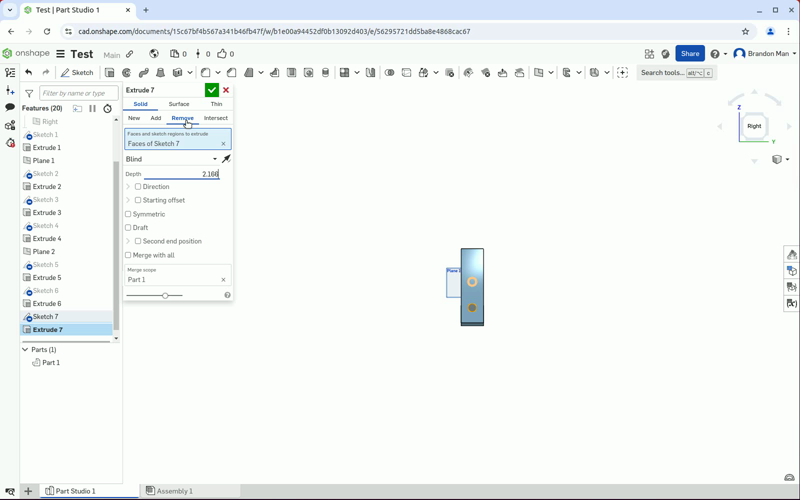
key(tab, 6)
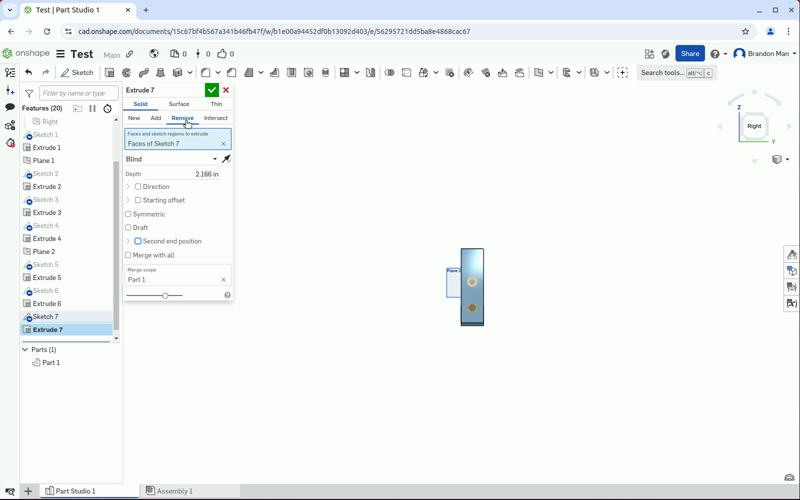
key(space)
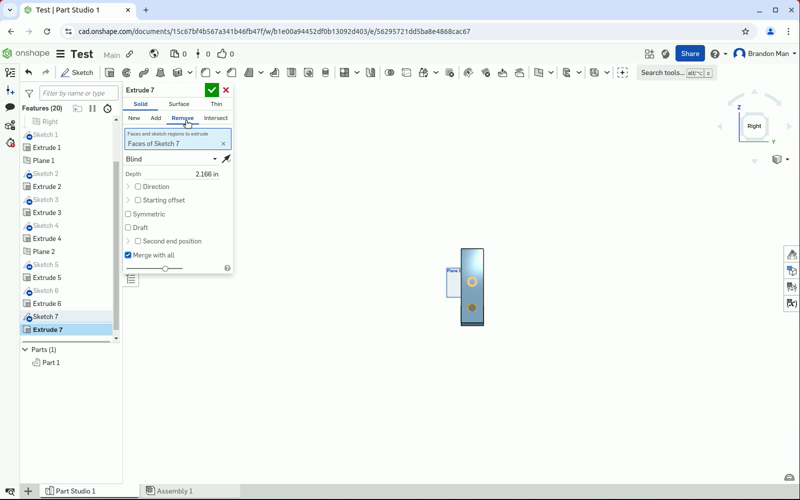
key(enter)
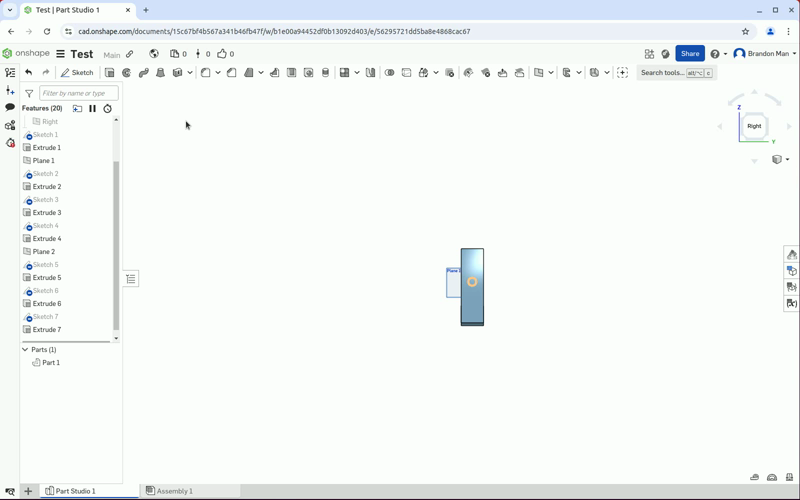
key(shift+h)
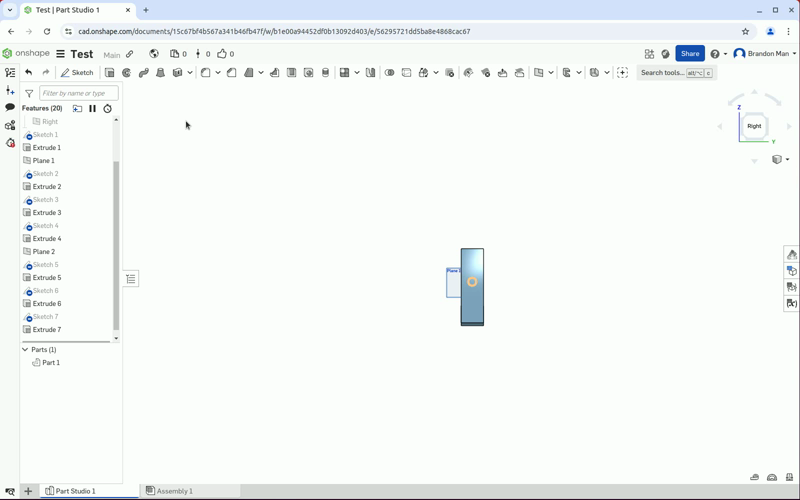
key(shift+h)
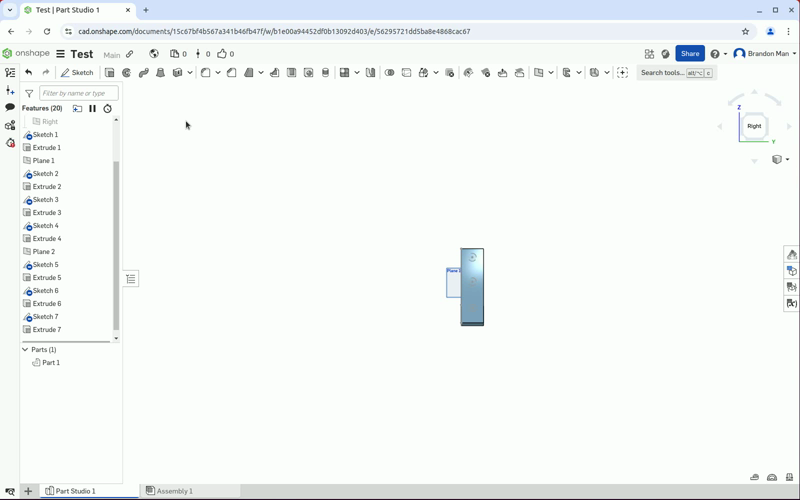
key(shift+7)
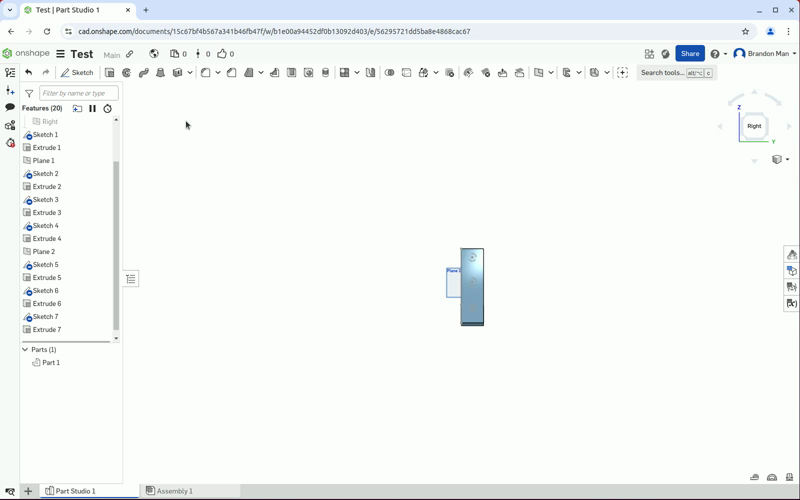
key(right, 2)
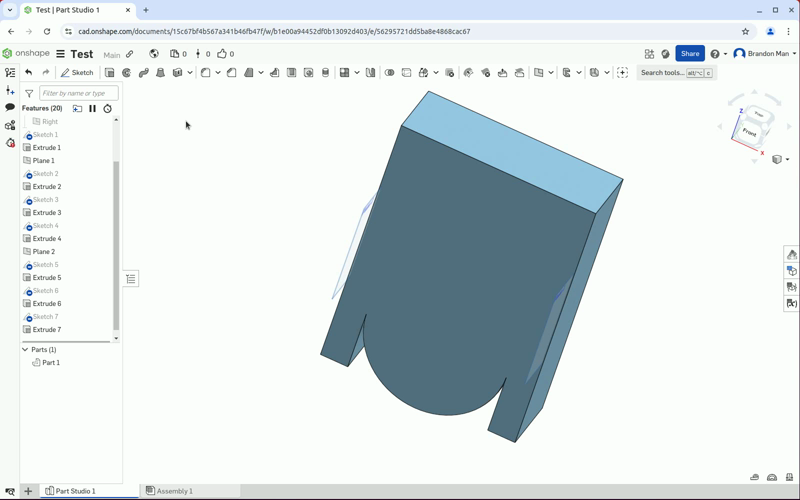
key(down, 2)
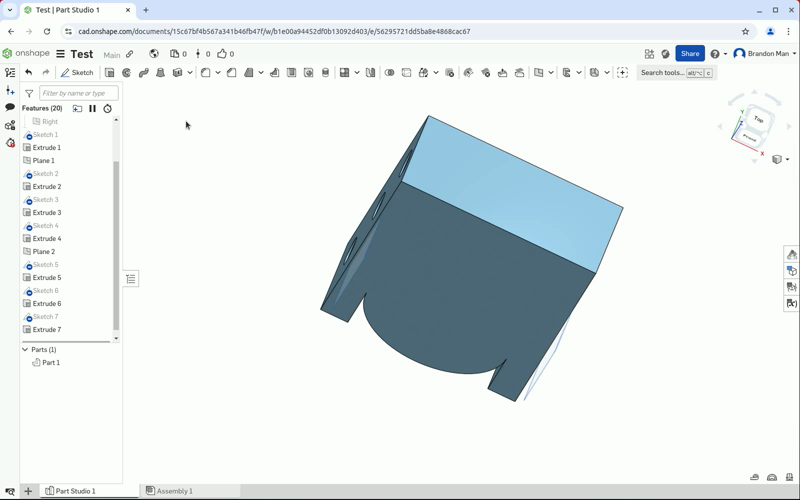
key(up, 2)
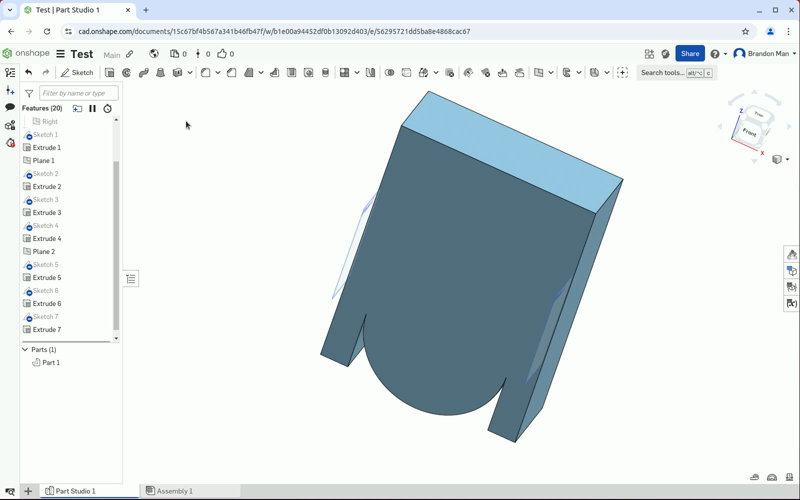
key(left, 2)
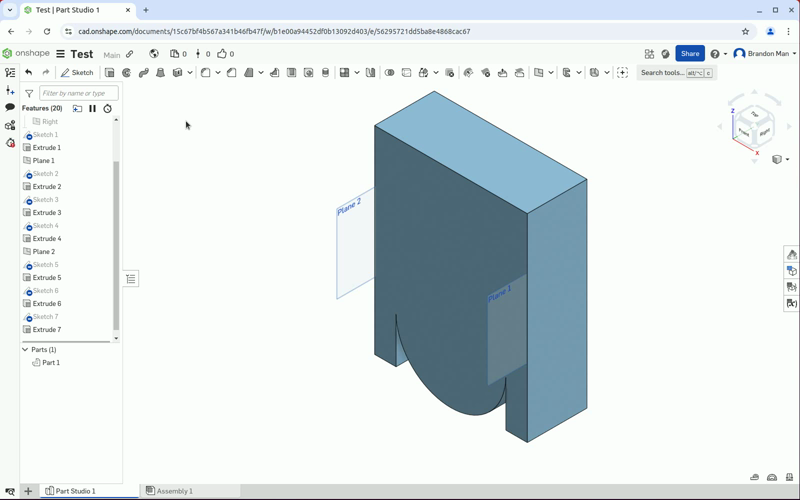
mouse_move(69, 137)
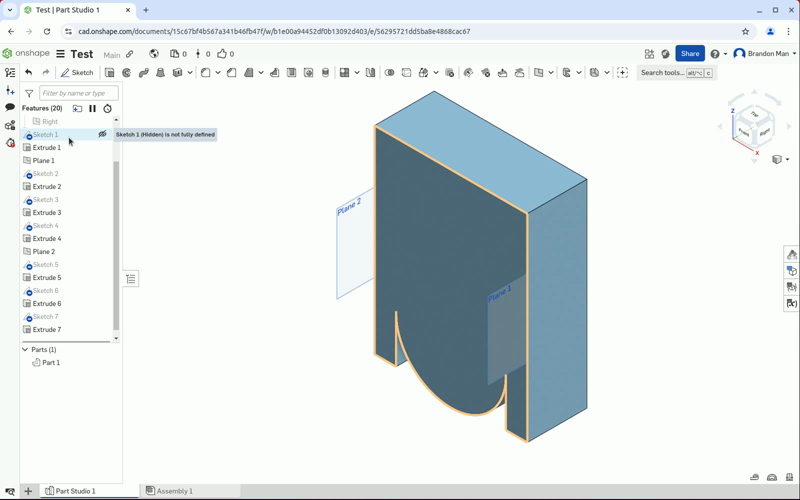
click(69, 137)